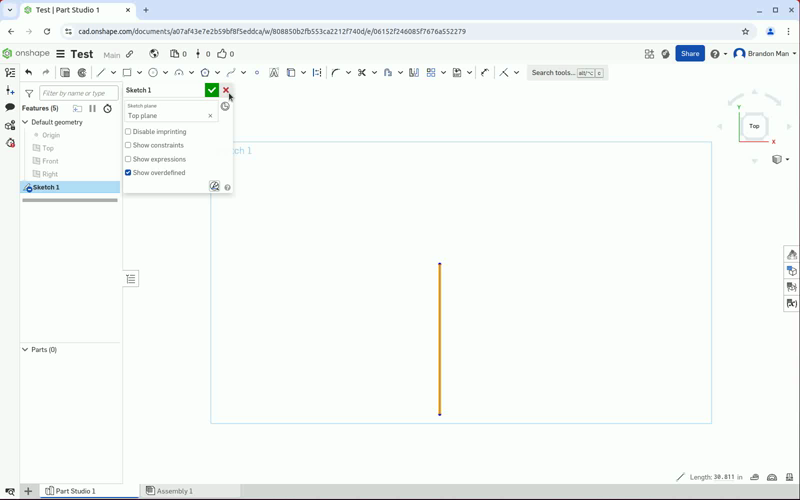
key(shift+h)
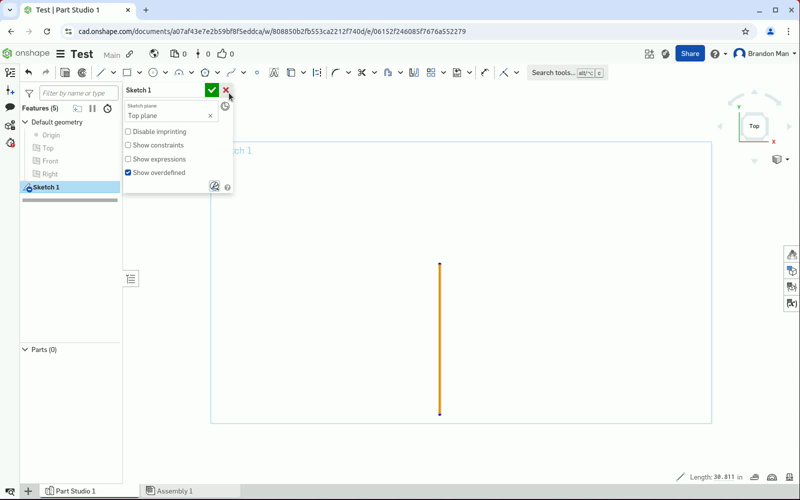
key(shift+s)
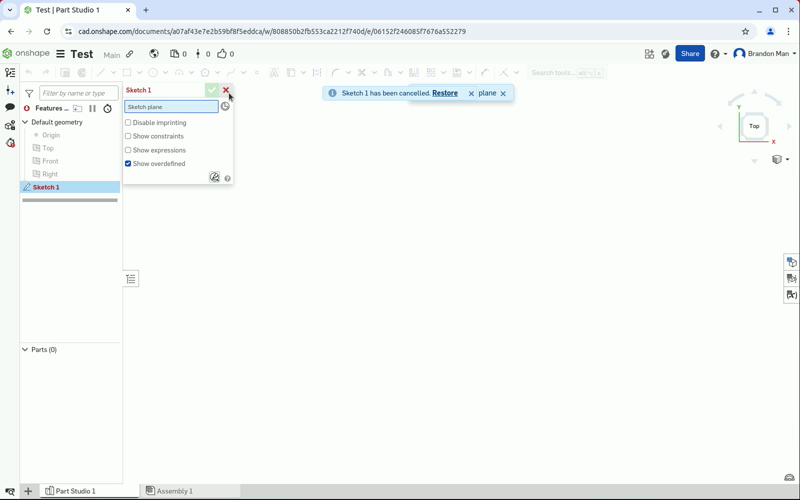
mouse_move(73, 150)
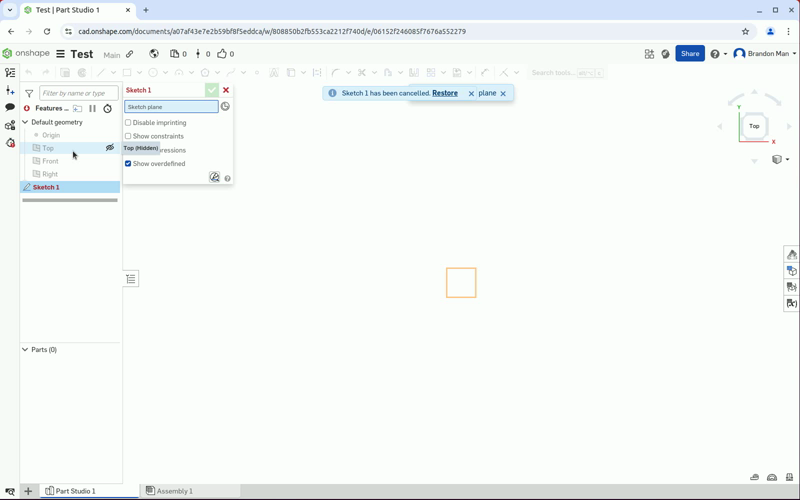
click(73, 150)
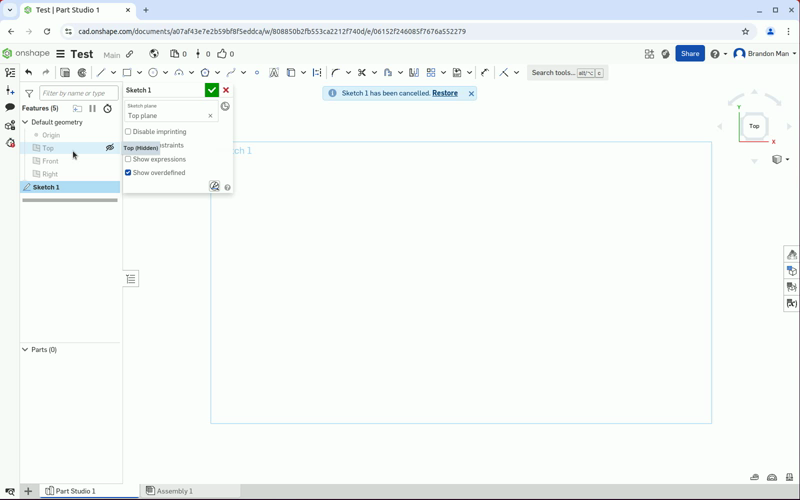
mouse_move(73, 352)
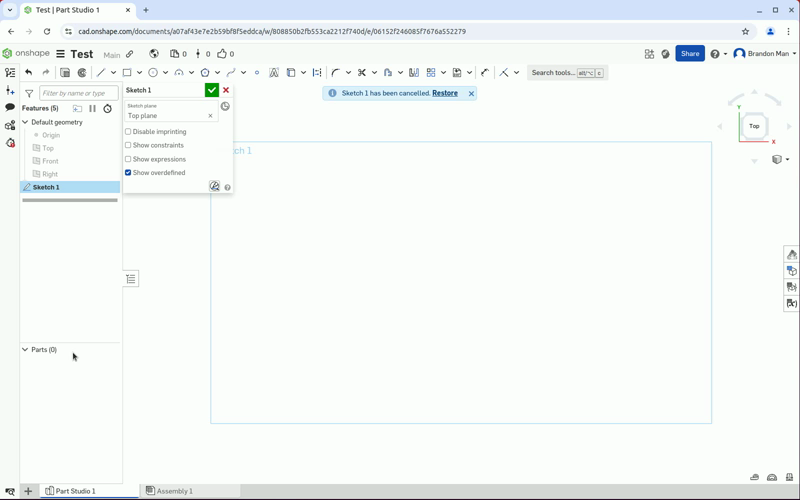
key(y)
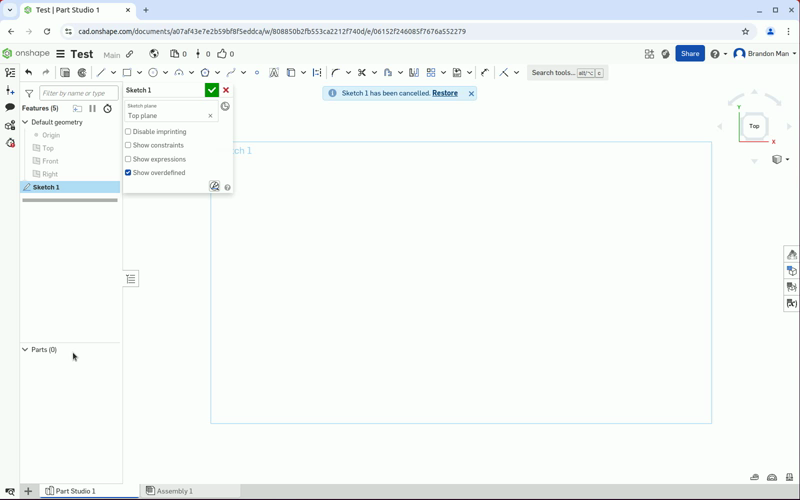
key(l)
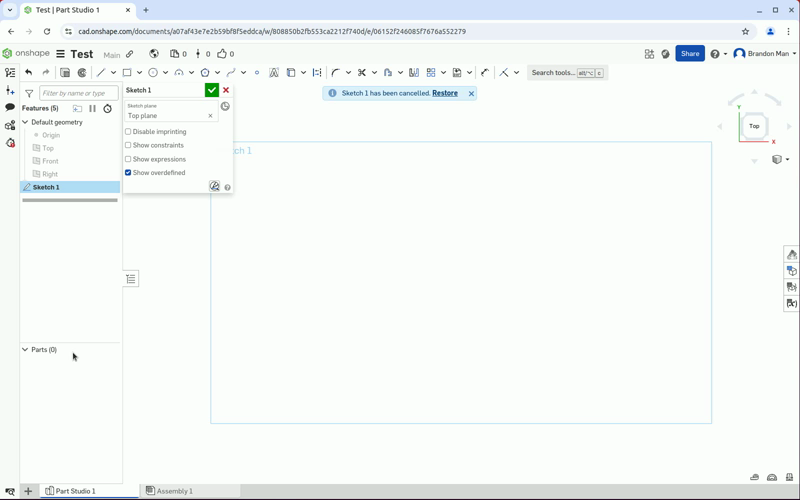
key_down(shift)
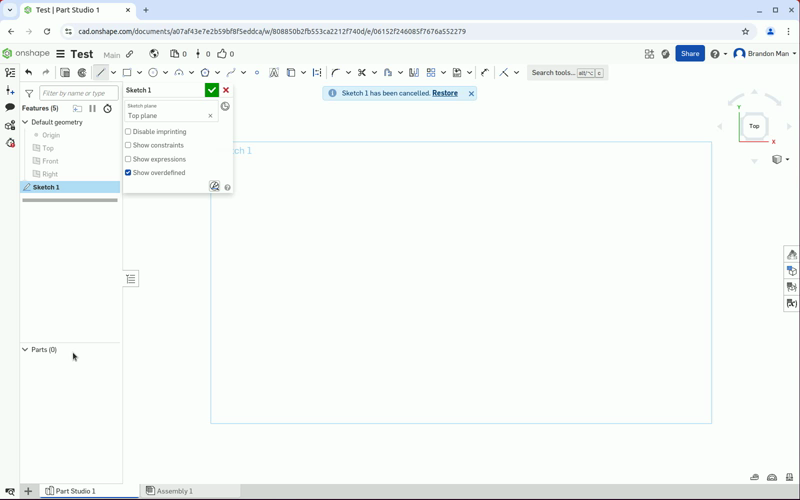
mouse_move(404, 339)
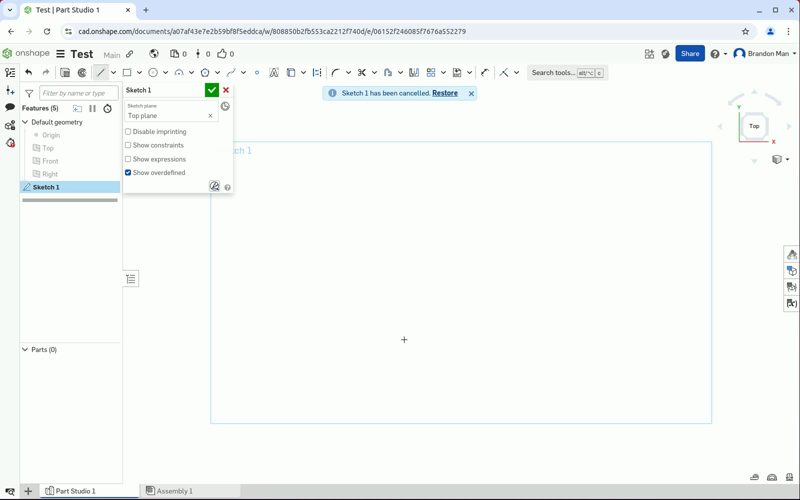
click(404, 339)
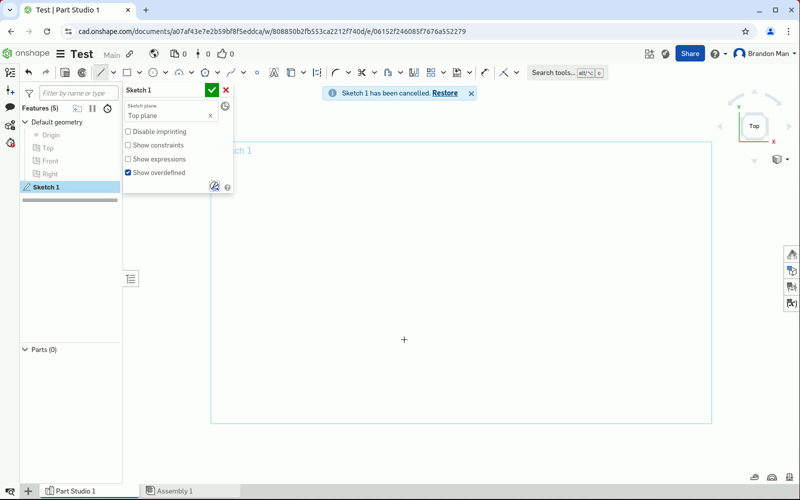
key_up(shift)
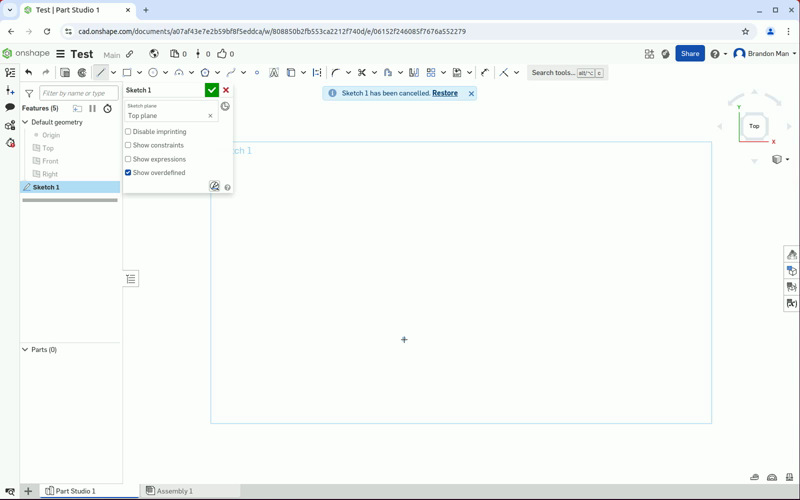
key_down(shift)
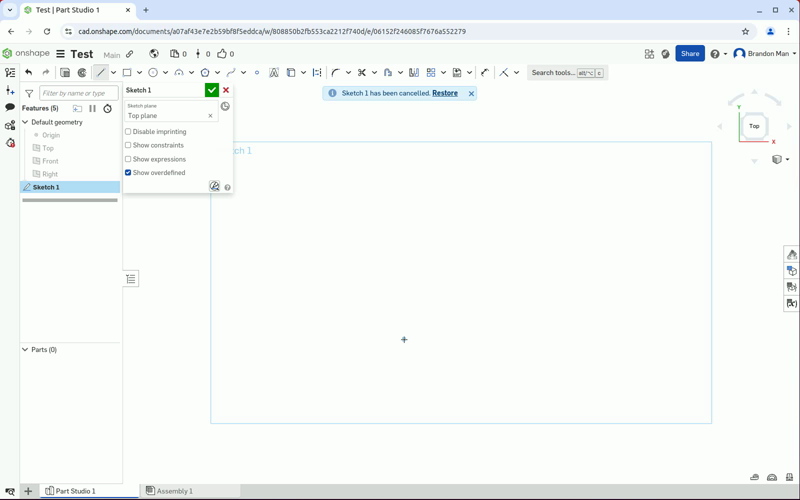
mouse_move(434, 339)
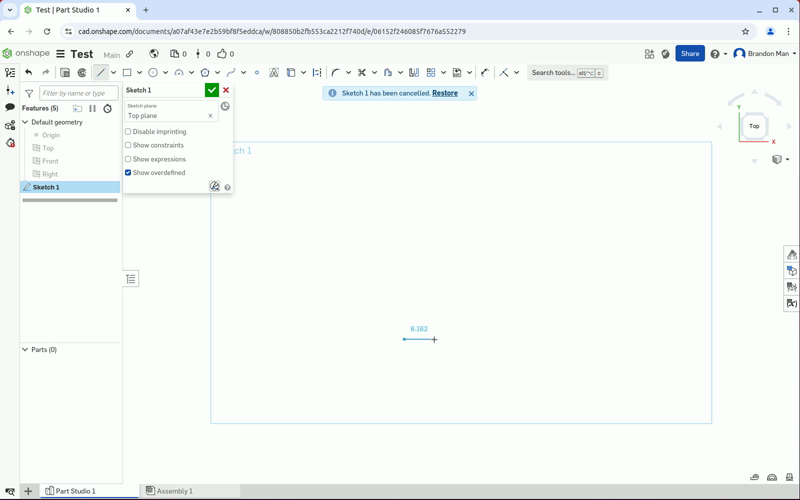
mouse_move(461, 339)
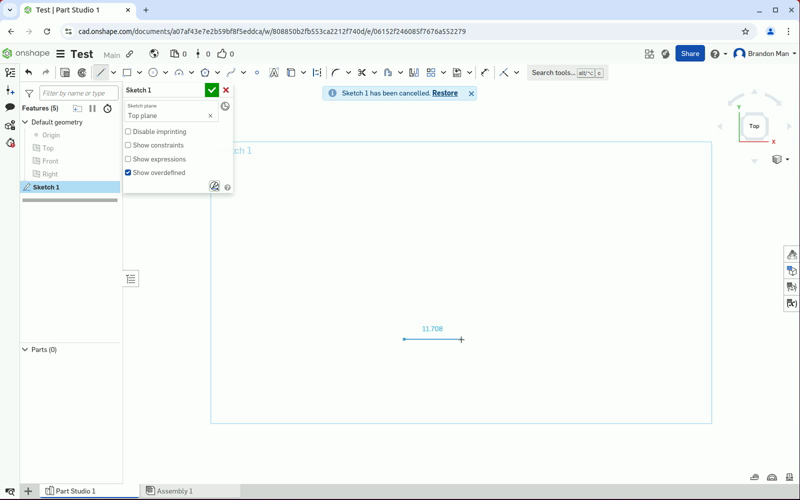
click(461, 339)
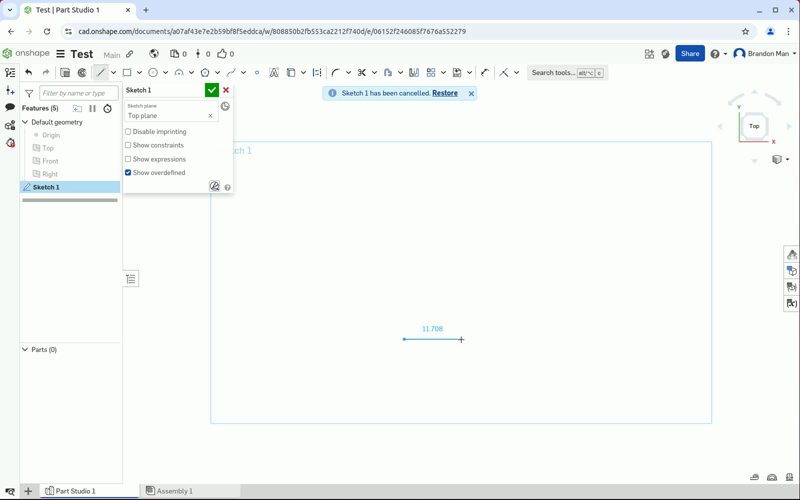
key_up(shift)
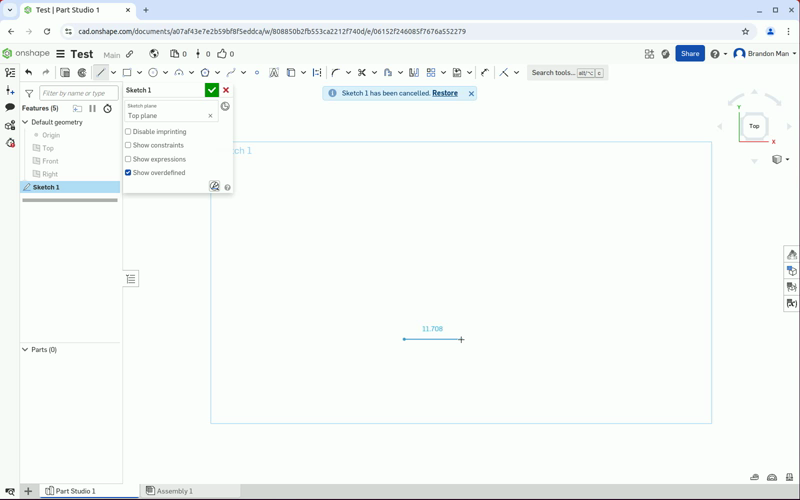
key_down(shift)
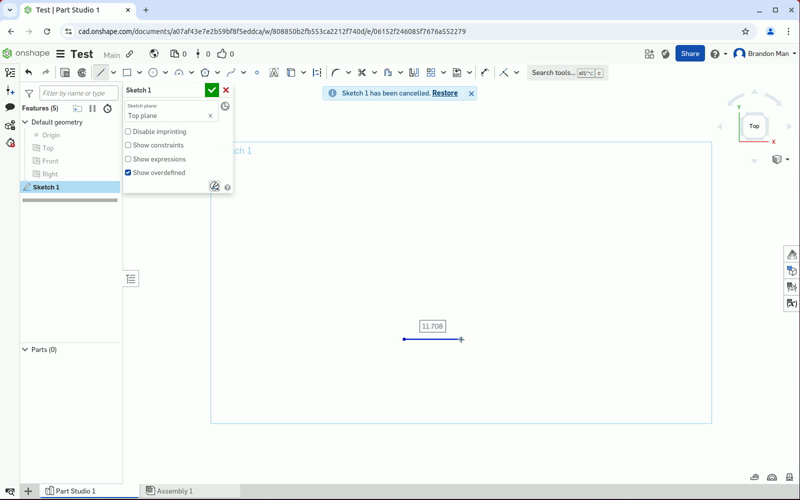
mouse_move(491, 339)
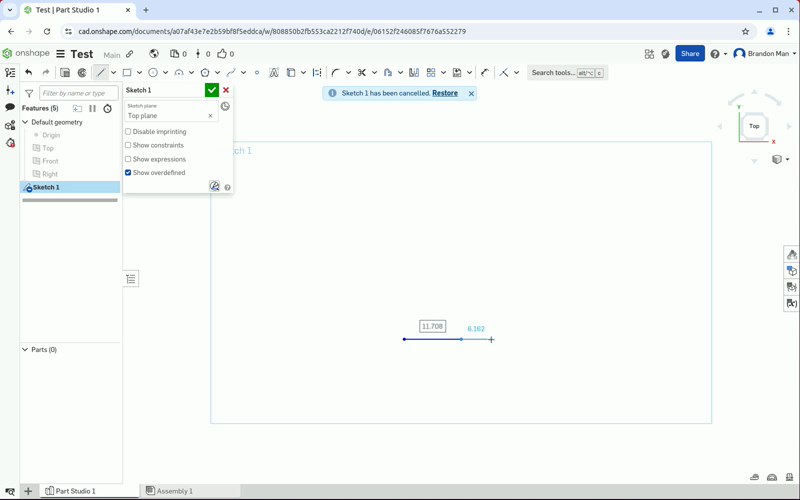
mouse_move(461, 282)
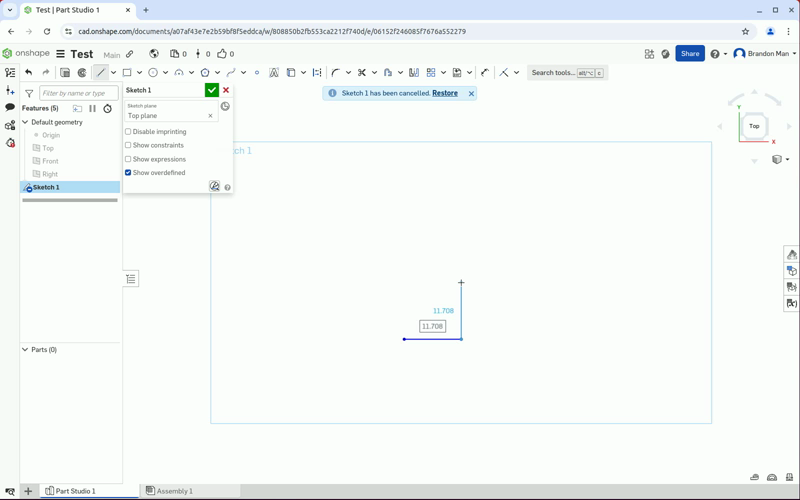
click(461, 282)
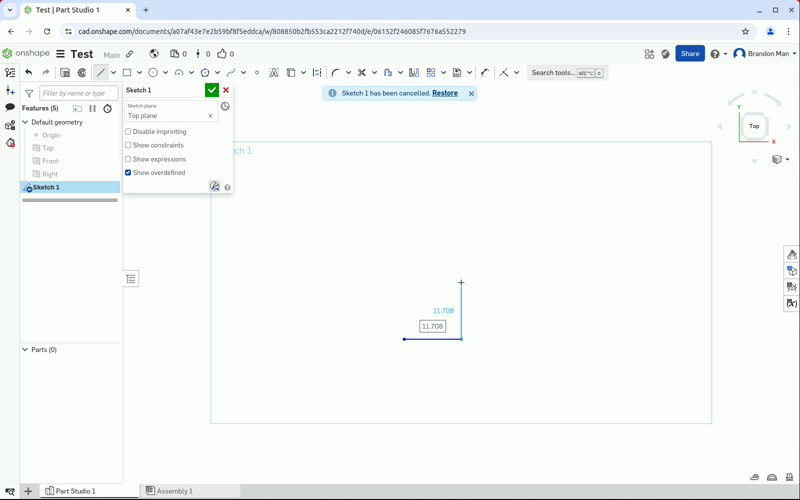
key_up(shift)
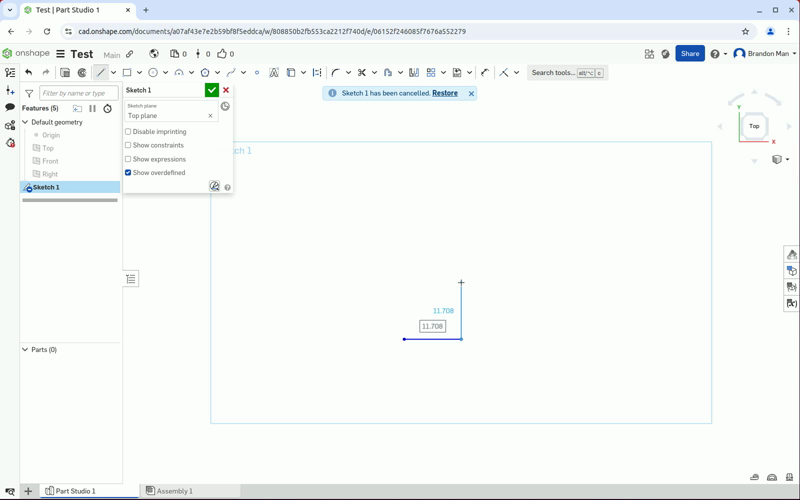
key_down(shift)
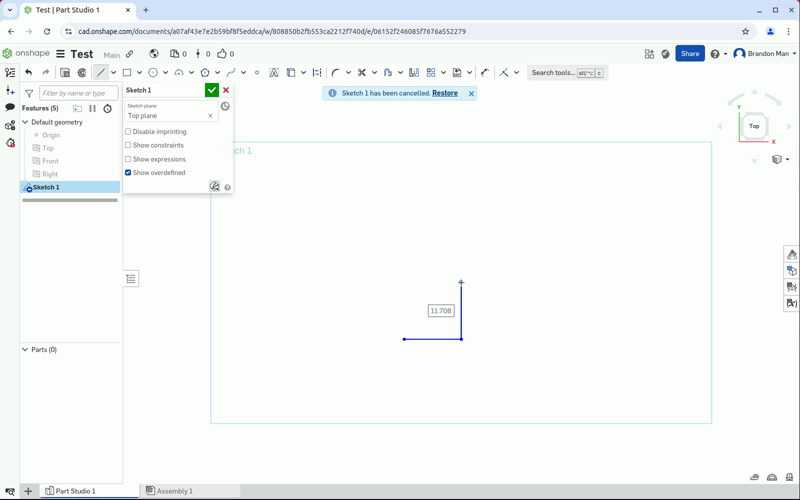
mouse_move(491, 282)
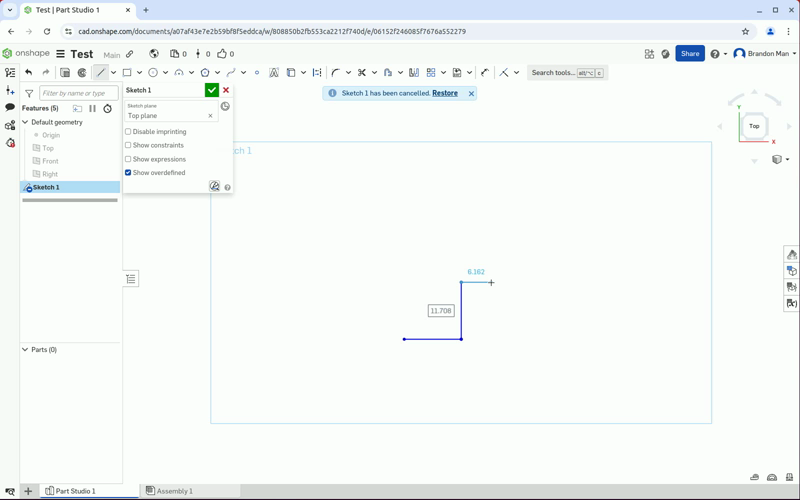
mouse_move(404, 282)
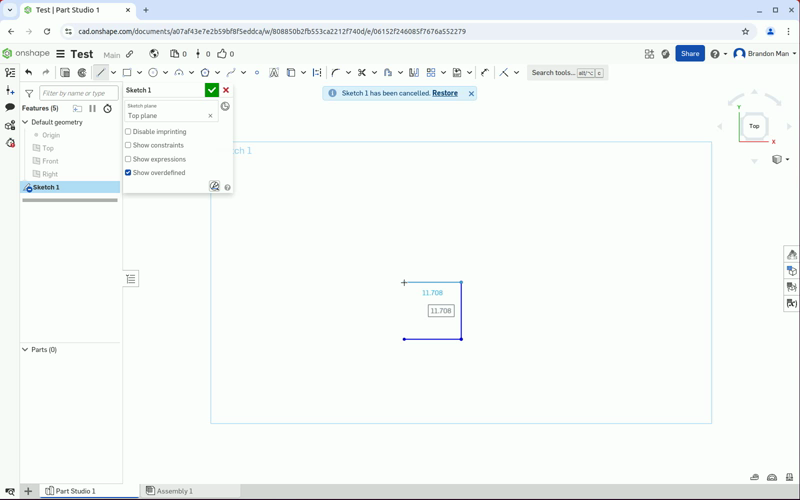
click(404, 282)
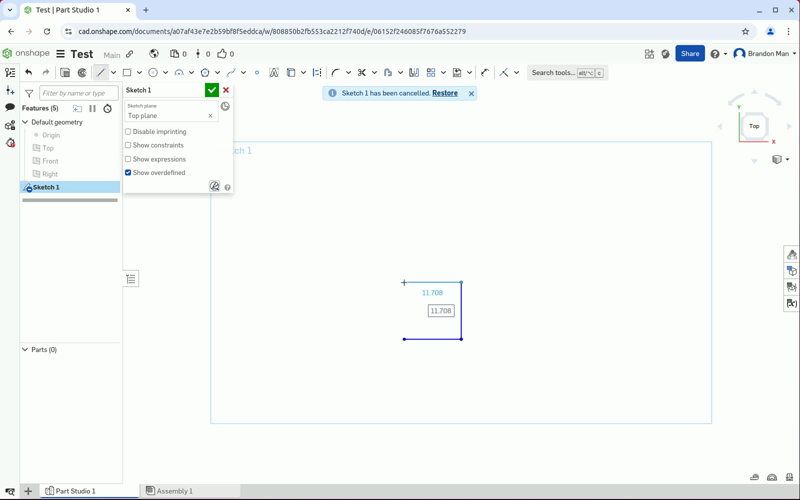
key_up(shift)
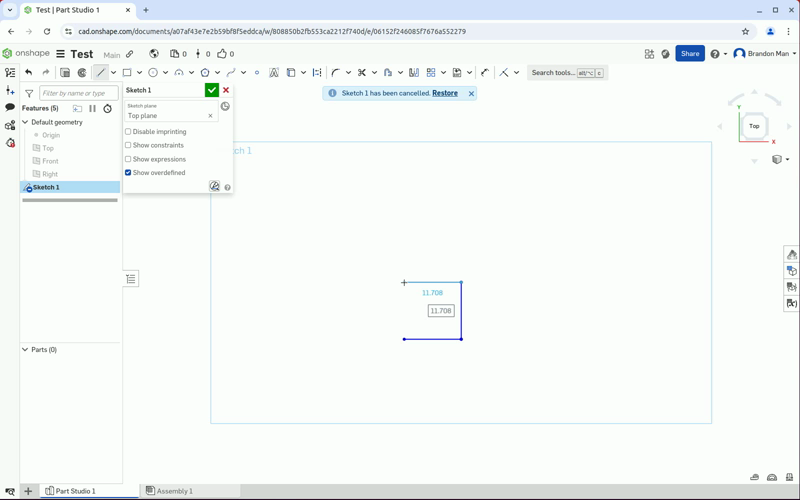
mouse_move(434, 282)
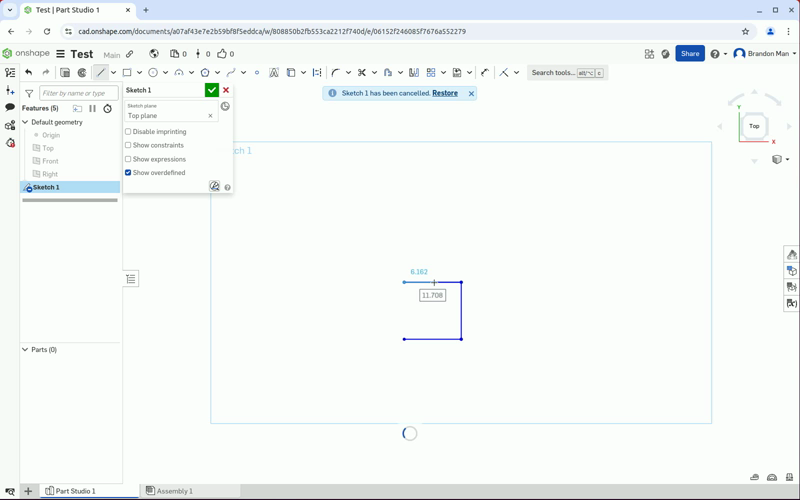
key_down(shift)
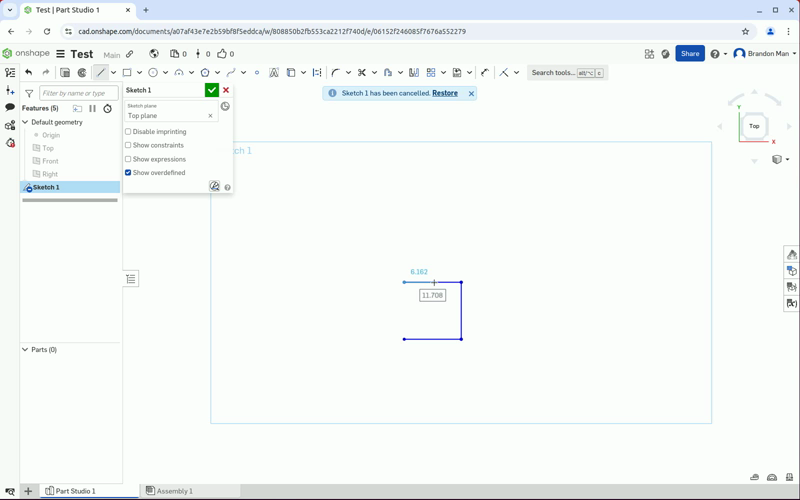
mouse_move(404, 339)
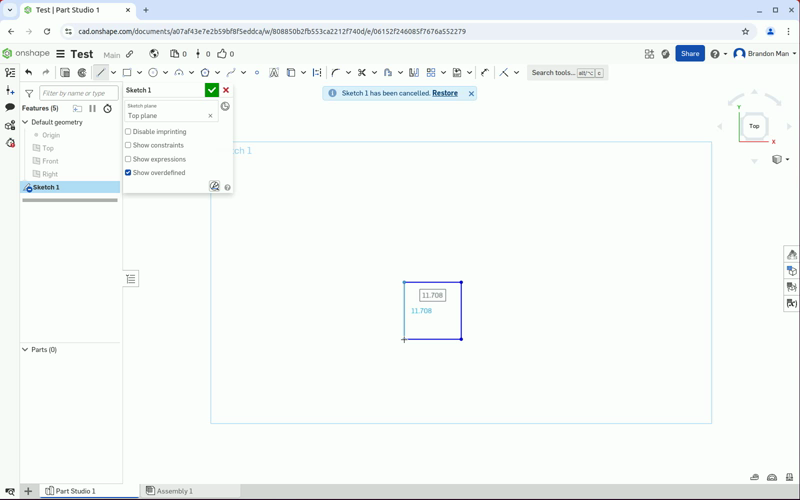
key_up(shift)
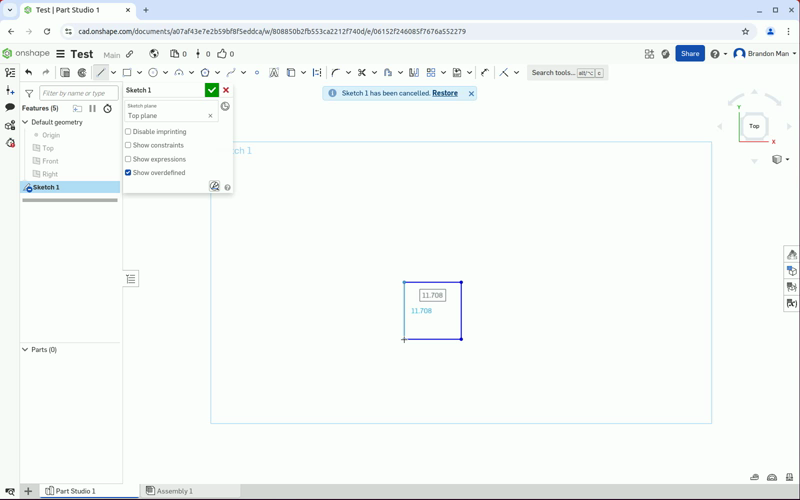
click(404, 339)
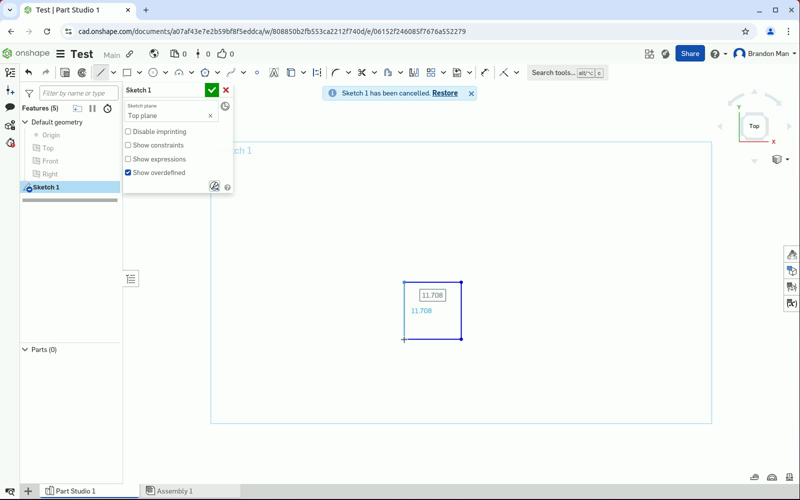
key(esc)
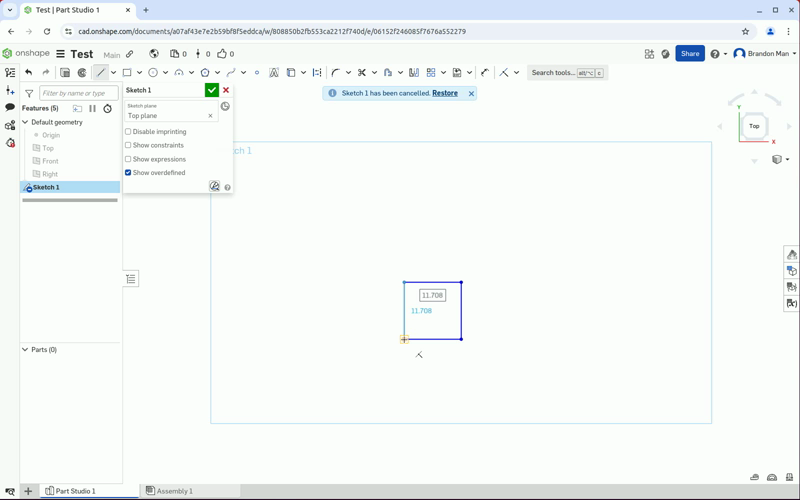
mouse_move(451, 289)
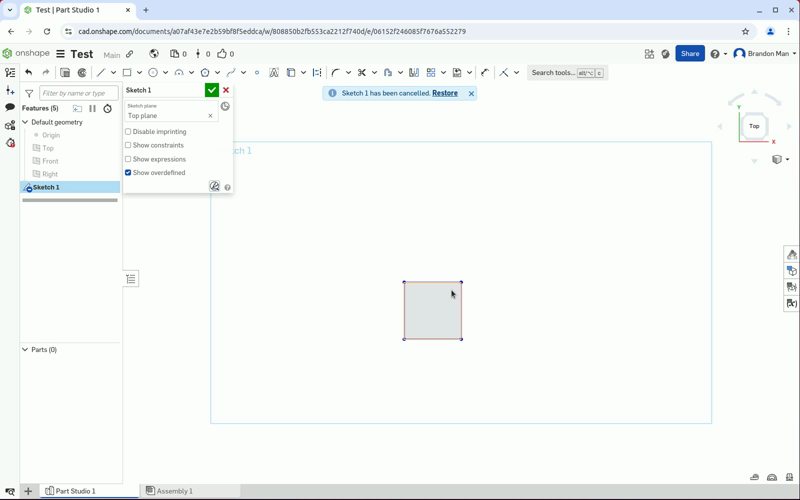
click(451, 289)
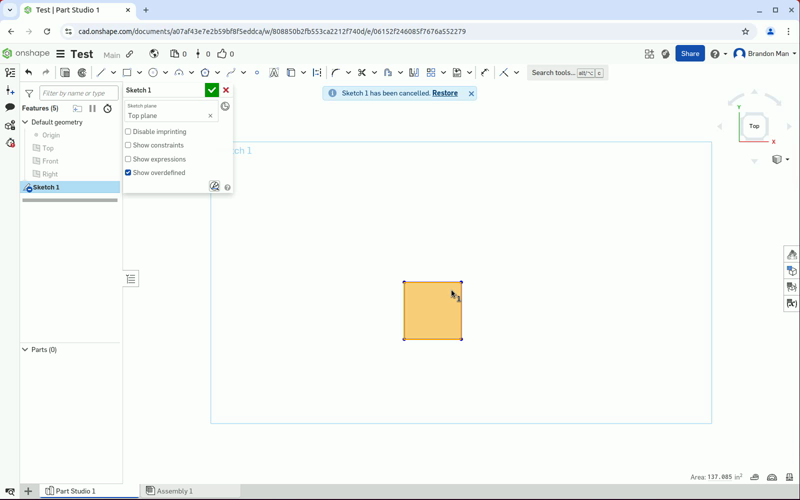
mouse_move(73, 352)
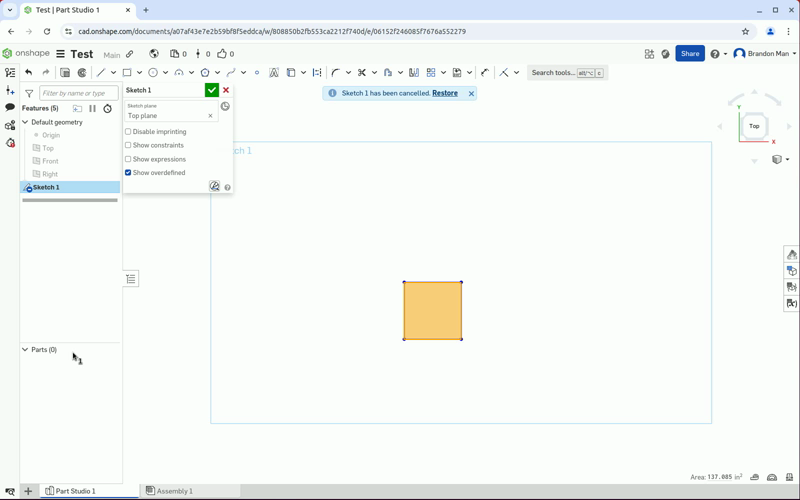
key(shift+y)
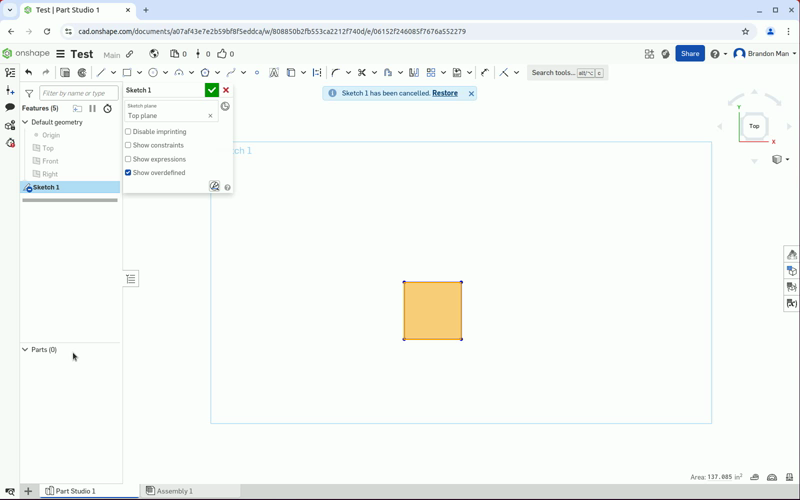
key(shift+e)
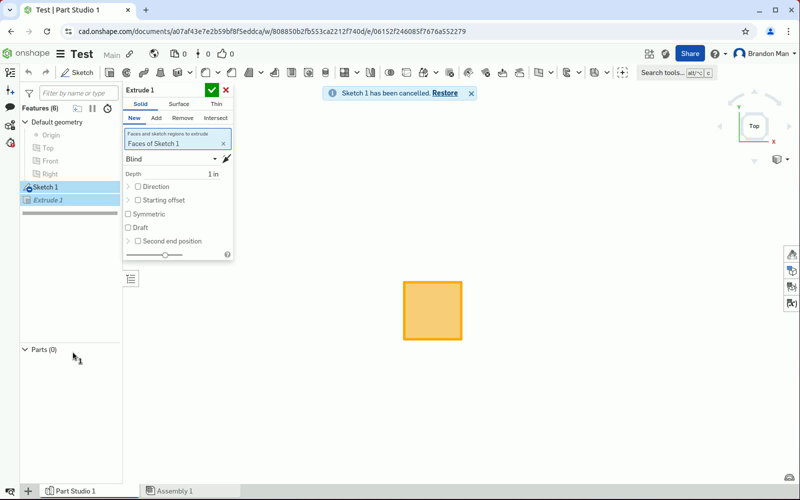
mouse_move(143, 106)
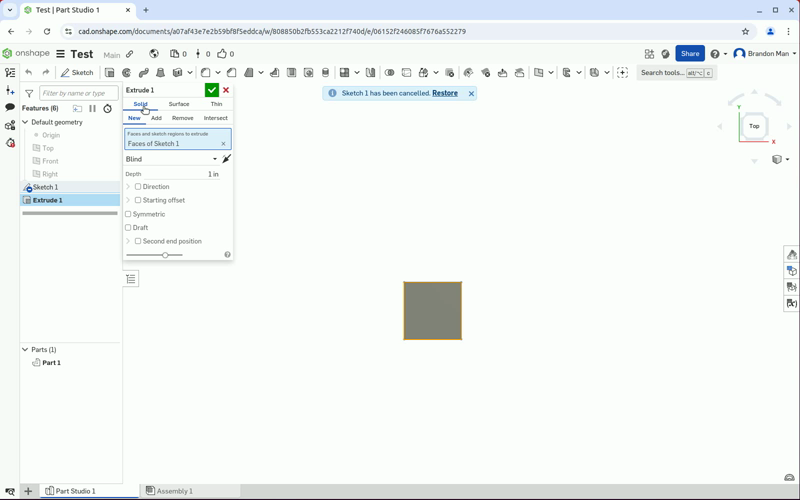
click(143, 106)
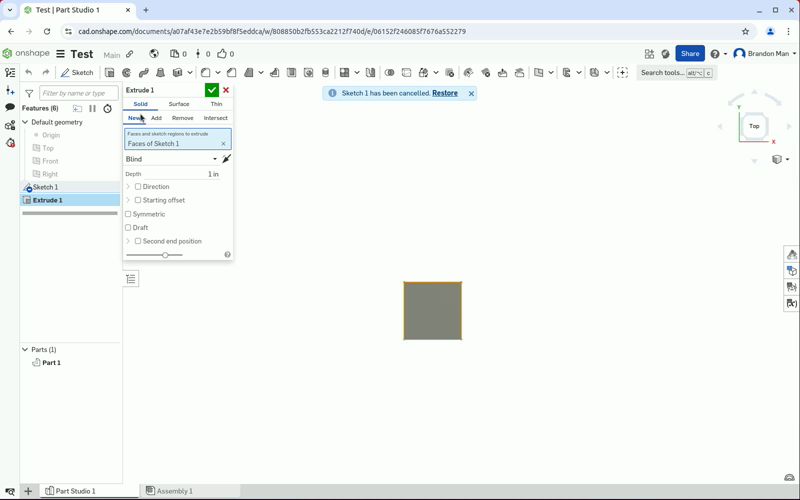
mouse_move(137, 120)
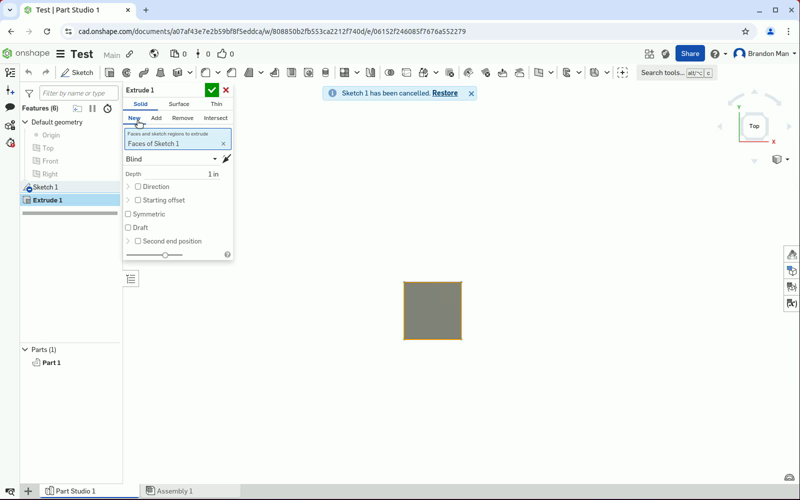
click(137, 120)
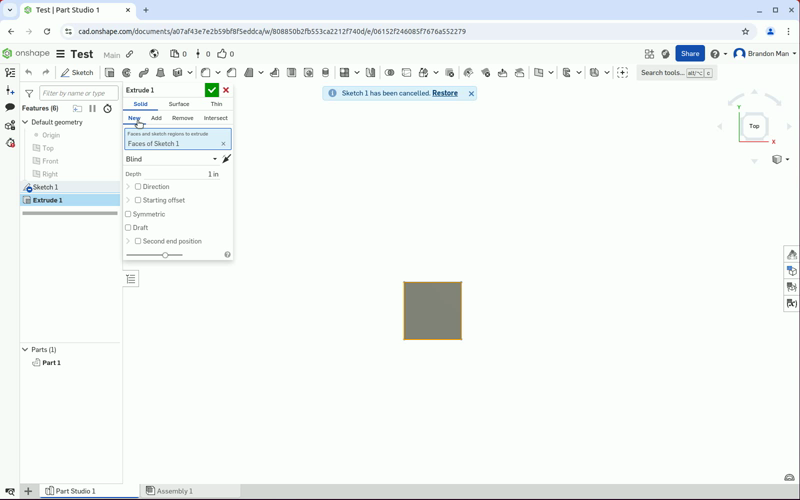
key(tab, 4)
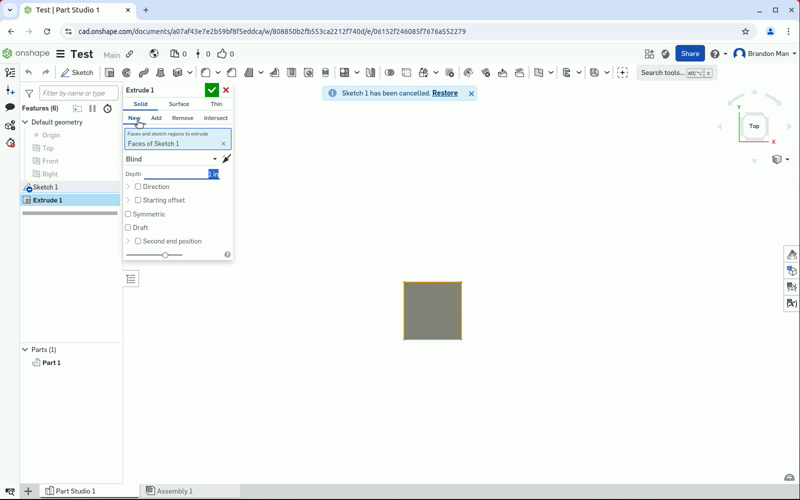
text(11.554)
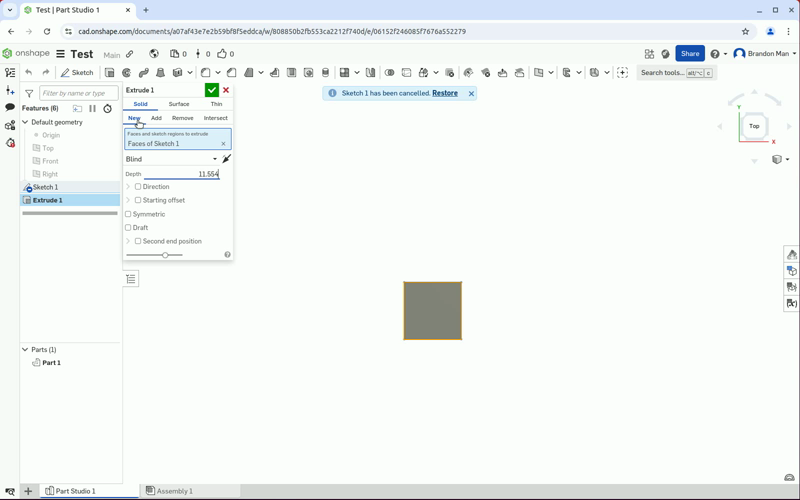
key(enter)
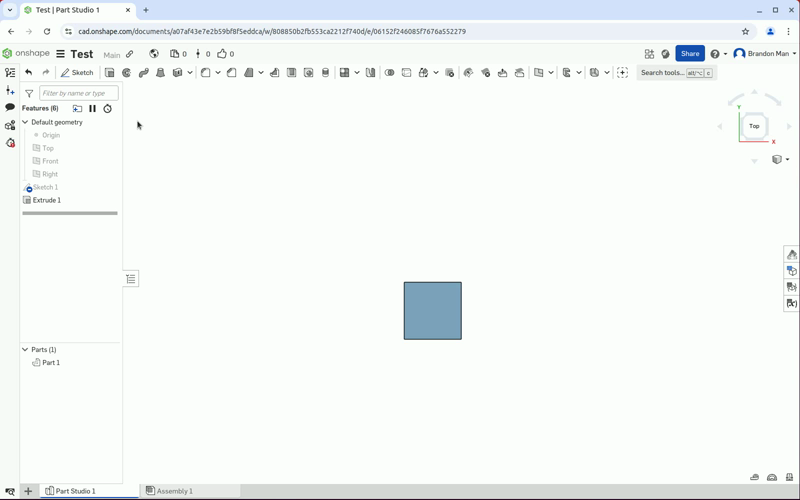
key(shift+h)
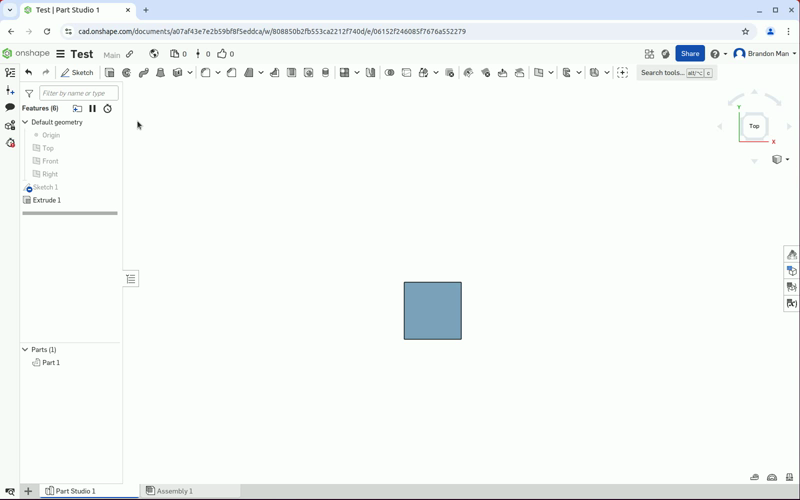
key(shift+h)
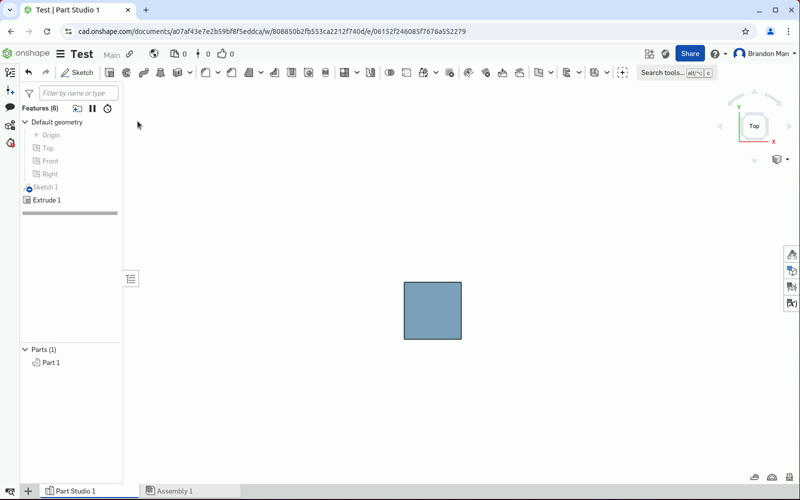
mouse_move(73, 189)
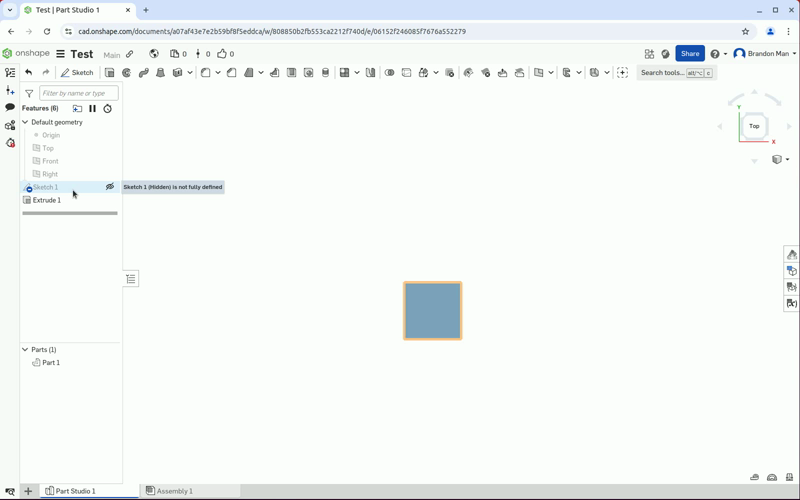
click(73, 189)
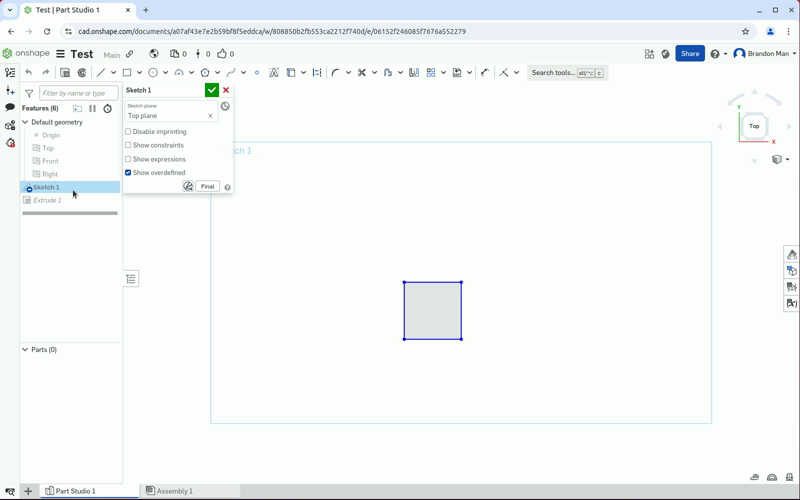
mouse_move(229, 92)
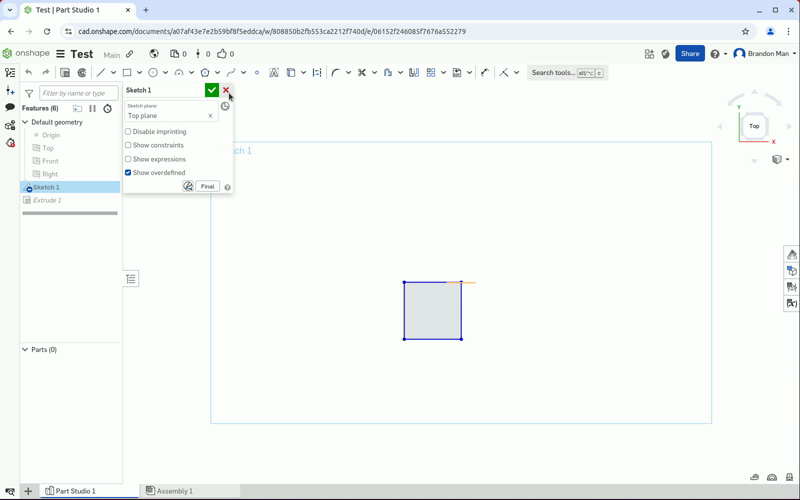
click(229, 92)
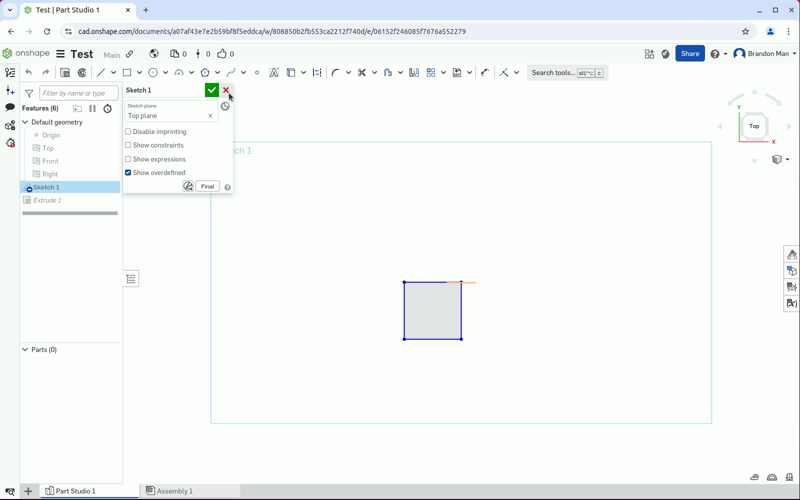
key(shift+s)
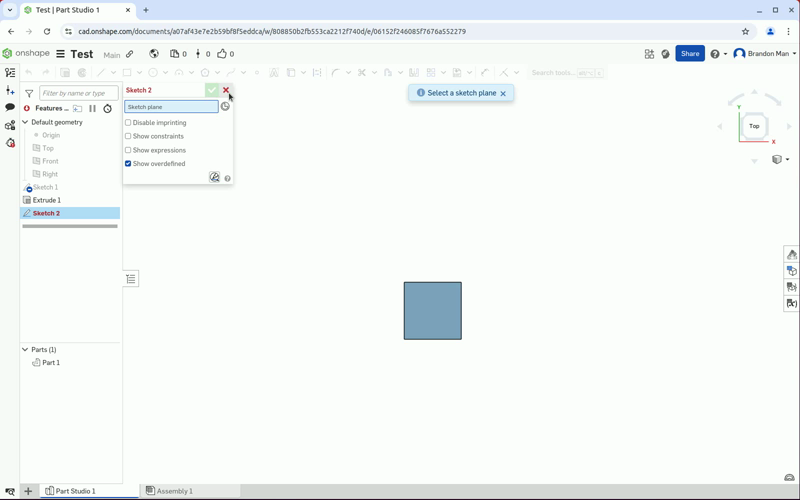
mouse_move(73, 150)
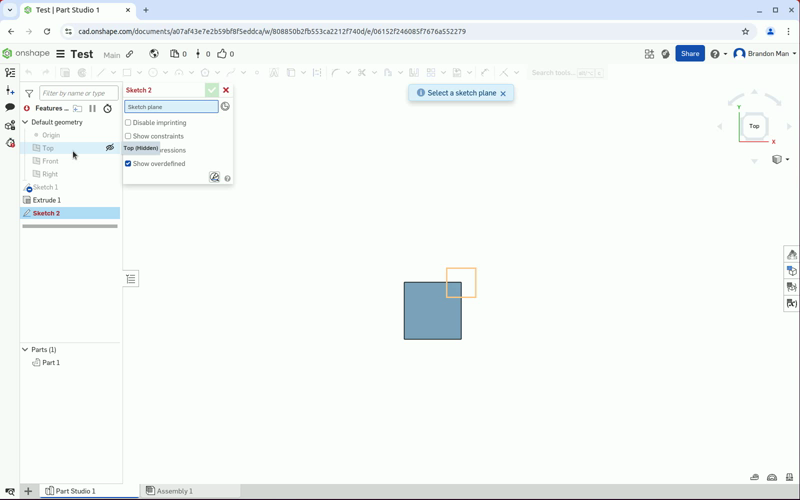
click(73, 150)
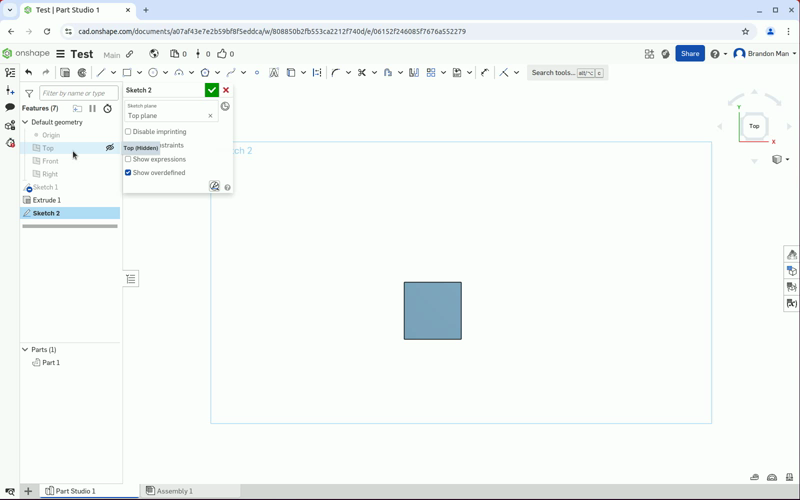
mouse_move(73, 352)
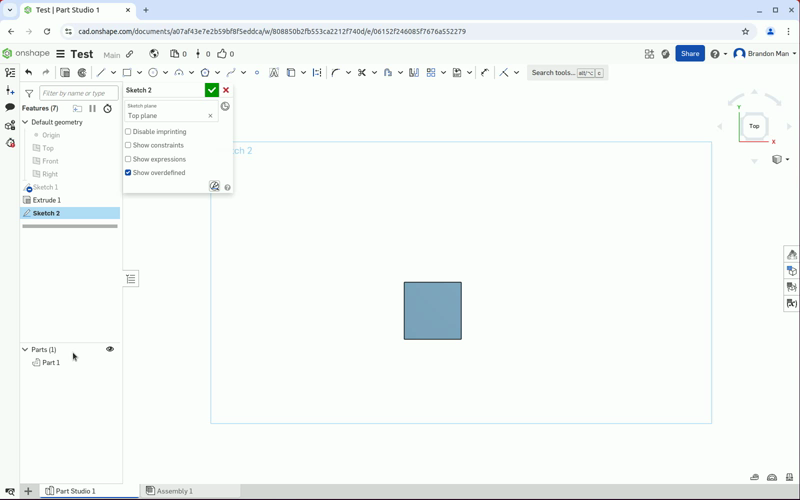
key(y)
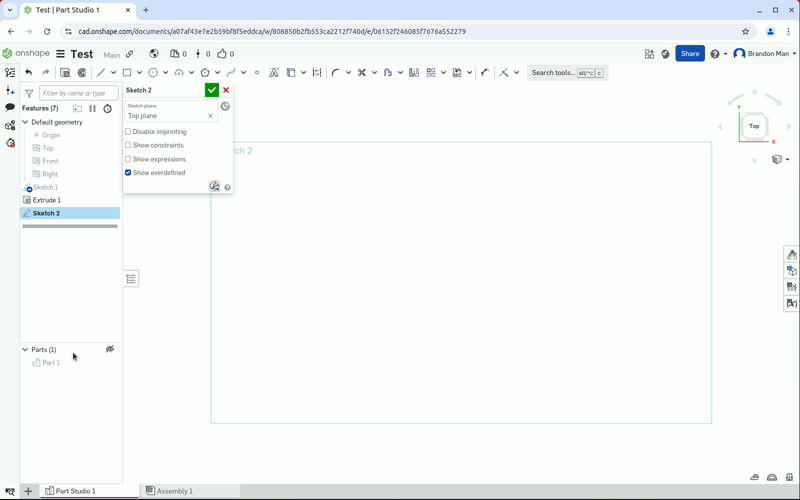
key(l)
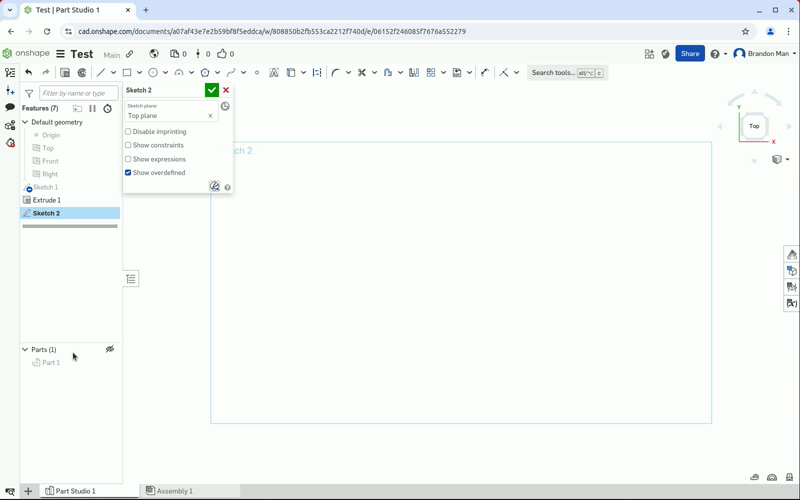
key_down(shift)
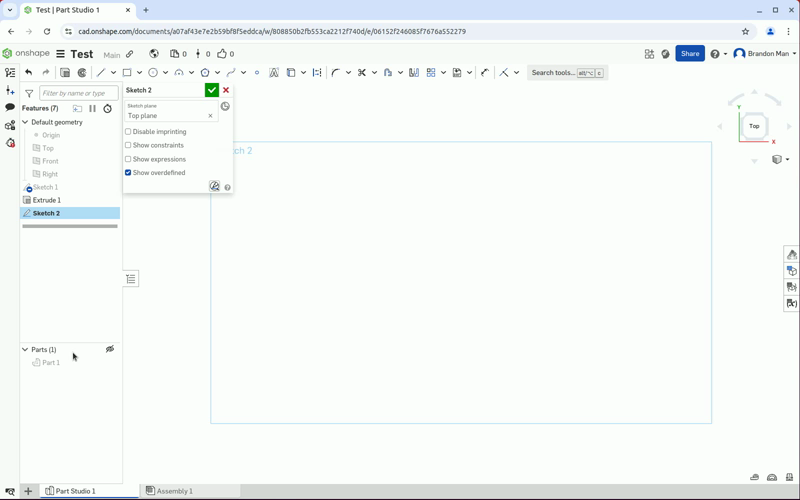
mouse_move(460, 282)
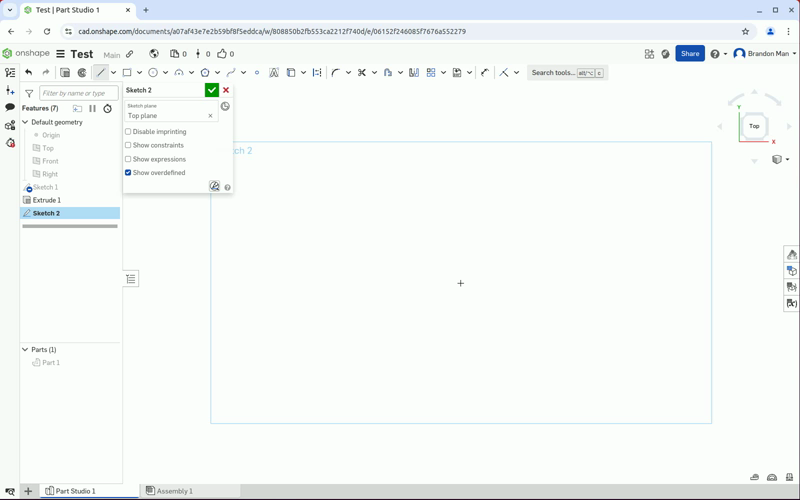
click(460, 282)
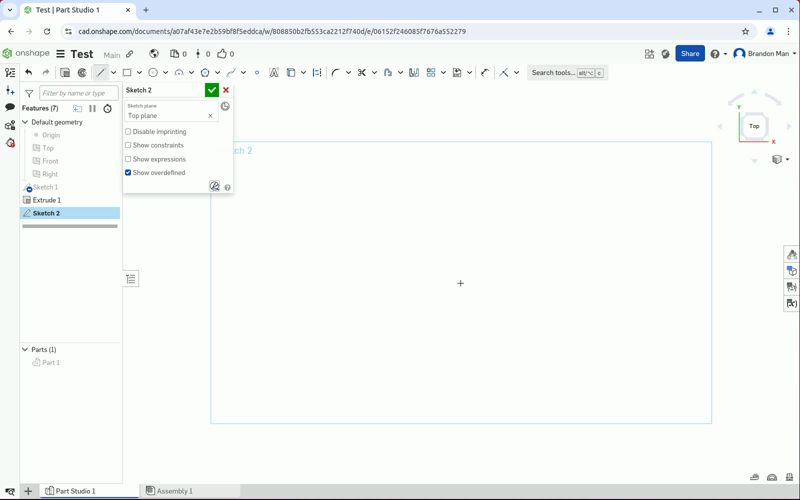
key_up(shift)
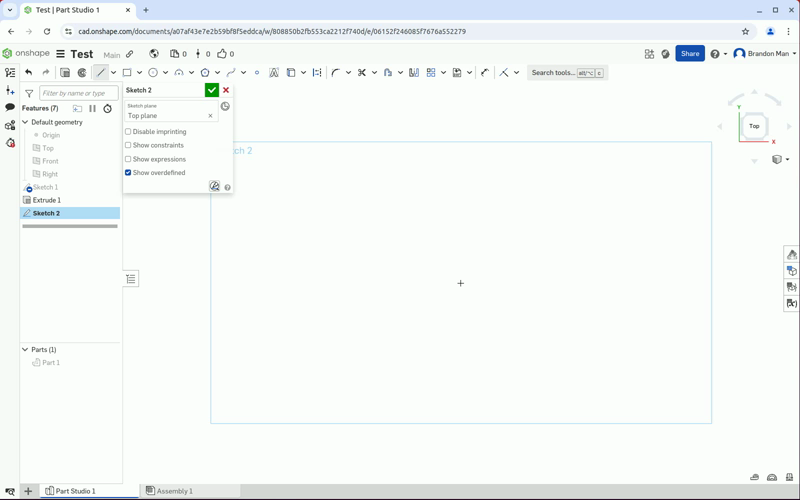
key_down(shift)
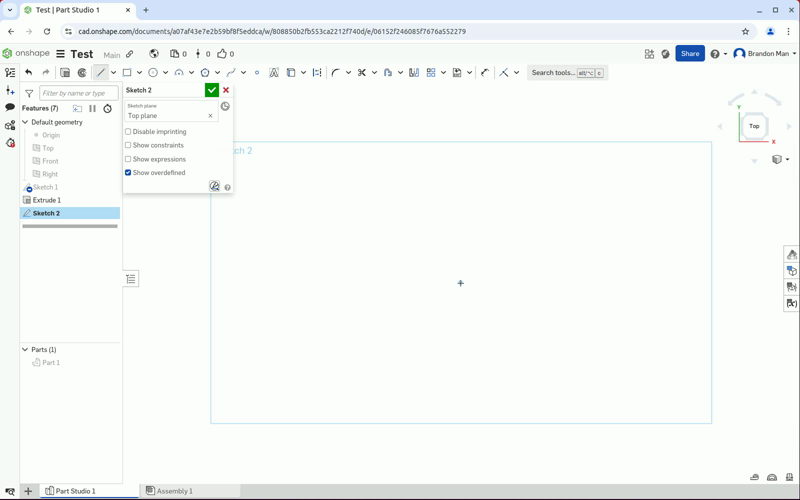
mouse_move(490, 282)
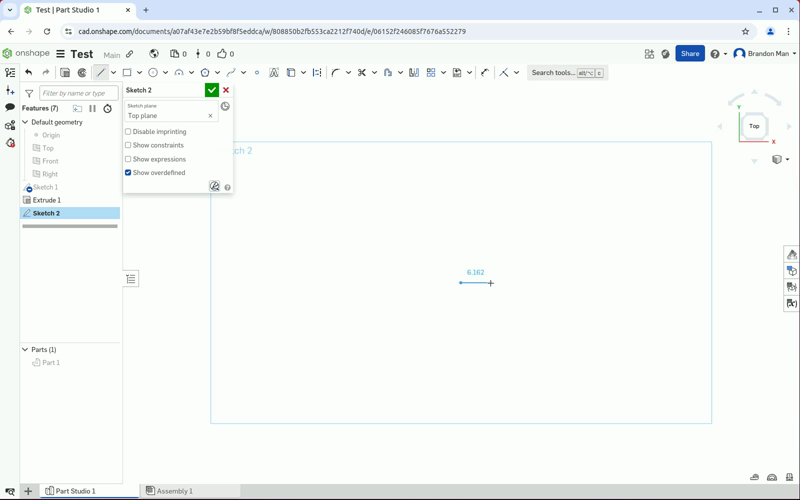
mouse_move(517, 282)
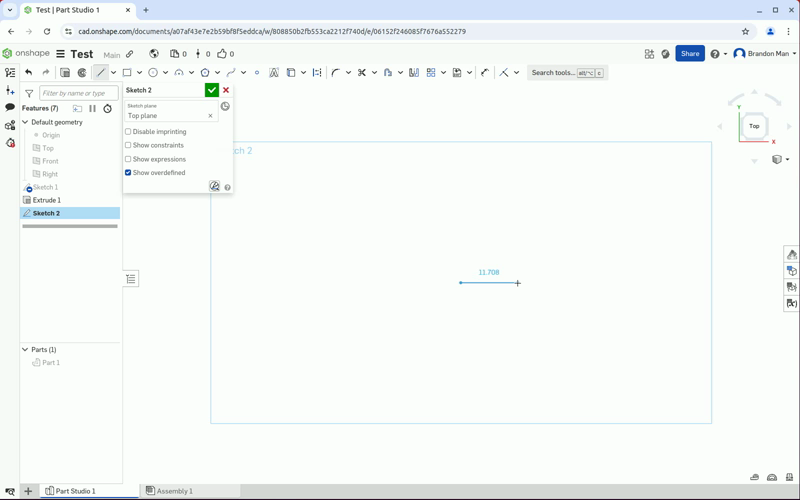
click(517, 282)
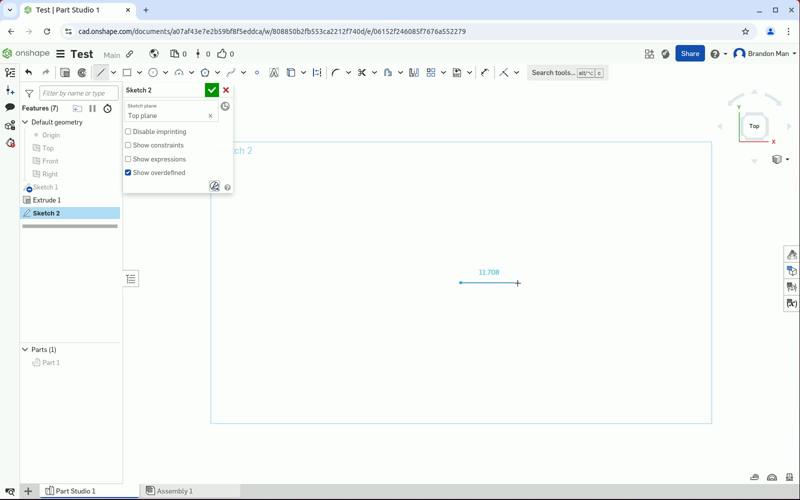
key_up(shift)
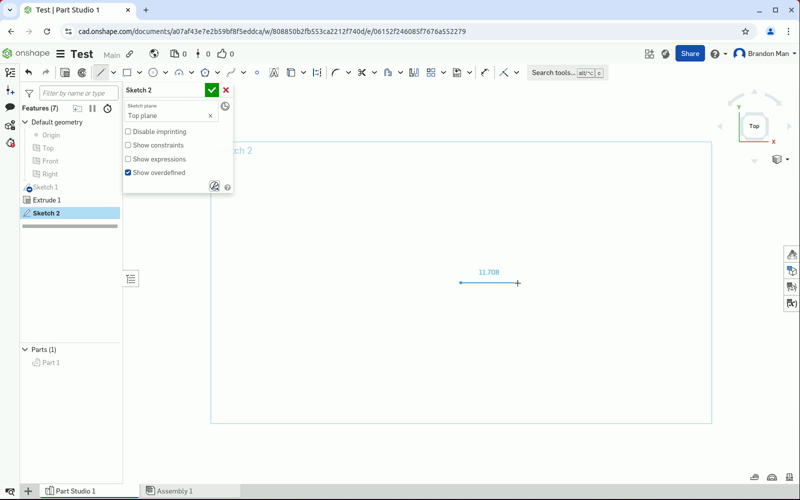
key_down(shift)
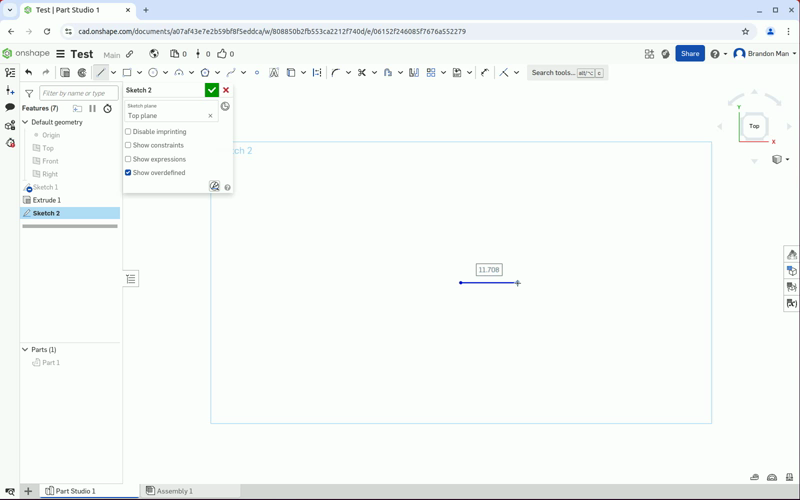
mouse_move(547, 282)
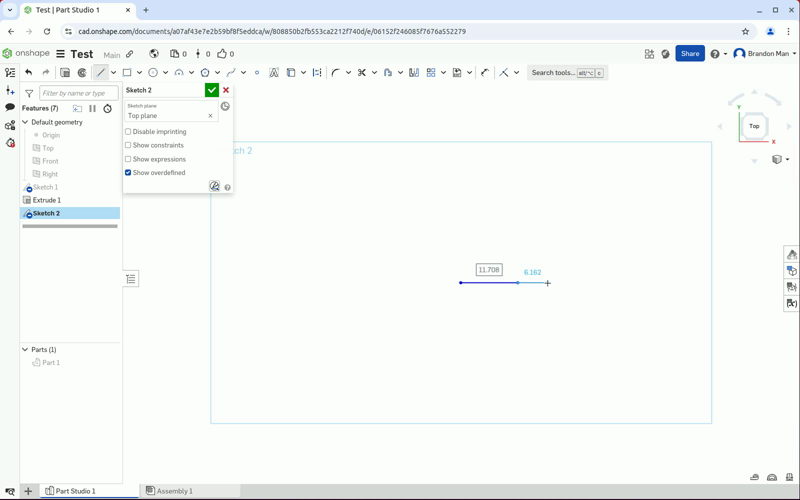
mouse_move(517, 226)
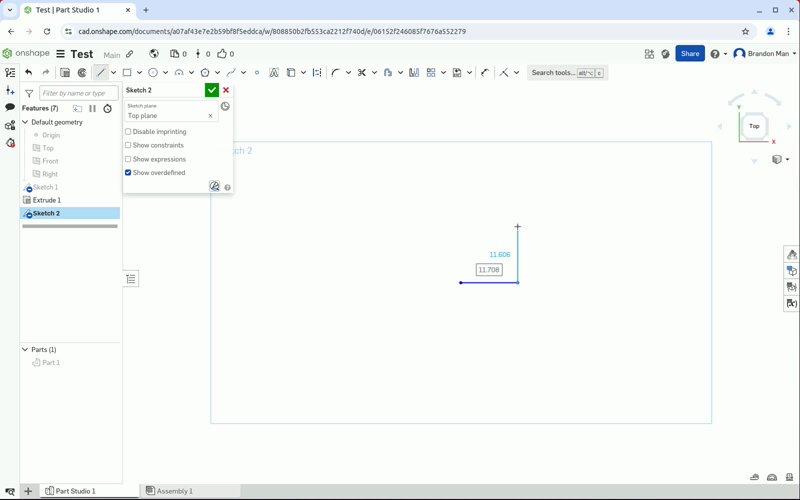
click(517, 226)
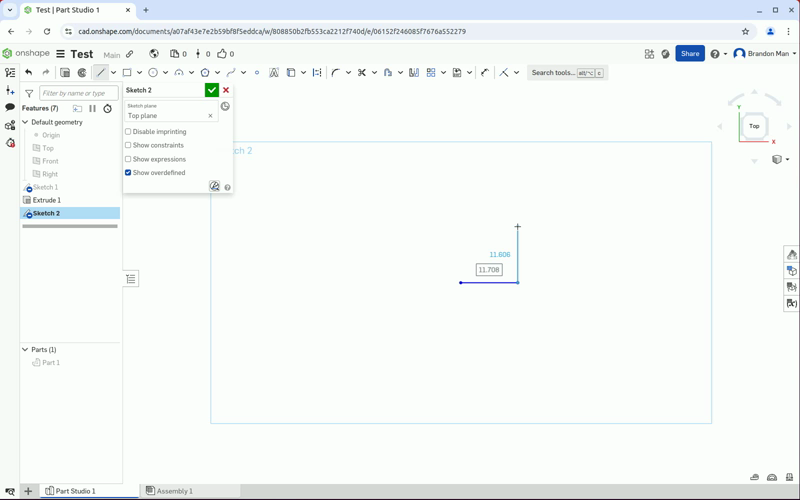
key_up(shift)
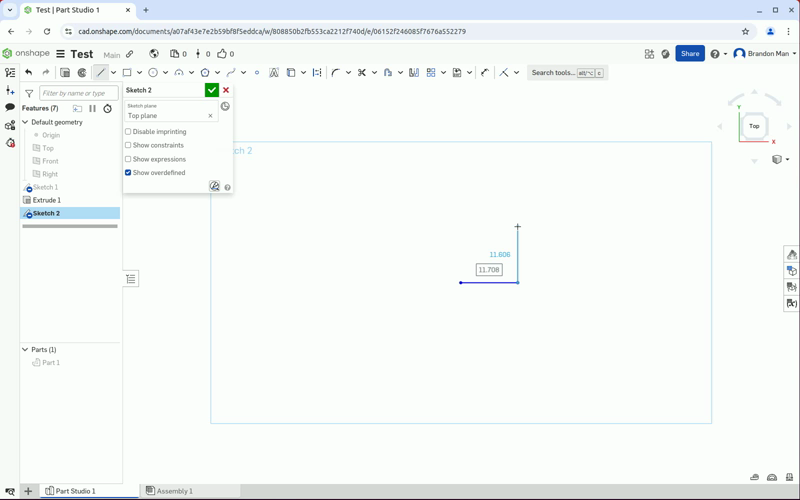
key_down(shift)
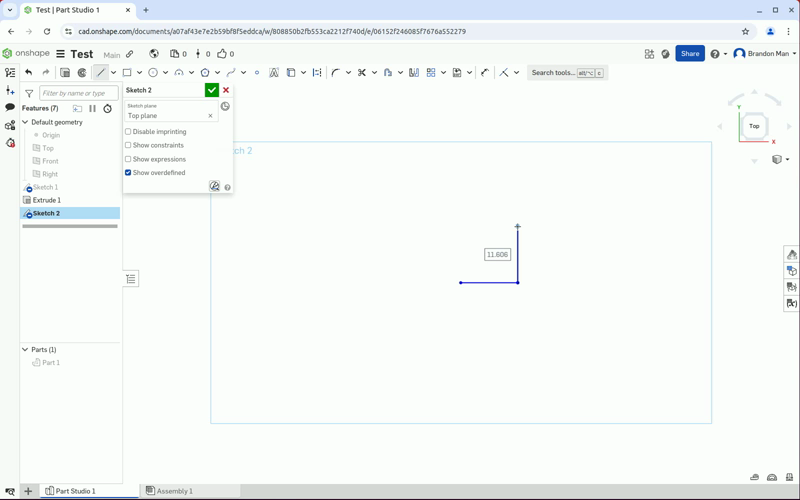
mouse_move(547, 226)
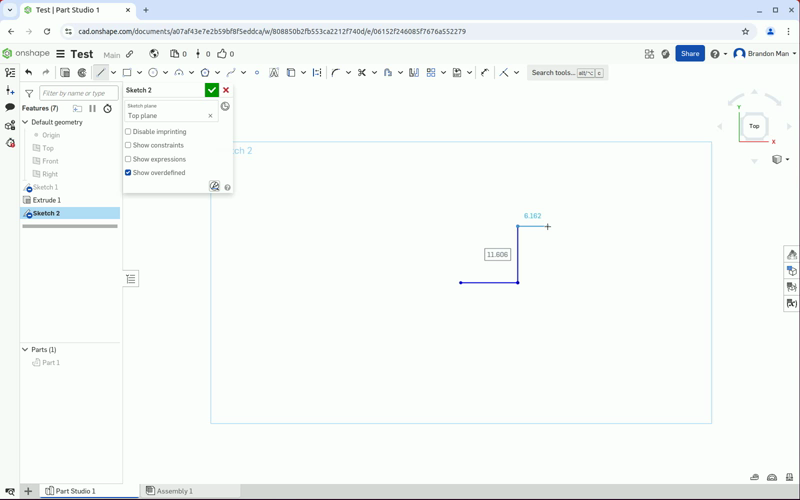
mouse_move(460, 226)
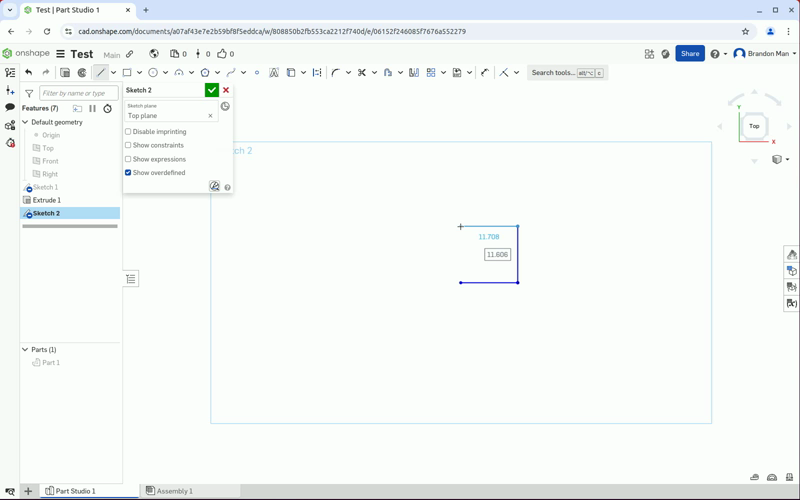
click(460, 226)
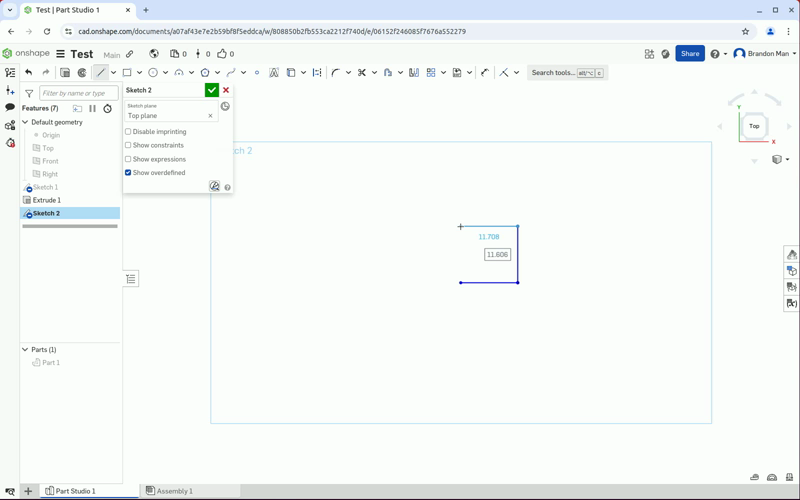
key_up(shift)
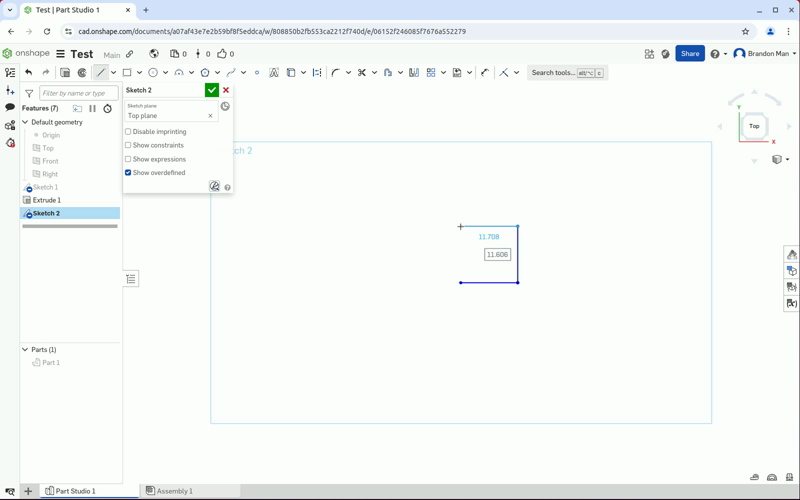
mouse_move(490, 226)
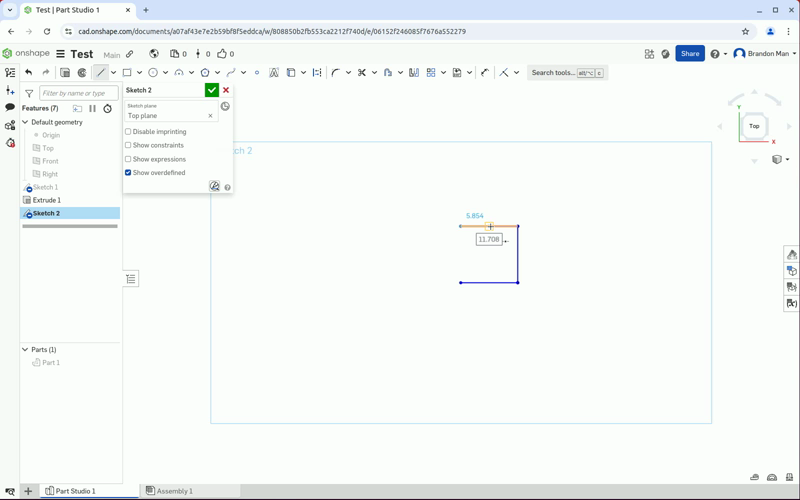
key_down(shift)
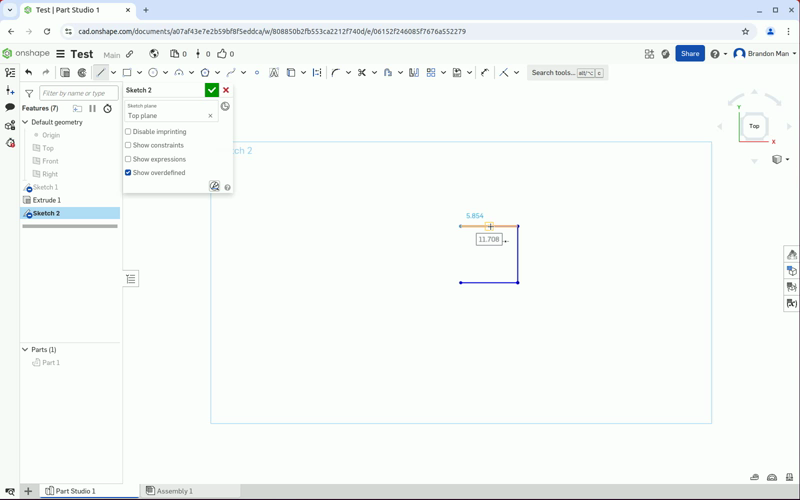
mouse_move(460, 282)
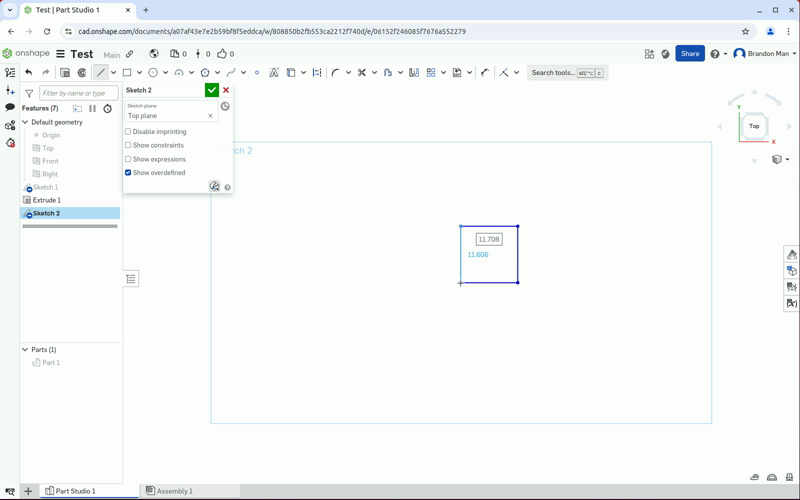
key_up(shift)
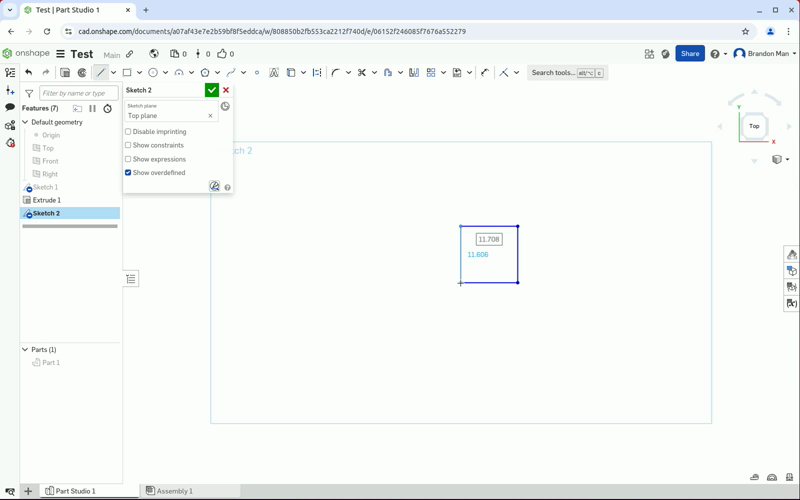
click(460, 282)
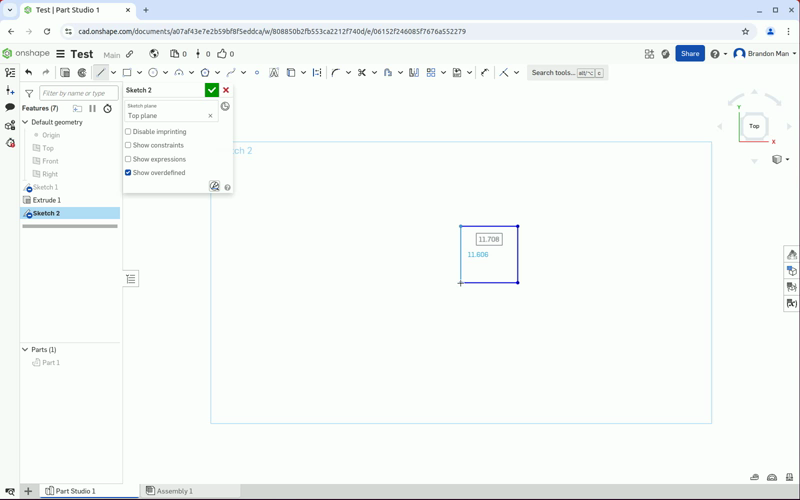
key(esc)
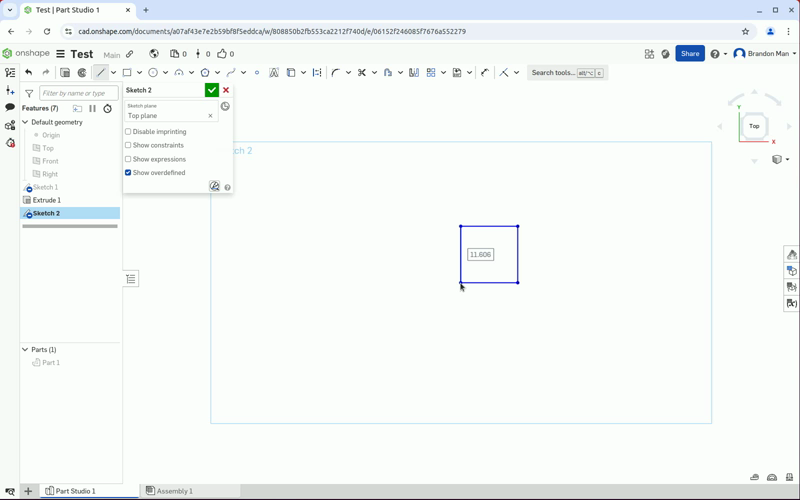
mouse_move(467, 255)
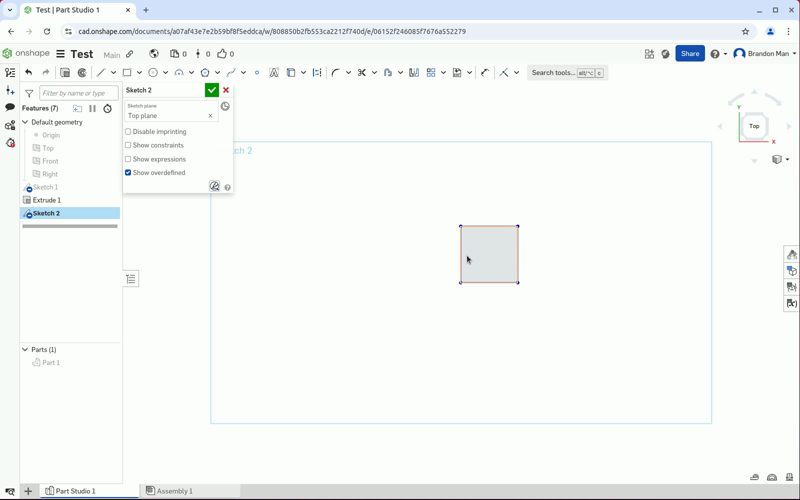
click(467, 255)
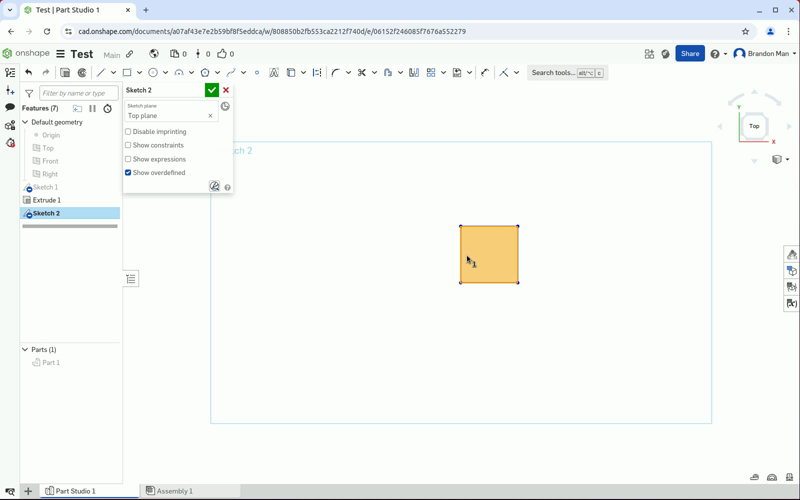
mouse_move(73, 352)
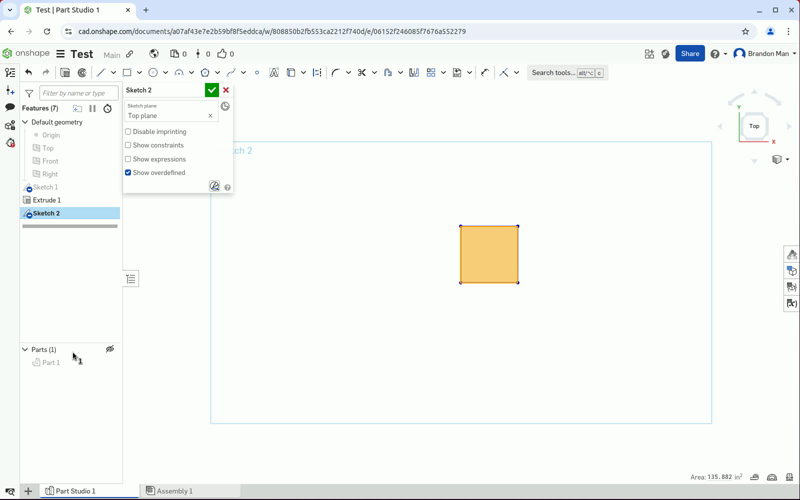
key(shift+y)
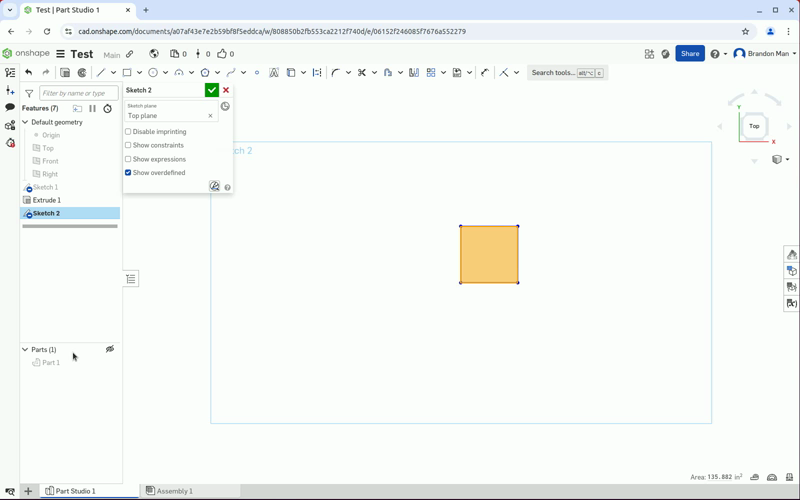
key(shift+e)
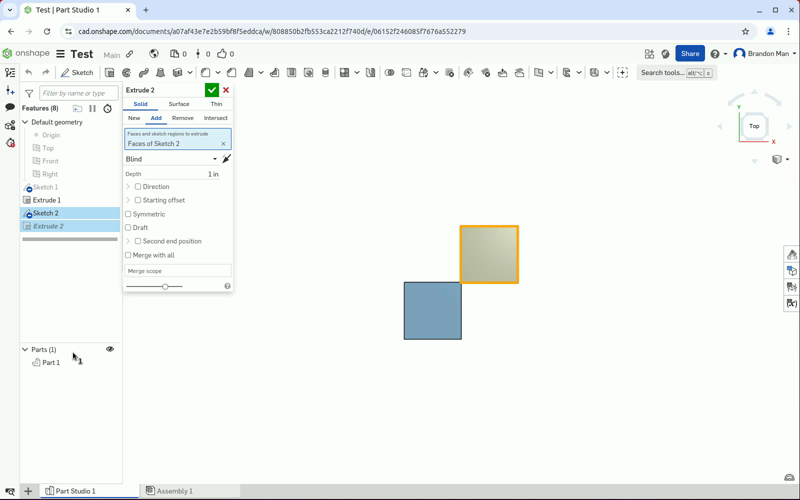
mouse_move(143, 106)
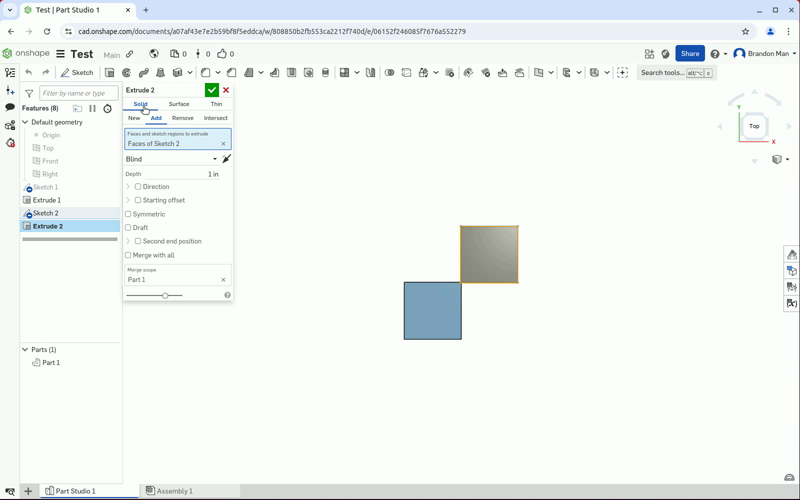
click(143, 106)
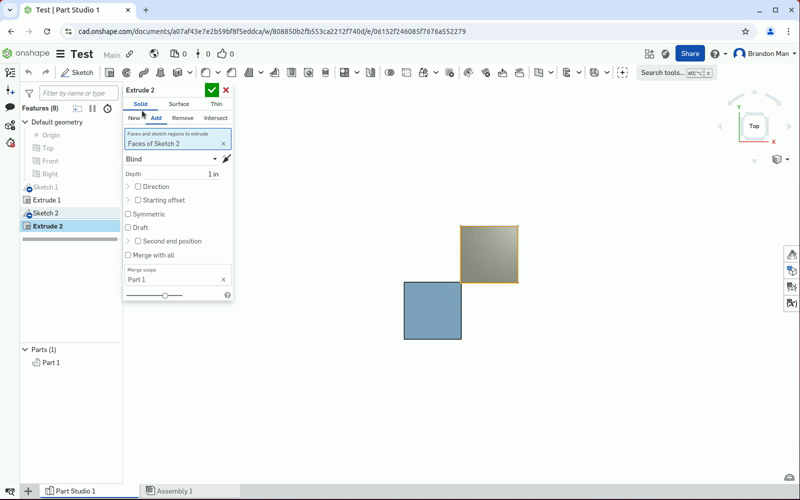
mouse_move(137, 120)
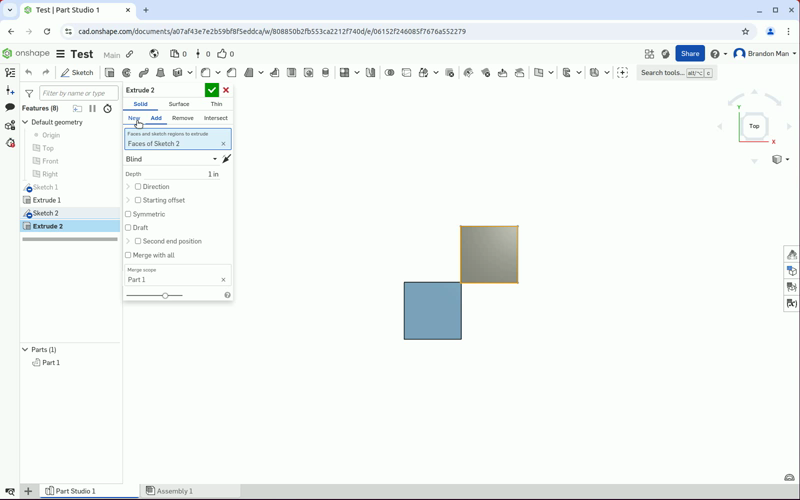
click(137, 120)
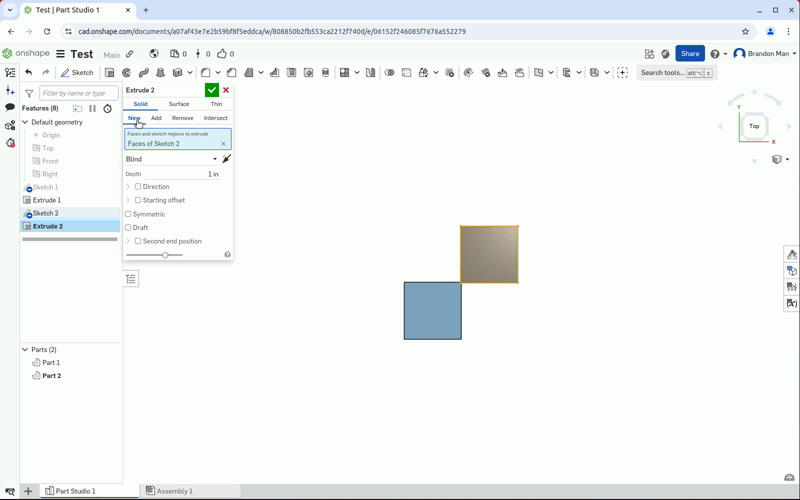
key(tab, 4)
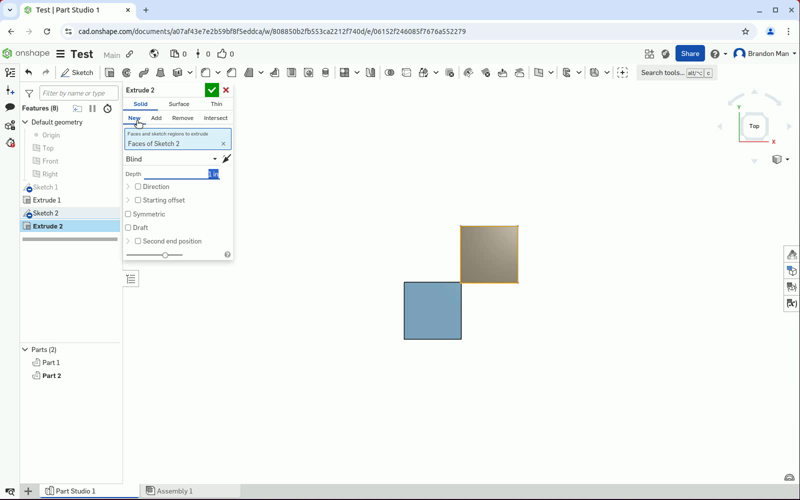
text(11.554)
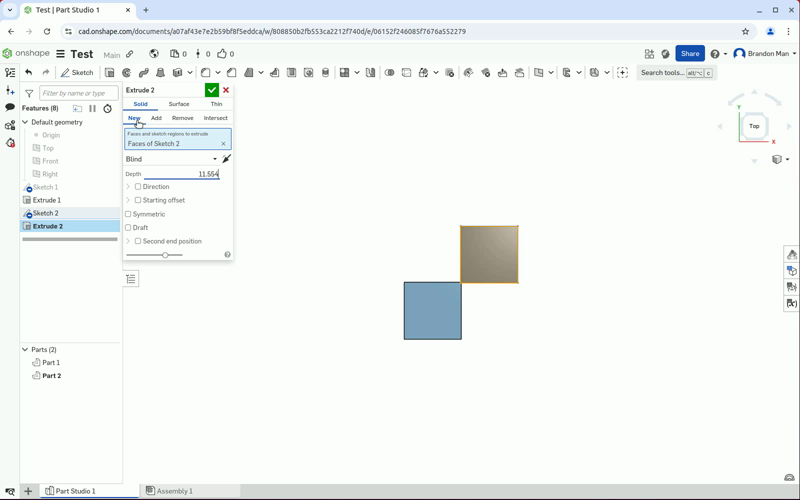
key(enter)
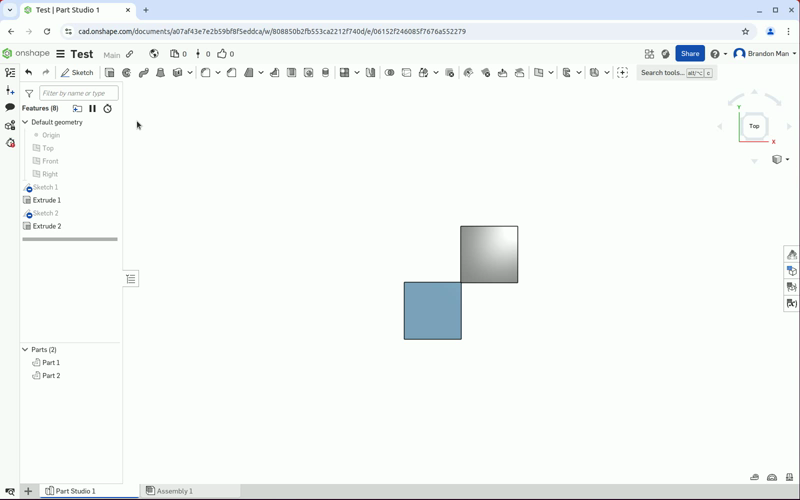
key(shift+h)
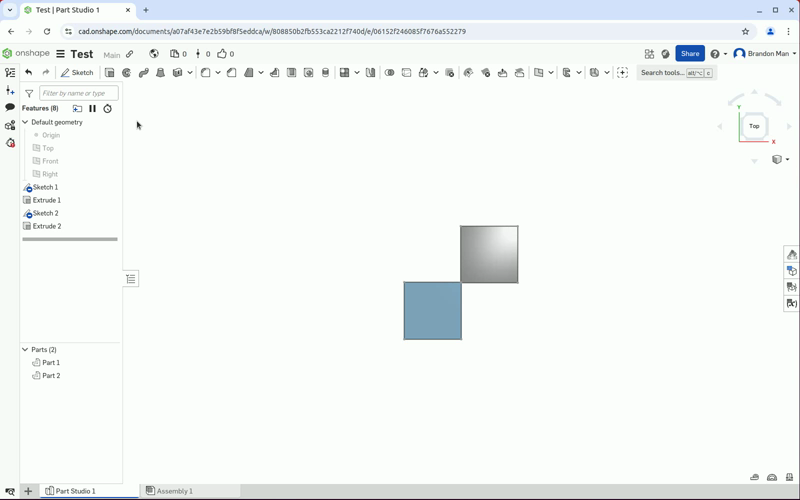
key(shift+h)
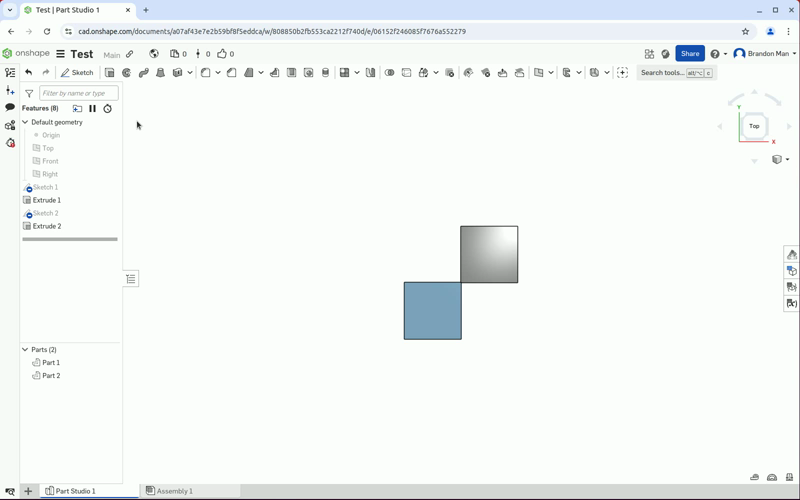
mouse_move(73, 189)
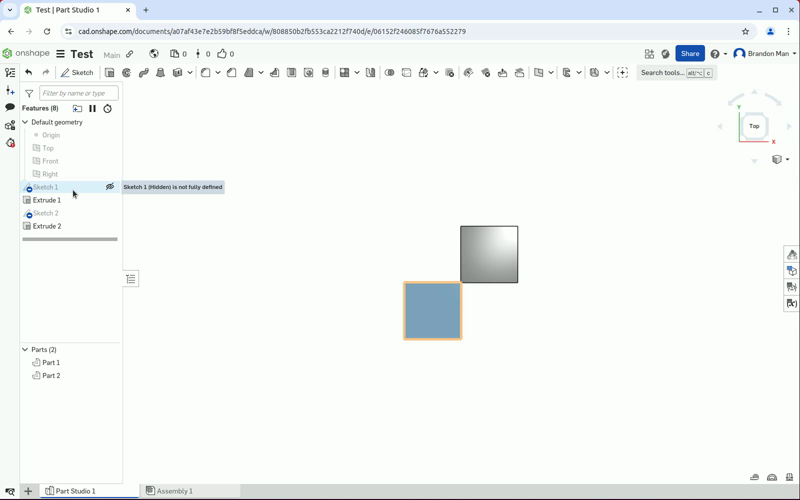
click(73, 189)
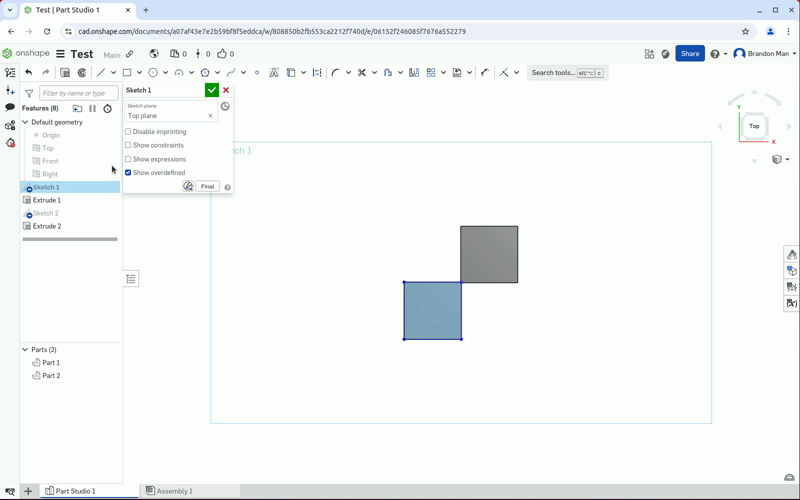
mouse_move(229, 92)
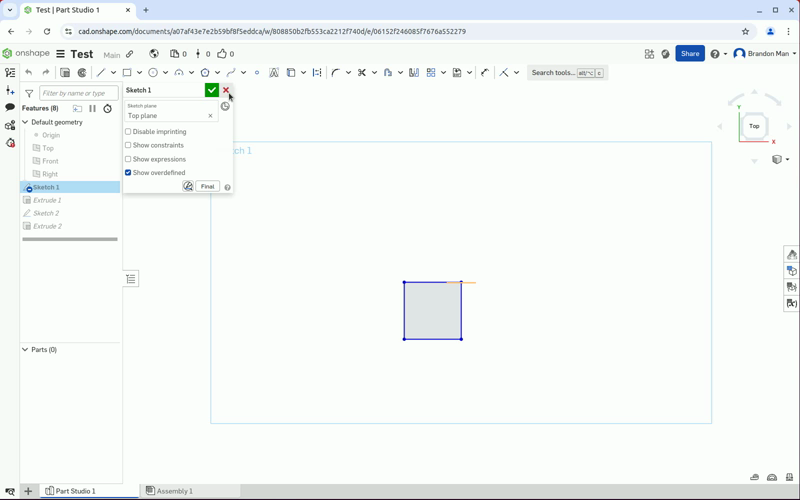
click(229, 92)
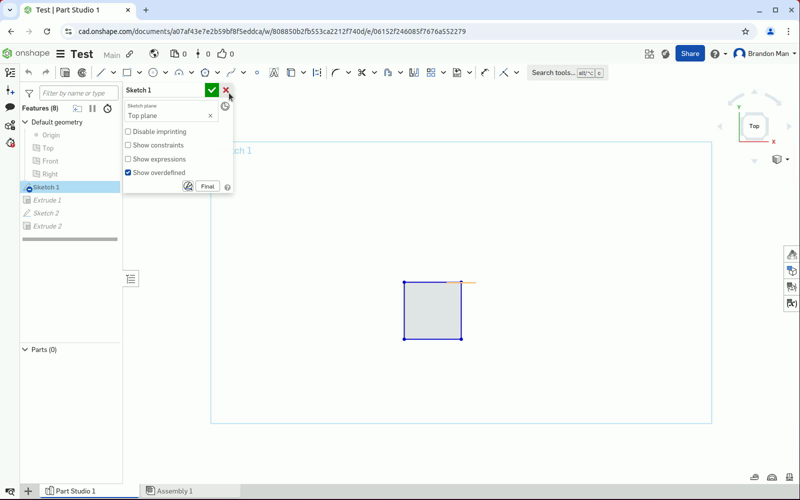
key(shift+s)
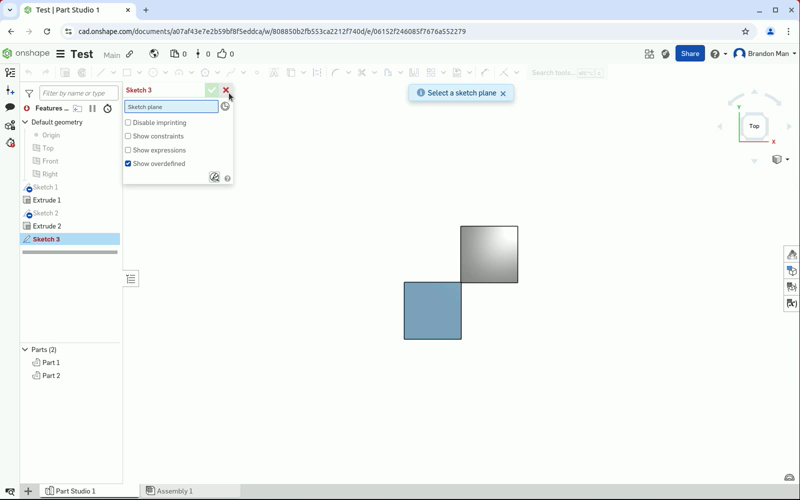
mouse_move(73, 150)
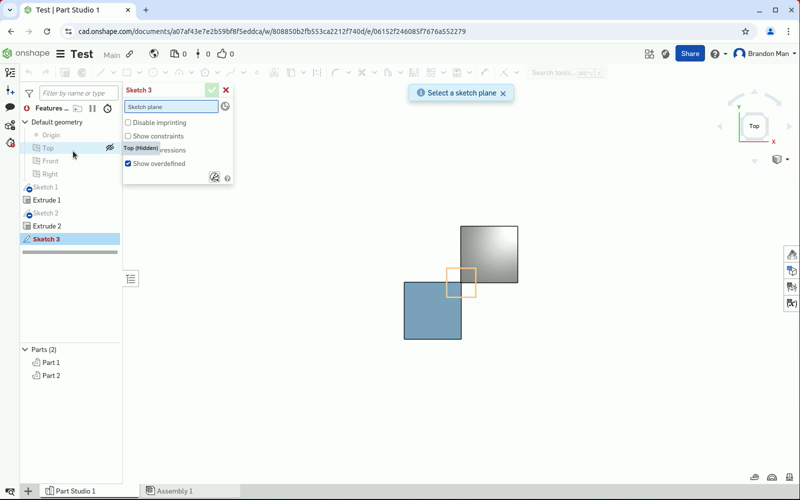
click(73, 150)
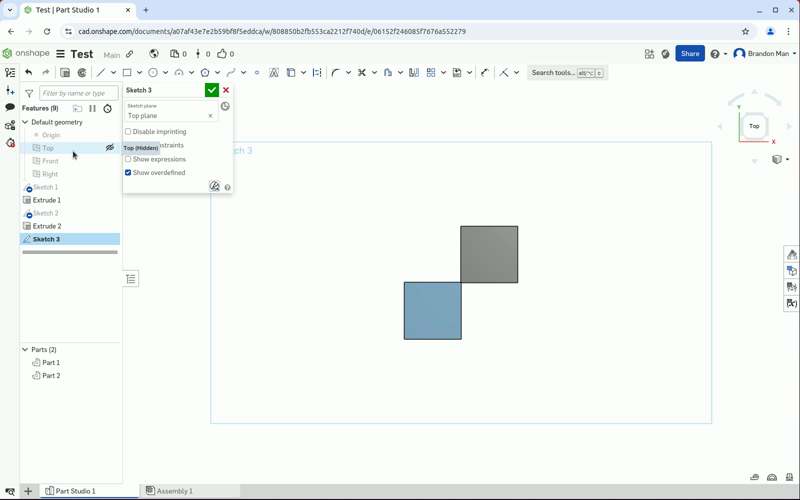
mouse_move(73, 352)
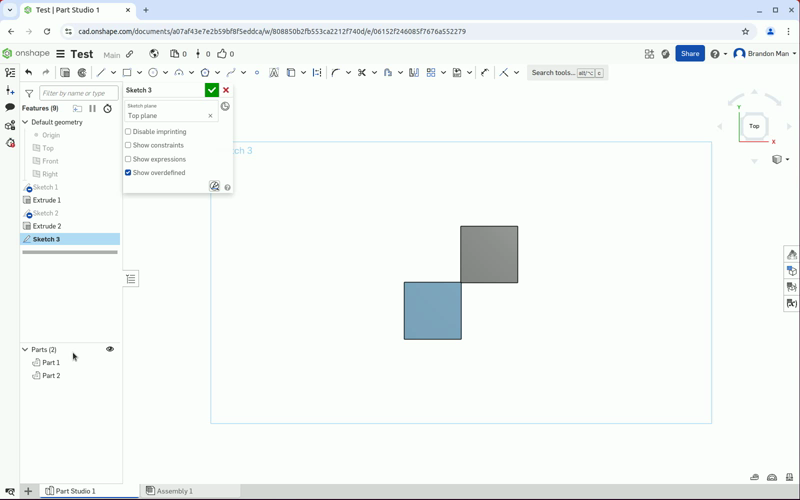
key(y)
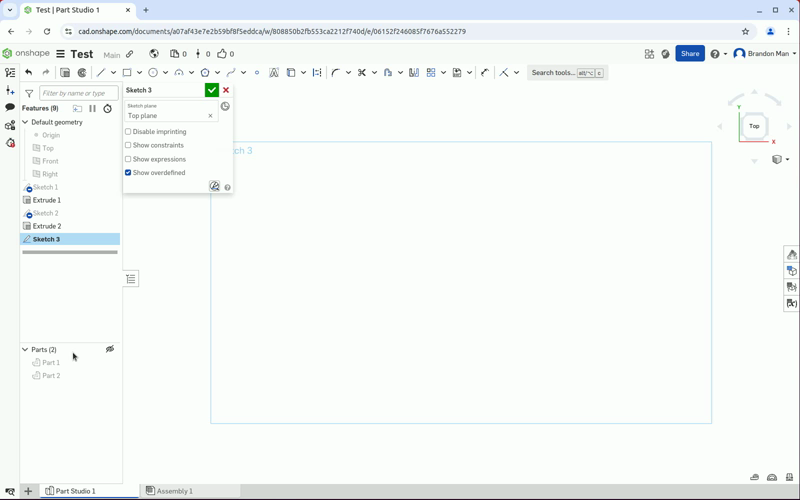
key(l)
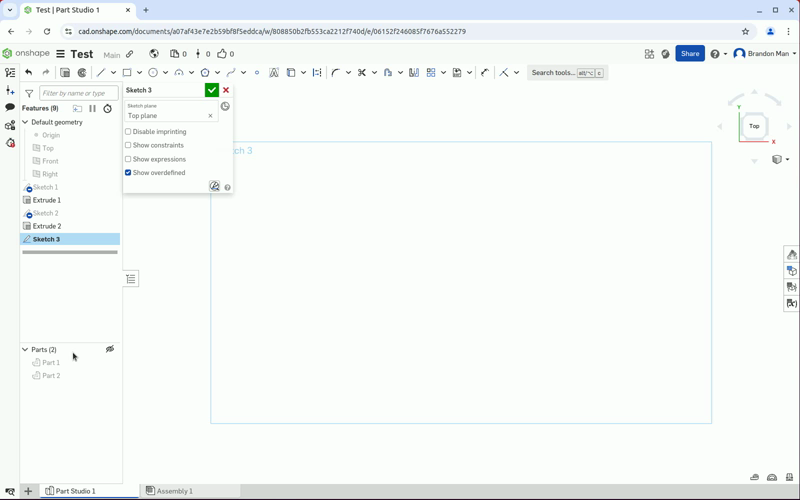
key_down(shift)
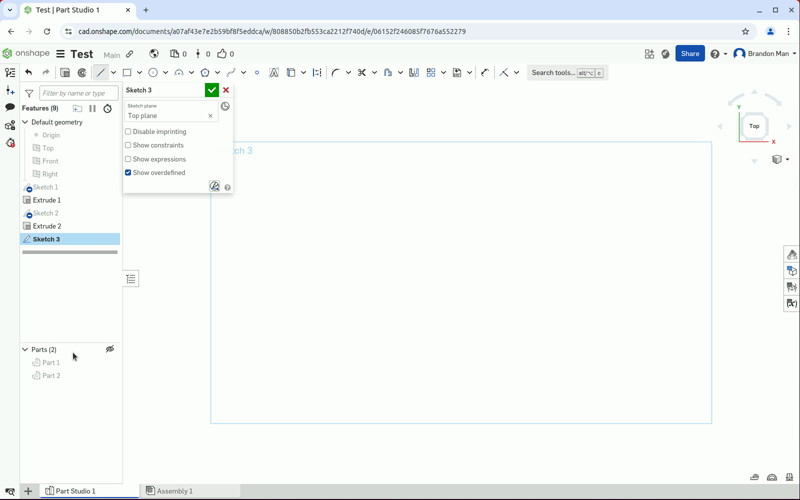
mouse_move(404, 282)
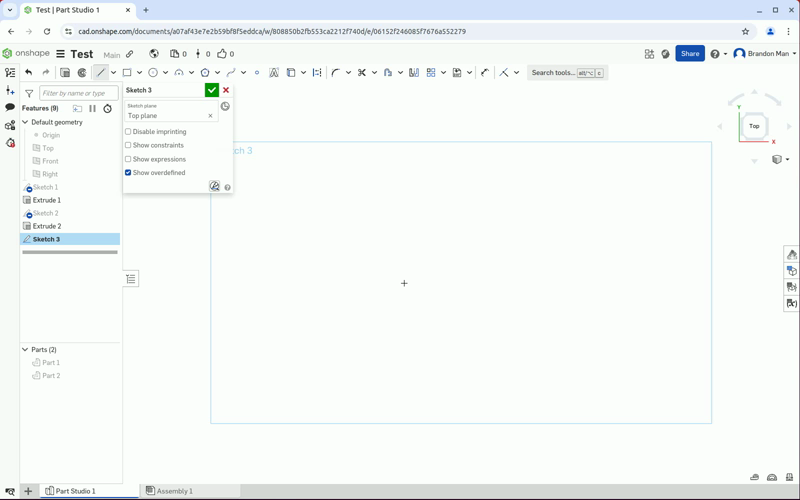
click(404, 282)
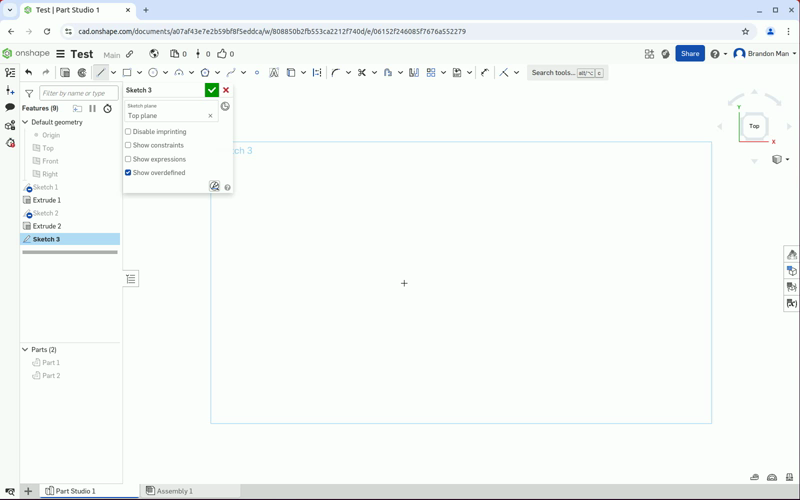
key_up(shift)
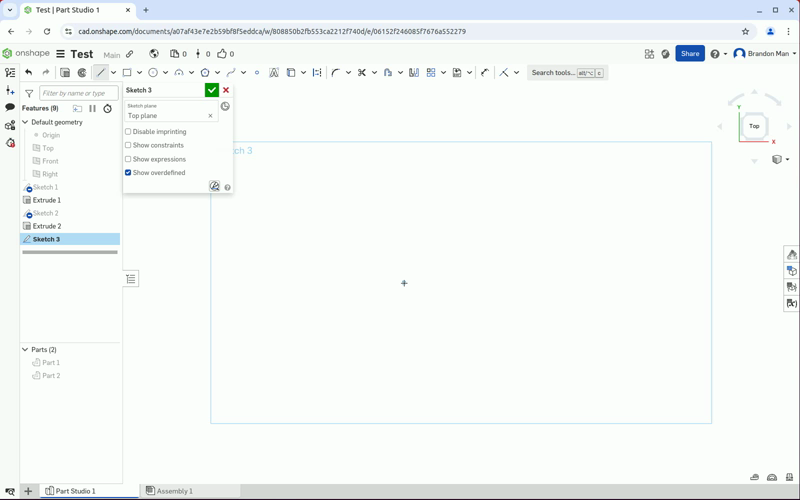
key_down(shift)
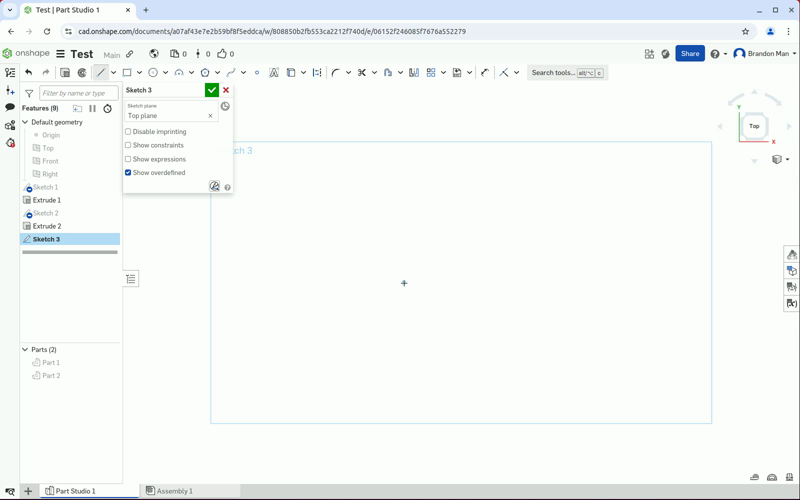
mouse_move(434, 282)
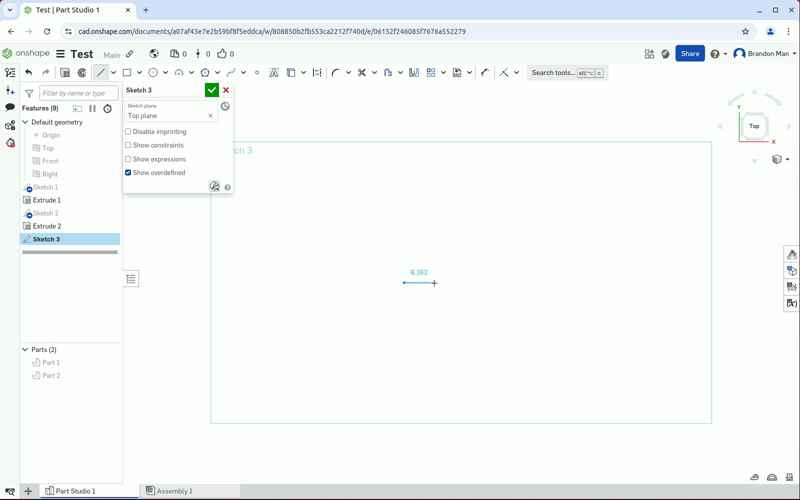
mouse_move(461, 282)
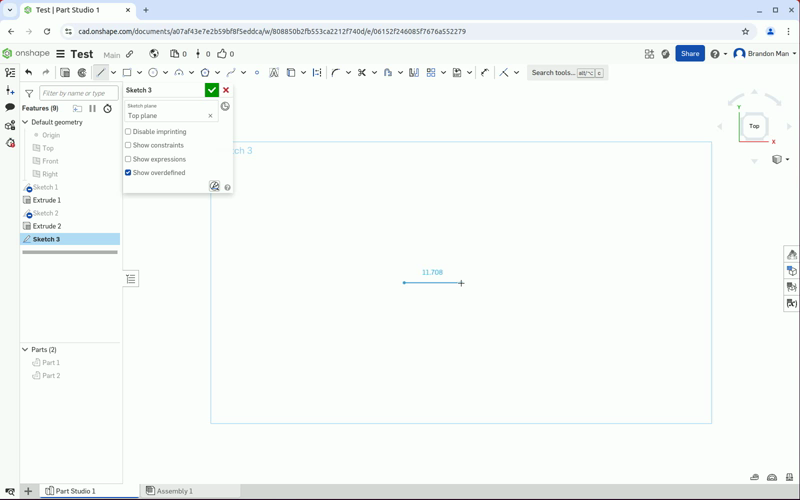
click(461, 282)
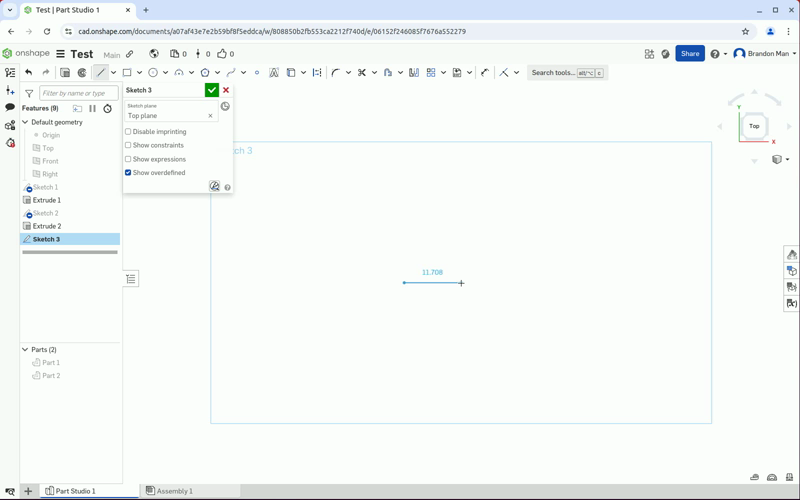
key_up(shift)
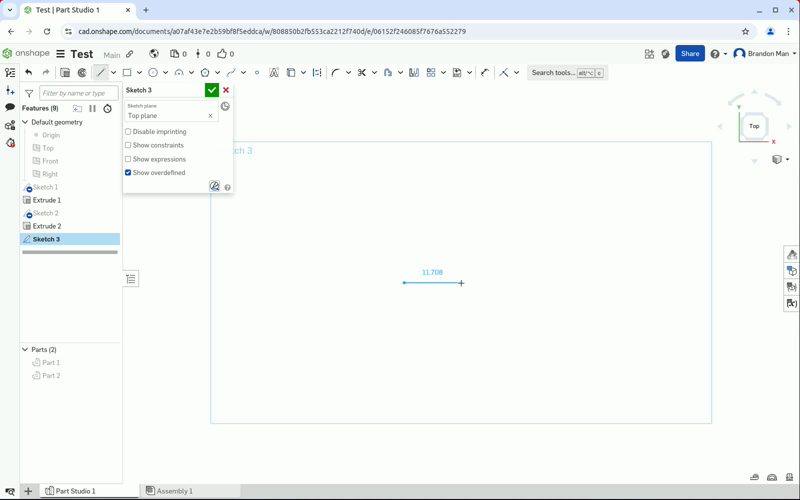
key_down(shift)
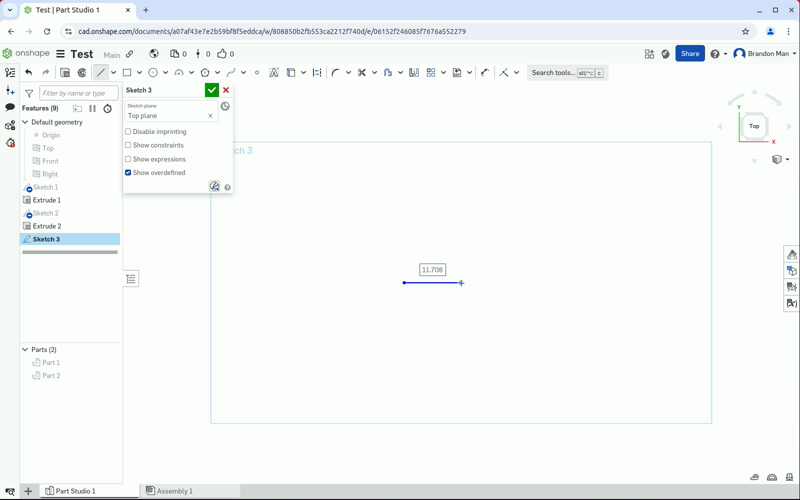
mouse_move(491, 282)
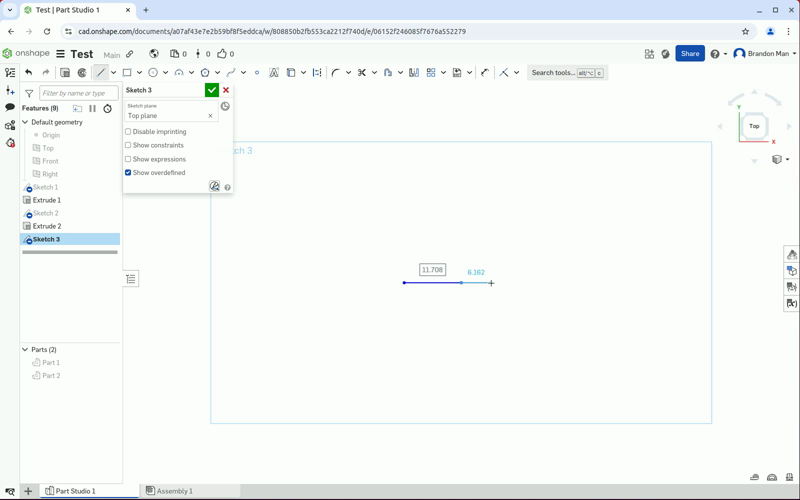
mouse_move(461, 226)
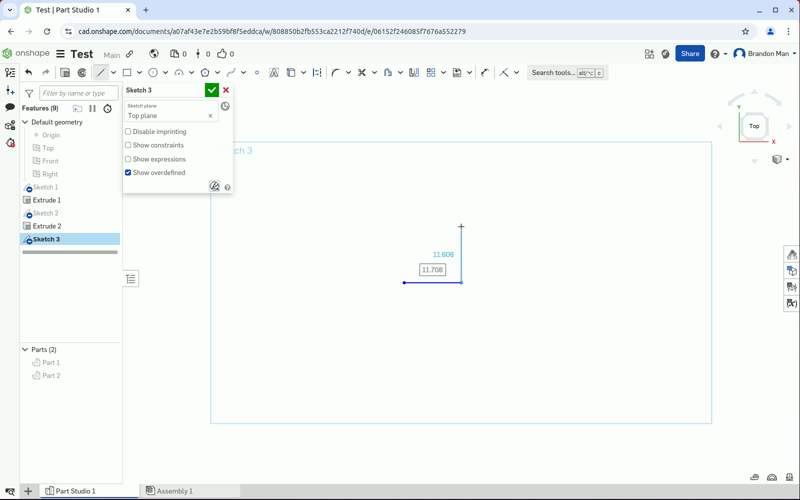
click(461, 226)
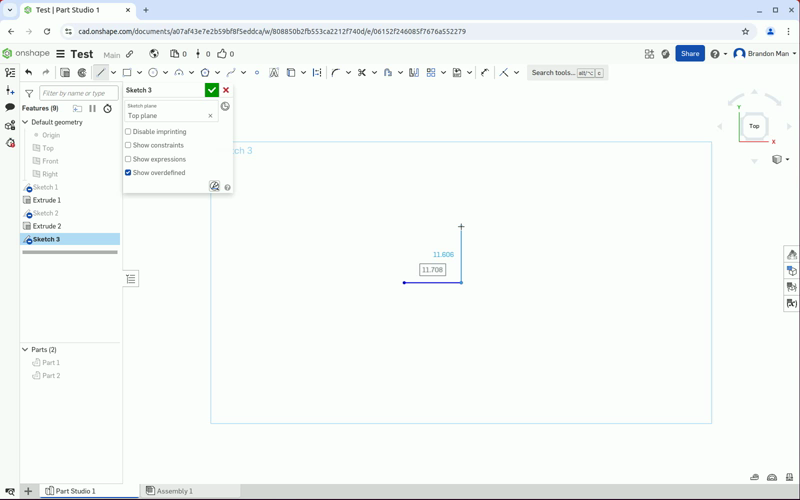
key_up(shift)
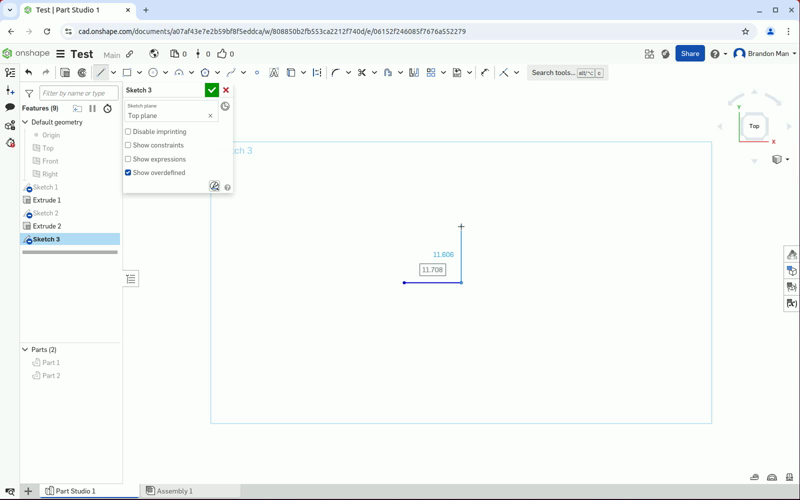
key_down(shift)
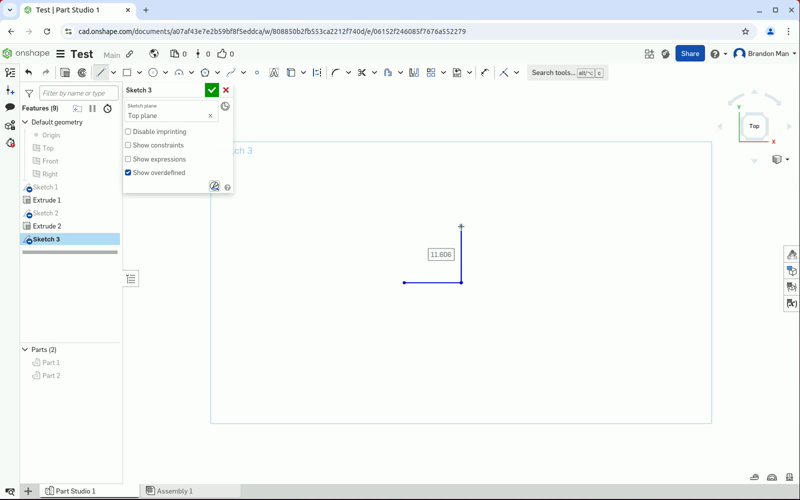
mouse_move(491, 226)
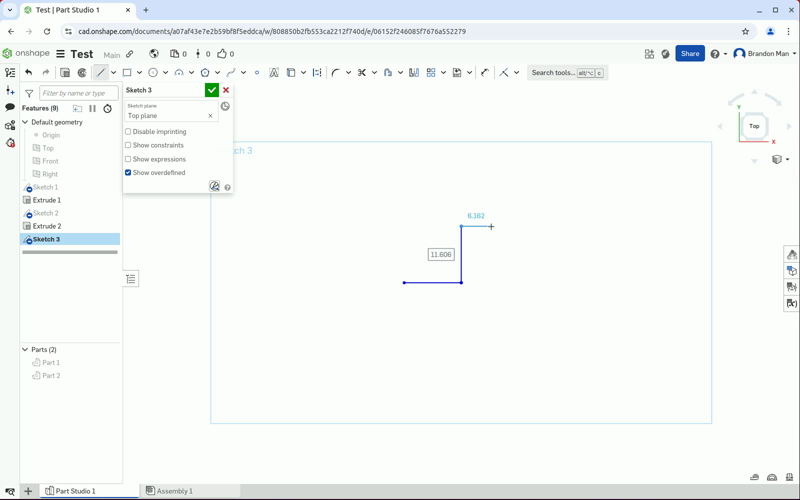
mouse_move(404, 226)
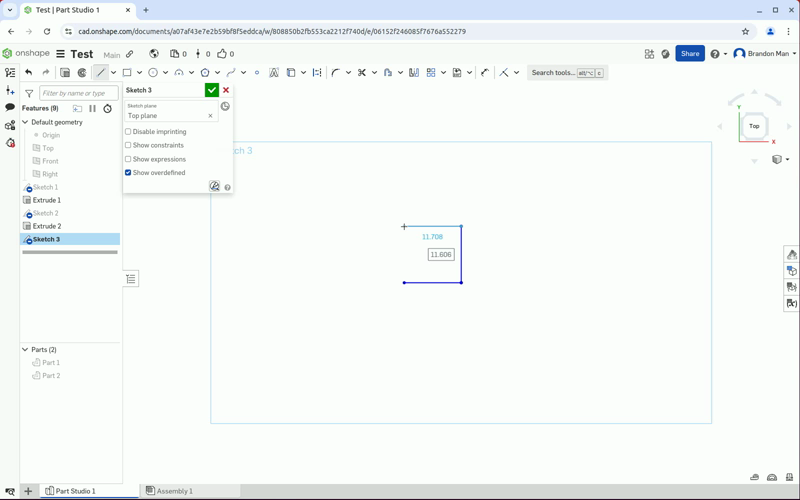
click(404, 226)
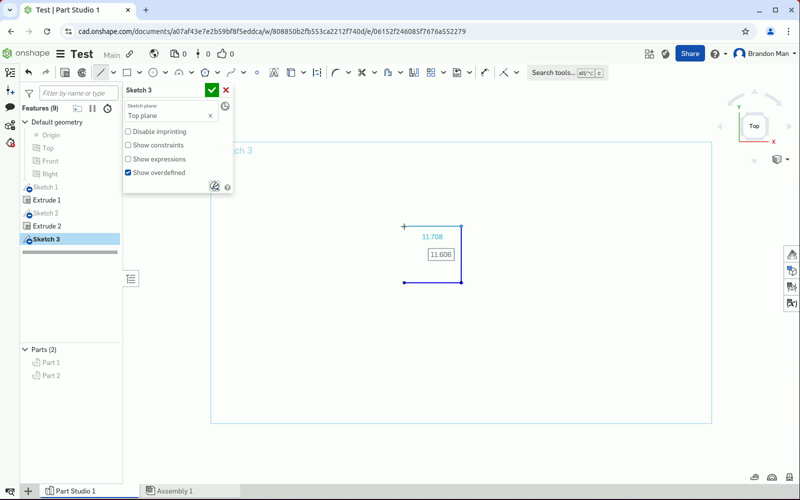
key_up(shift)
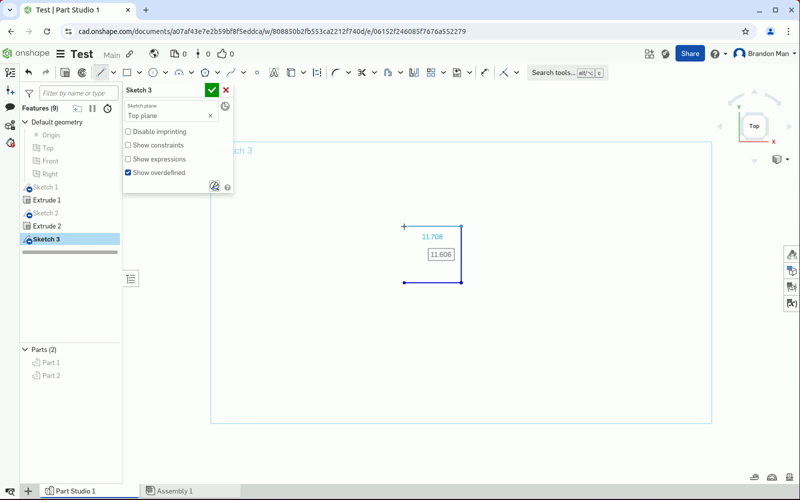
mouse_move(434, 226)
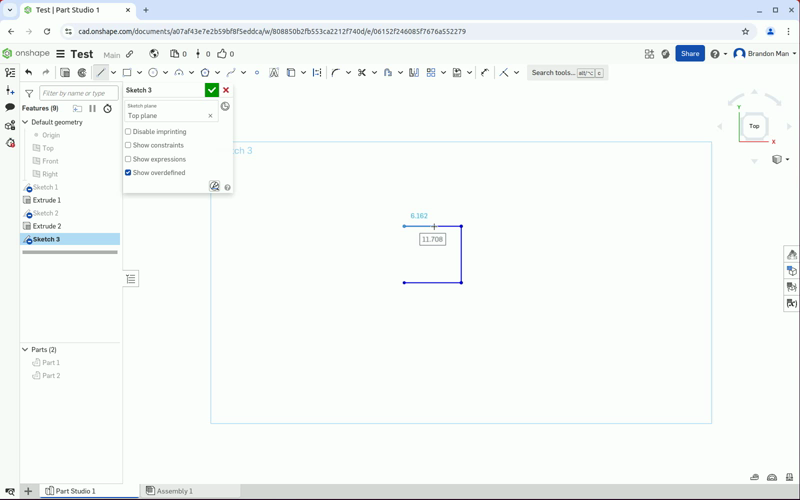
key_down(shift)
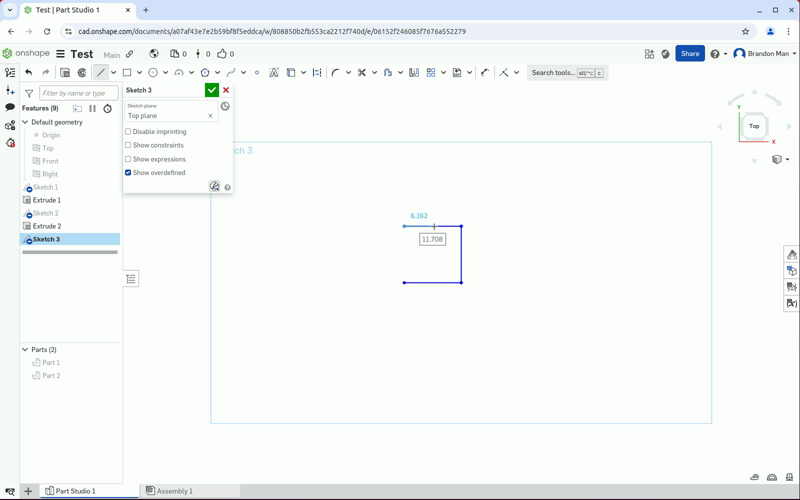
mouse_move(404, 282)
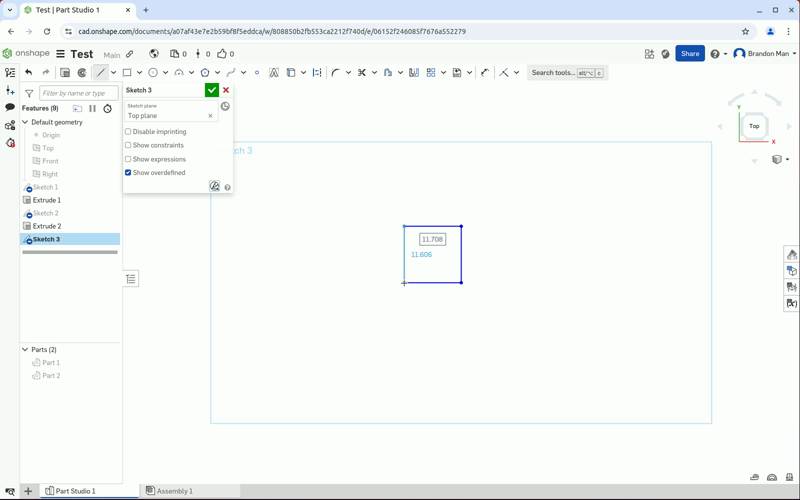
key_up(shift)
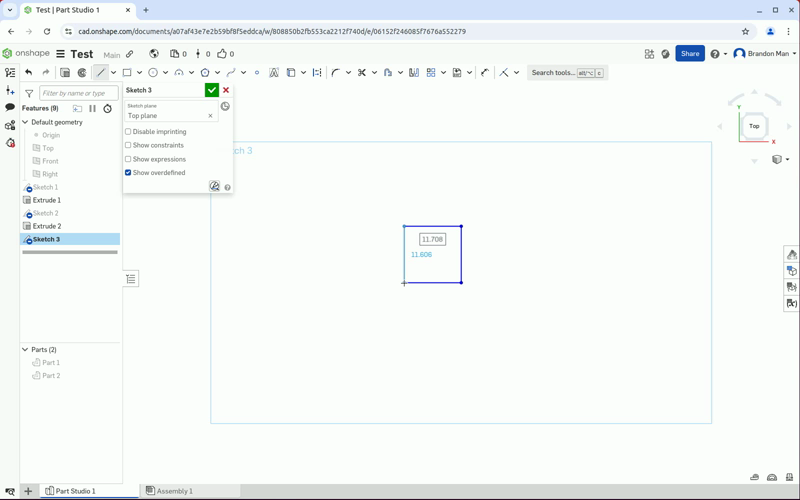
click(404, 282)
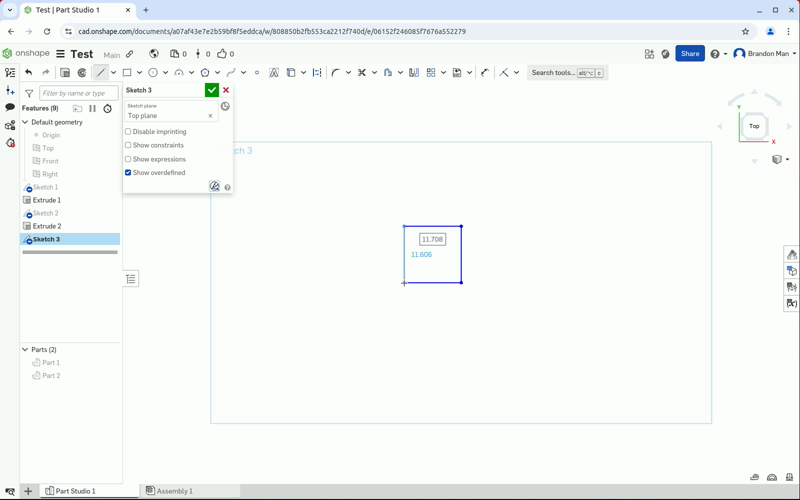
key(esc)
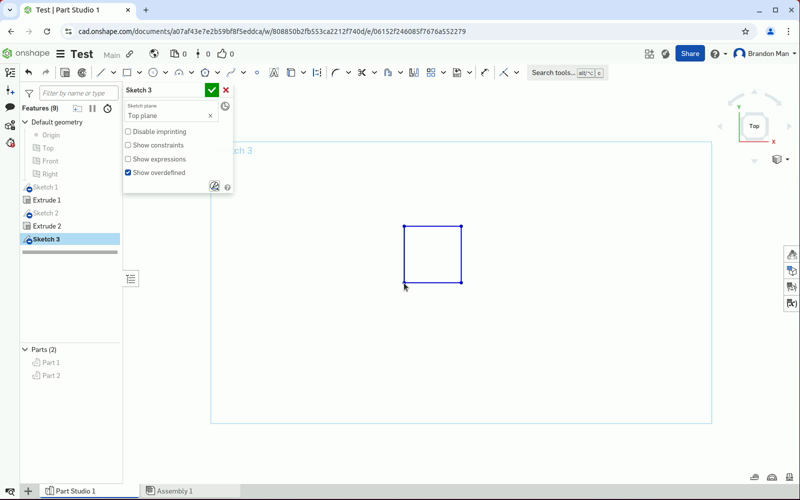
mouse_move(422, 268)
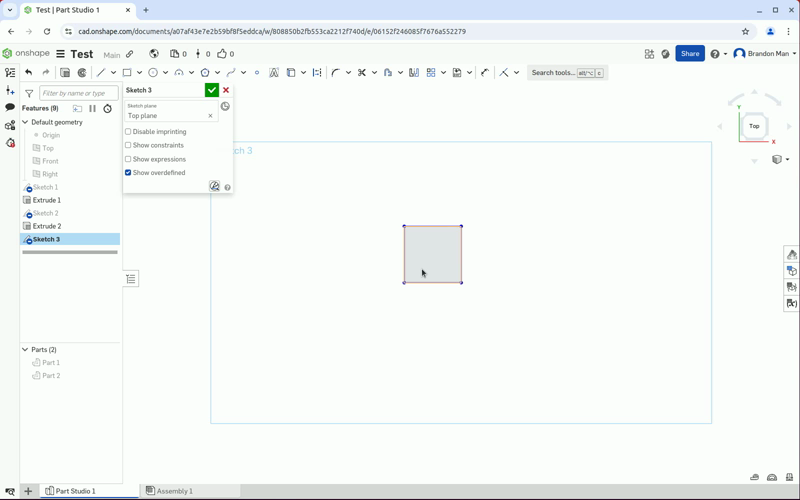
click(422, 268)
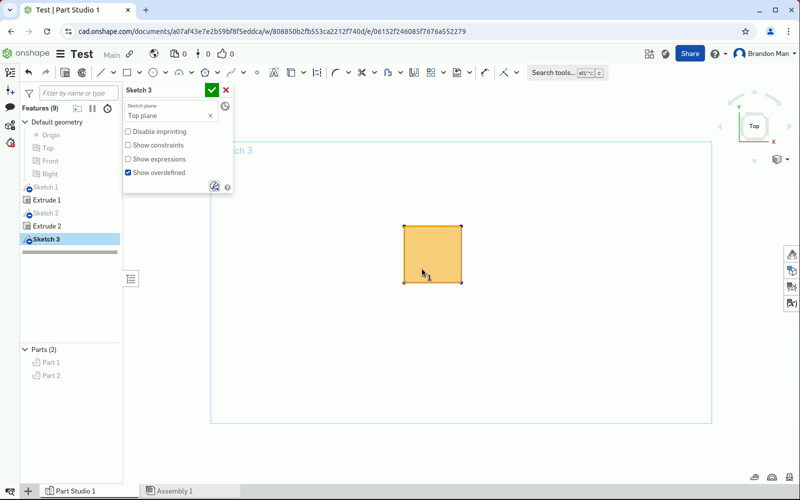
mouse_move(73, 352)
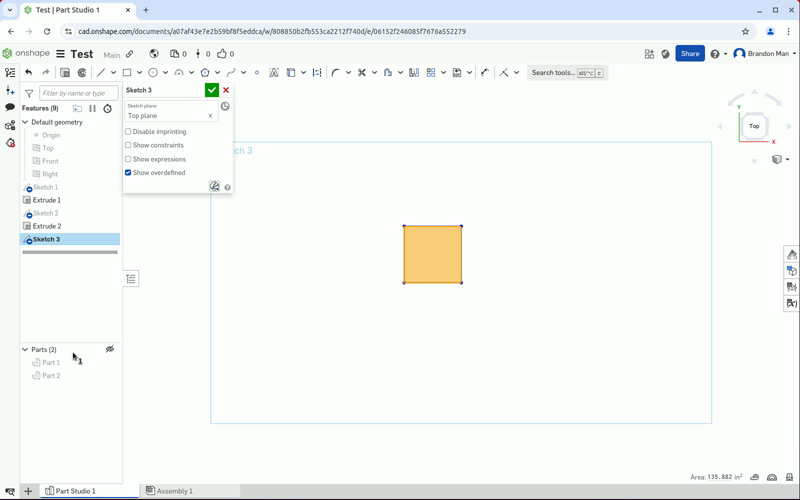
key(shift+y)
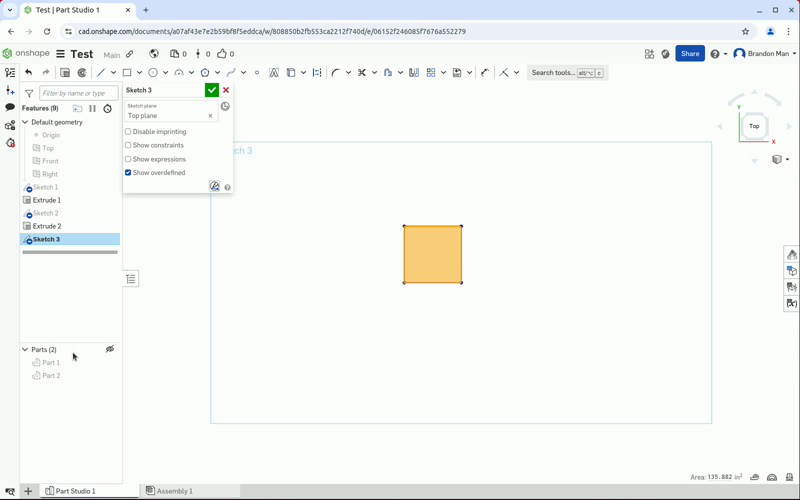
key(shift+e)
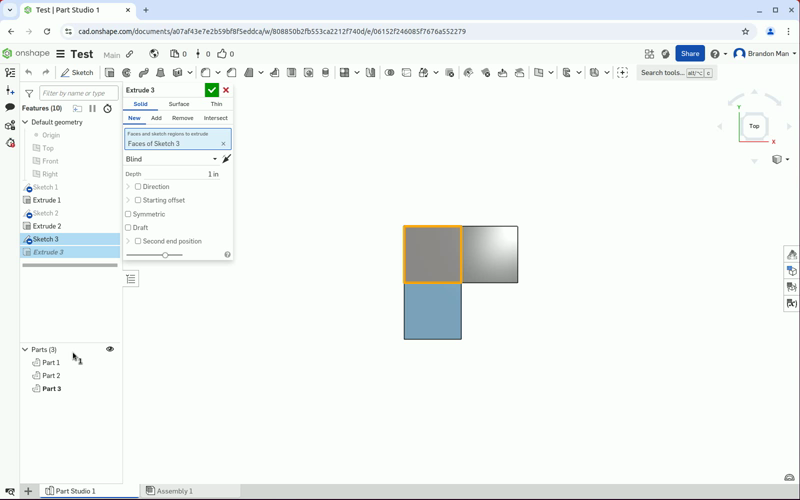
mouse_move(143, 106)
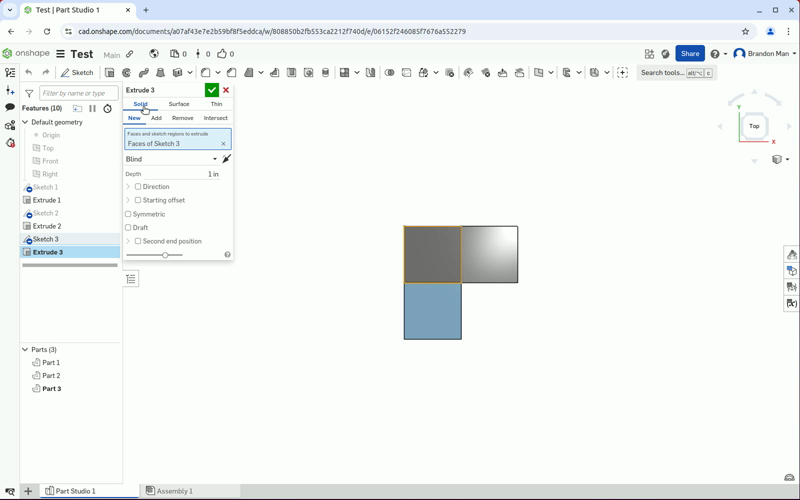
click(143, 106)
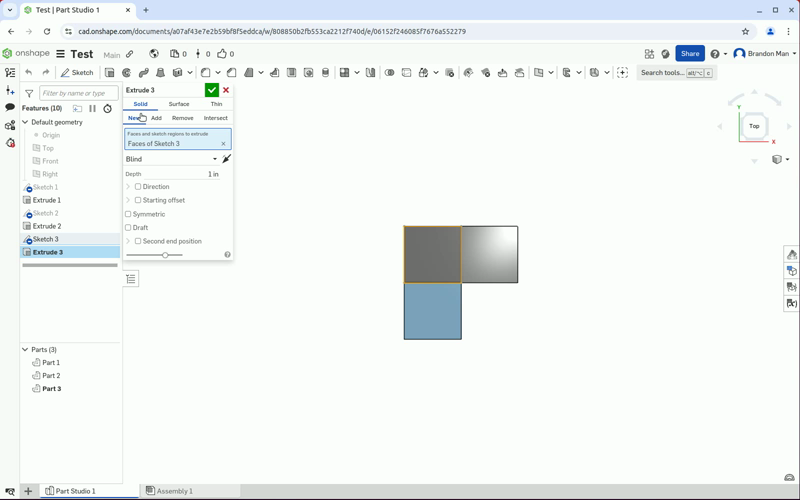
mouse_move(137, 120)
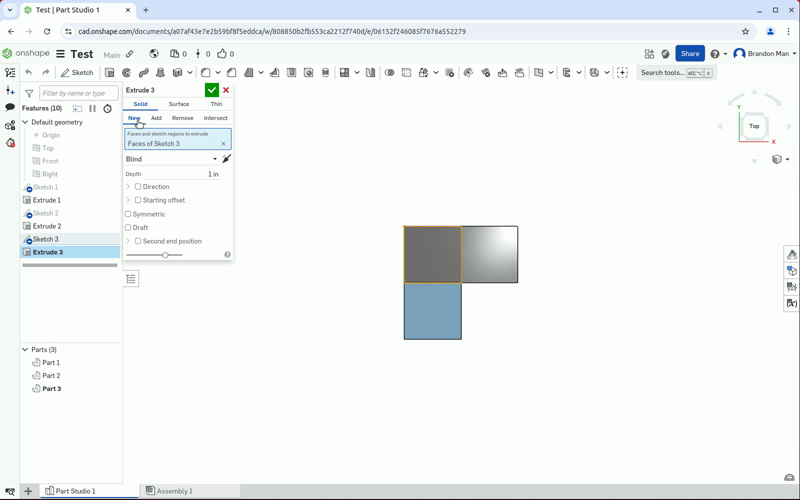
click(137, 120)
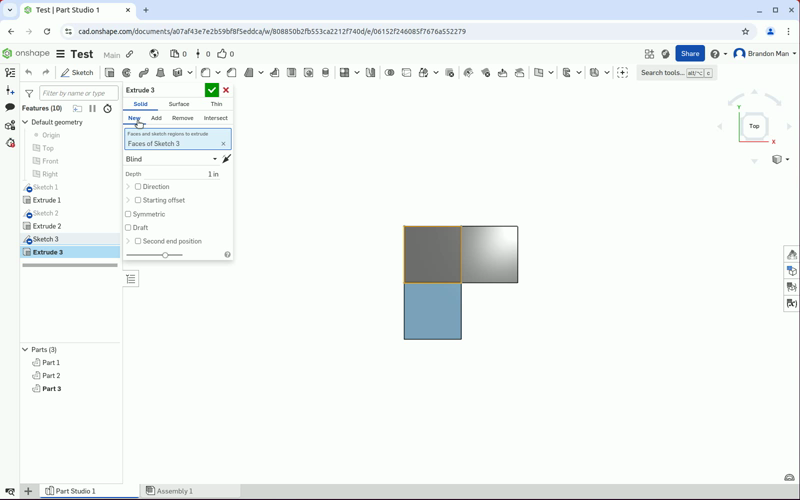
key(tab, 4)
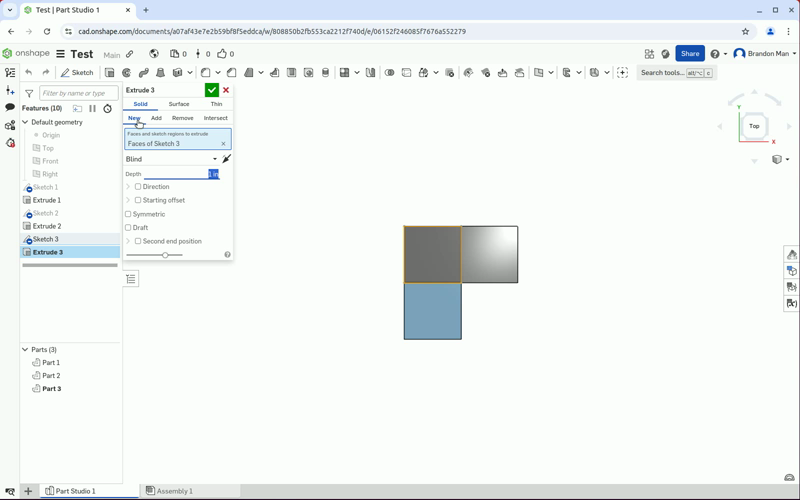
text(11.554)
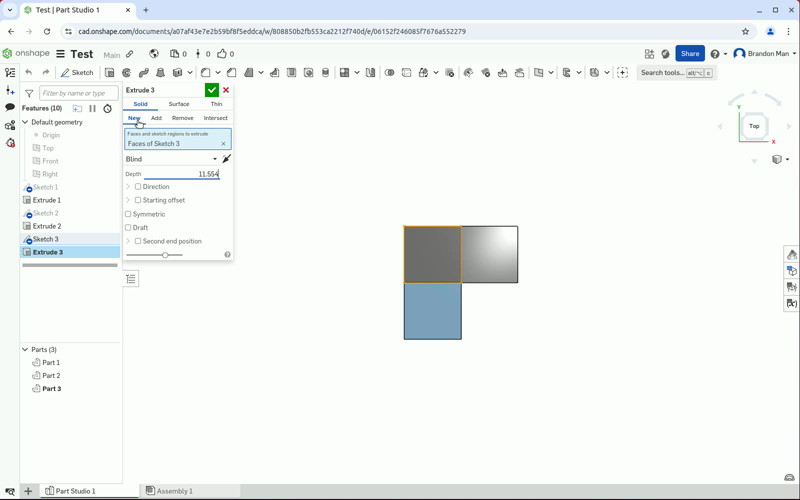
key(enter)
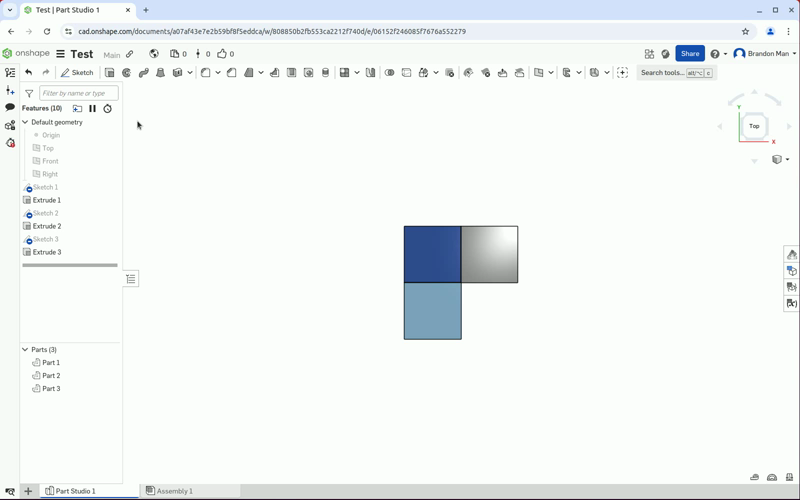
key(shift+h)
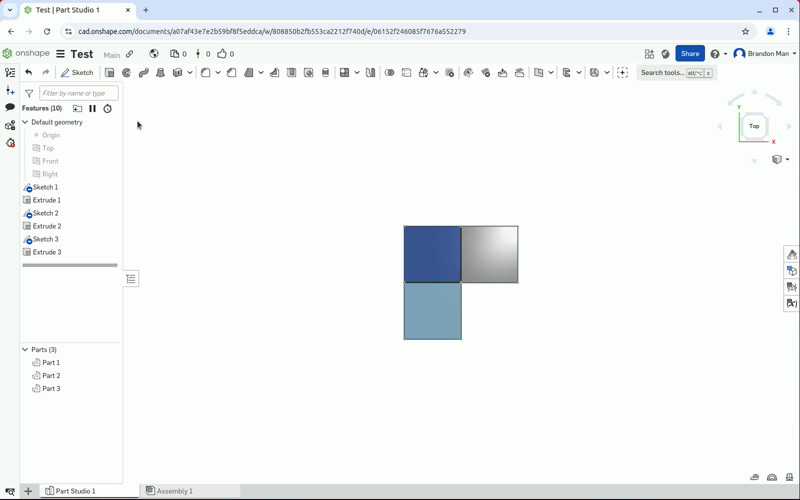
key(shift+h)
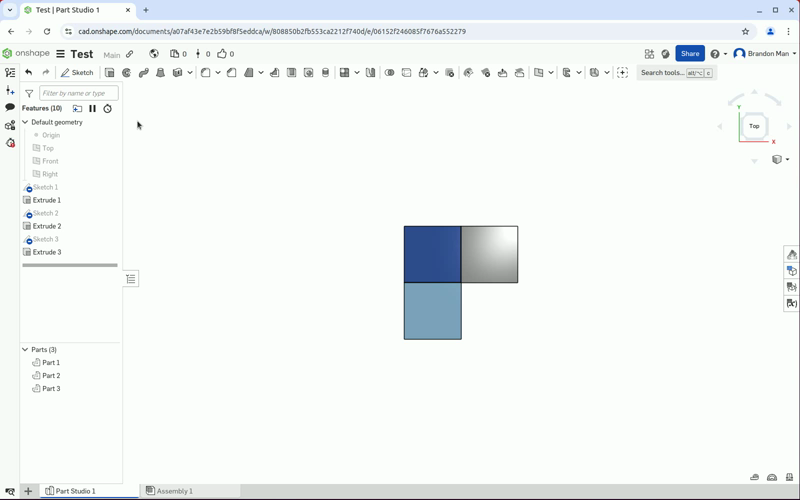
mouse_move(73, 189)
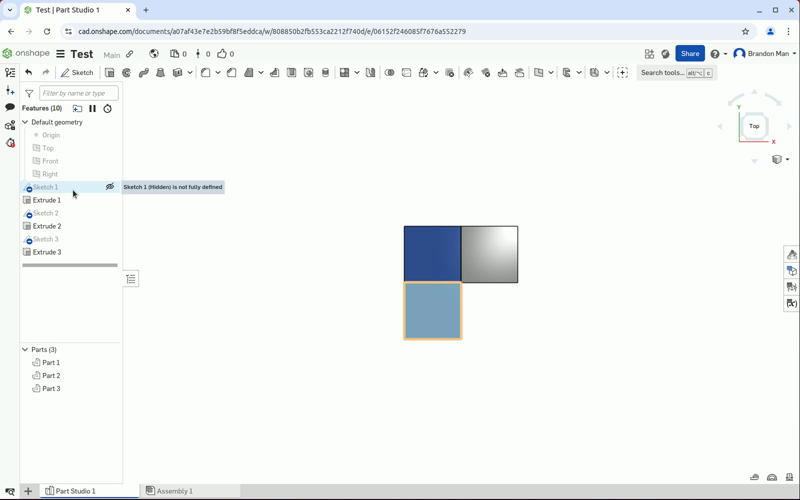
click(73, 189)
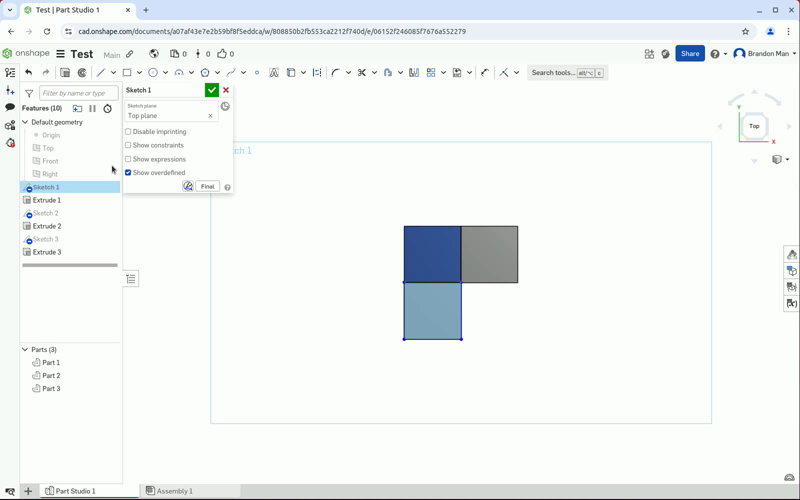
mouse_move(229, 92)
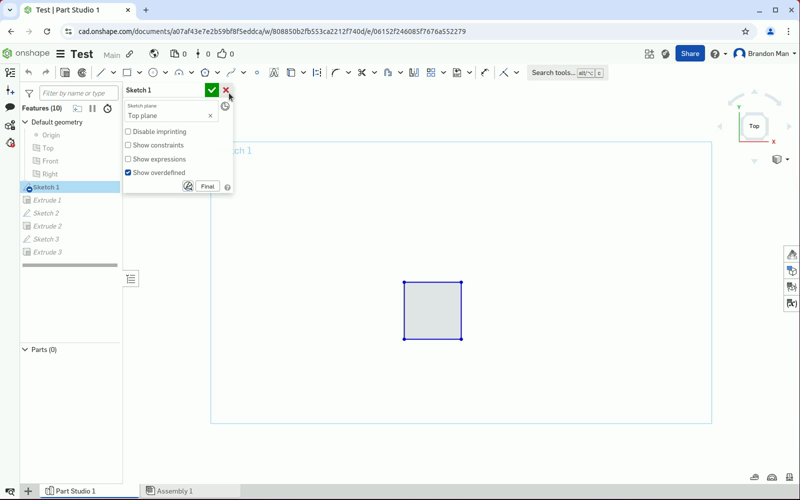
click(229, 92)
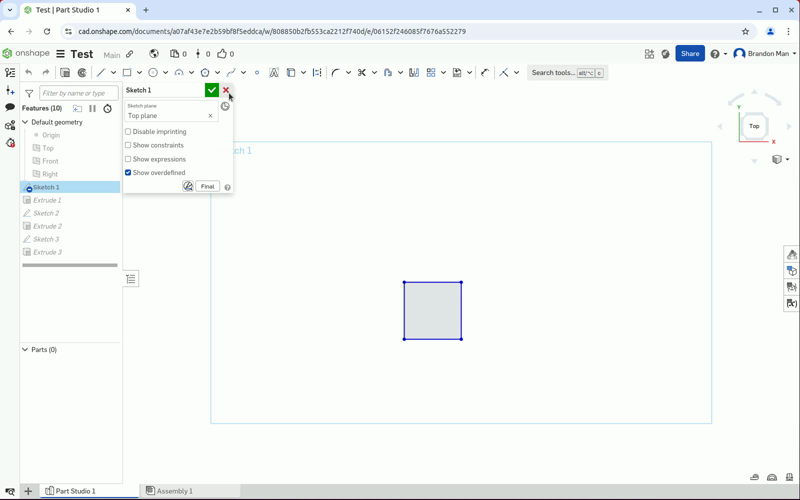
key(shift+s)
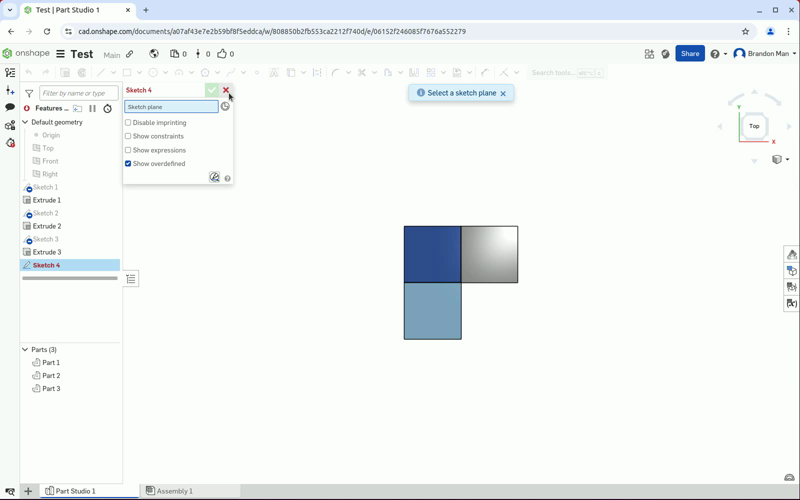
mouse_move(73, 150)
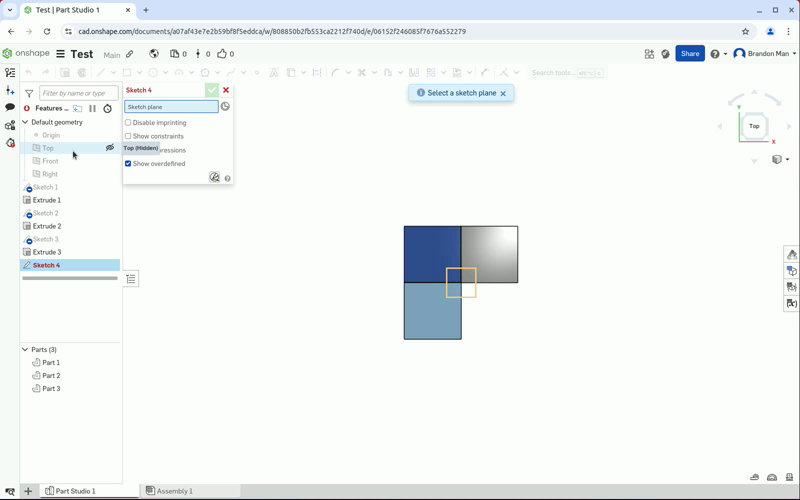
click(73, 150)
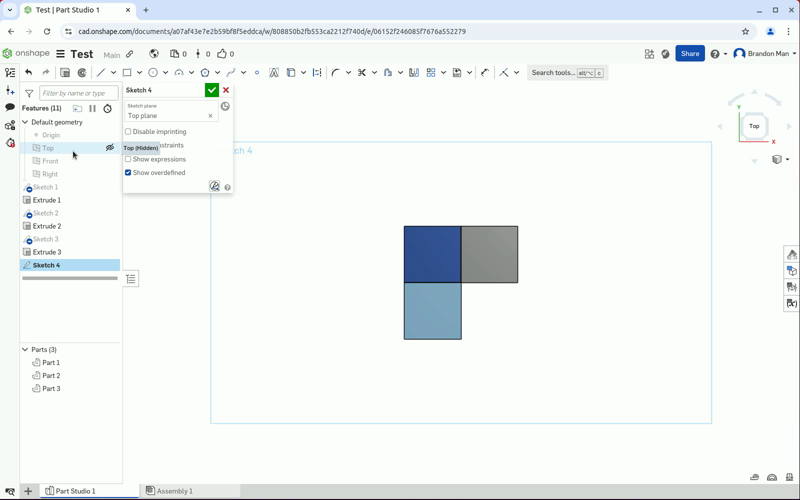
mouse_move(73, 352)
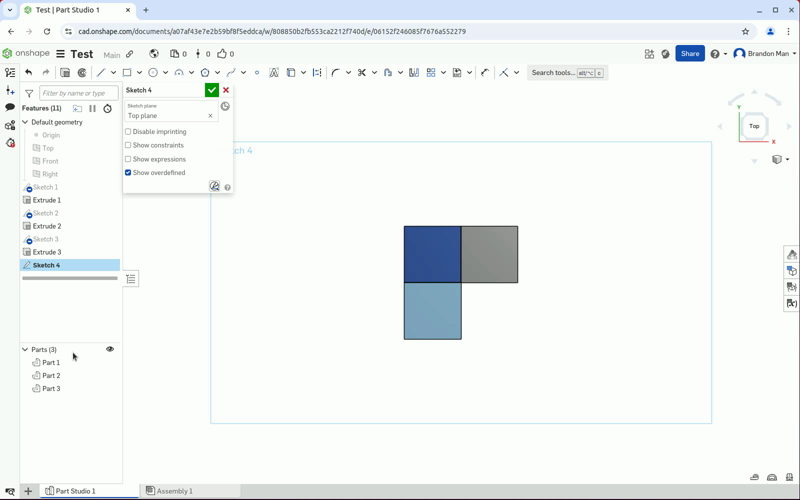
key(y)
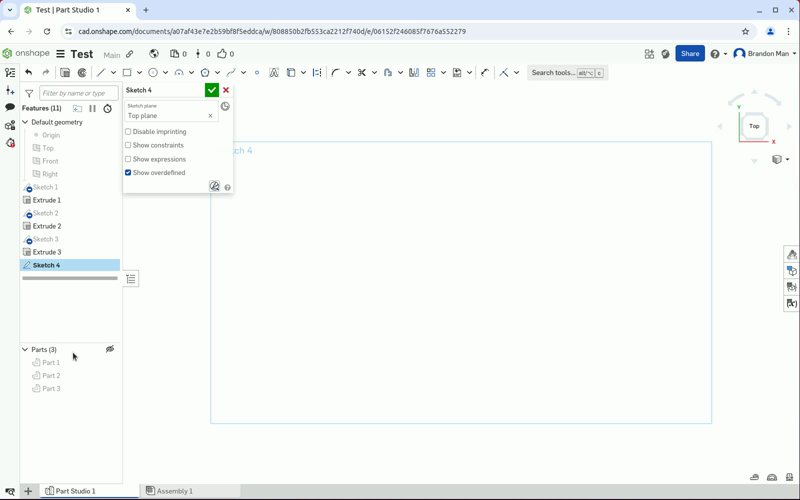
key(l)
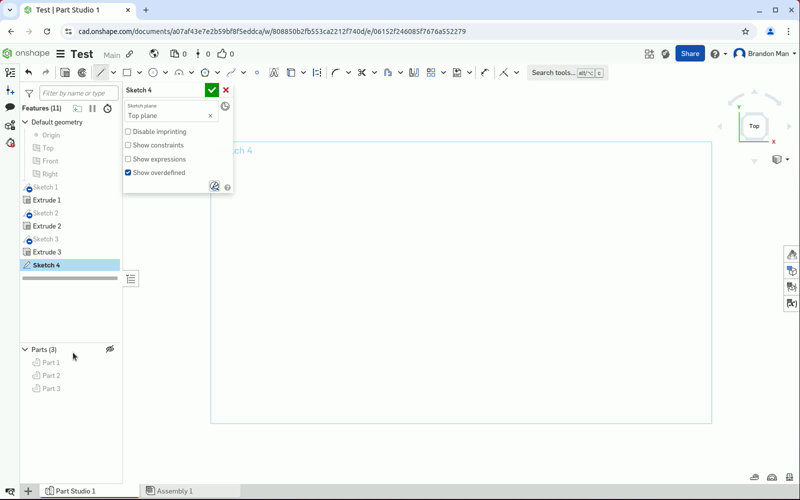
key_down(shift)
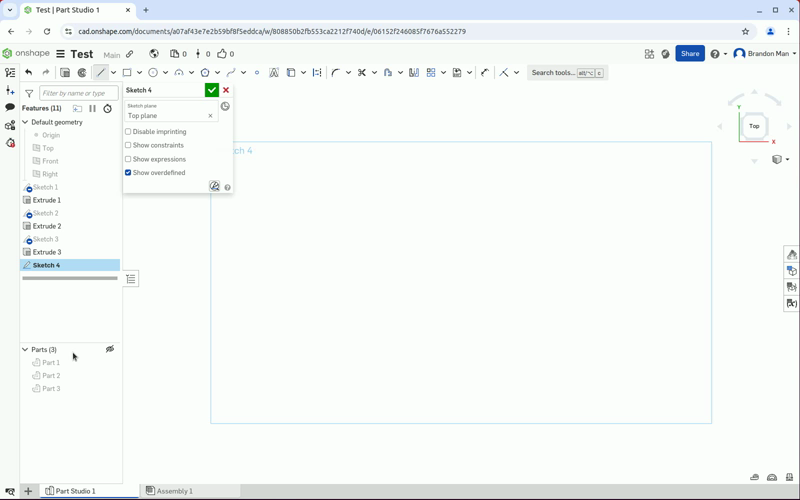
mouse_move(404, 339)
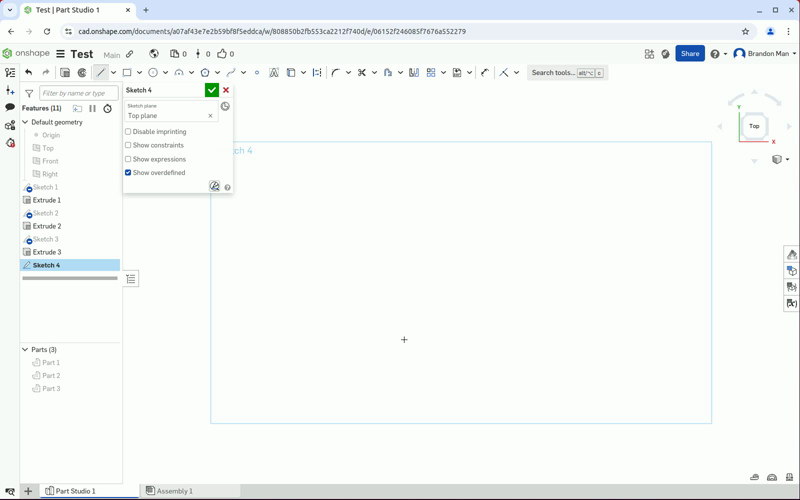
click(404, 339)
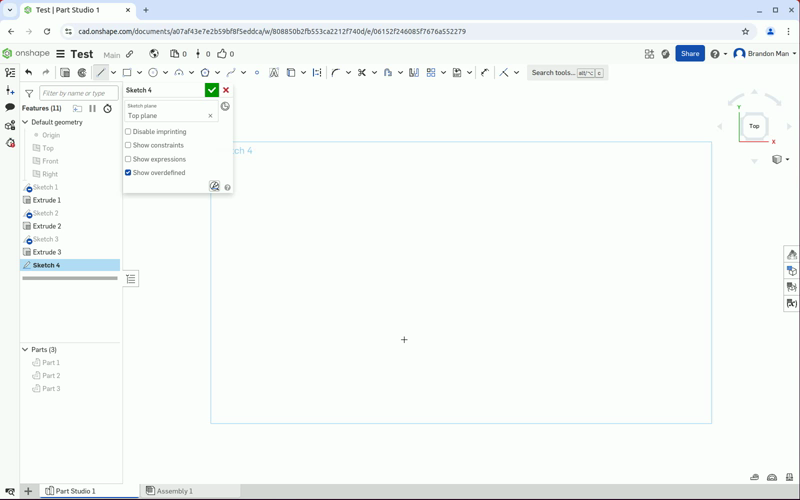
key_up(shift)
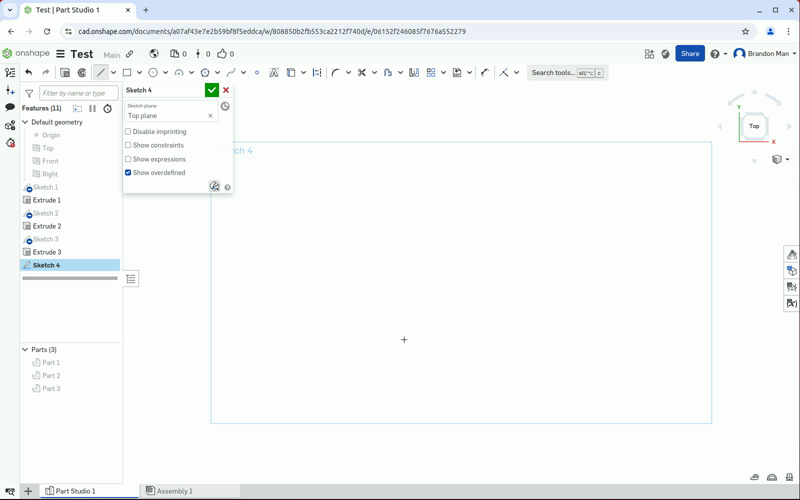
key_down(shift)
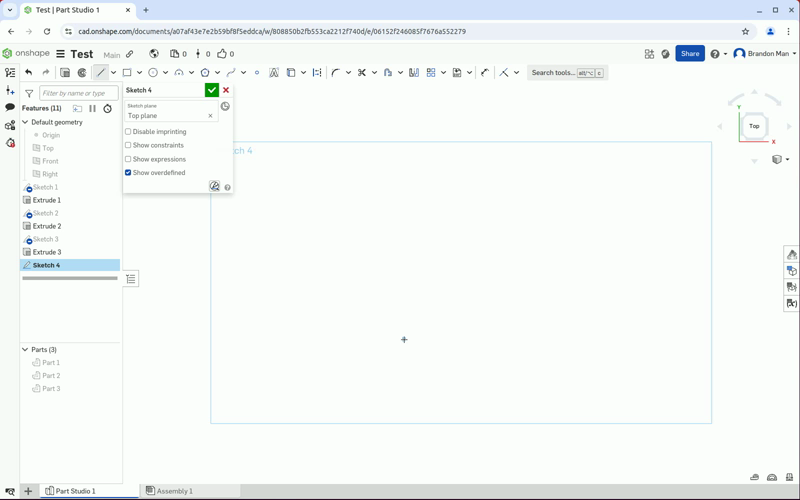
mouse_move(434, 339)
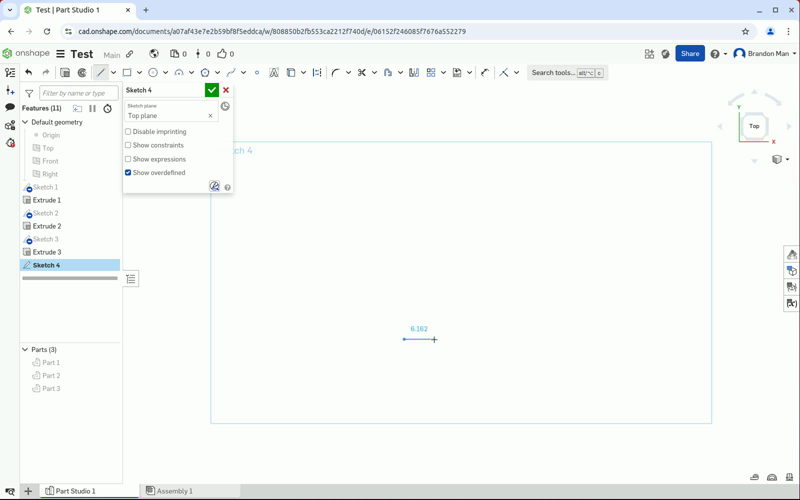
mouse_move(461, 339)
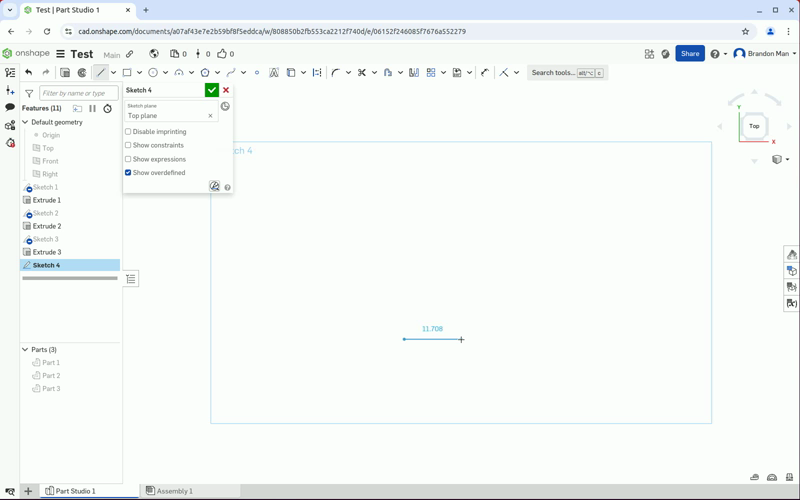
click(461, 339)
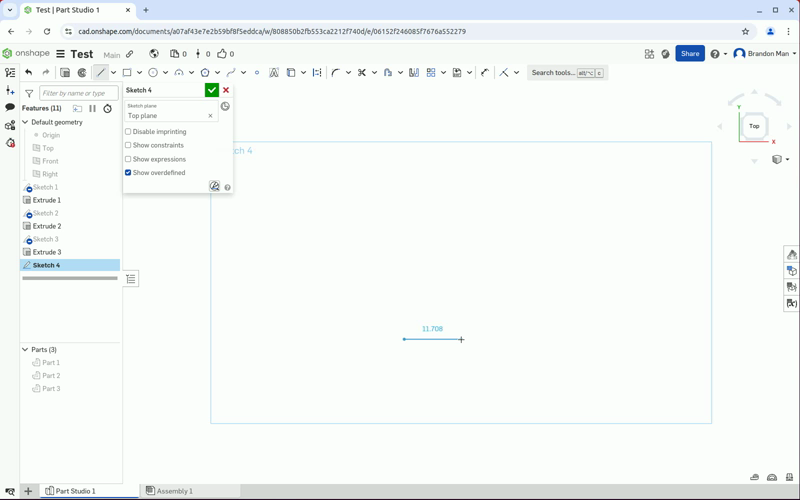
key_up(shift)
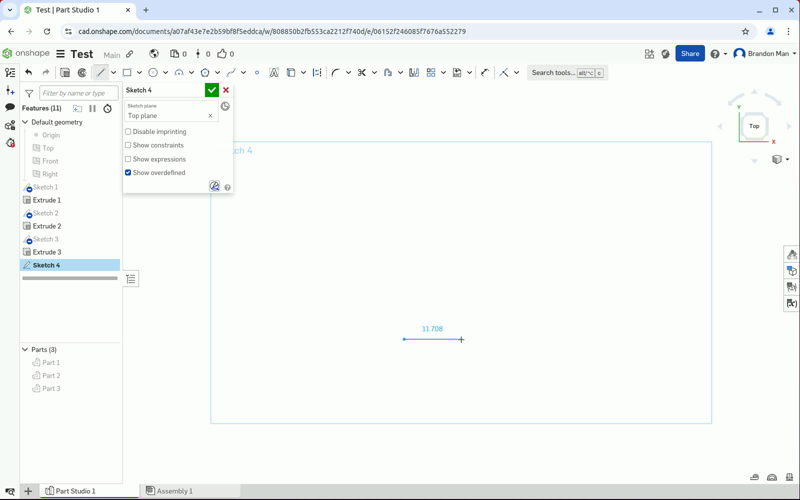
key_down(shift)
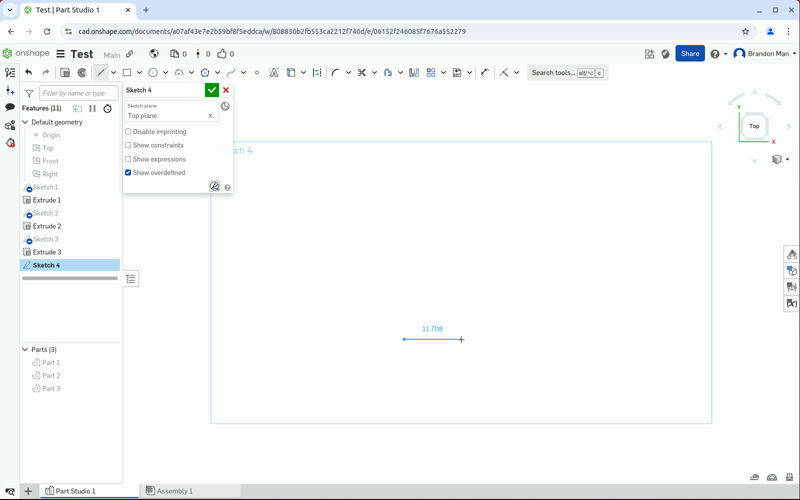
mouse_move(491, 339)
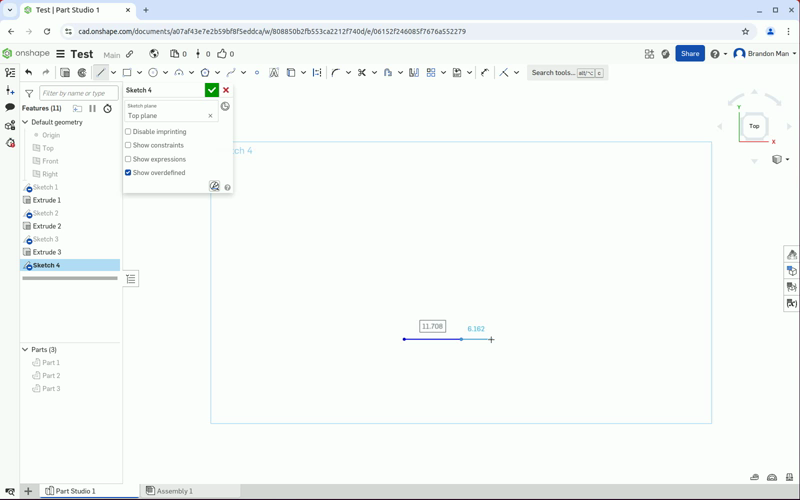
mouse_move(461, 282)
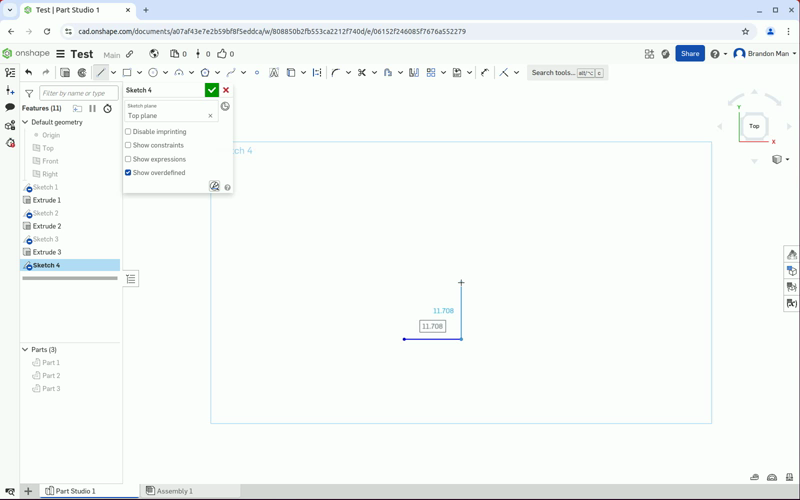
click(461, 282)
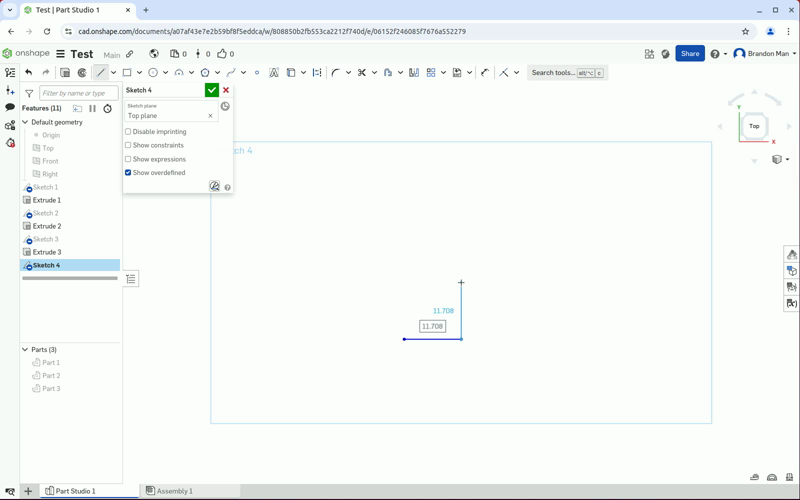
key_up(shift)
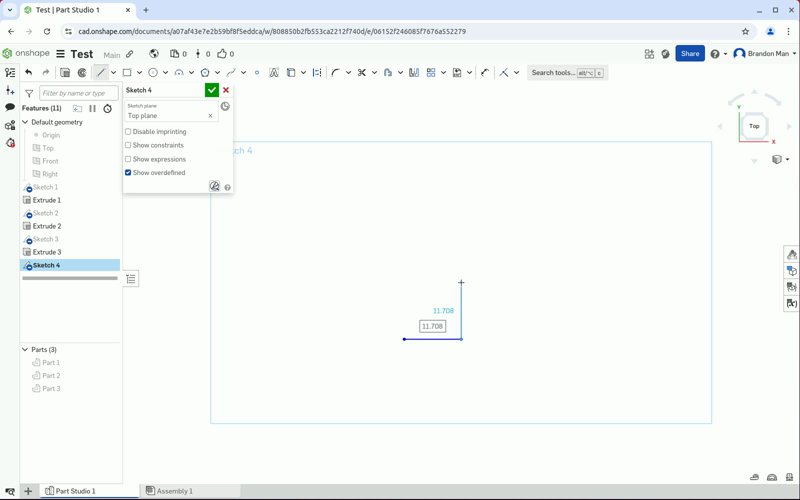
key_down(shift)
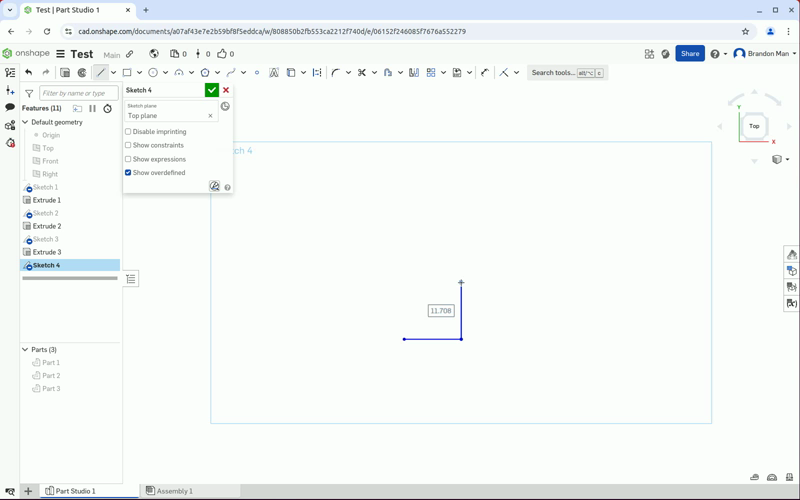
mouse_move(491, 282)
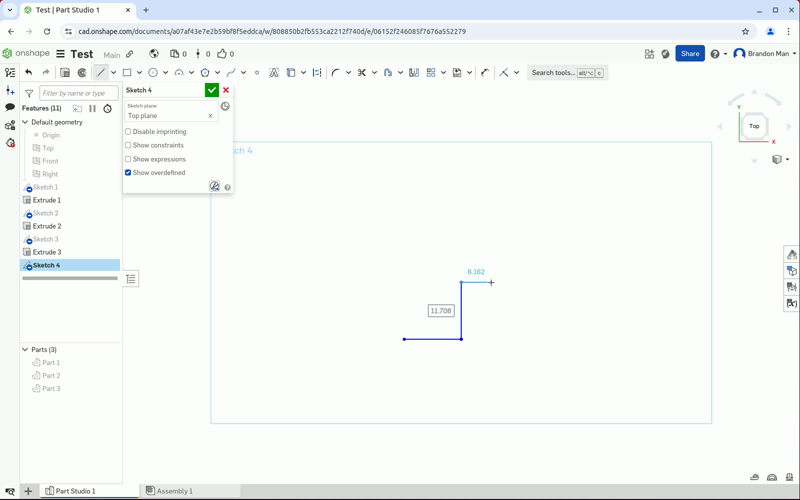
mouse_move(404, 282)
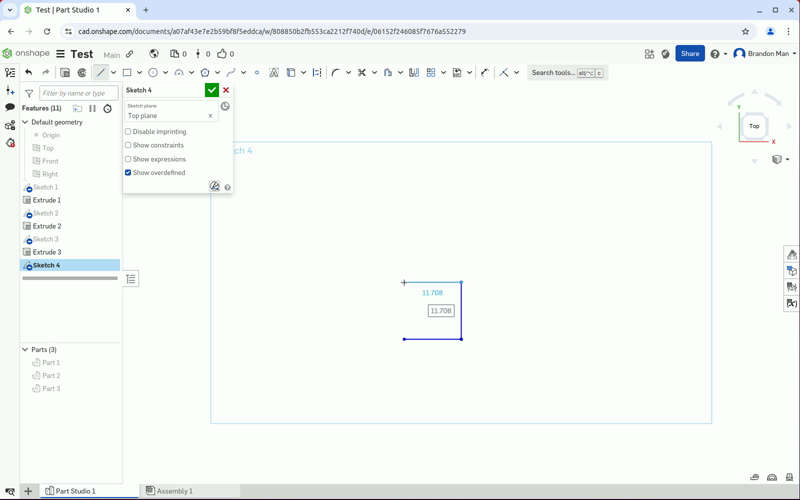
click(404, 282)
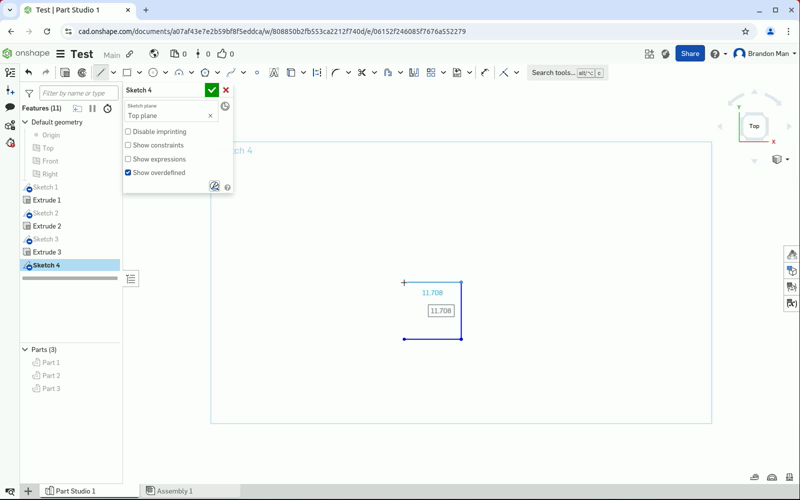
key_up(shift)
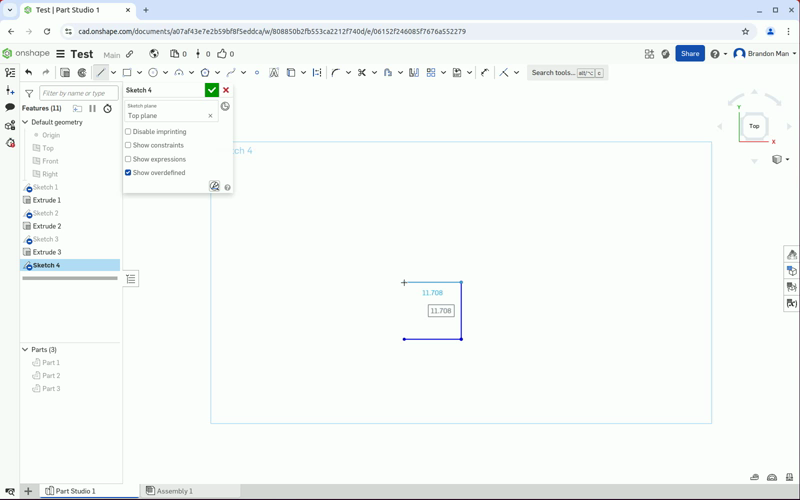
mouse_move(434, 282)
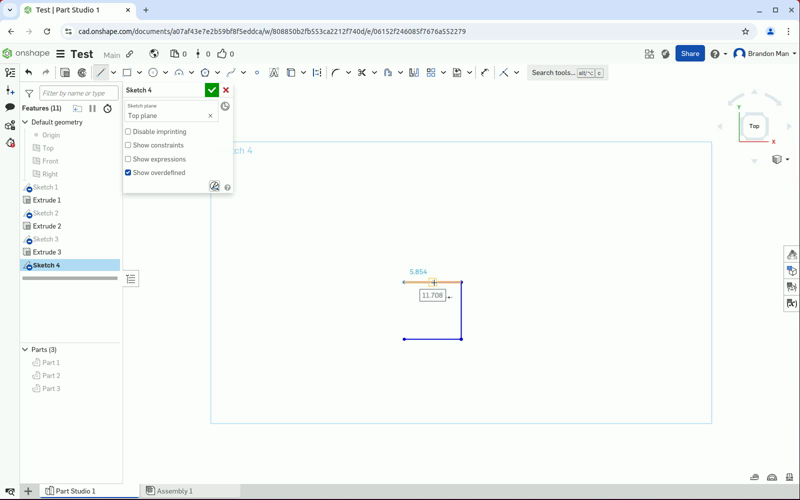
key_down(shift)
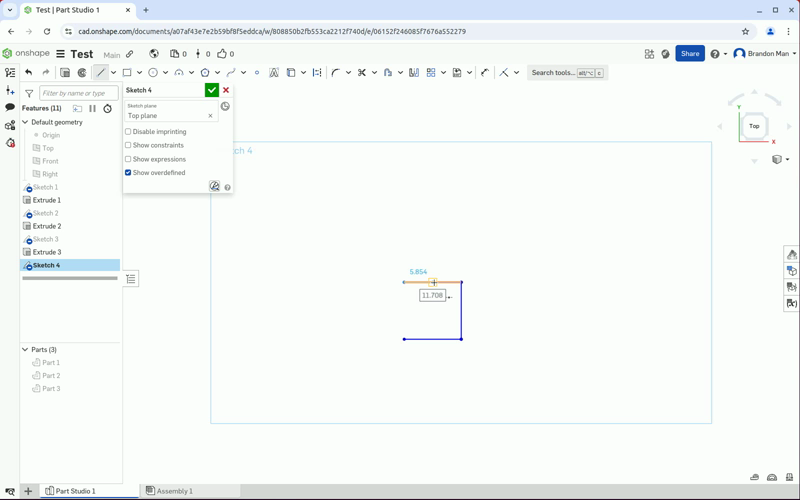
mouse_move(404, 339)
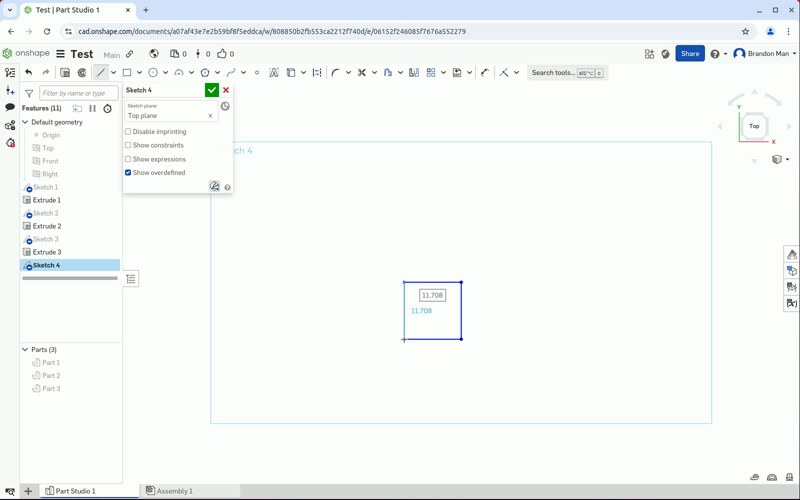
key_up(shift)
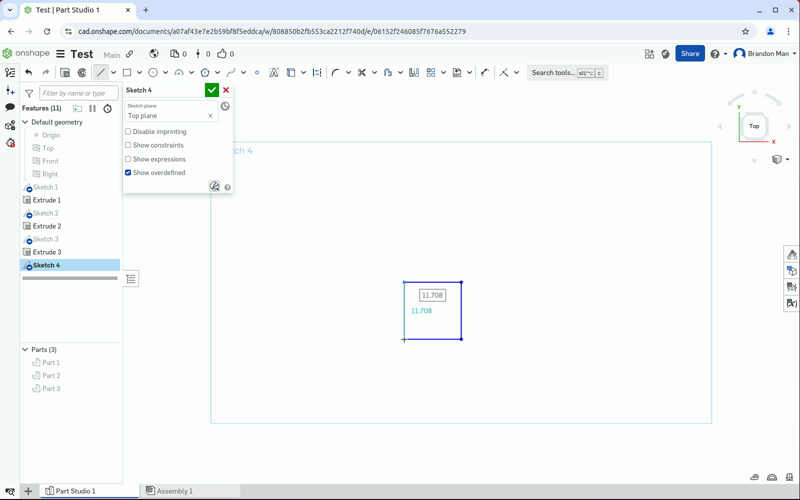
click(404, 339)
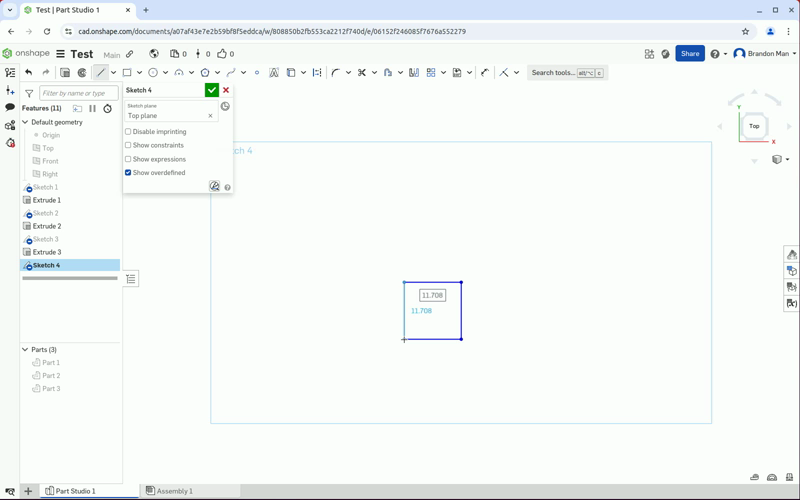
key(esc)
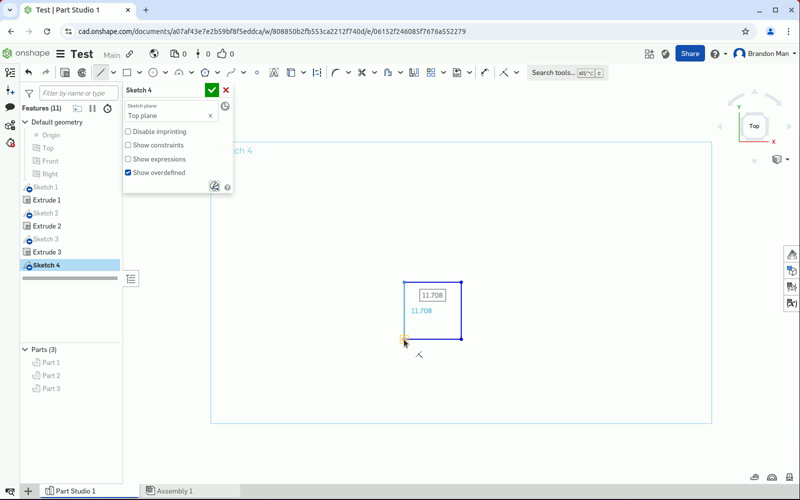
mouse_move(440, 314)
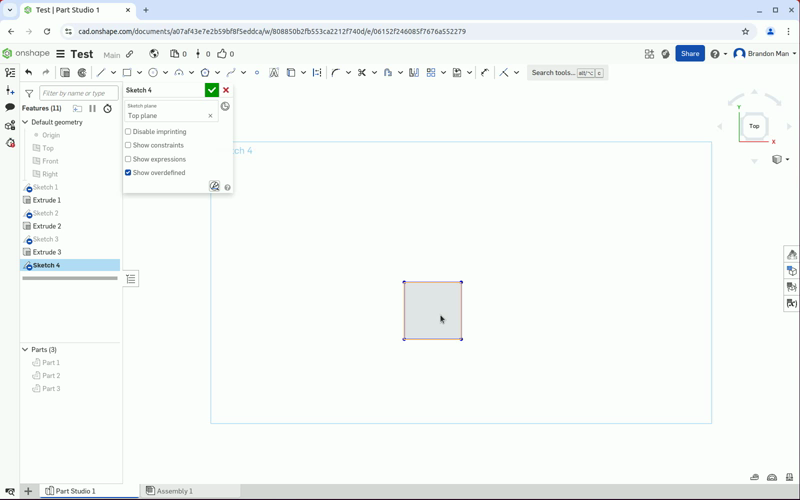
click(440, 314)
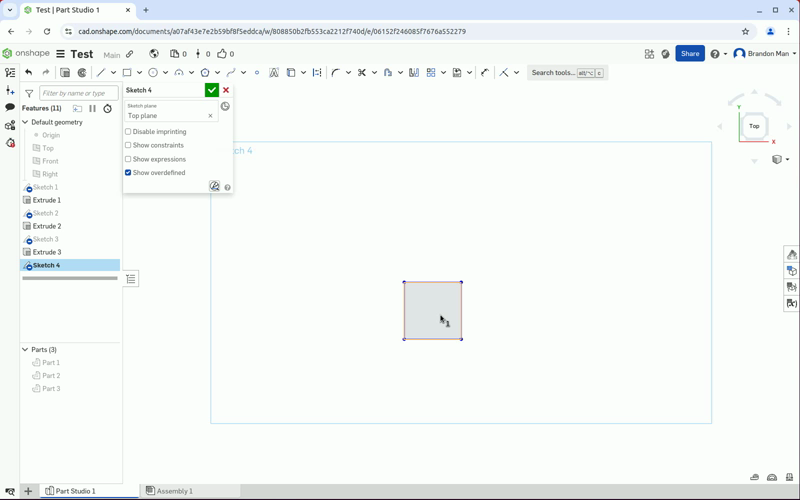
mouse_move(73, 352)
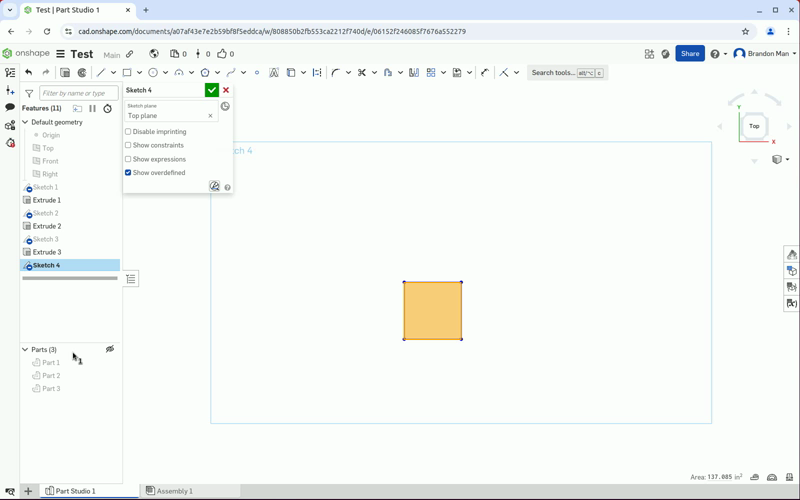
key(shift+y)
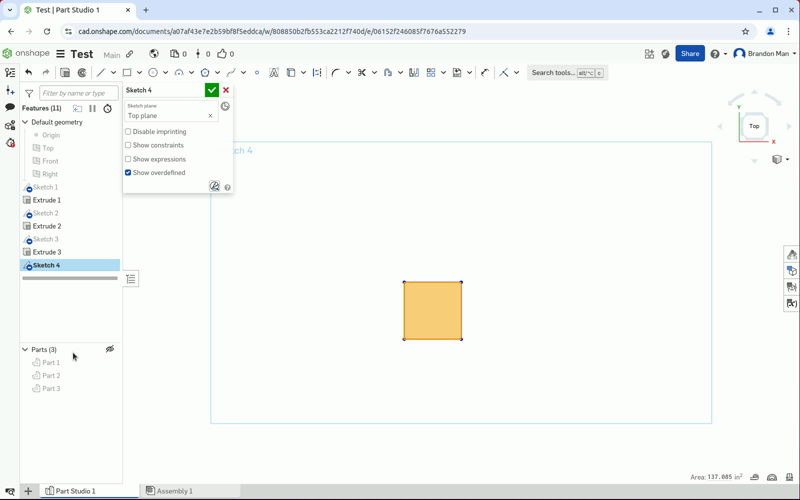
key(shift+e)
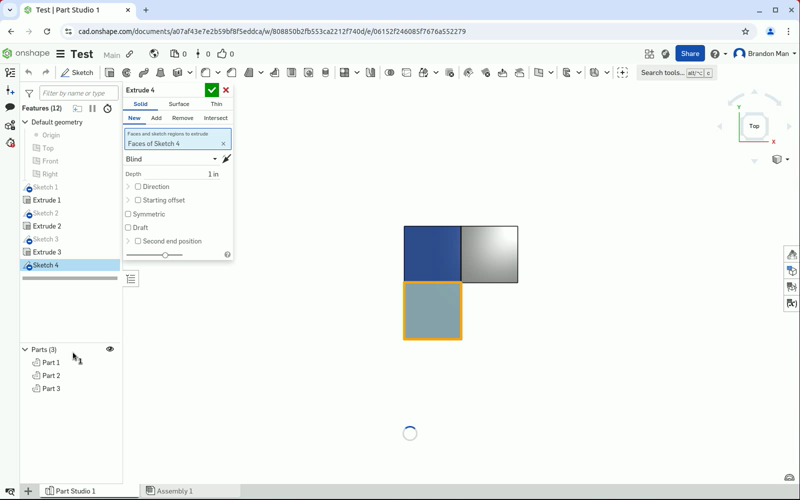
mouse_move(143, 106)
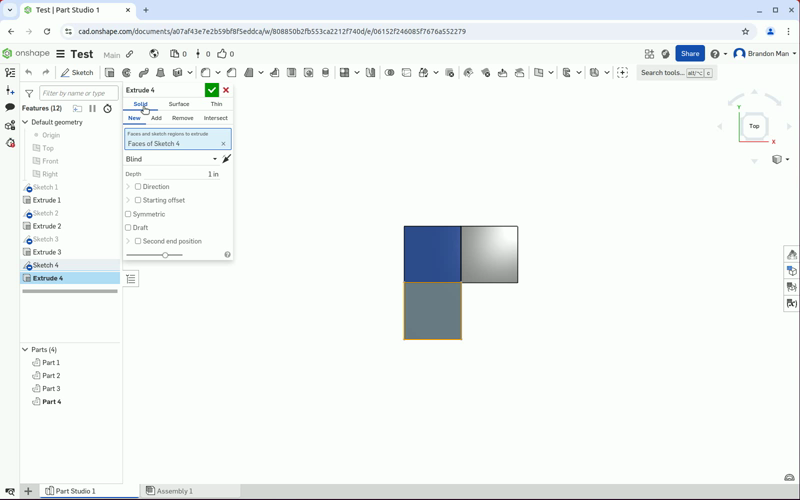
click(143, 106)
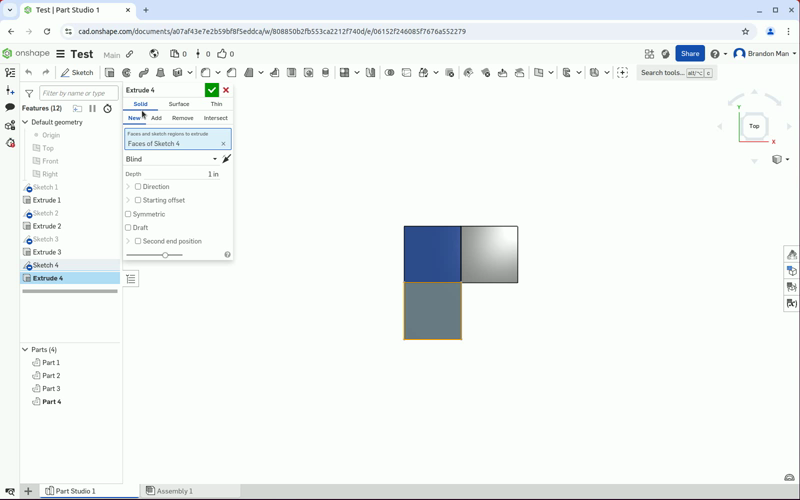
mouse_move(137, 120)
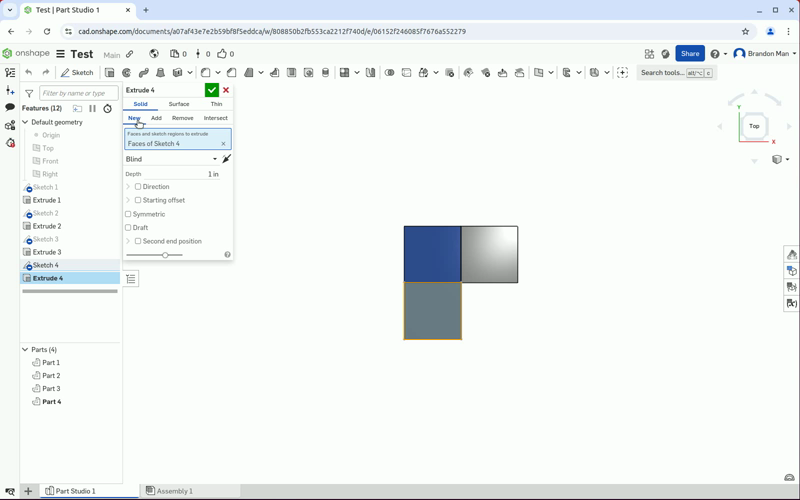
click(137, 120)
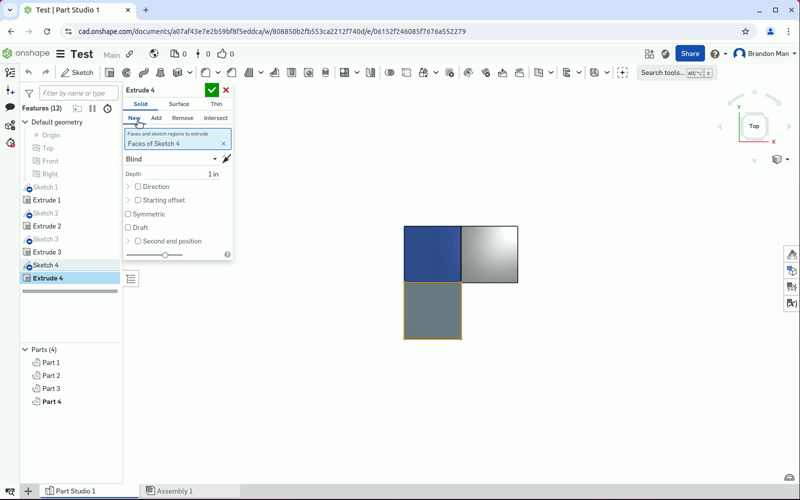
key(tab, 4)
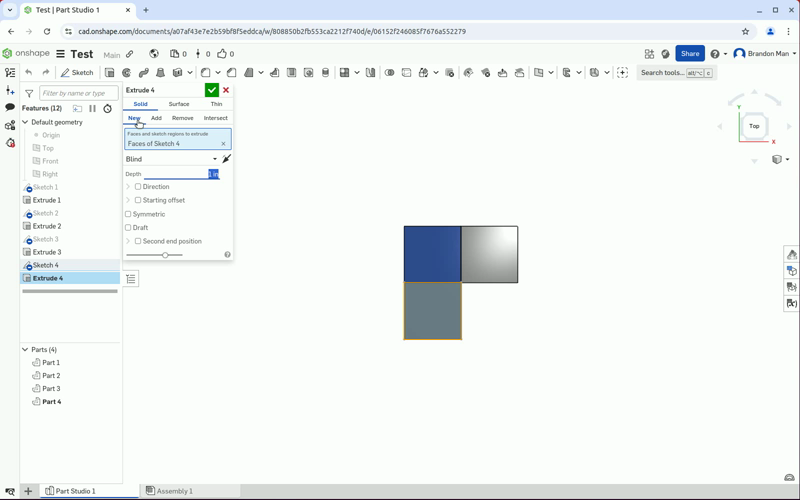
text(11.554)
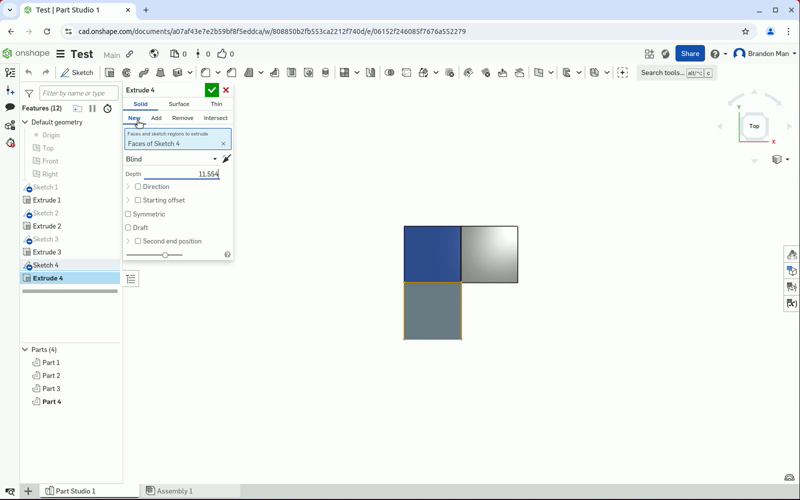
key(enter)
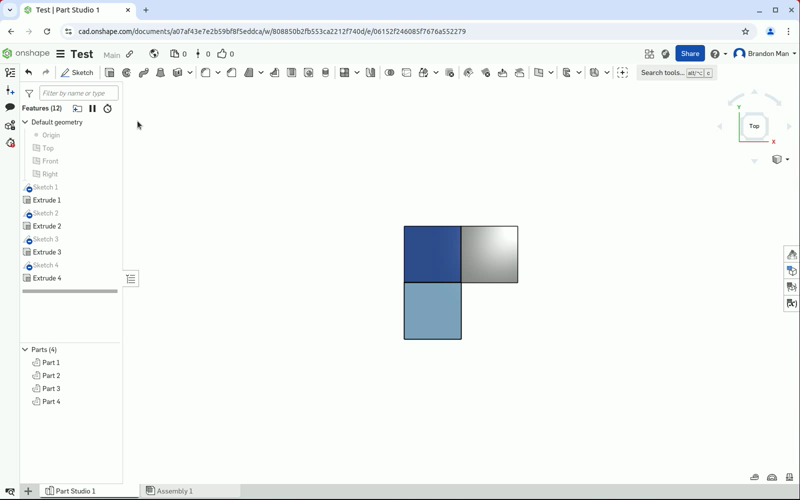
key(shift+h)
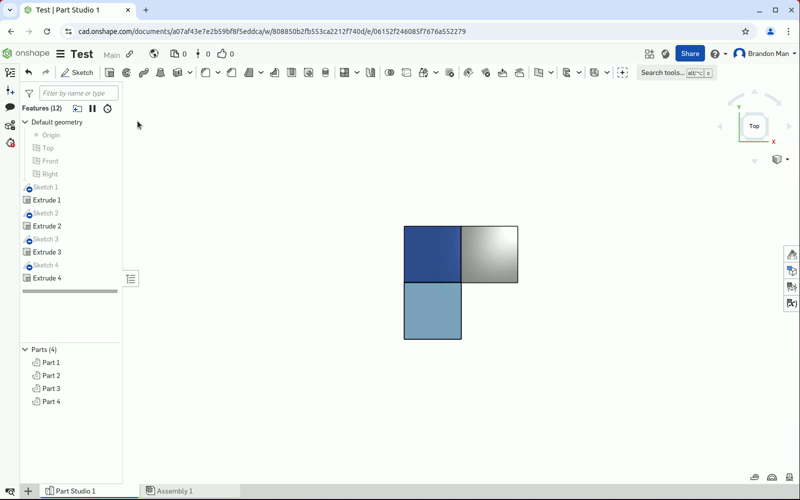
key(shift+h)
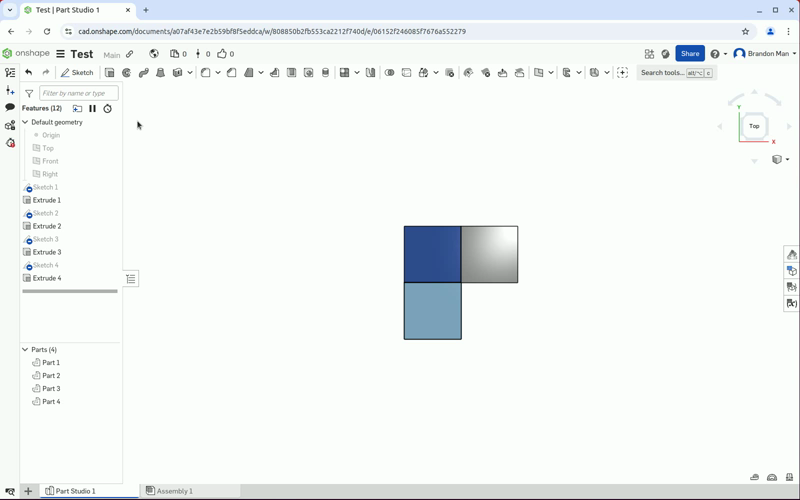
mouse_move(73, 189)
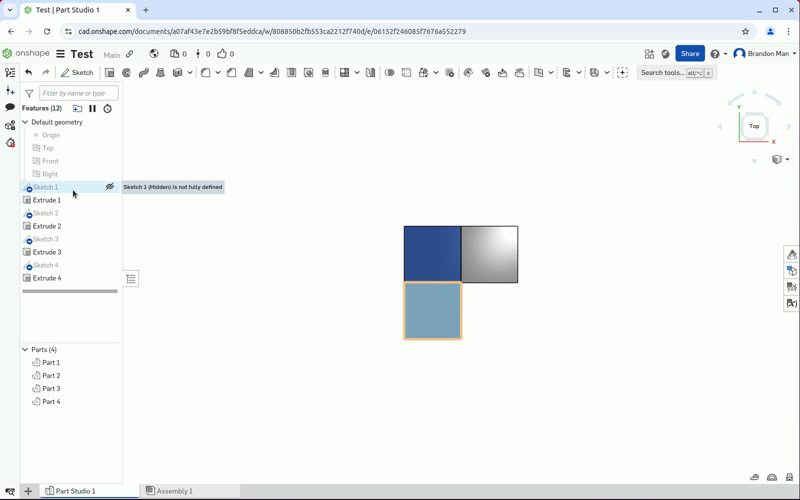
click(73, 189)
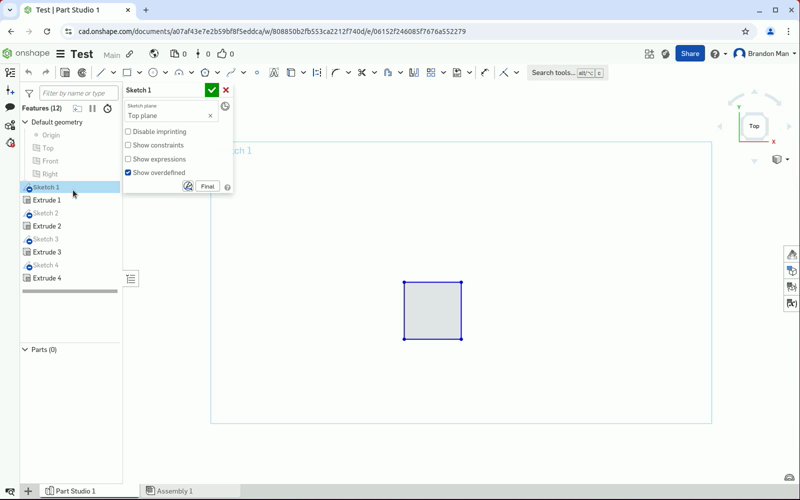
mouse_move(229, 92)
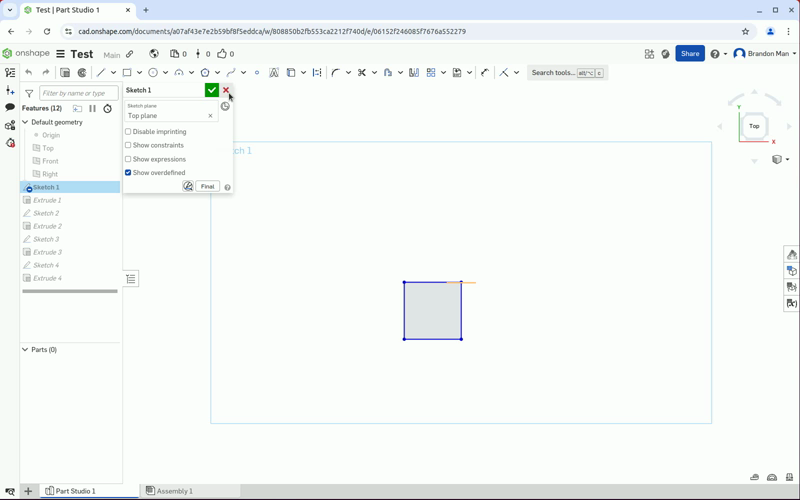
click(229, 92)
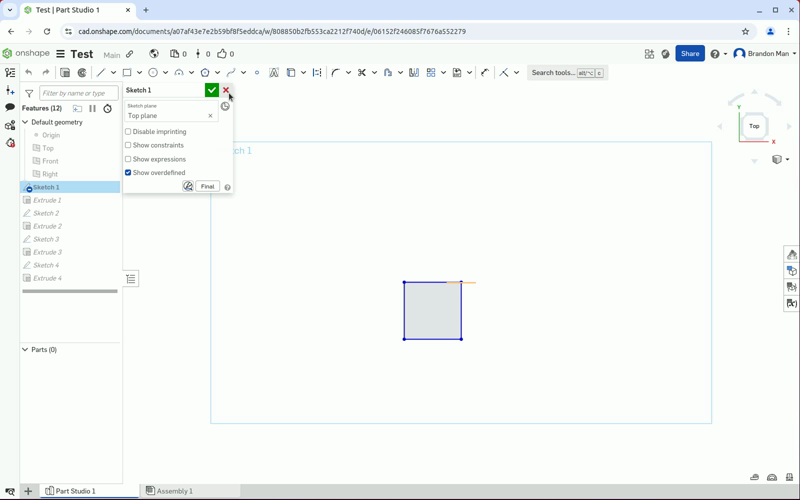
key(shift+s)
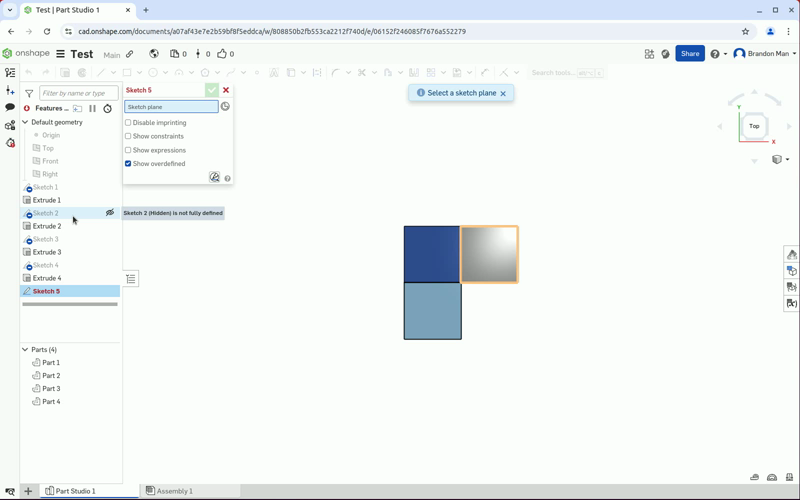
scroll(3)
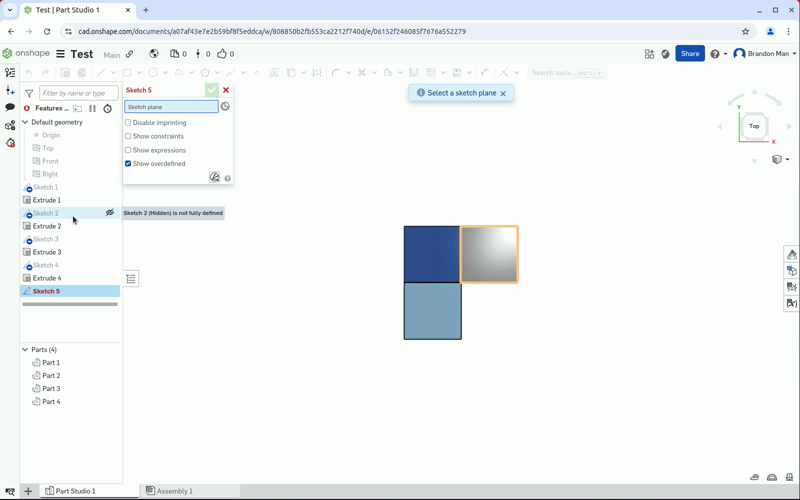
mouse_move(73, 150)
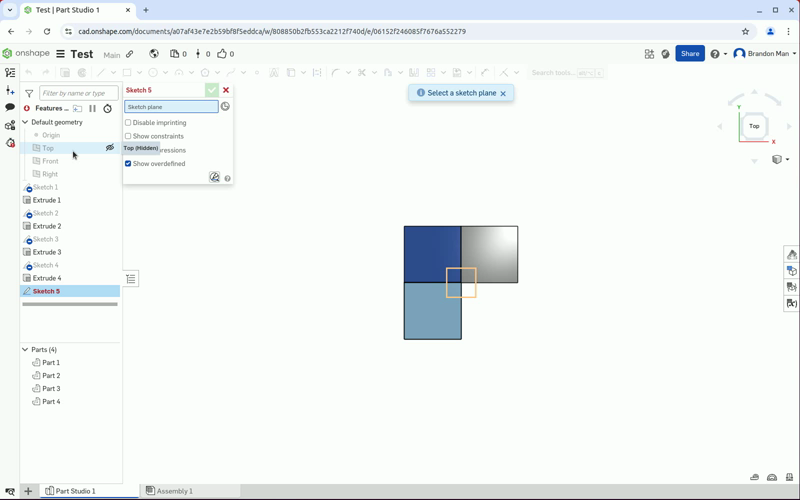
click(73, 150)
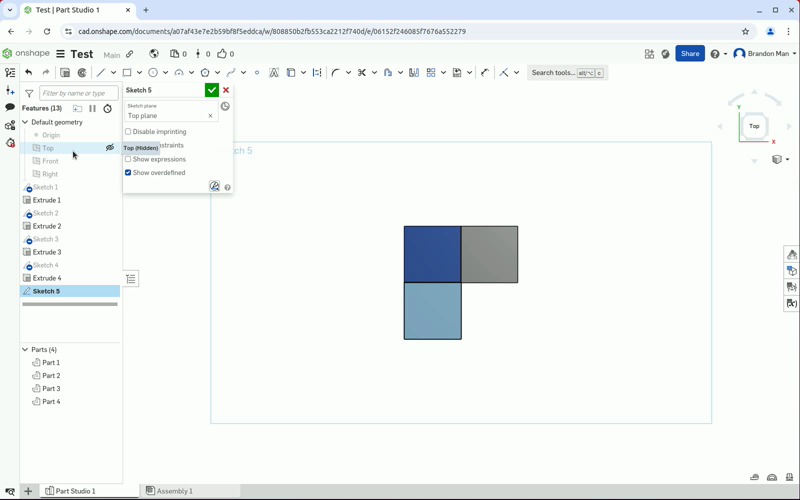
mouse_move(73, 352)
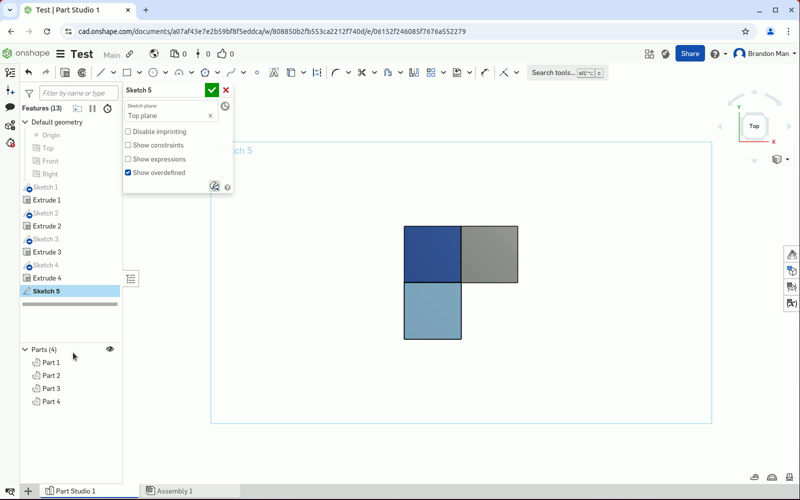
key(y)
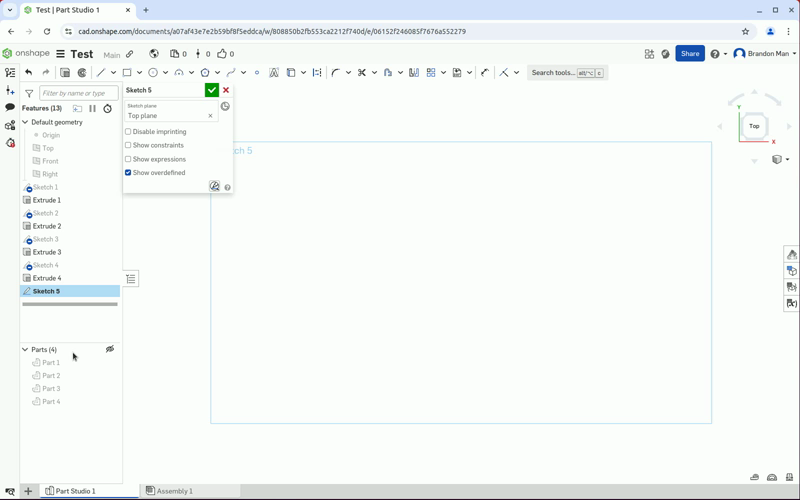
key(l)
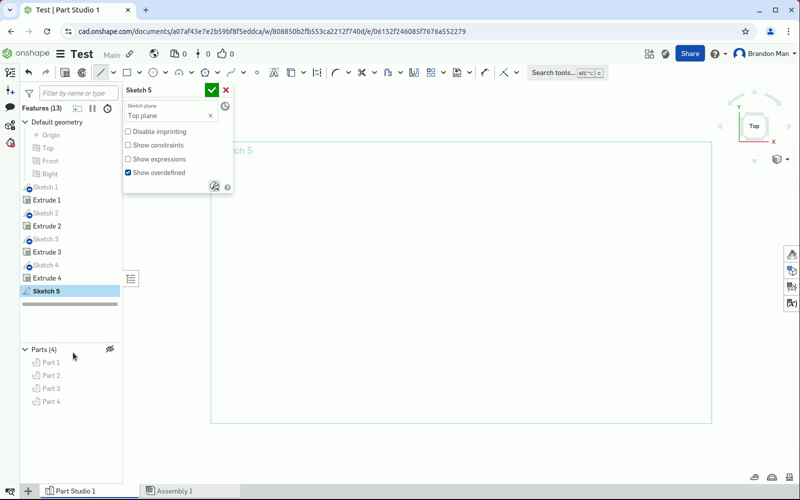
key_down(shift)
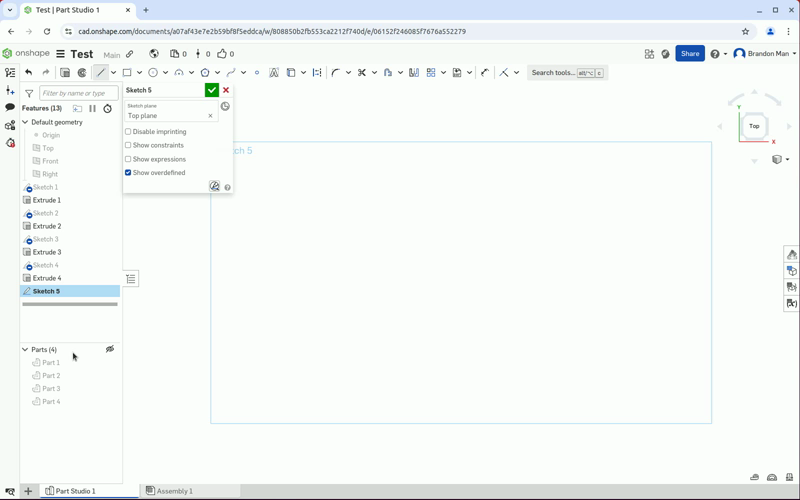
mouse_move(460, 282)
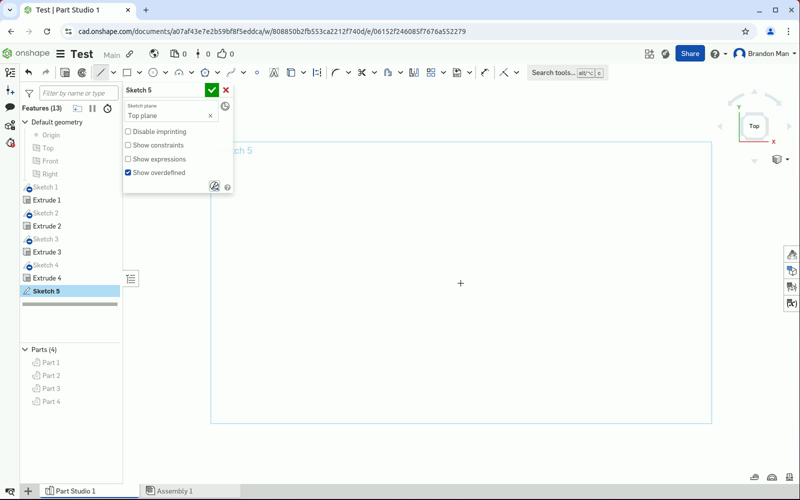
click(460, 282)
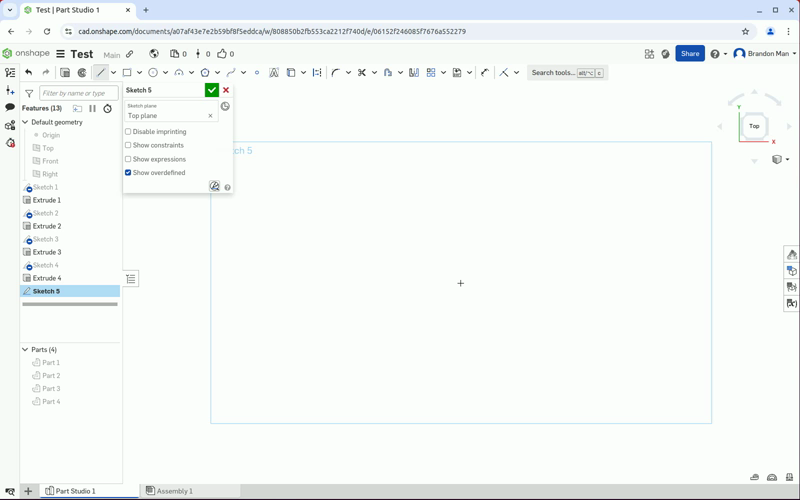
key_up(shift)
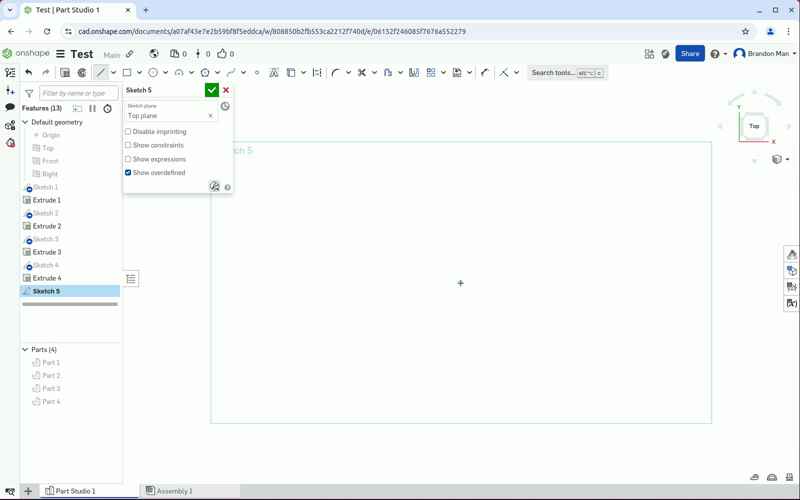
key_down(shift)
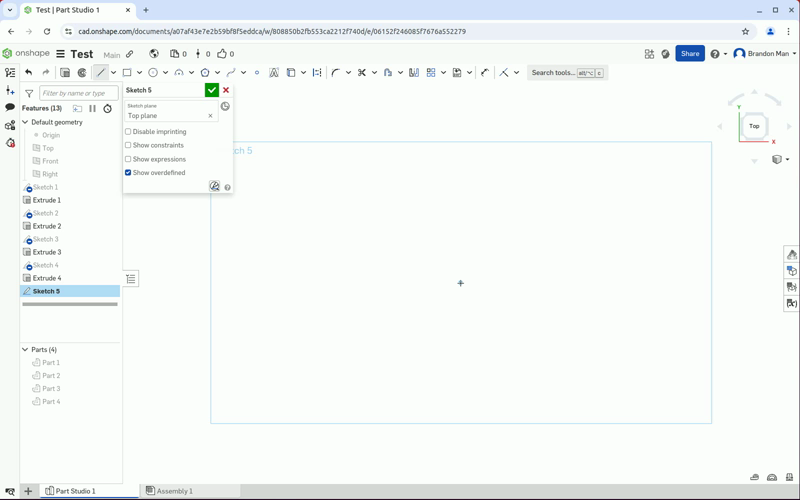
mouse_move(490, 282)
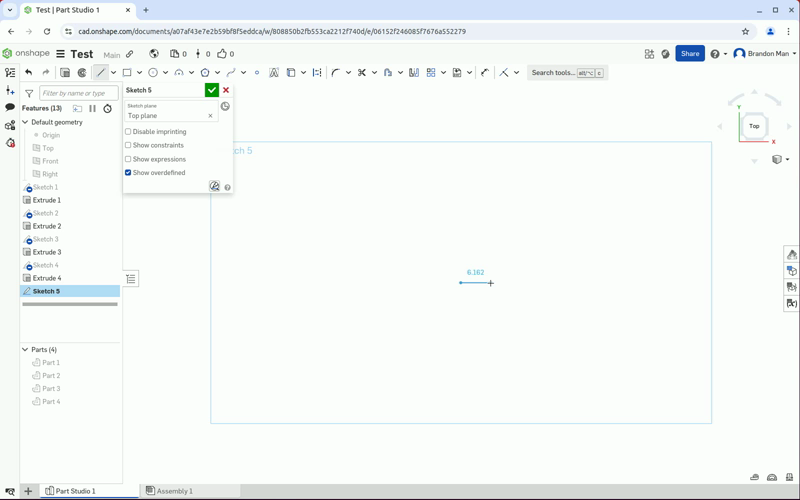
mouse_move(517, 282)
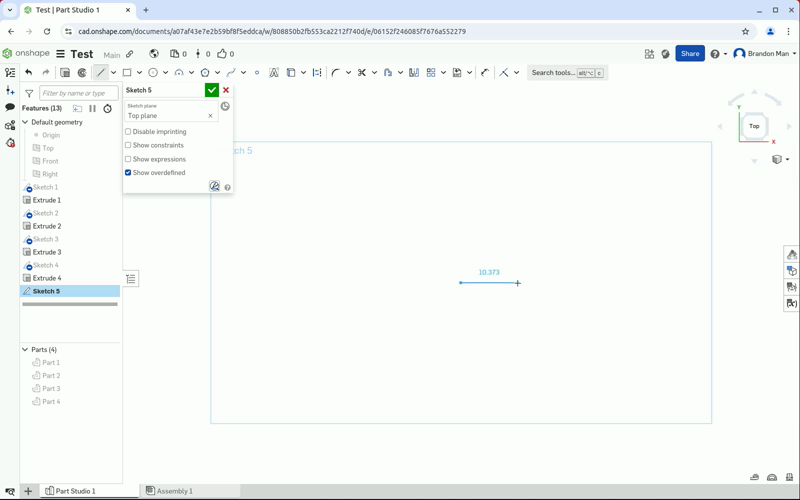
click(517, 282)
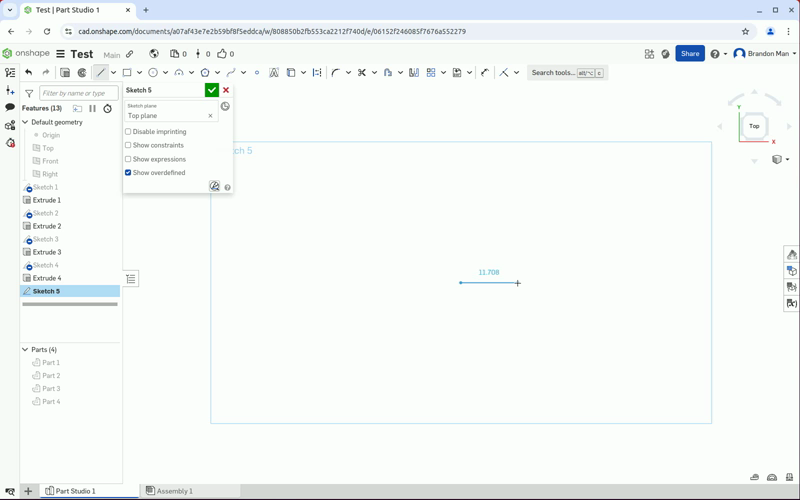
key_up(shift)
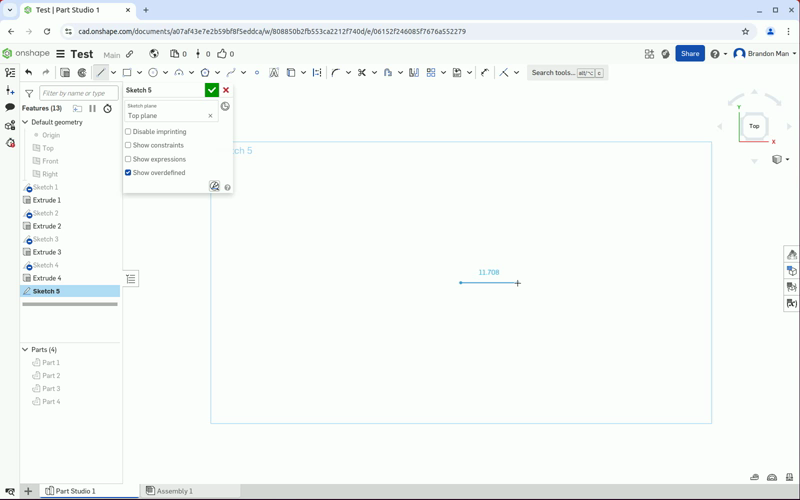
key_down(shift)
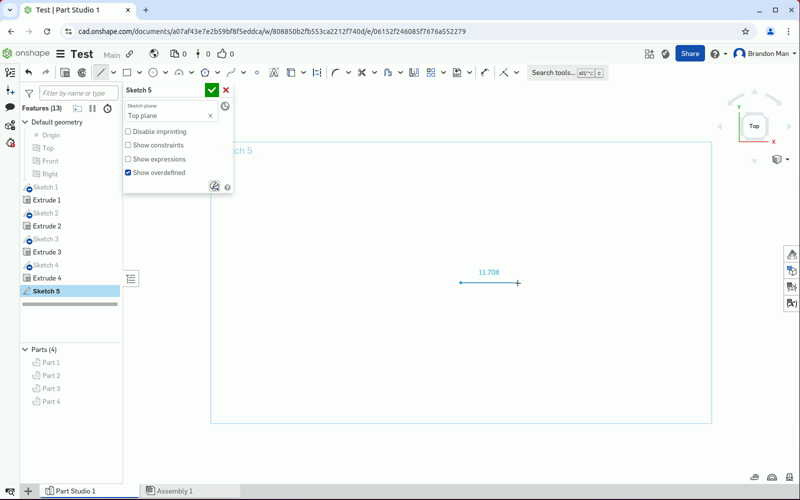
mouse_move(547, 282)
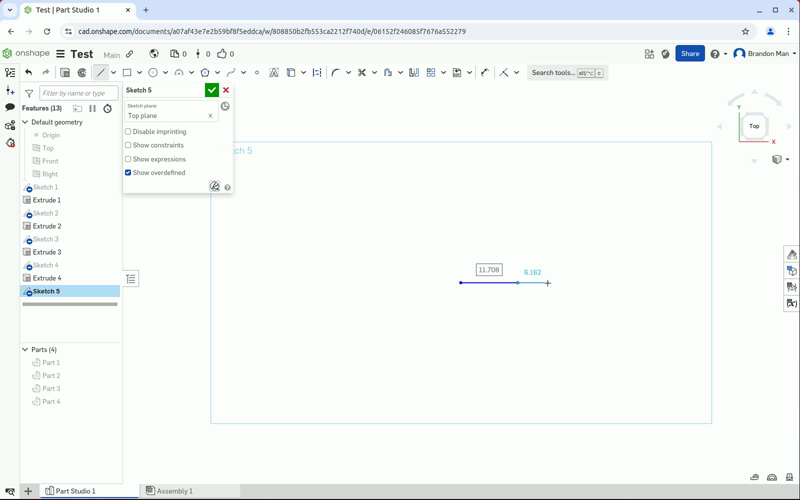
mouse_move(517, 226)
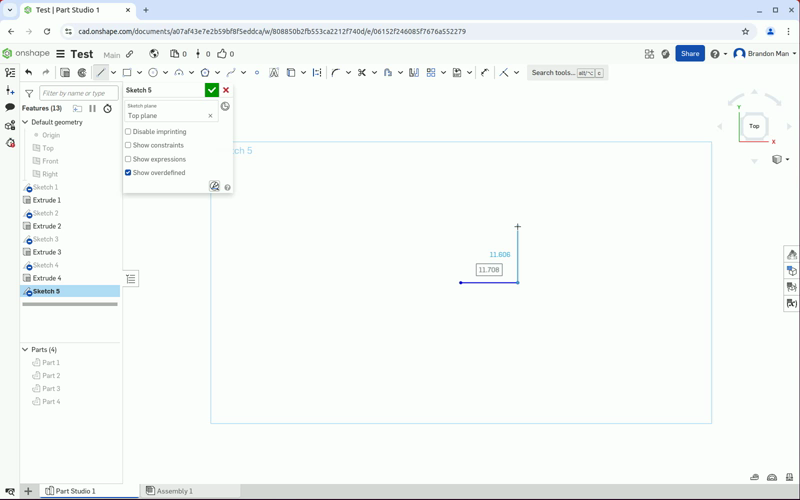
click(517, 226)
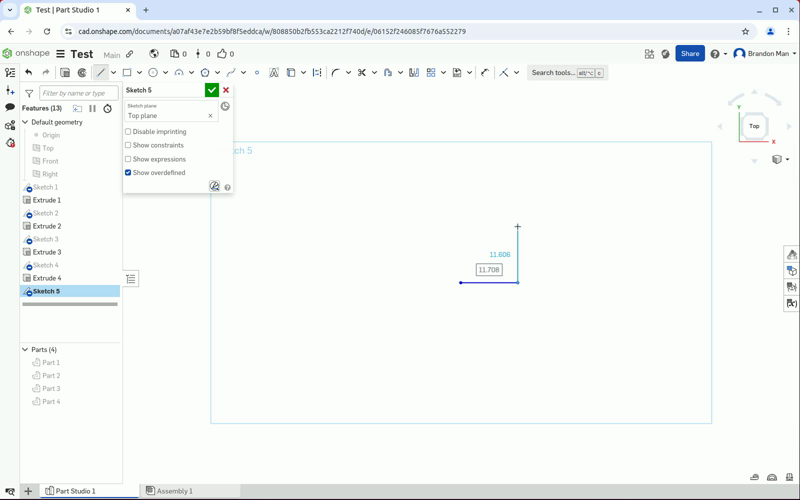
key_up(shift)
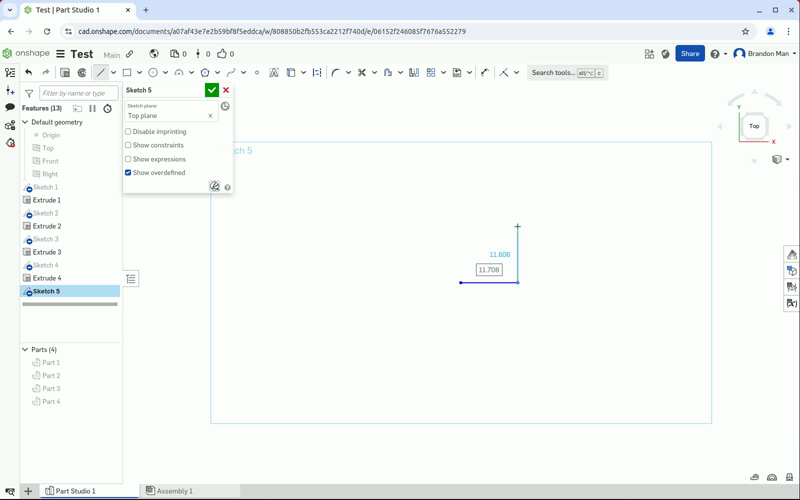
key_down(shift)
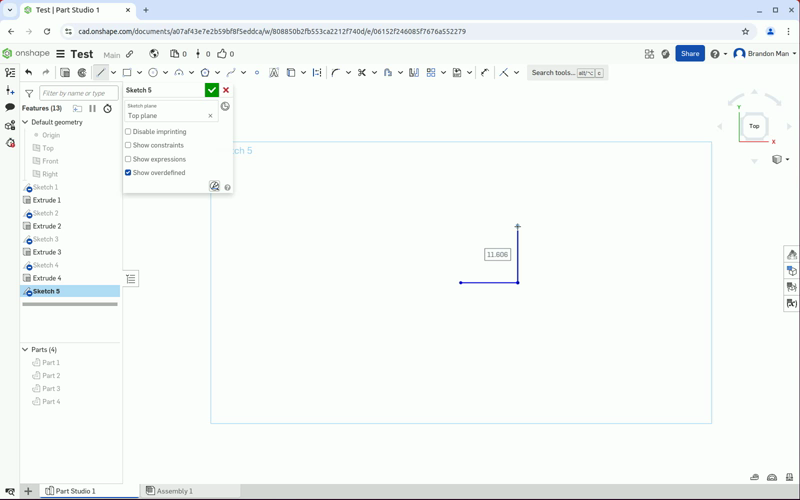
mouse_move(547, 226)
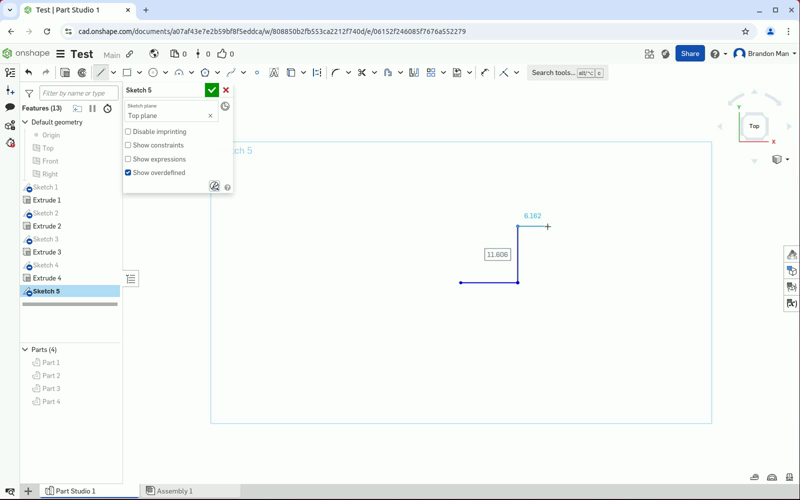
mouse_move(460, 226)
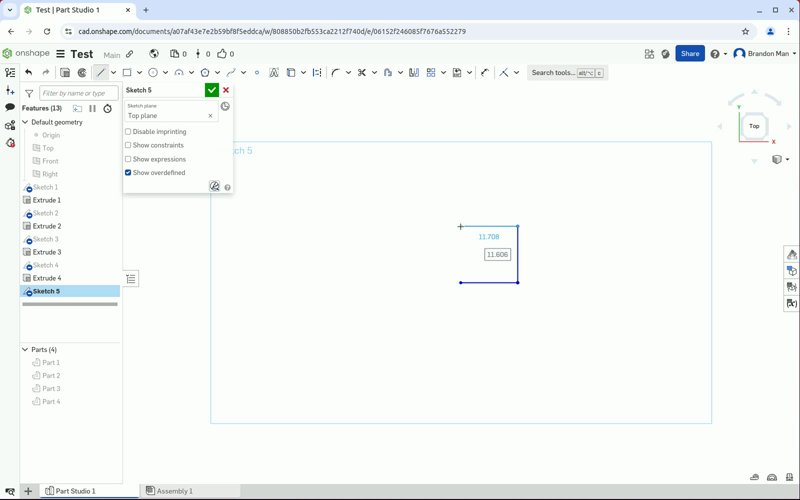
click(460, 226)
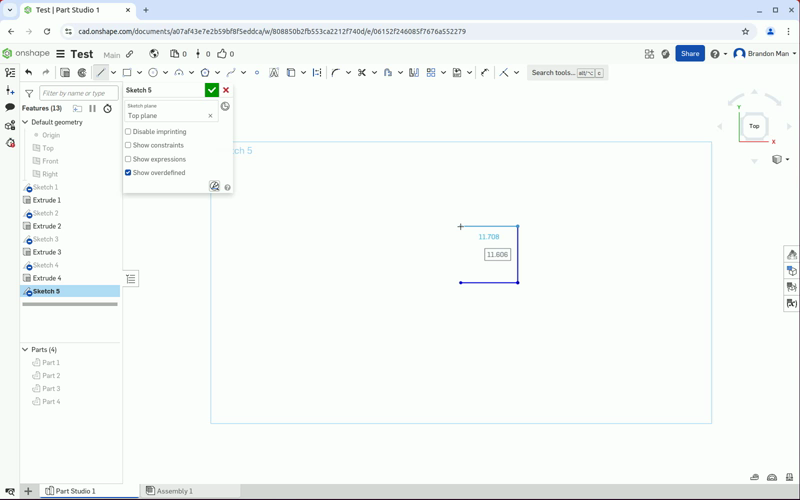
key_up(shift)
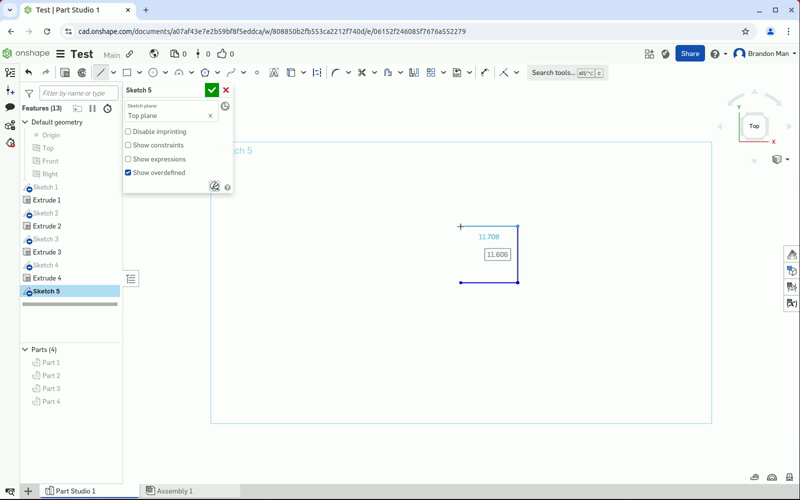
mouse_move(490, 226)
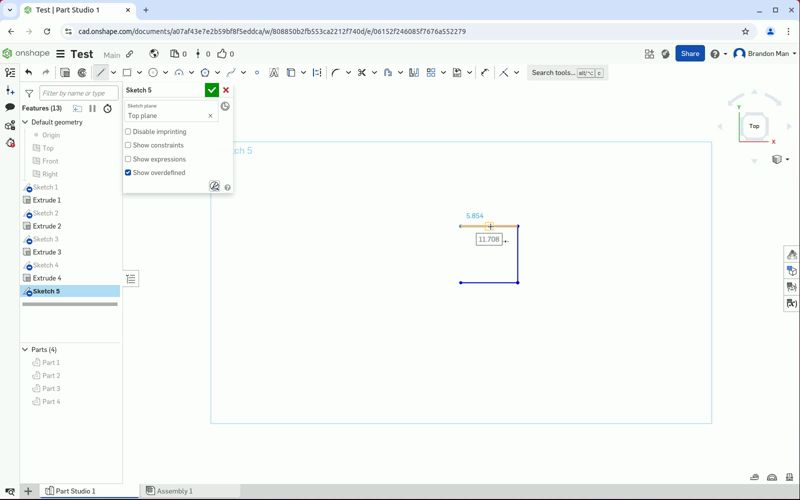
key_down(shift)
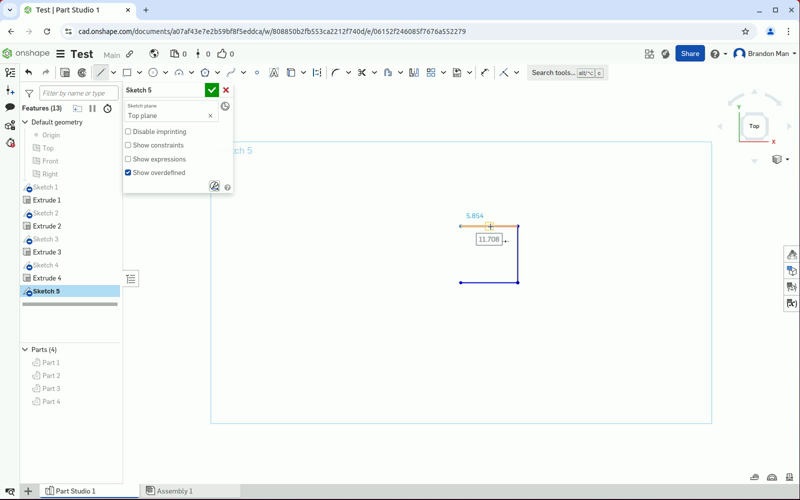
mouse_move(460, 282)
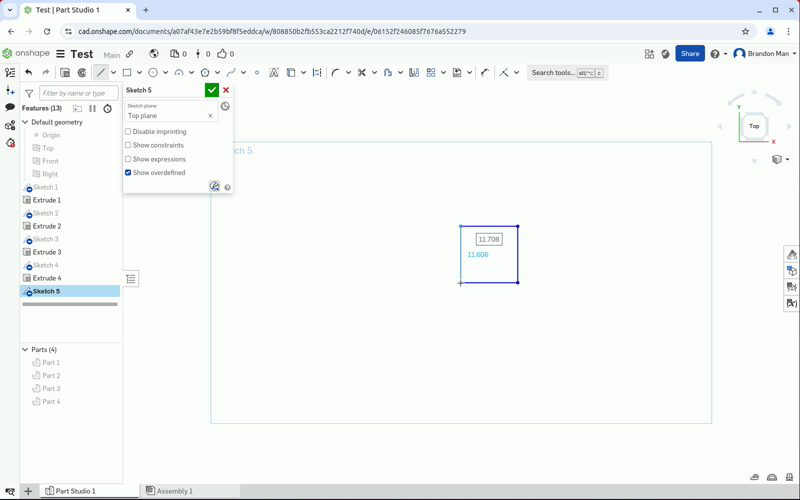
key_up(shift)
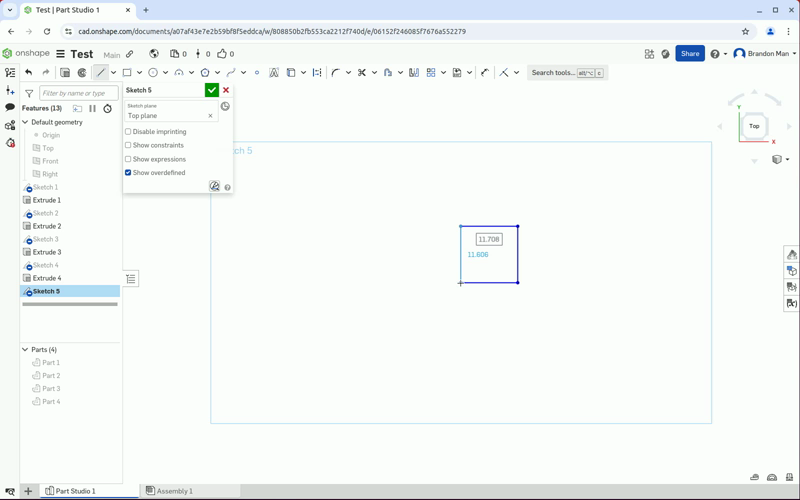
click(460, 282)
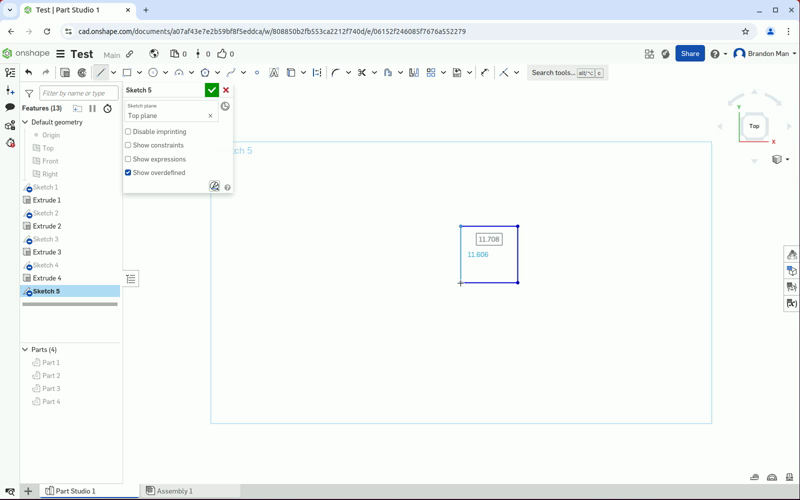
key(esc)
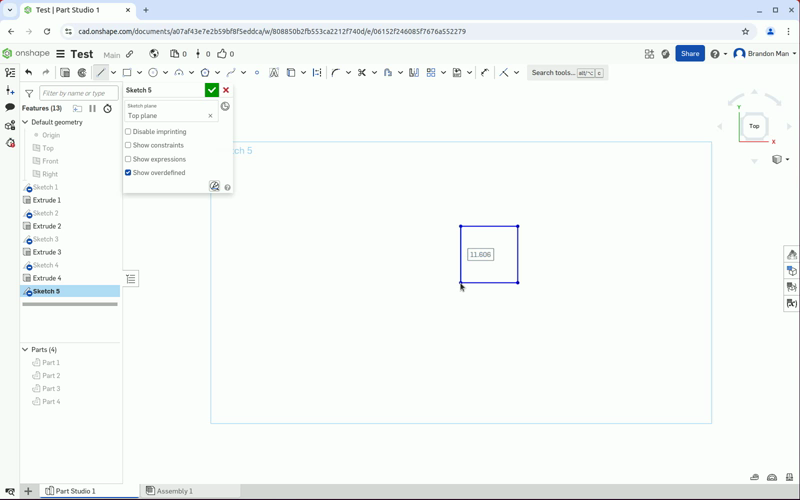
mouse_move(482, 262)
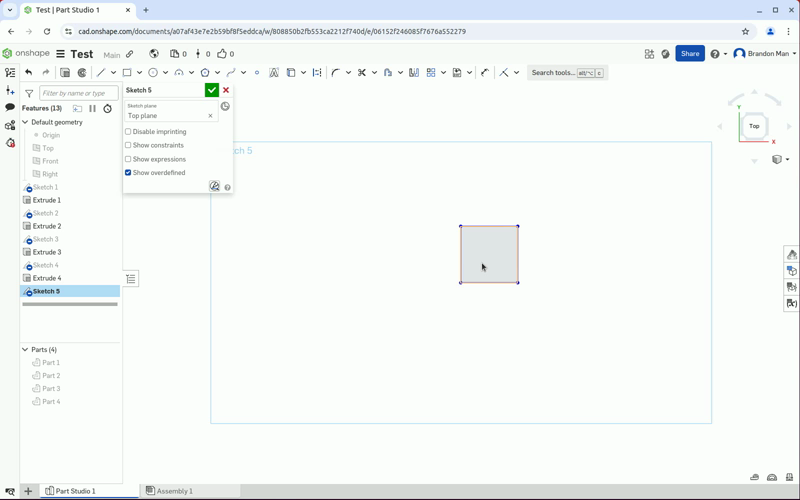
click(482, 262)
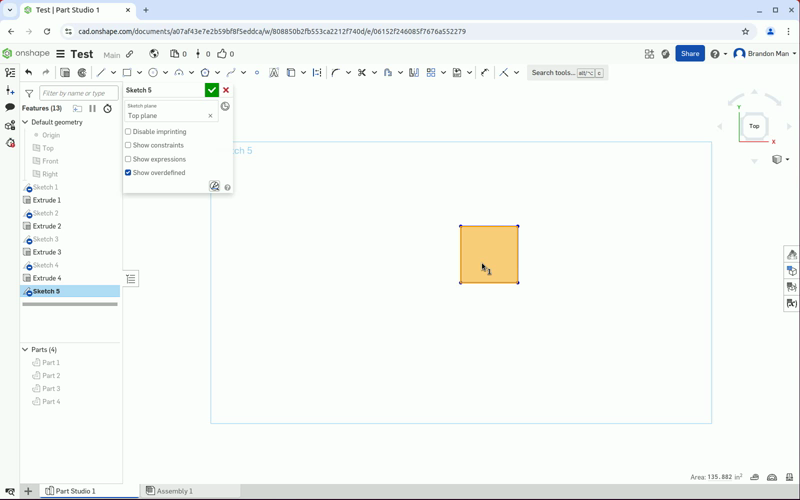
mouse_move(73, 352)
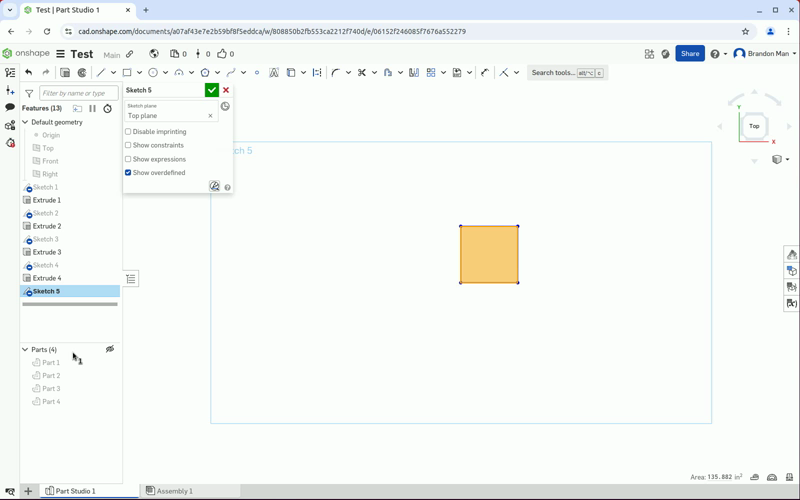
key(shift+y)
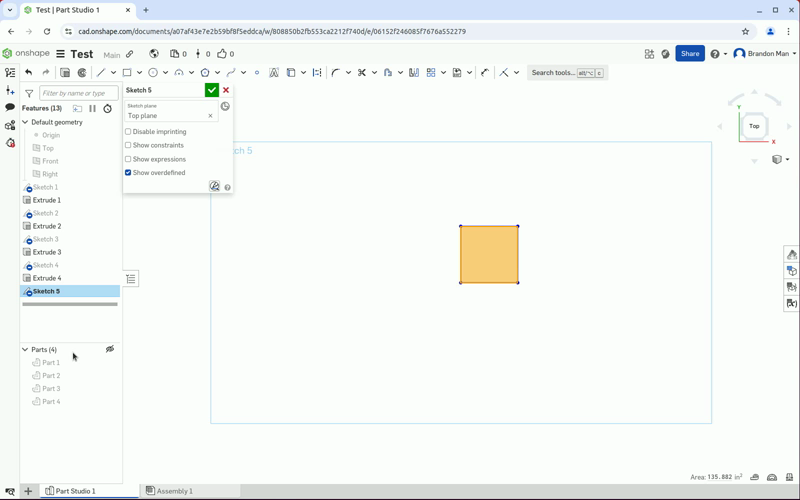
key(shift+e)
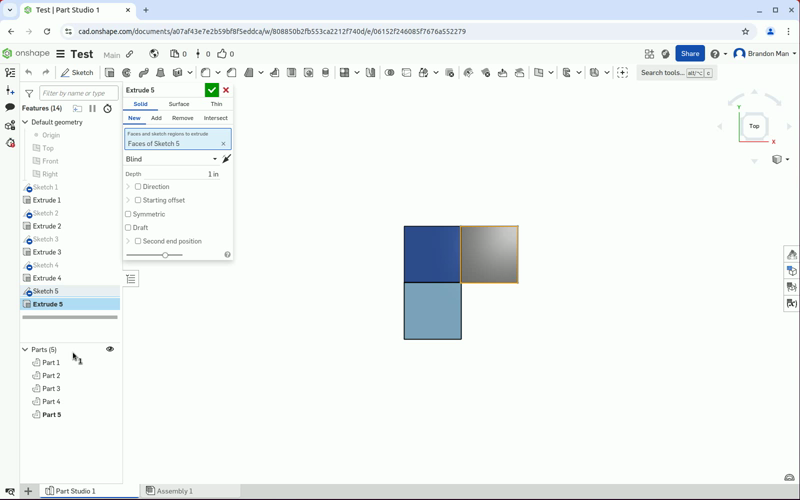
mouse_move(143, 106)
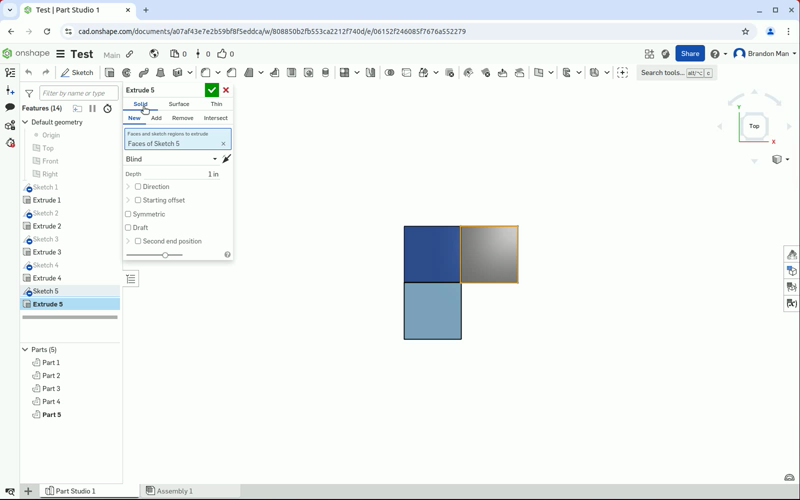
click(143, 106)
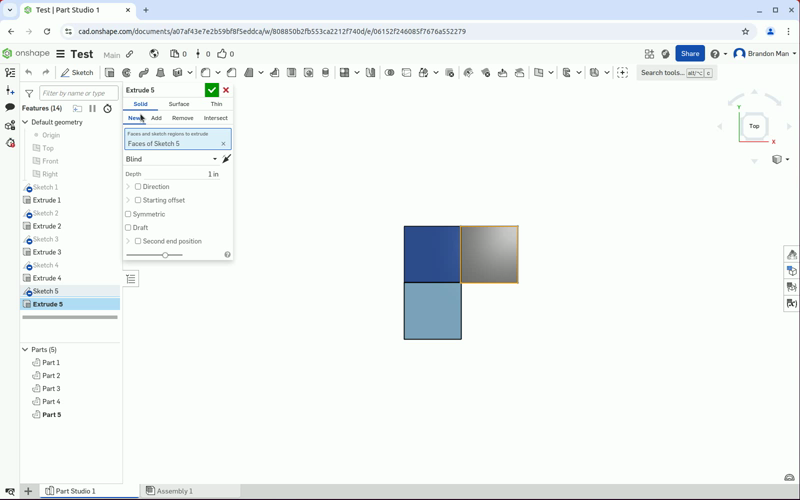
mouse_move(137, 120)
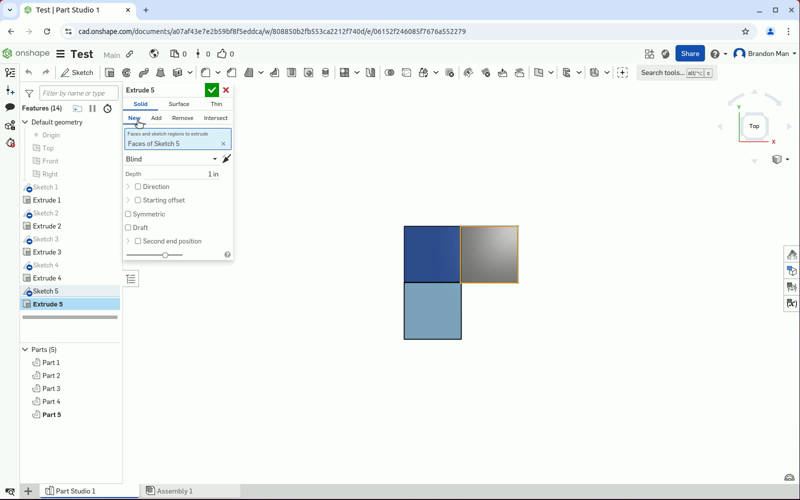
click(137, 120)
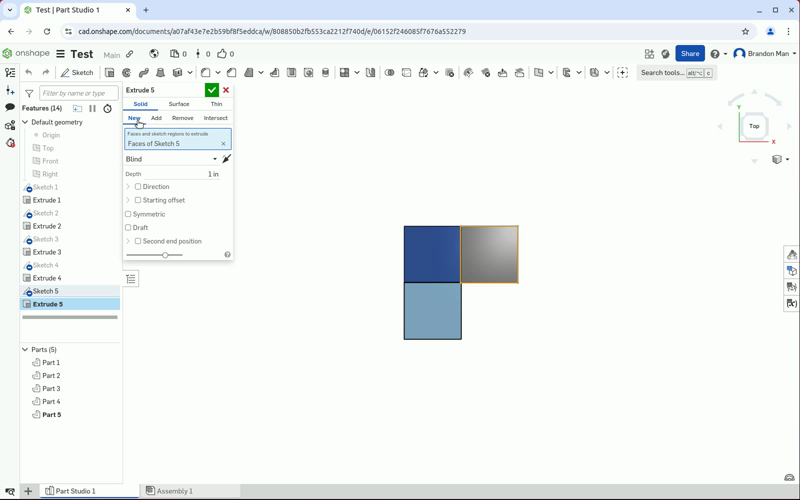
key(tab, 4)
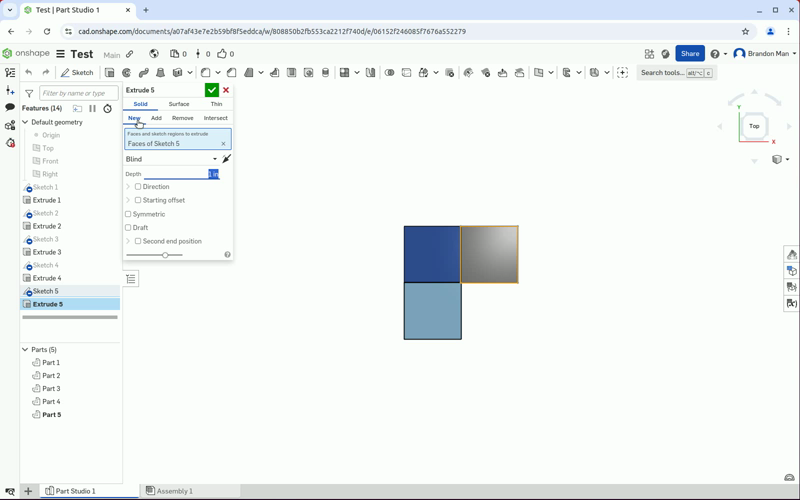
text(11.554)
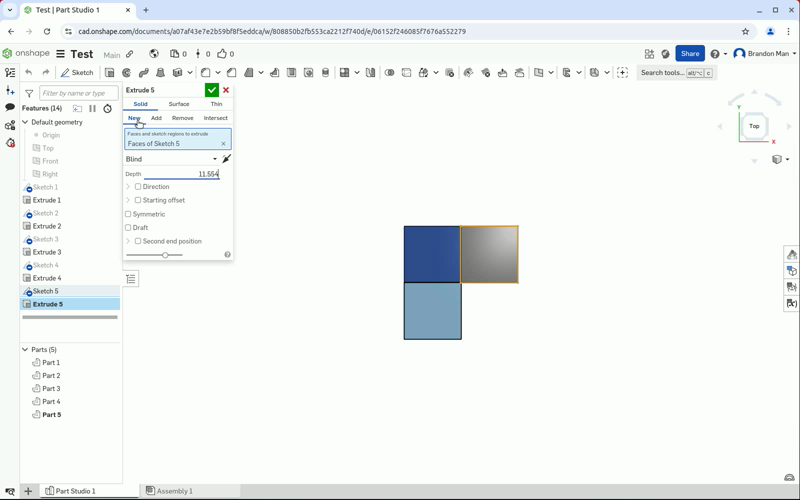
key(enter)
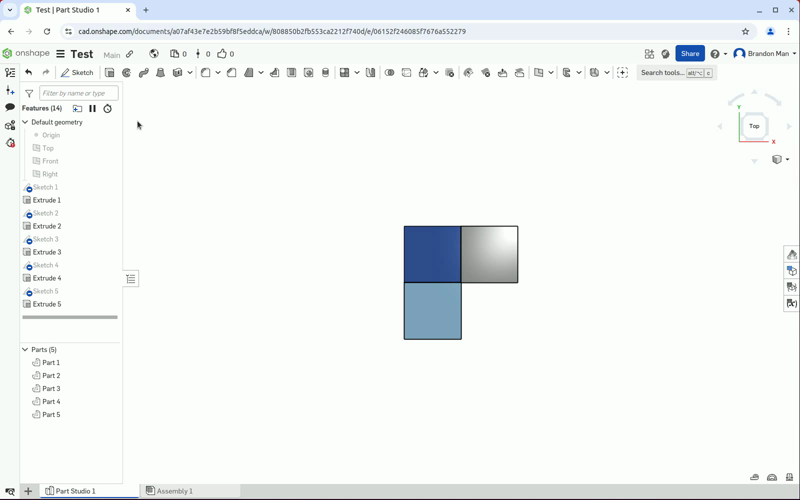
key(shift+h)
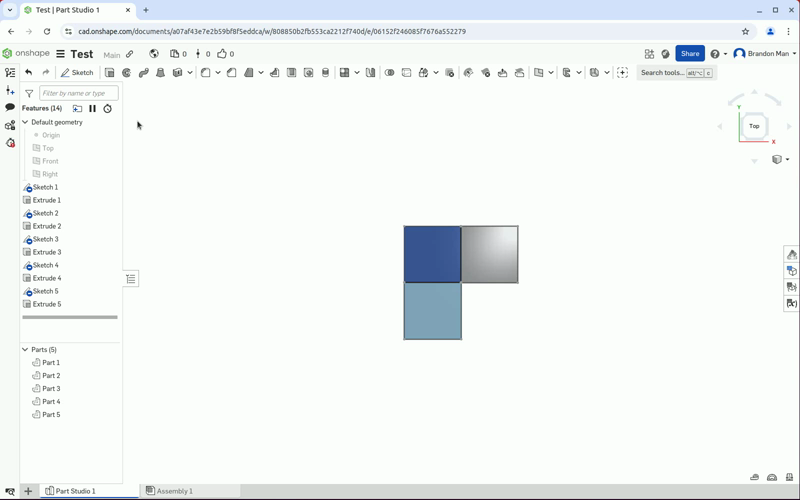
key(shift+h)
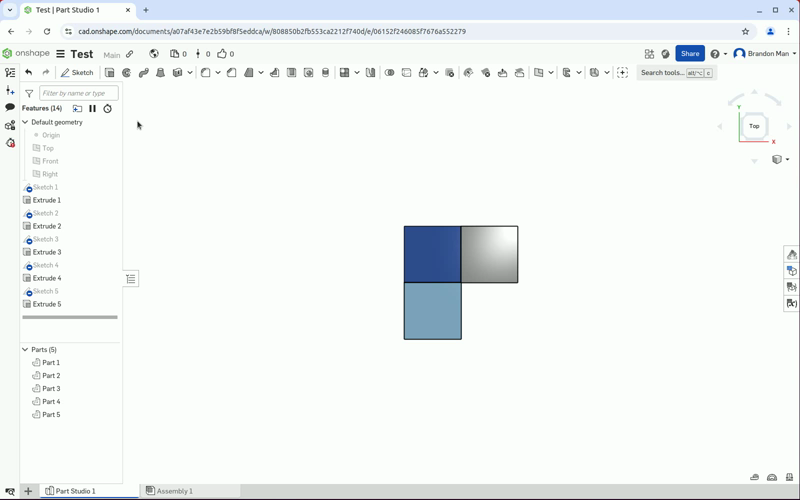
mouse_move(73, 189)
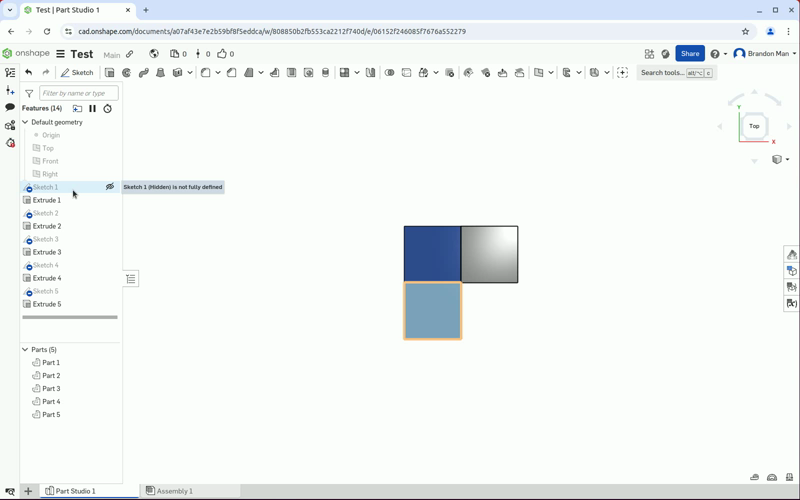
click(73, 189)
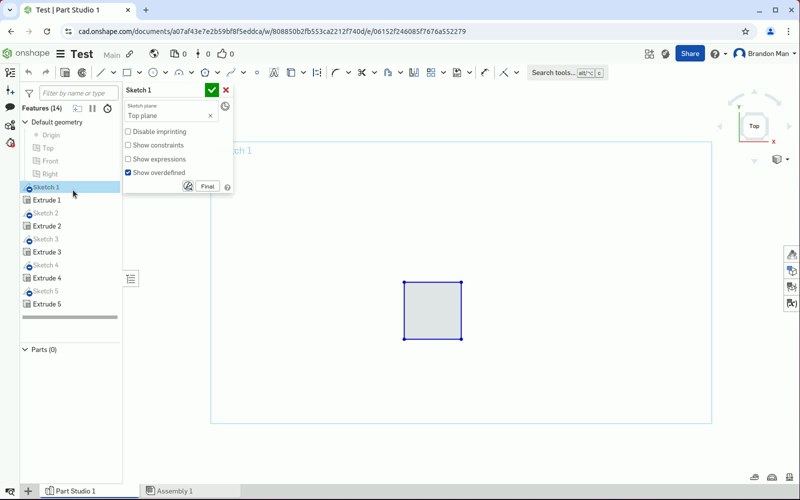
mouse_move(229, 92)
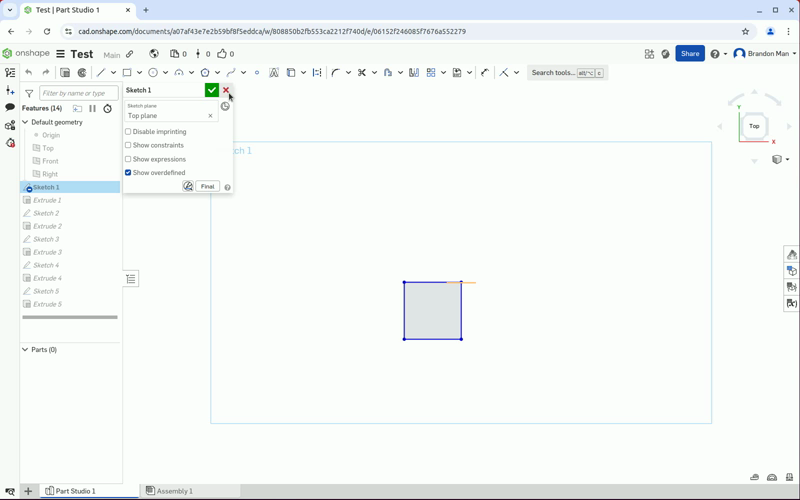
click(229, 92)
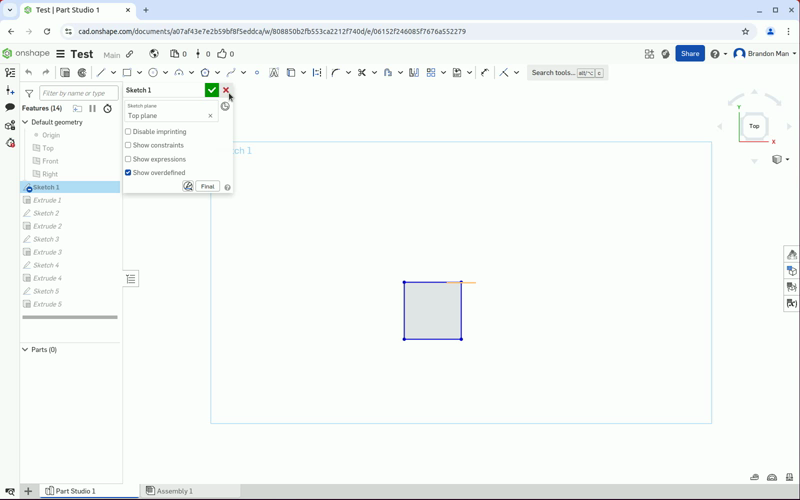
key(shift+s)
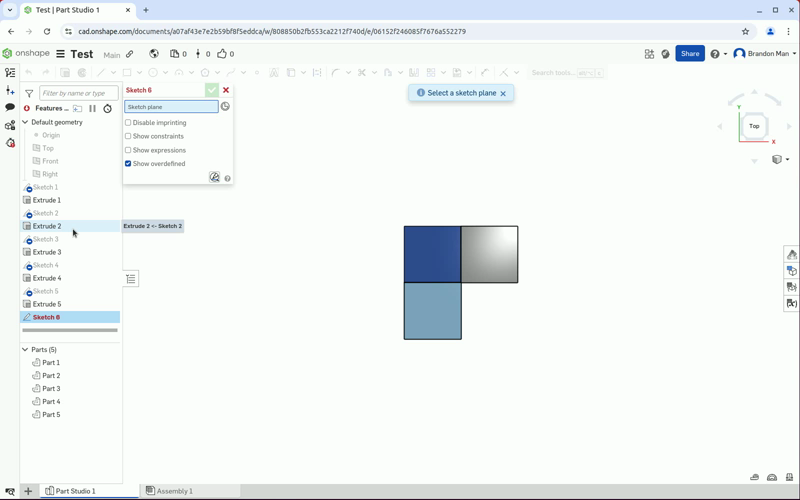
scroll(3)
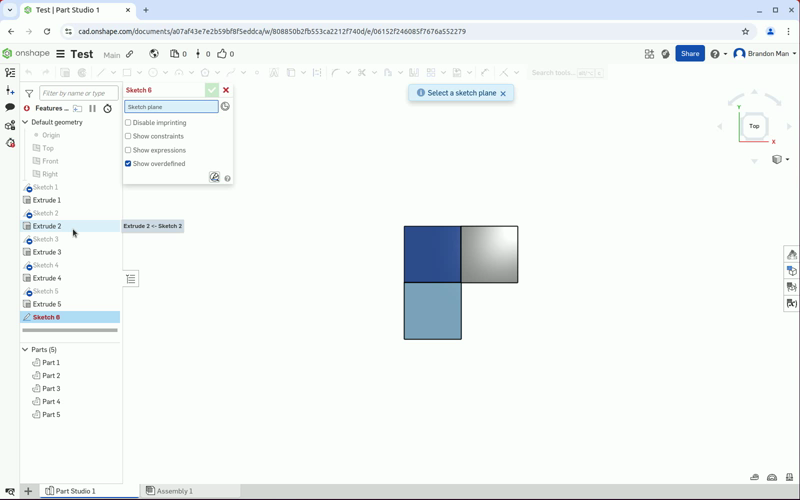
mouse_move(73, 150)
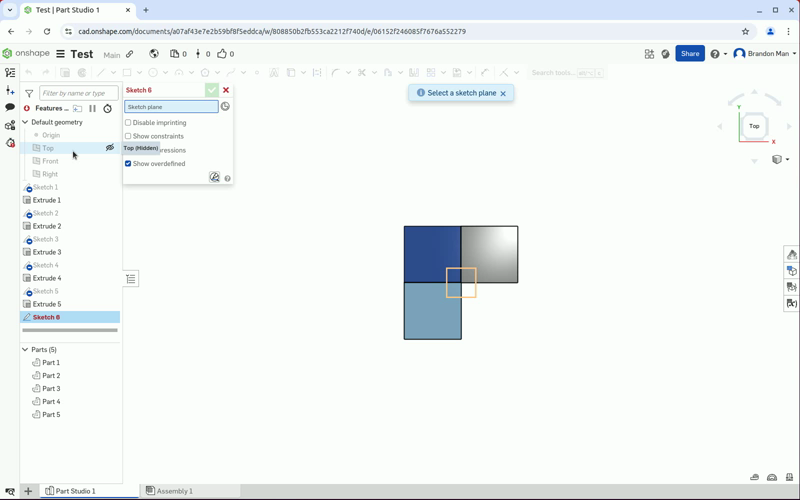
click(73, 150)
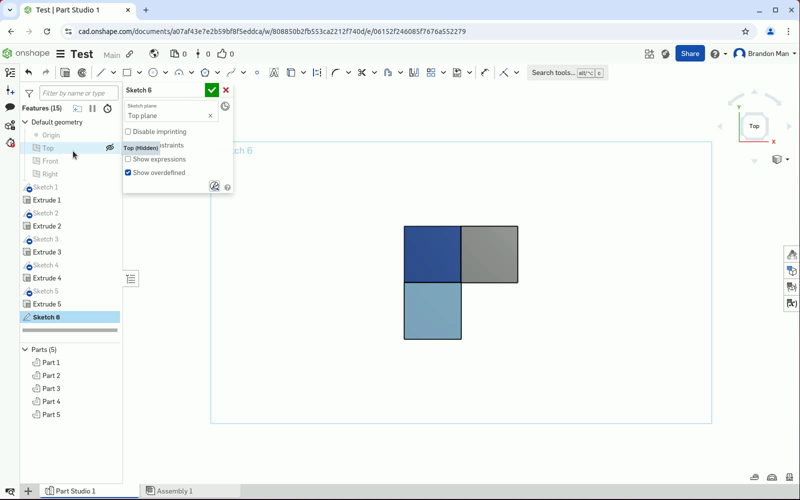
mouse_move(73, 352)
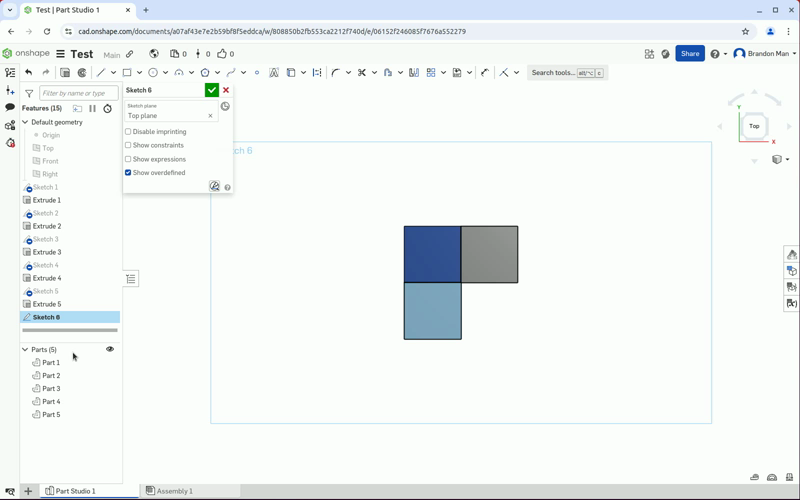
key(y)
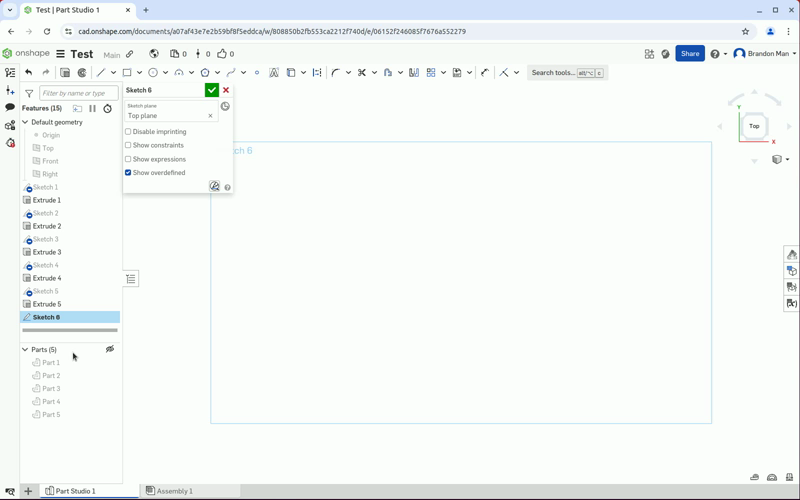
key(l)
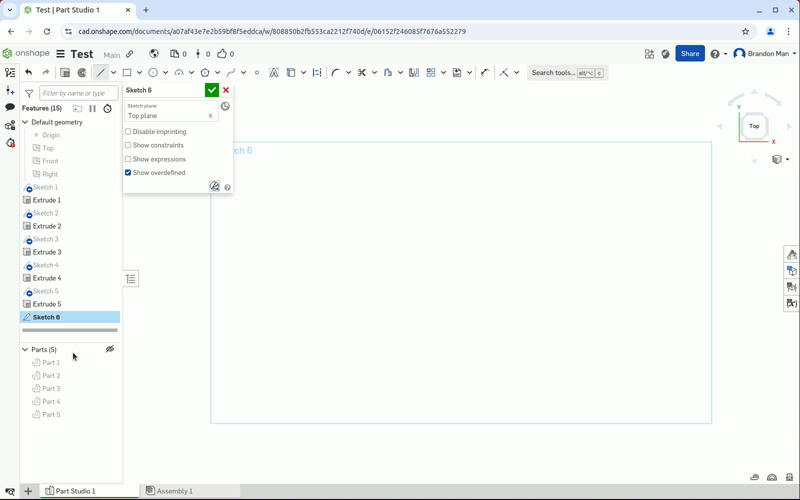
key_down(shift)
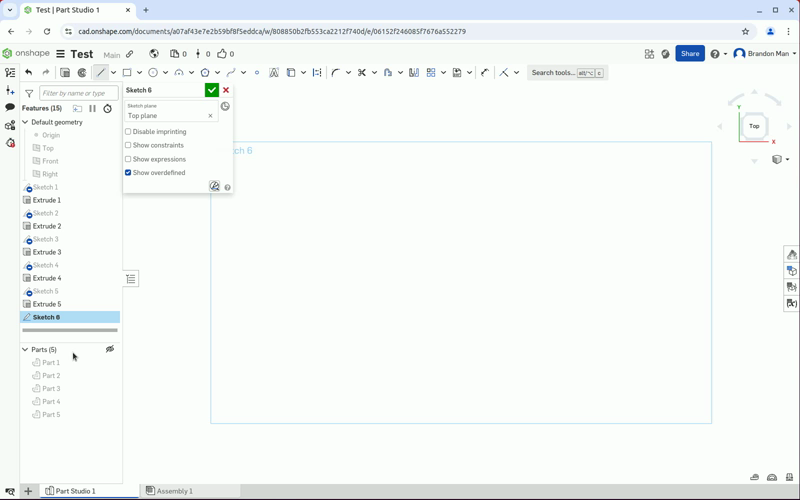
mouse_move(404, 282)
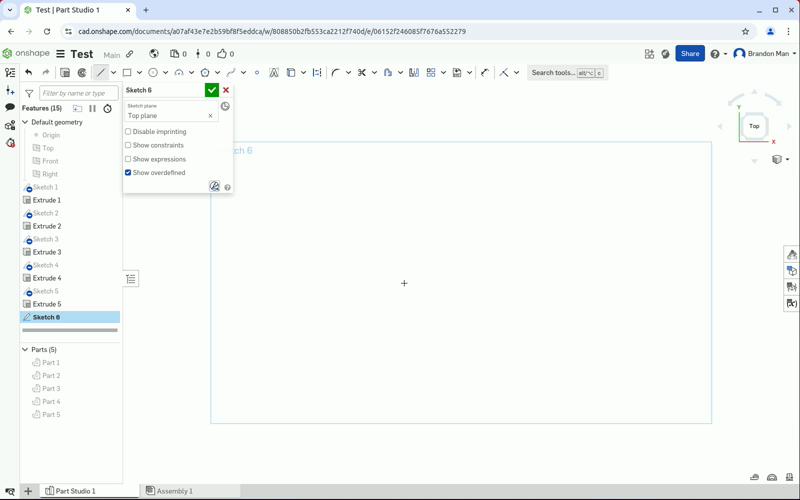
click(404, 282)
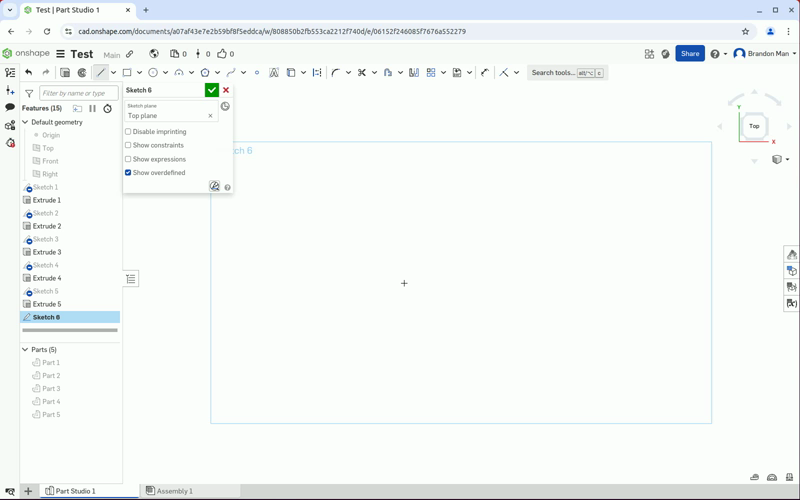
key_up(shift)
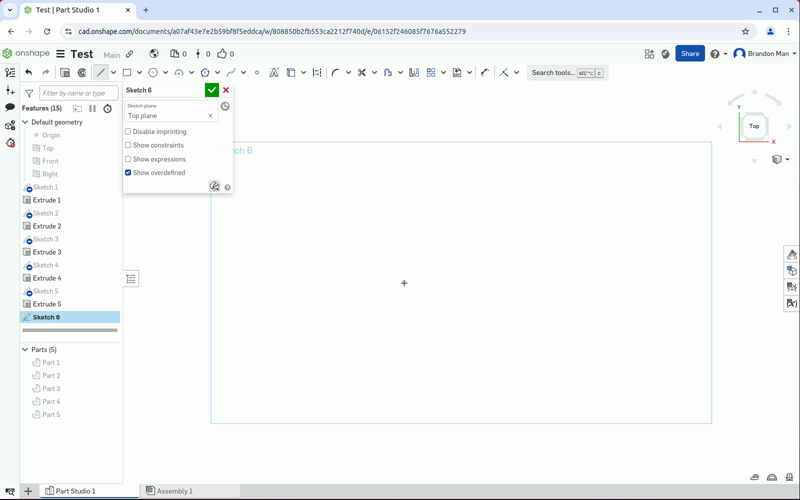
key_down(shift)
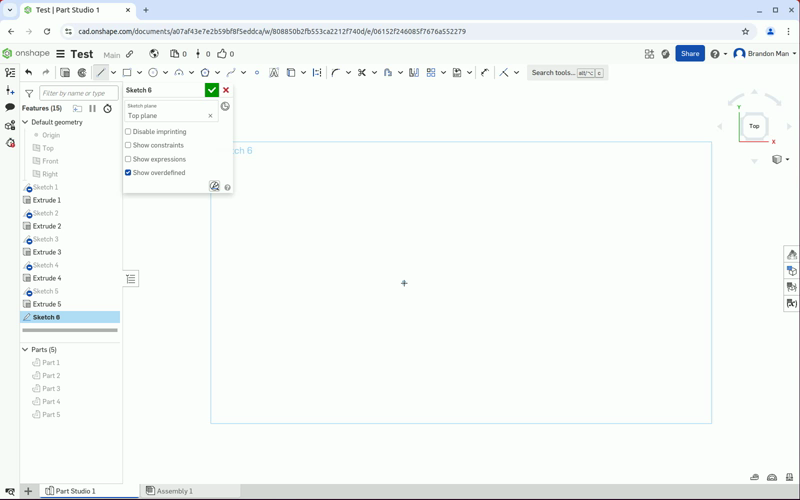
mouse_move(434, 282)
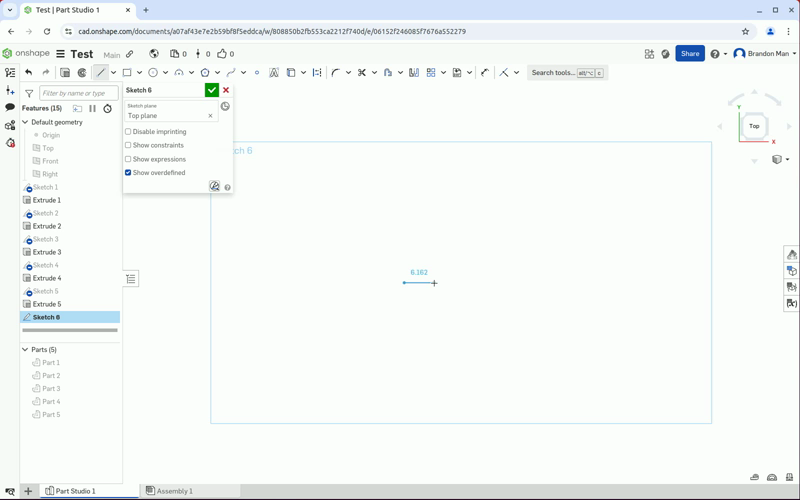
mouse_move(461, 282)
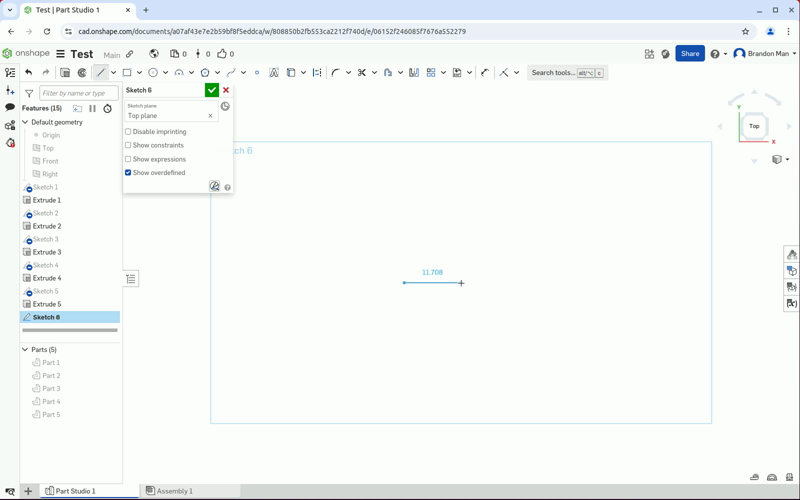
click(461, 282)
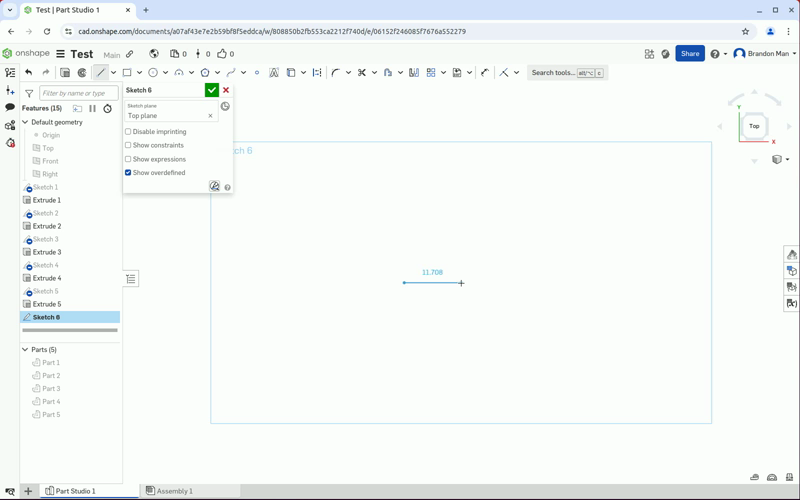
key_up(shift)
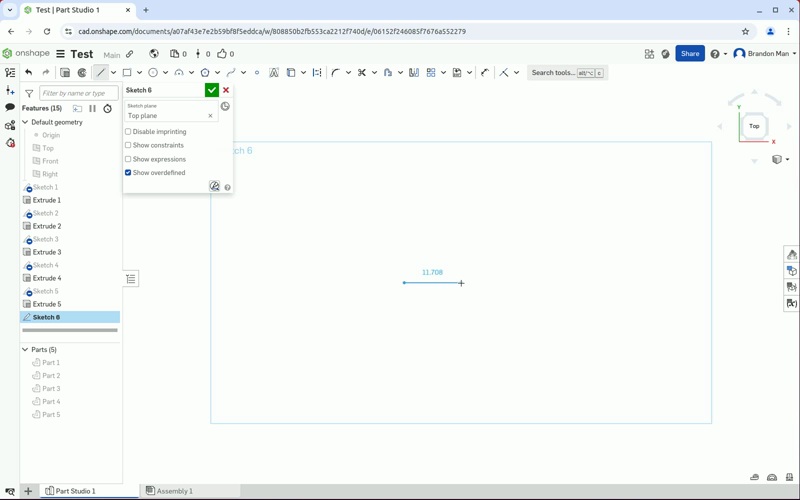
key_down(shift)
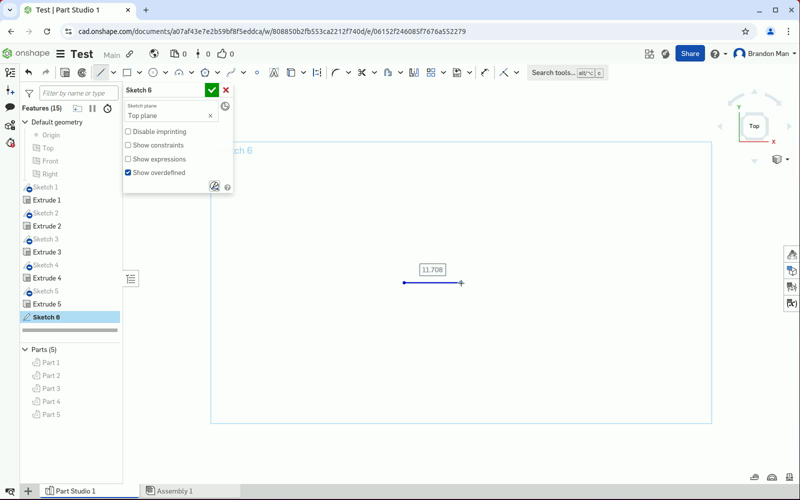
mouse_move(491, 282)
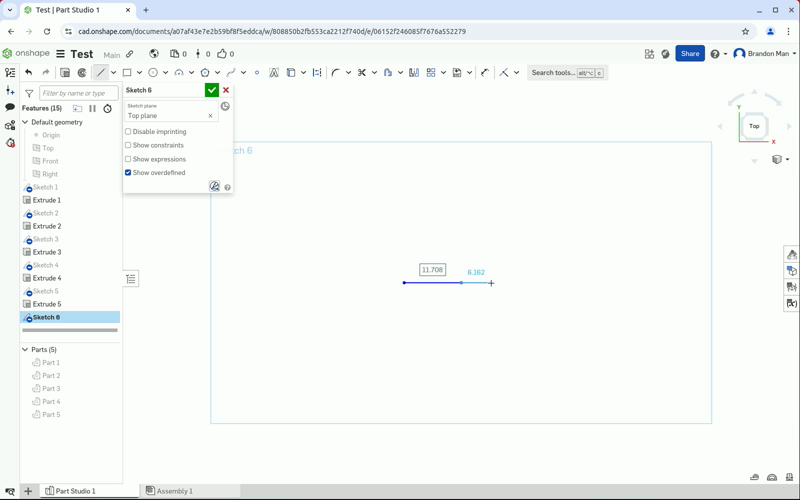
mouse_move(461, 226)
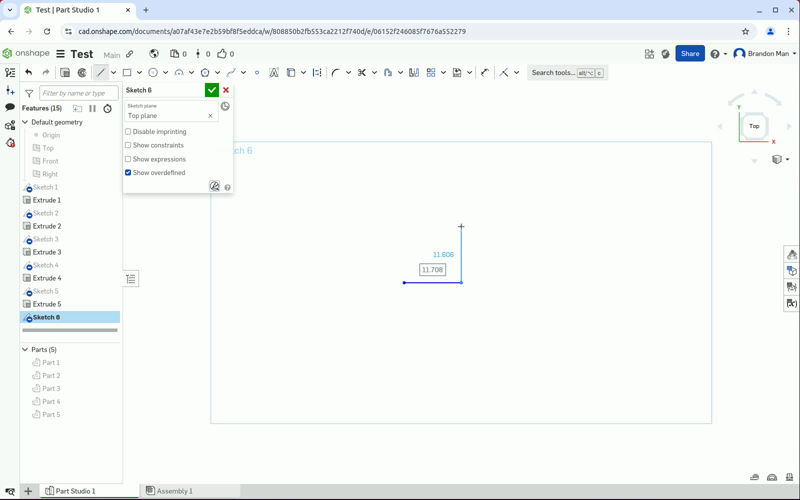
click(461, 226)
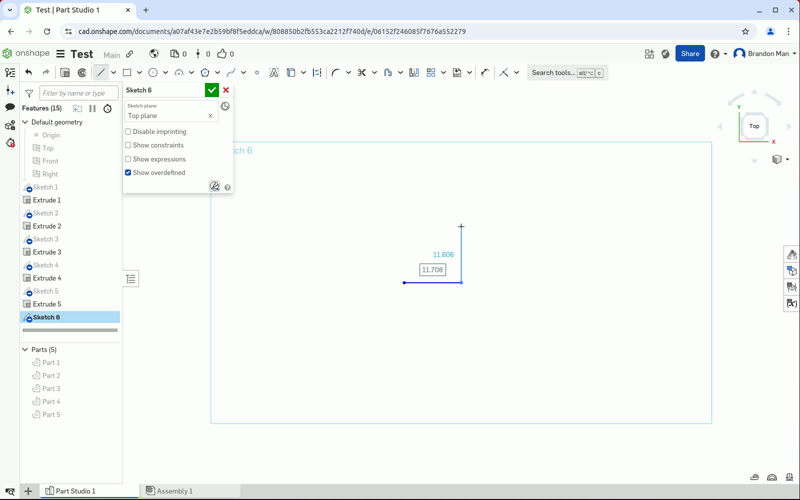
key_up(shift)
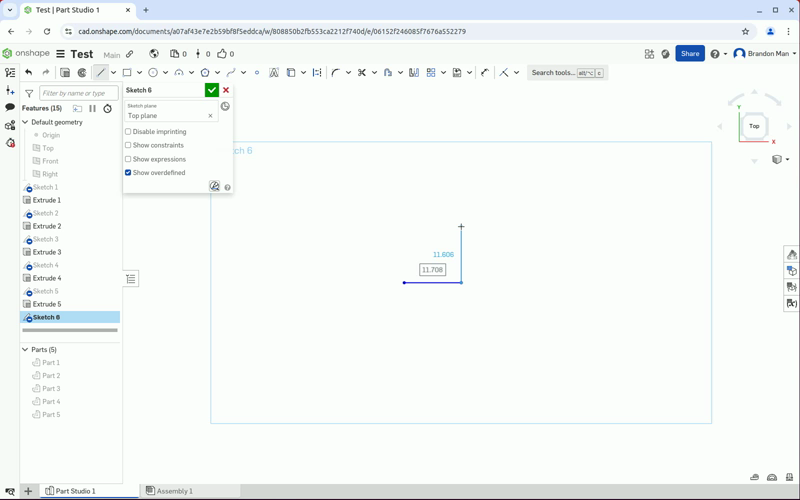
key_down(shift)
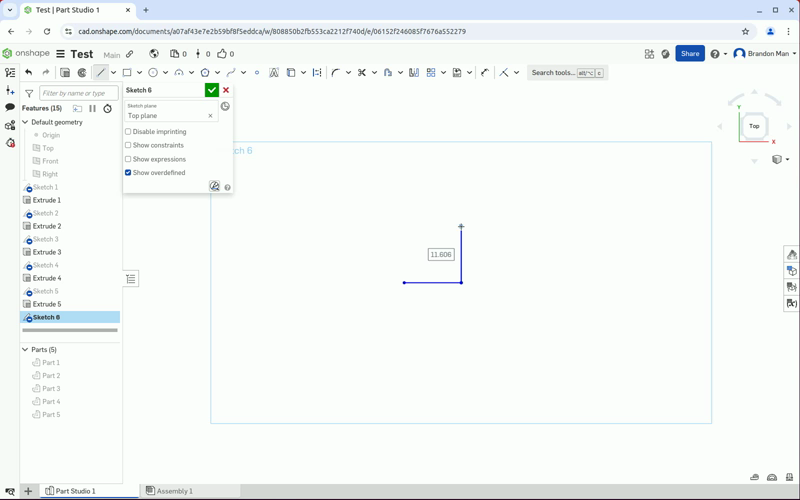
mouse_move(491, 226)
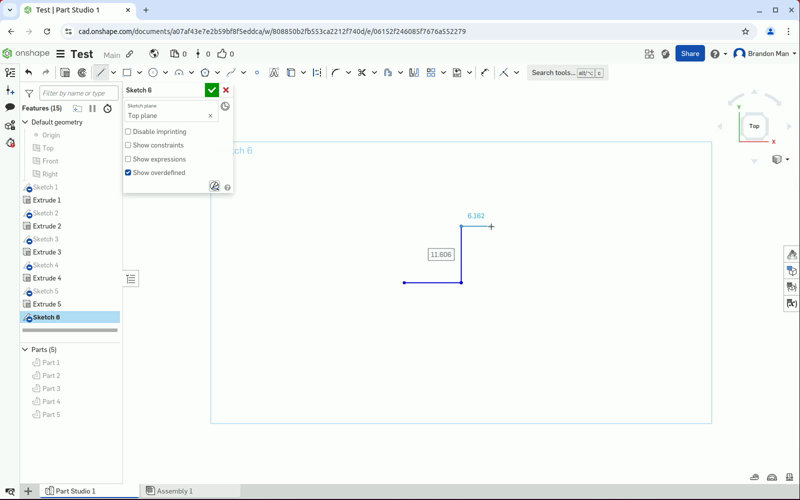
mouse_move(404, 226)
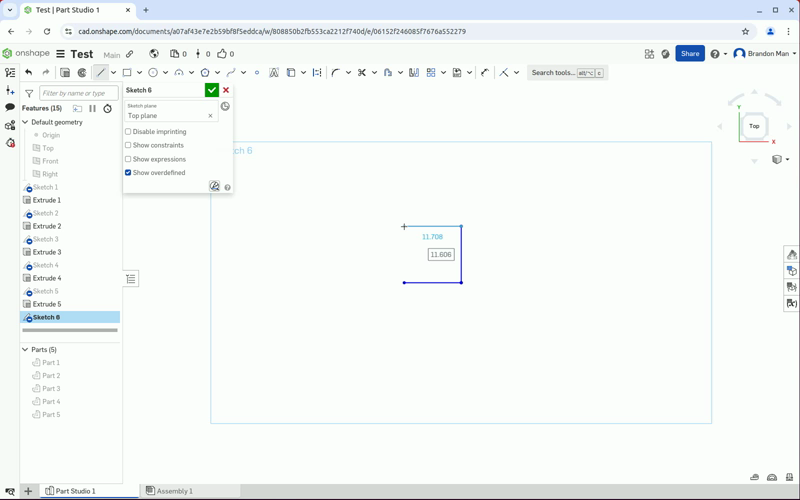
click(404, 226)
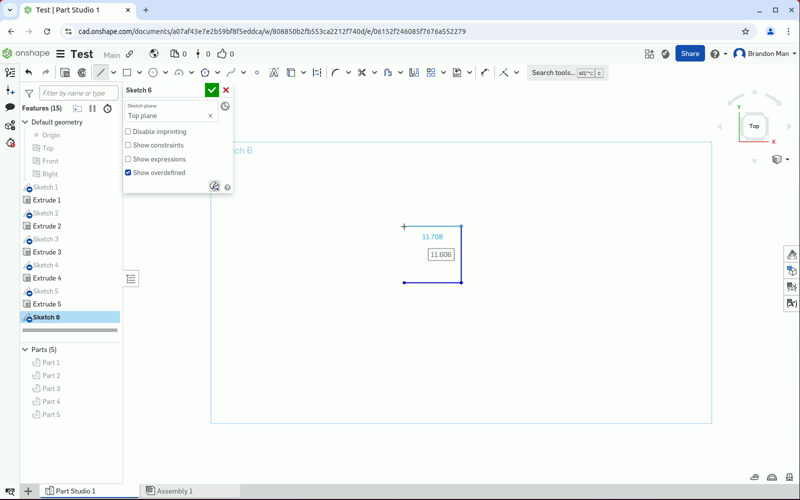
key_up(shift)
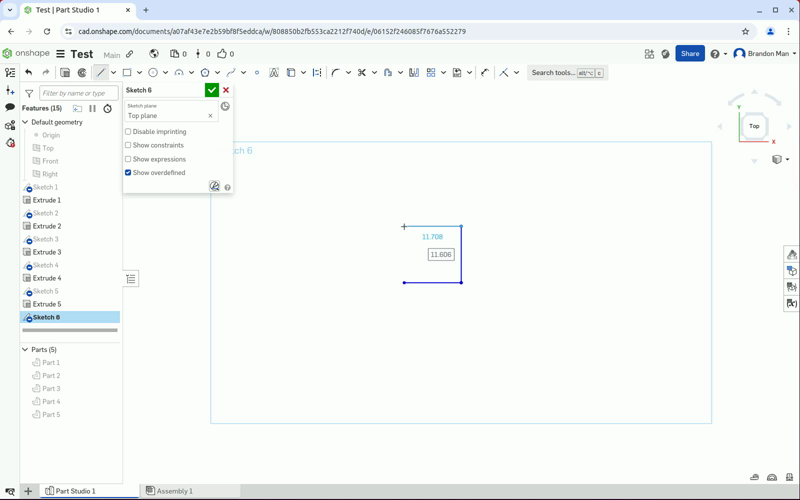
mouse_move(434, 226)
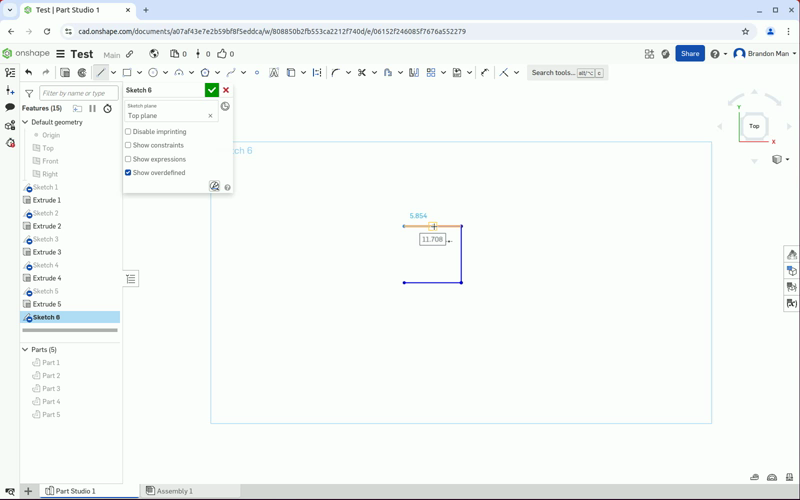
key_down(shift)
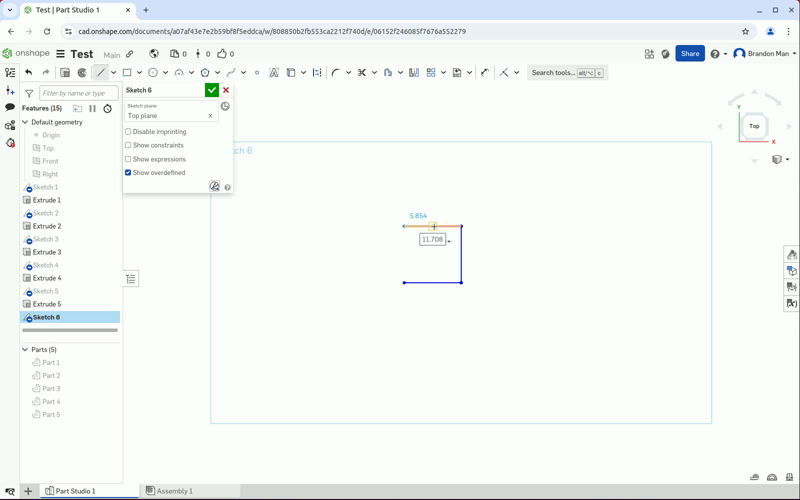
mouse_move(404, 282)
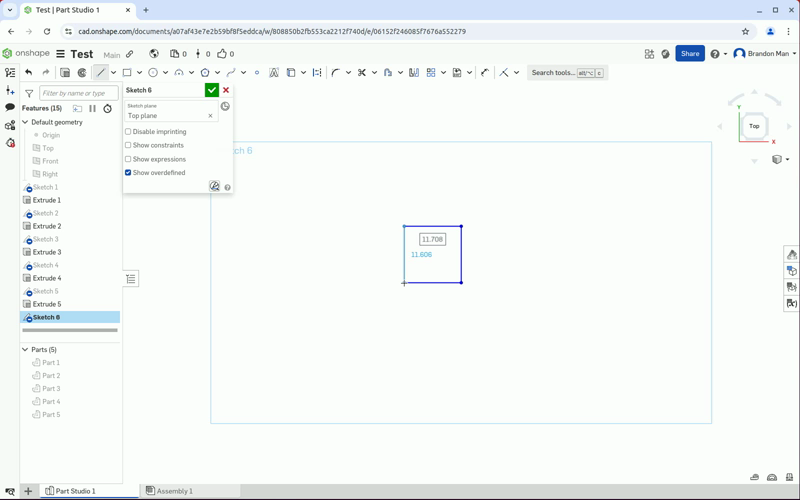
key_up(shift)
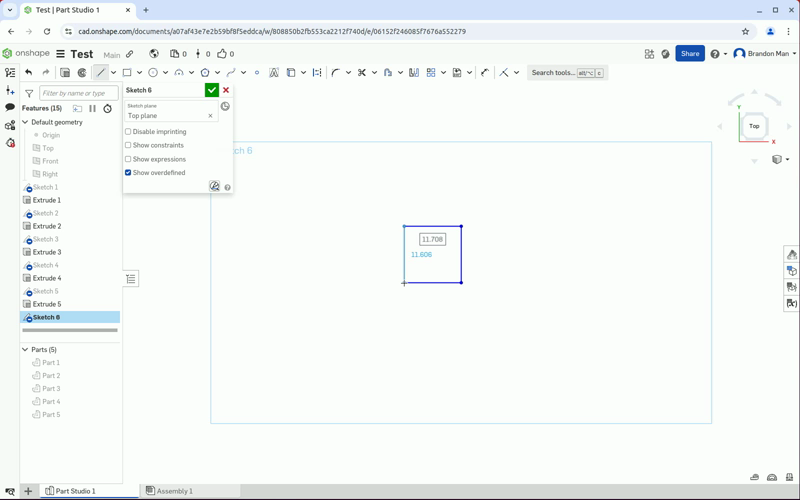
click(404, 282)
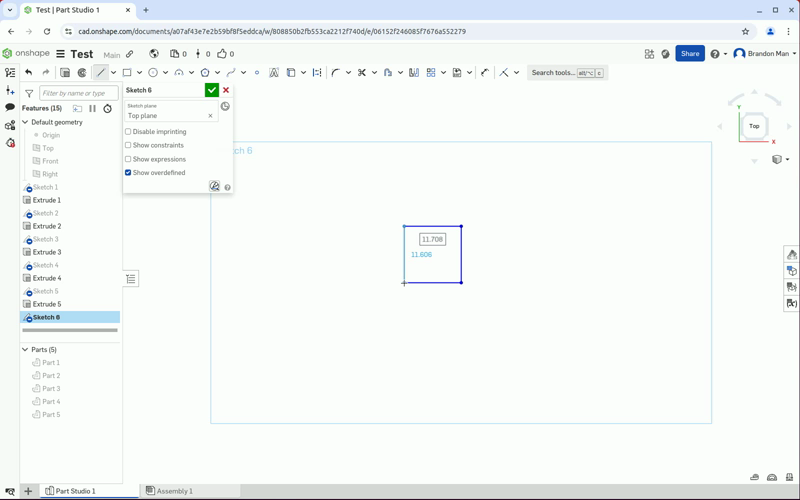
key(esc)
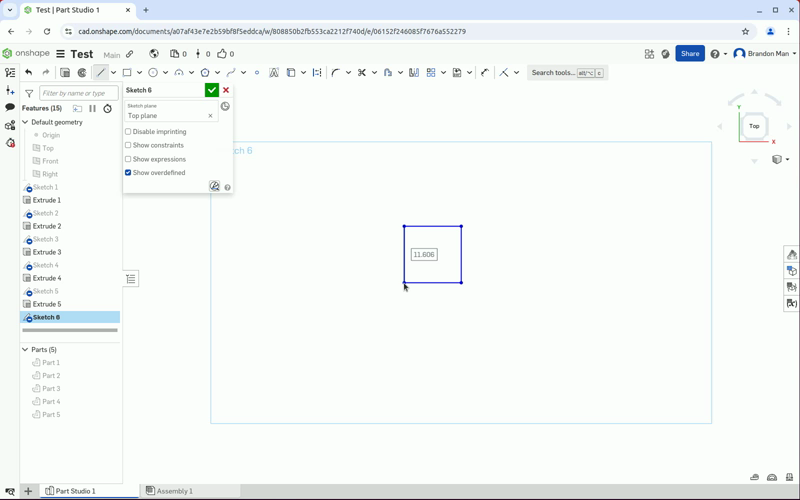
mouse_move(450, 269)
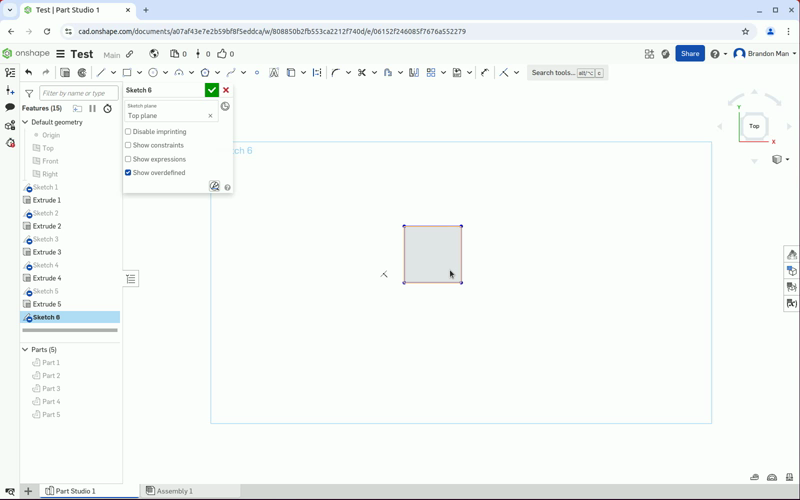
click(450, 269)
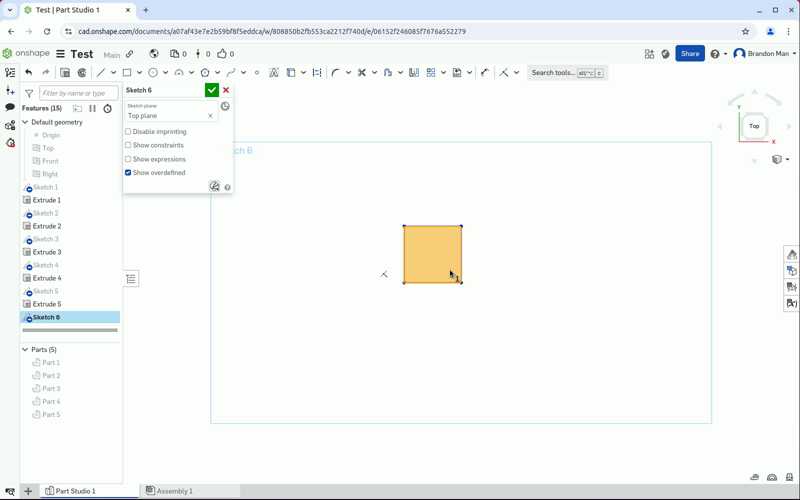
mouse_move(73, 352)
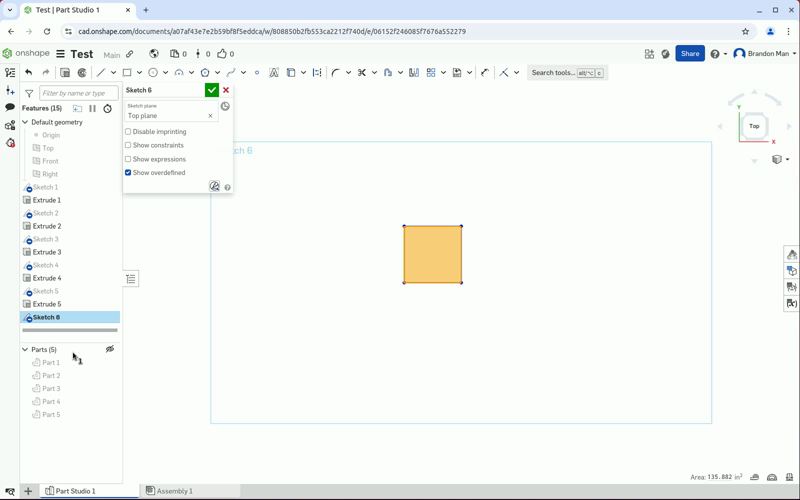
key(shift+y)
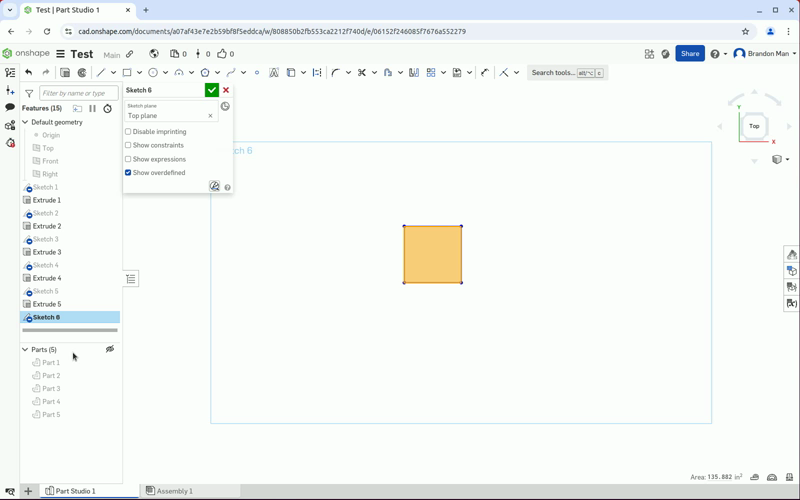
key(shift+e)
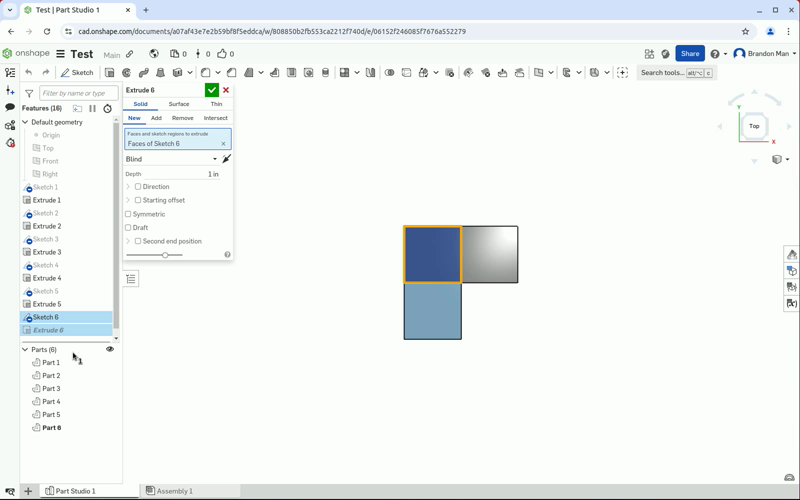
mouse_move(143, 106)
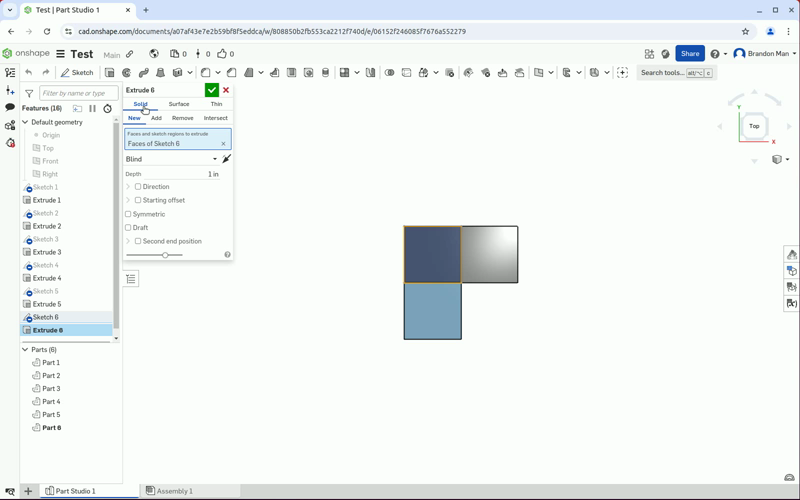
click(143, 106)
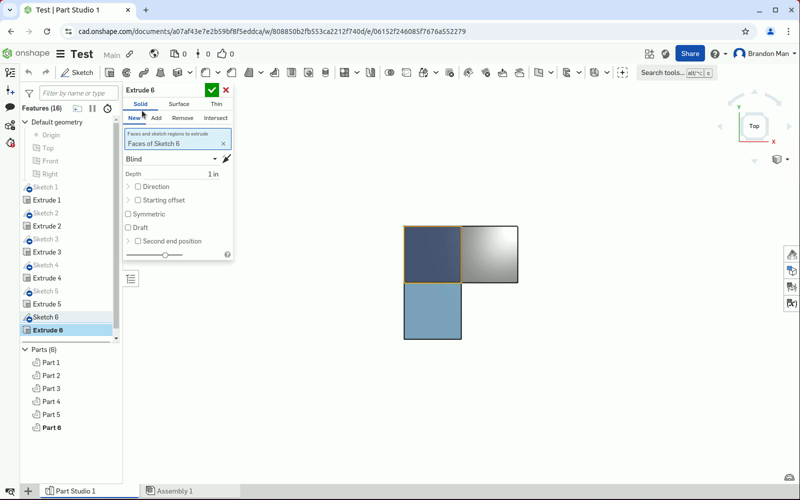
mouse_move(137, 120)
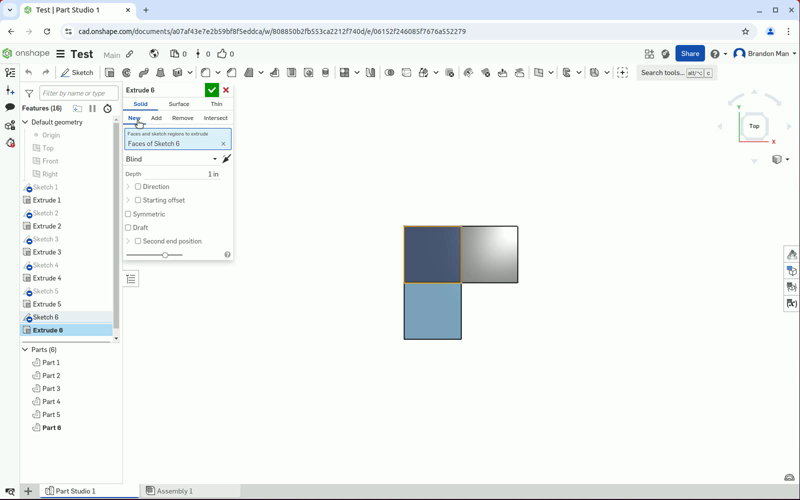
click(137, 120)
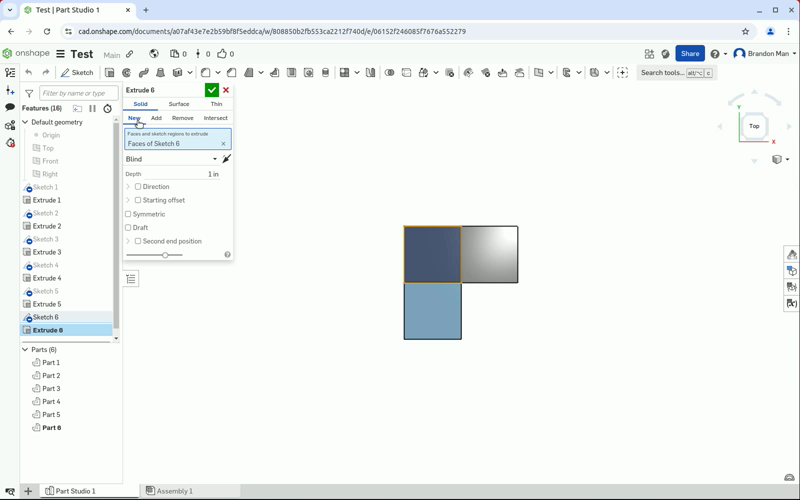
key(tab, 4)
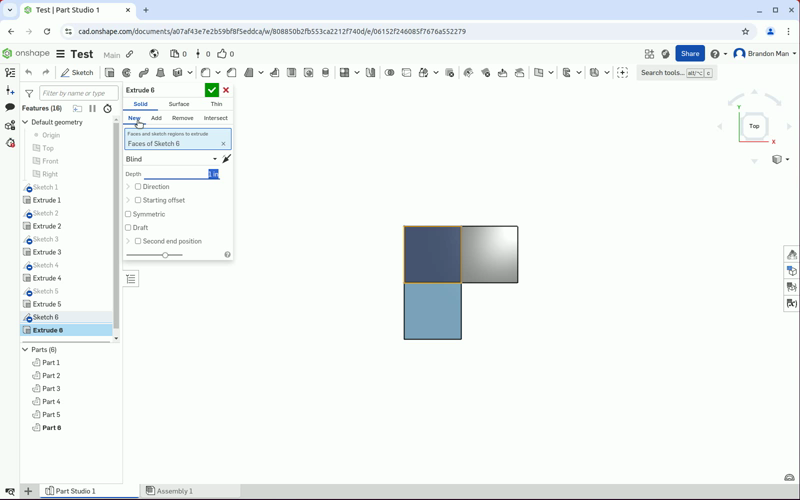
text(11.554)
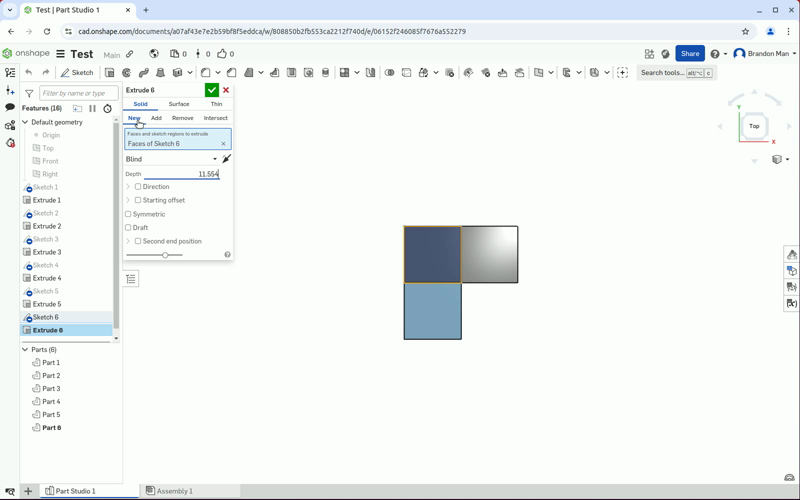
key(enter)
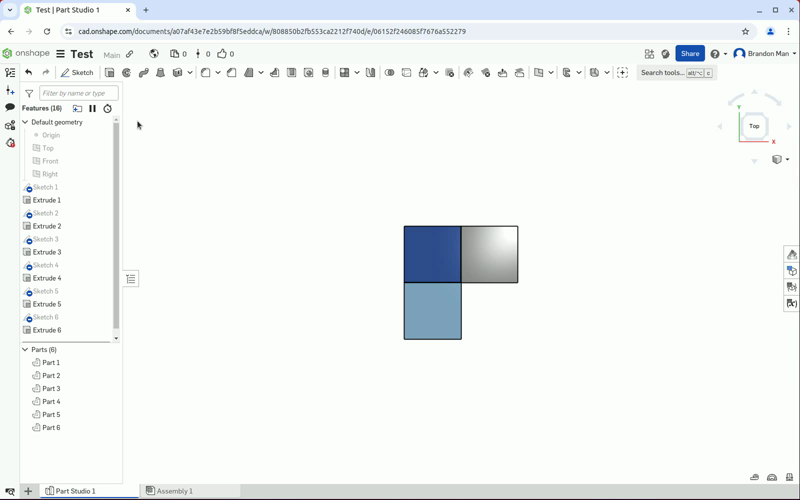
key(shift+h)
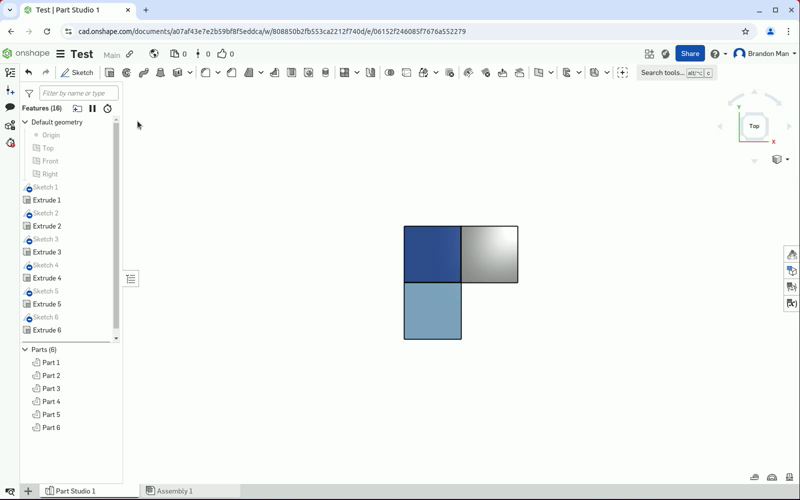
key(shift+h)
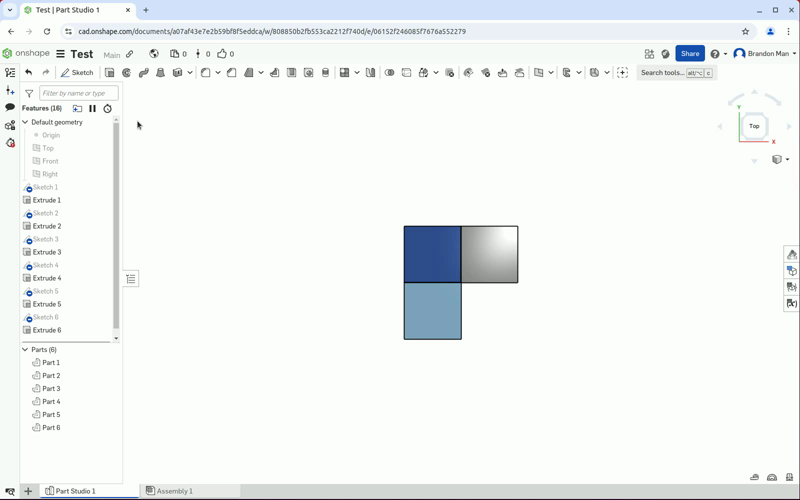
mouse_move(69, 189)
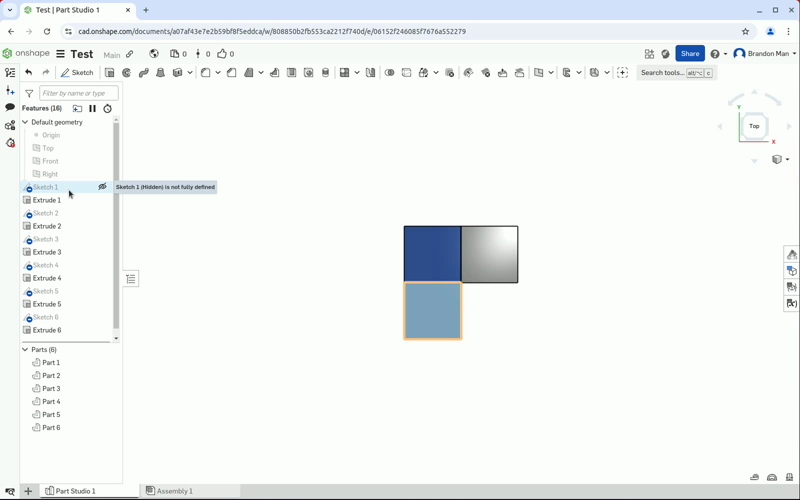
click(69, 189)
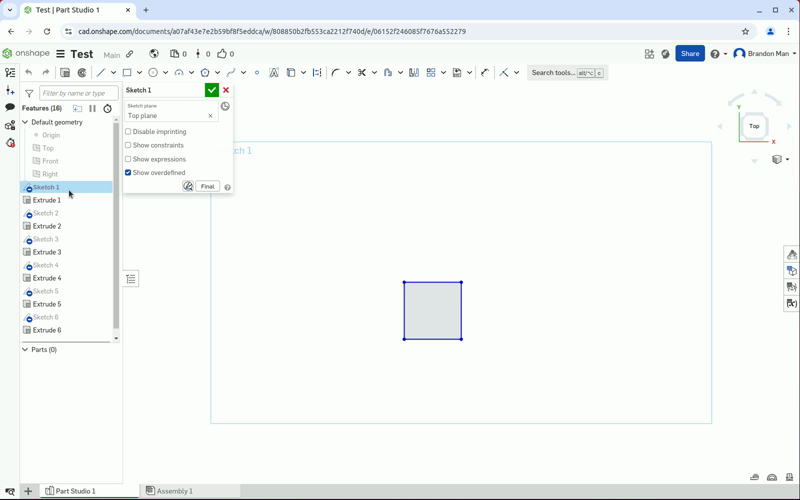
mouse_move(229, 92)
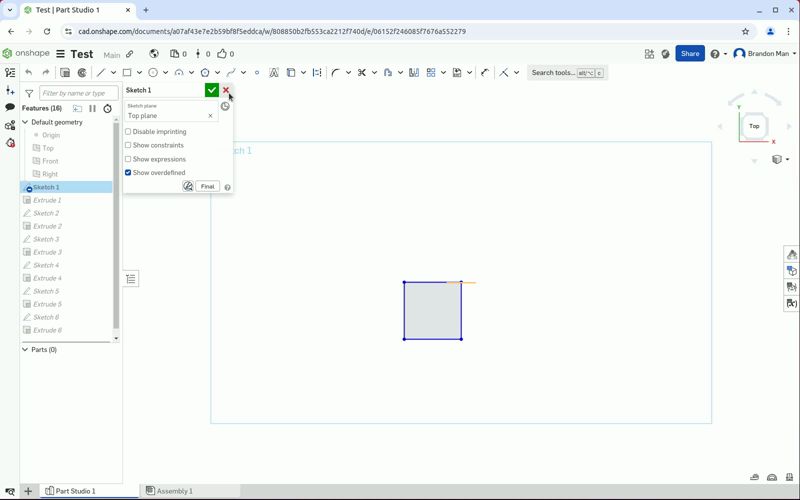
click(229, 92)
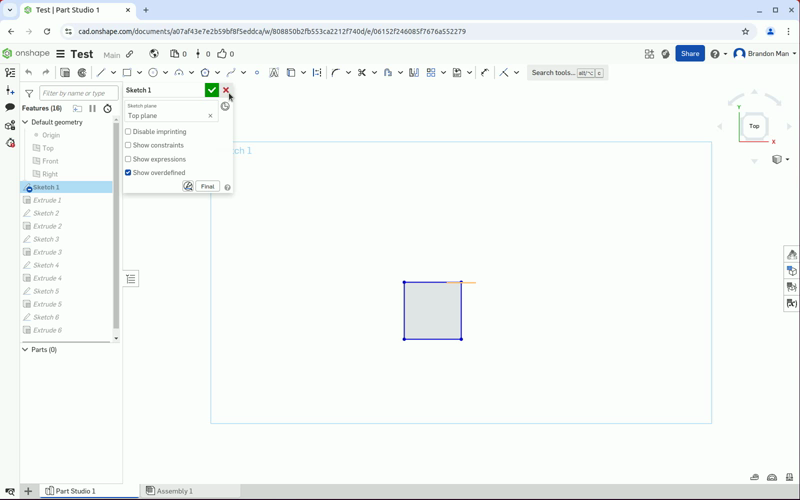
key(shift+s)
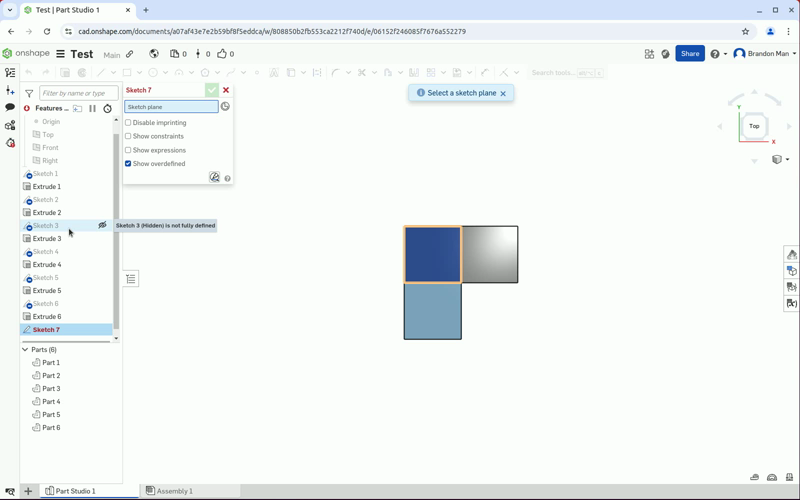
scroll(3)
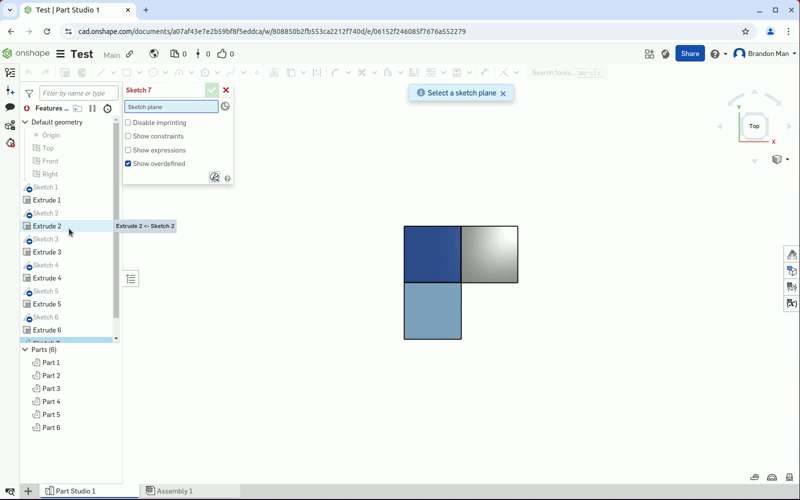
mouse_move(69, 150)
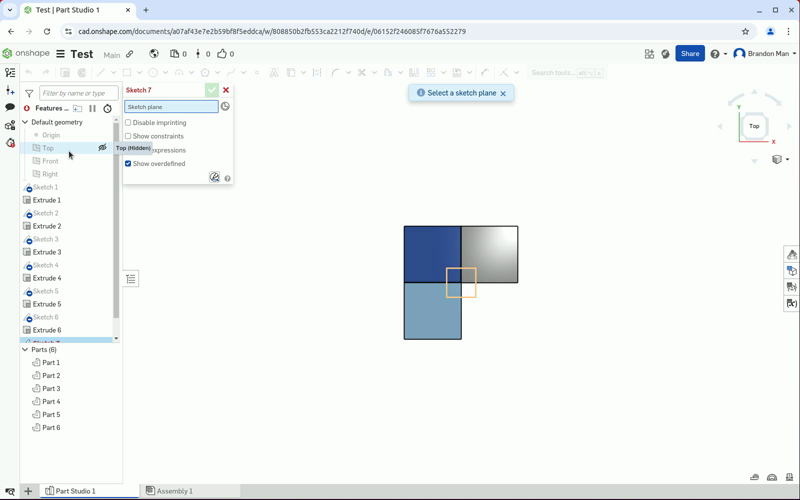
click(69, 150)
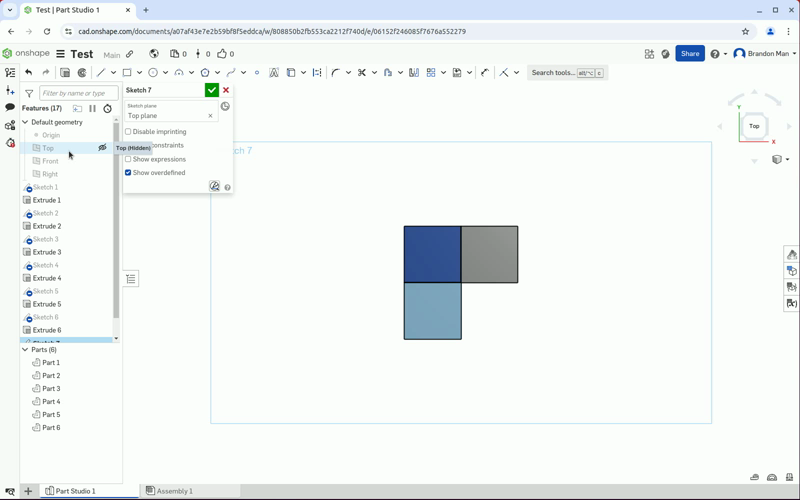
mouse_move(73, 352)
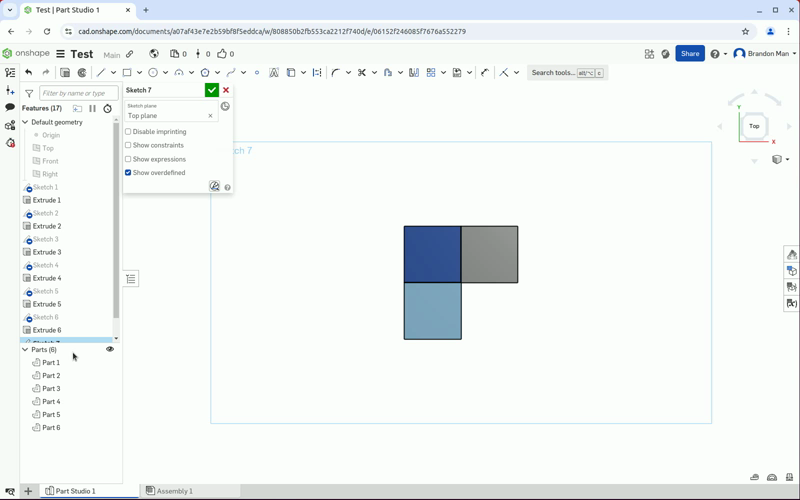
key(y)
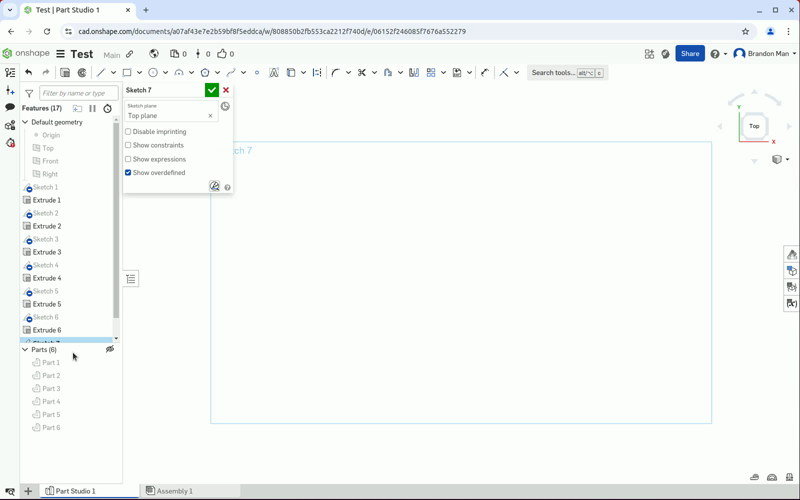
key(l)
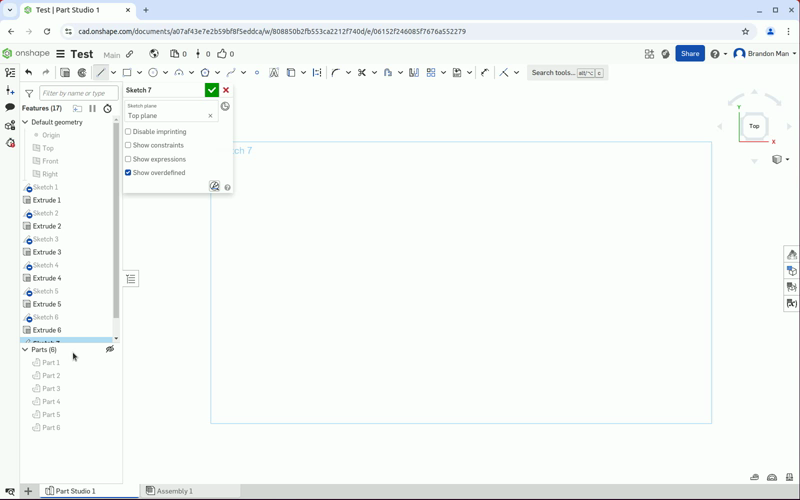
key_down(shift)
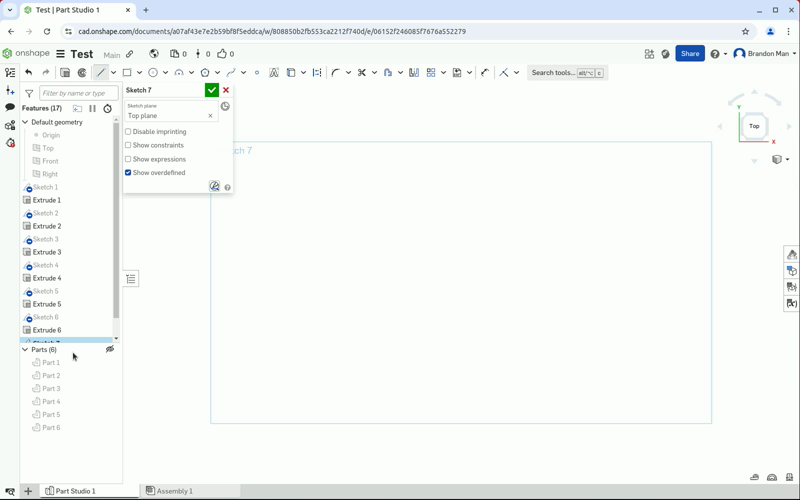
mouse_move(460, 226)
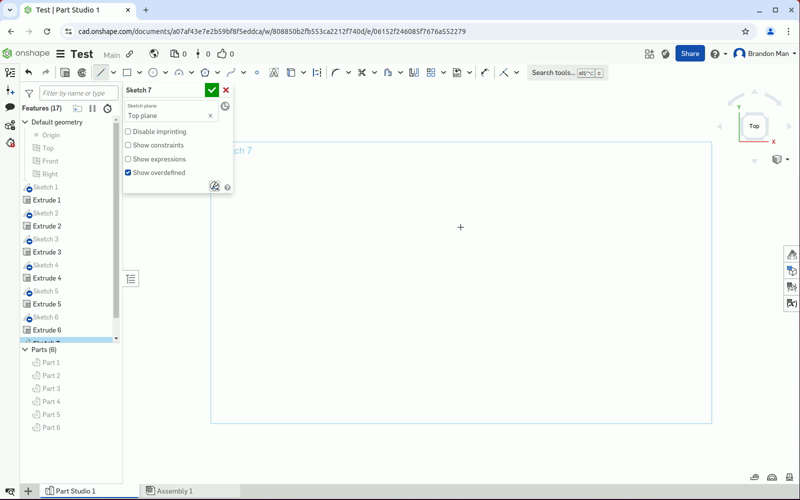
click(460, 226)
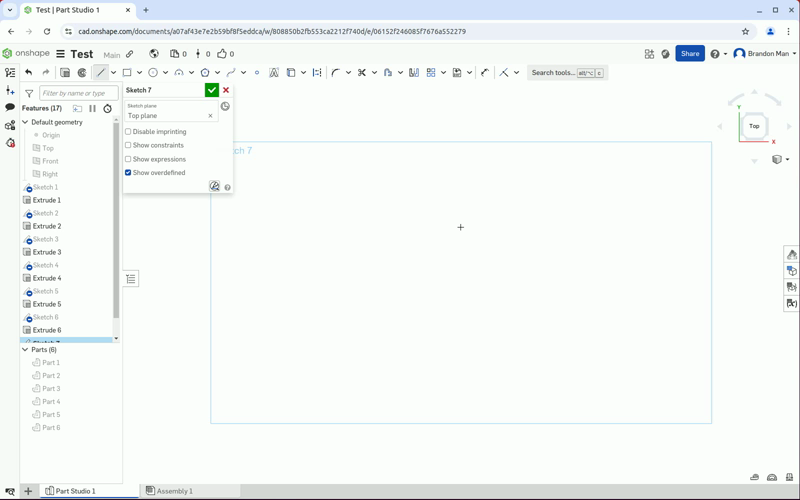
key_up(shift)
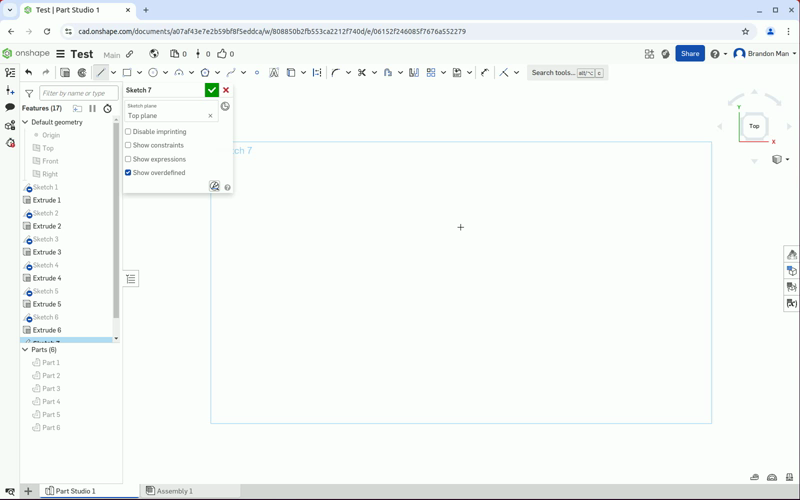
key_down(shift)
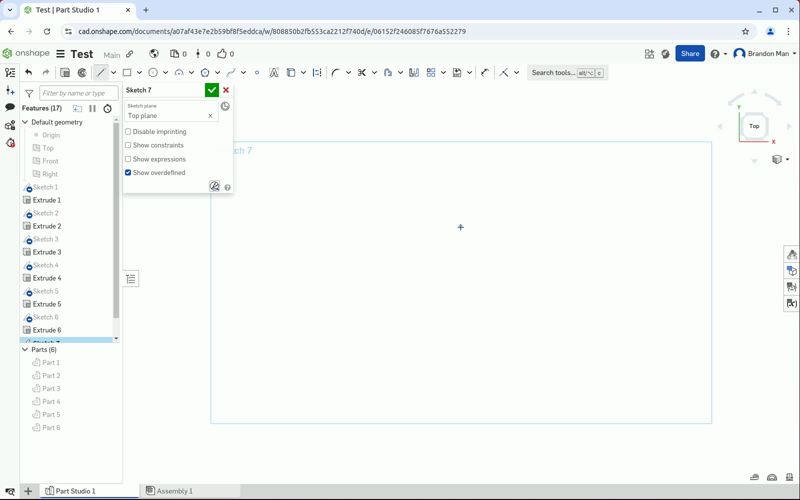
mouse_move(490, 226)
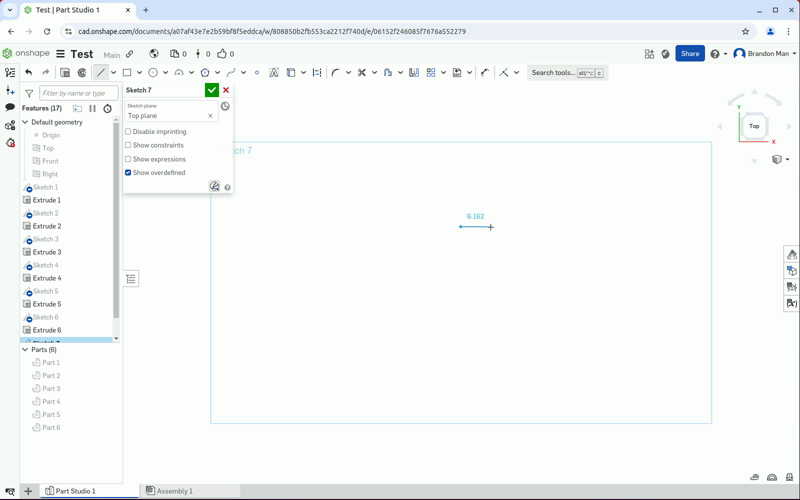
mouse_move(517, 226)
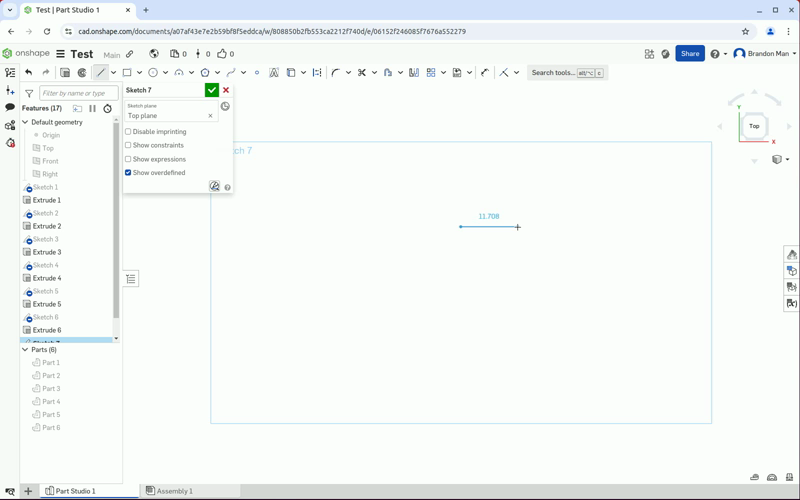
click(517, 226)
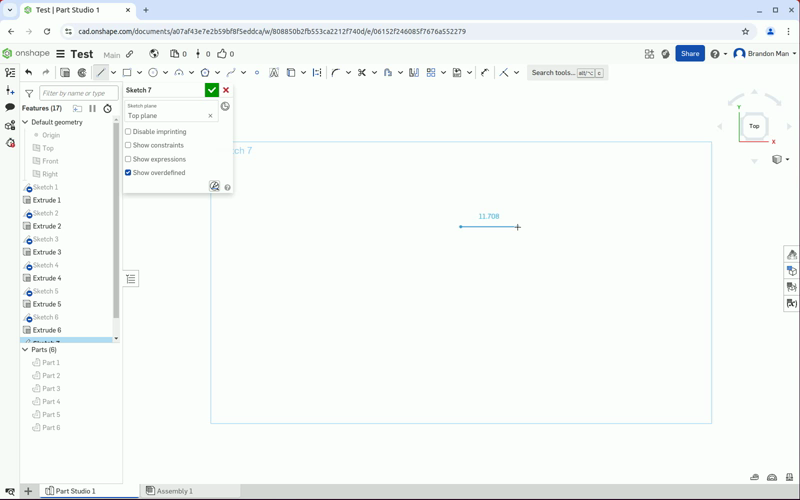
key_up(shift)
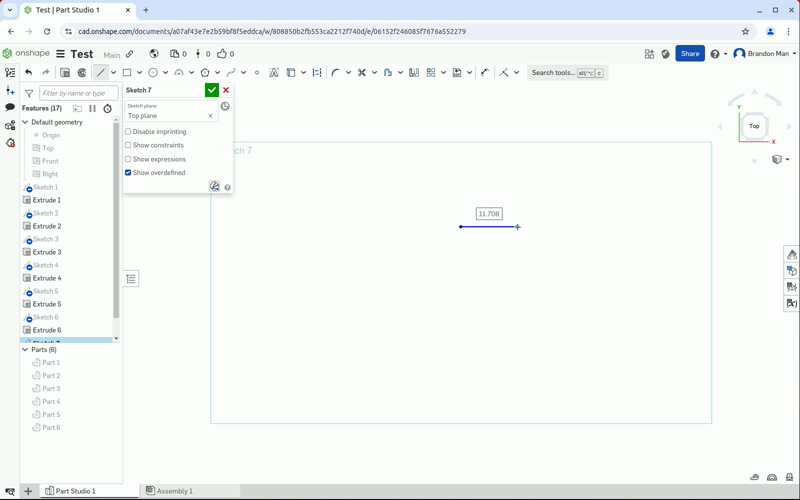
key_down(shift)
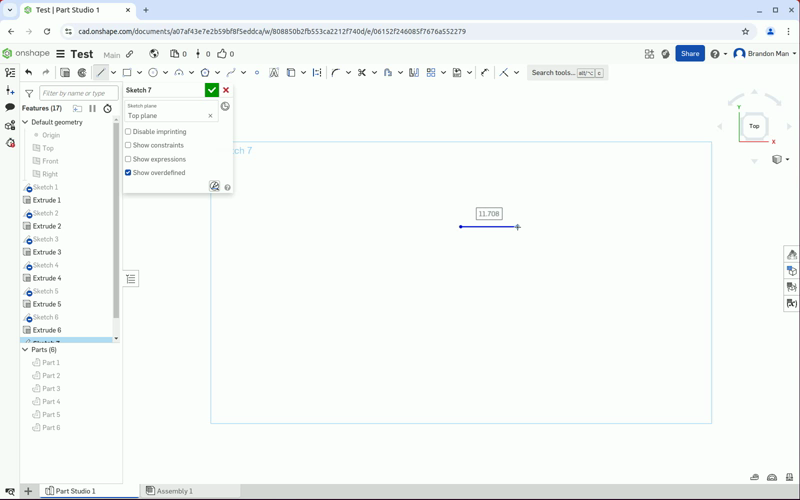
mouse_move(547, 226)
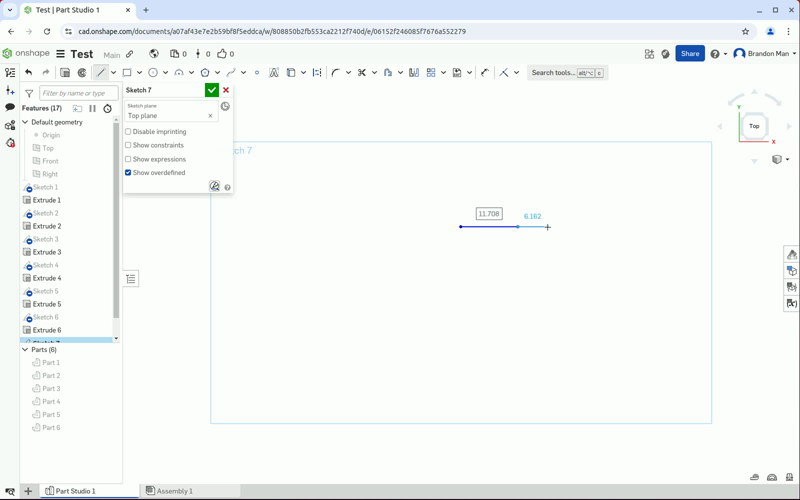
mouse_move(517, 169)
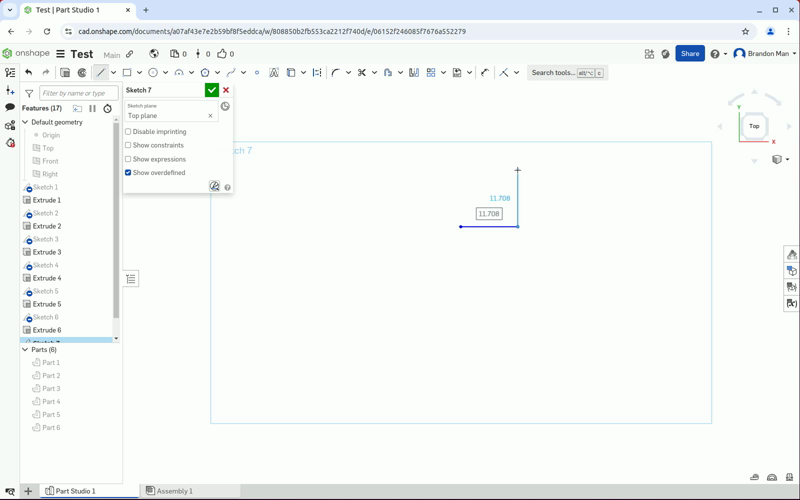
click(517, 169)
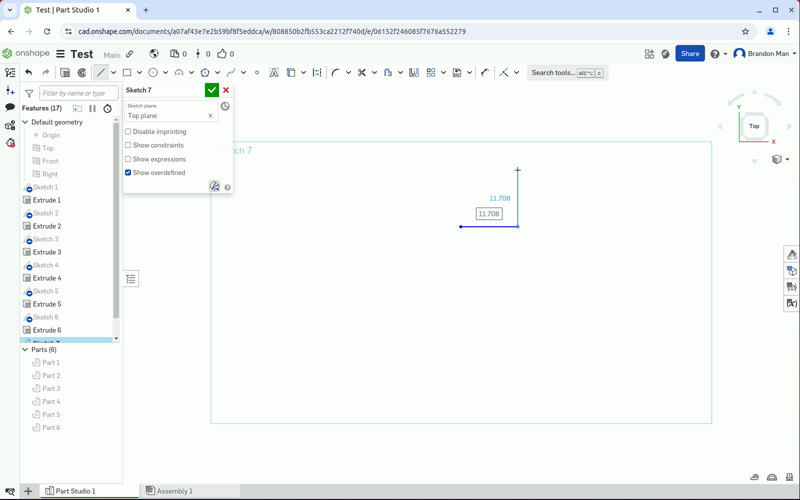
key_up(shift)
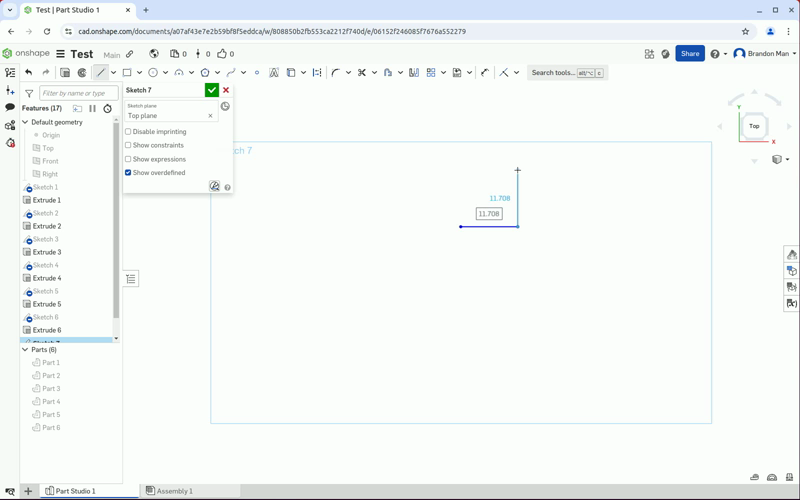
key_down(shift)
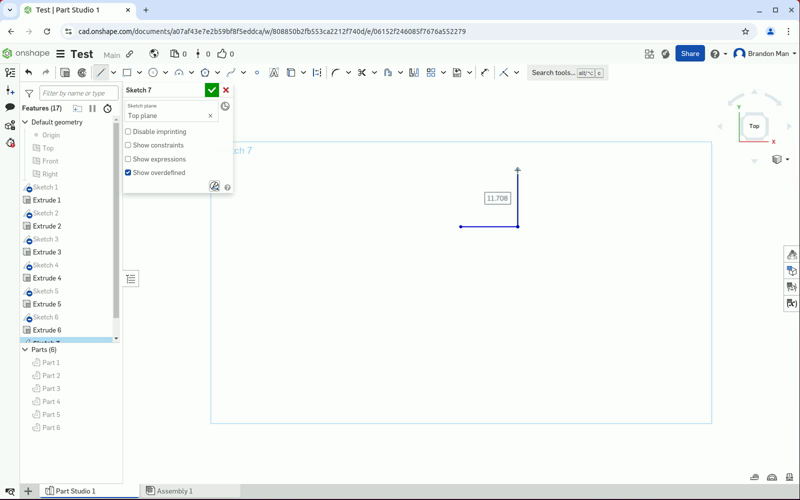
mouse_move(547, 169)
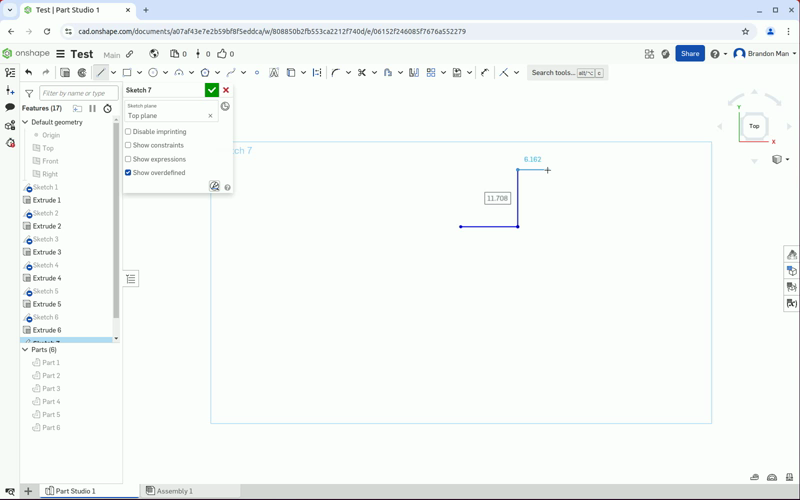
mouse_move(460, 169)
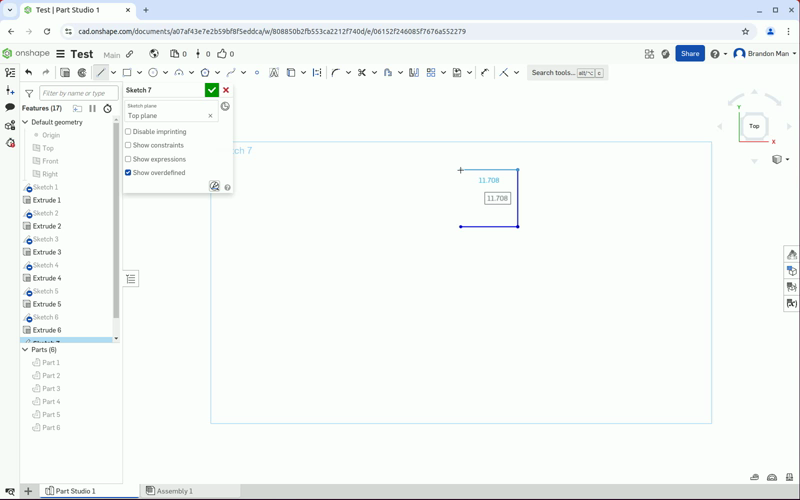
click(460, 169)
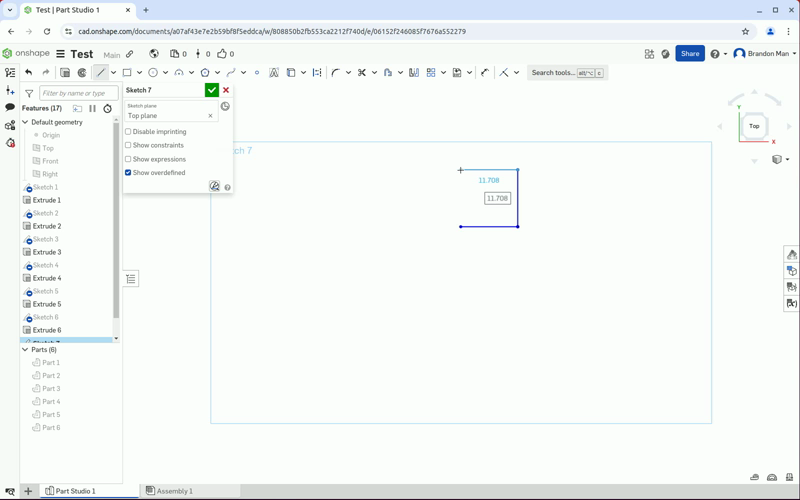
key_up(shift)
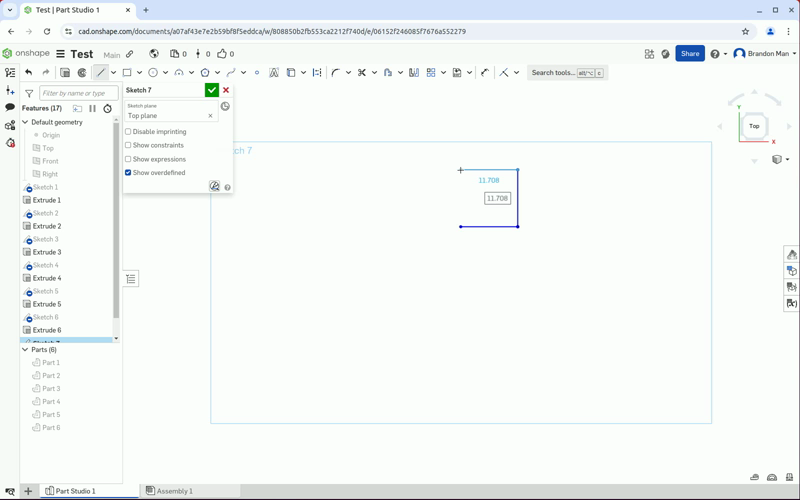
mouse_move(490, 169)
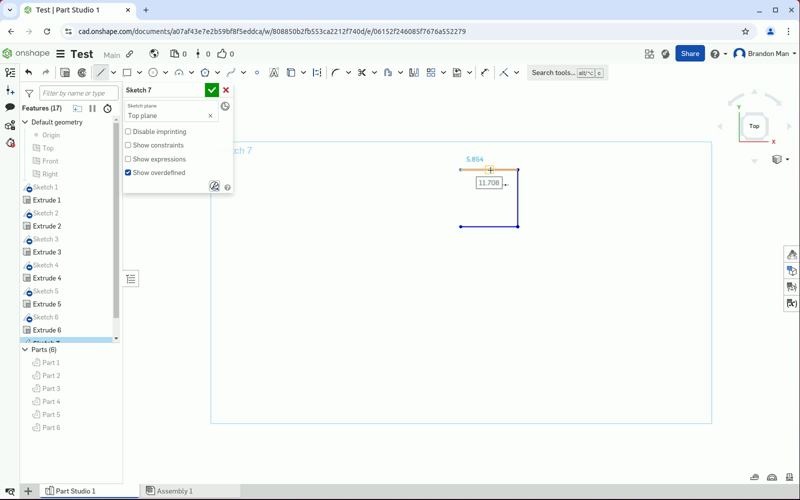
key_down(shift)
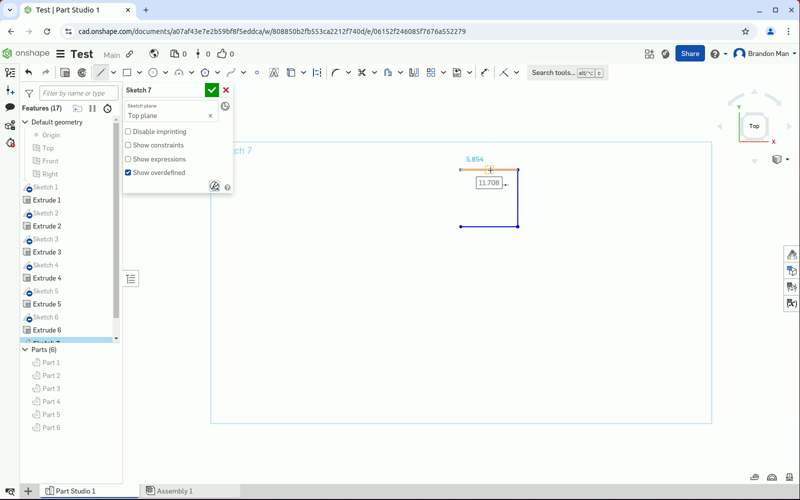
mouse_move(460, 226)
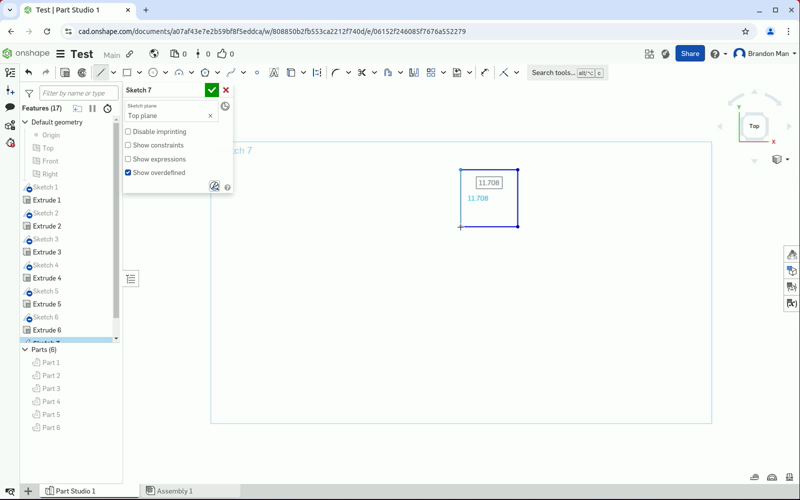
key_up(shift)
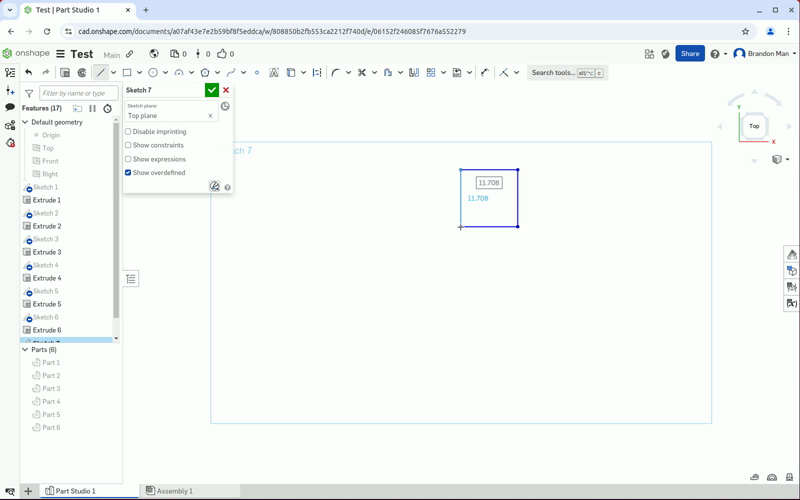
click(460, 226)
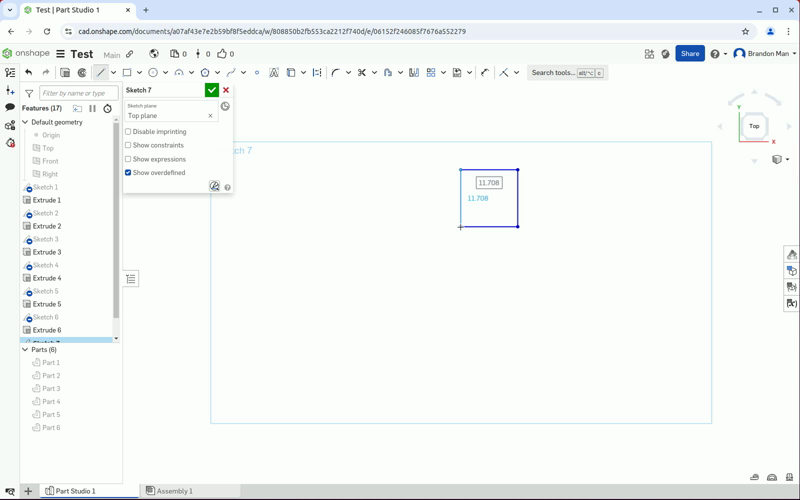
key(esc)
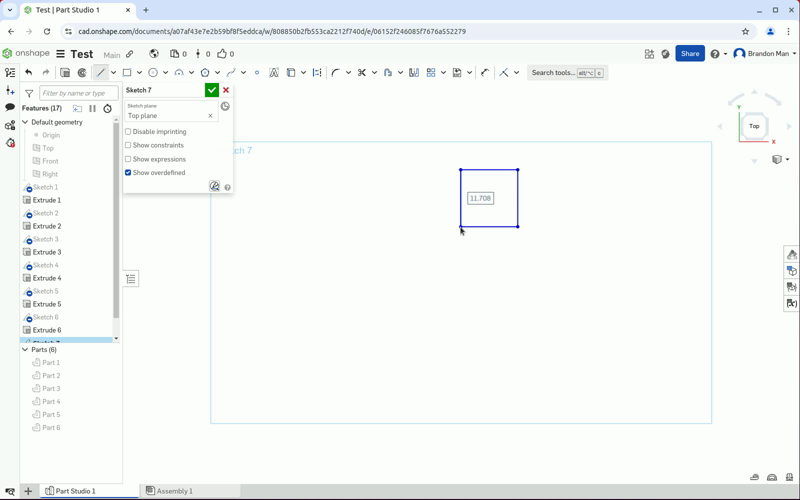
mouse_move(503, 213)
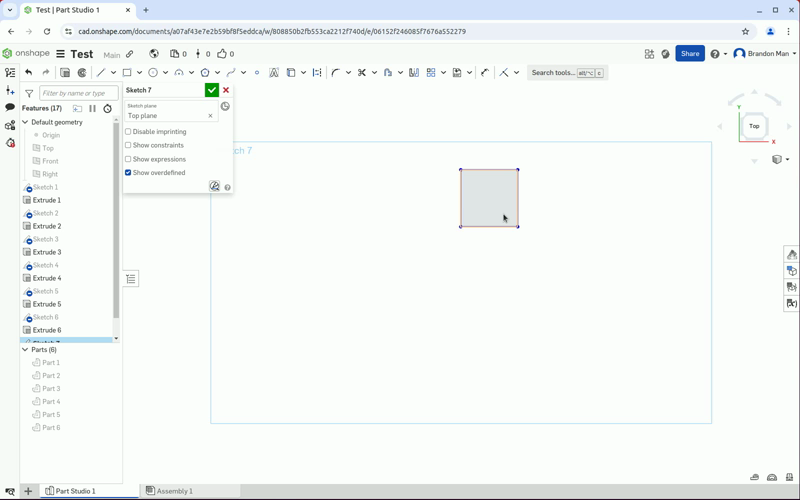
click(503, 213)
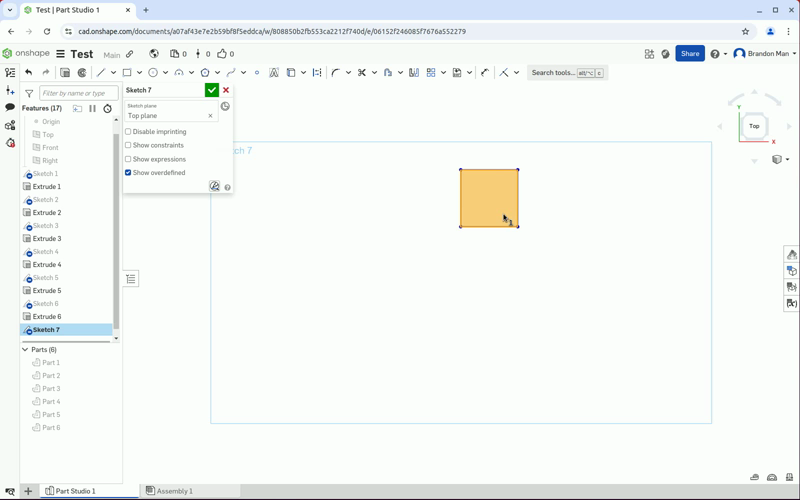
mouse_move(73, 352)
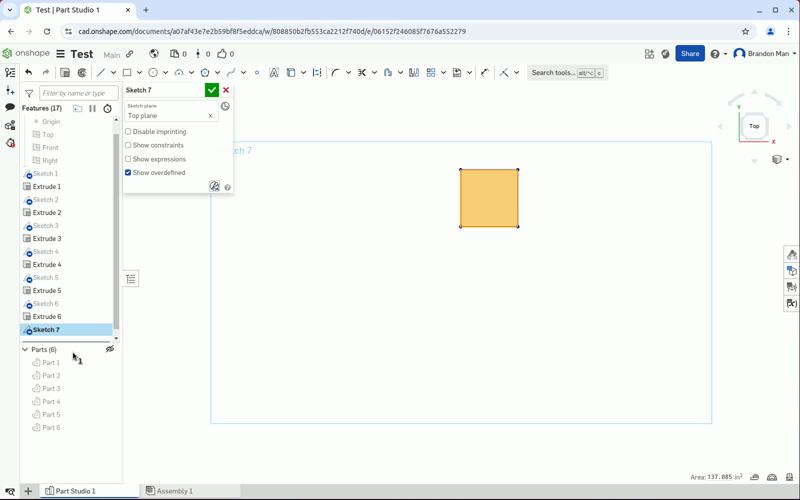
key(shift+y)
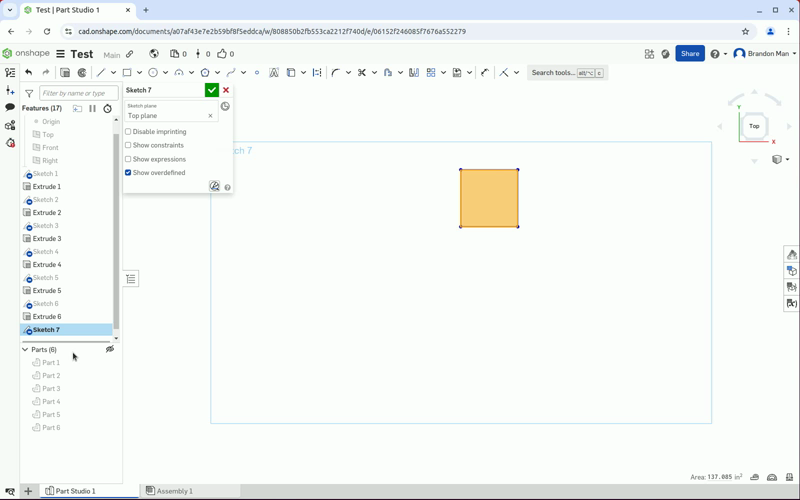
key(shift+e)
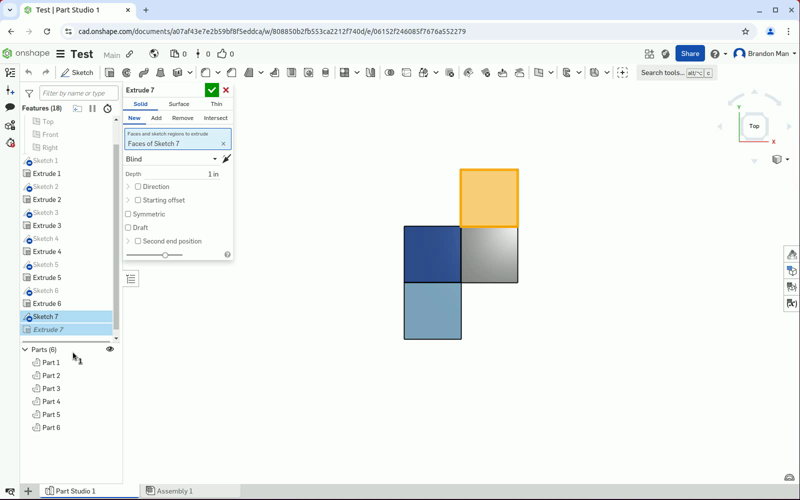
mouse_move(143, 106)
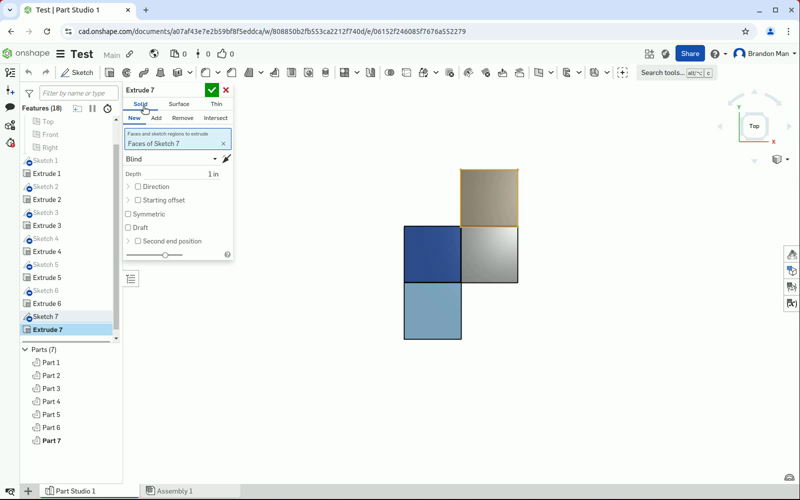
click(143, 106)
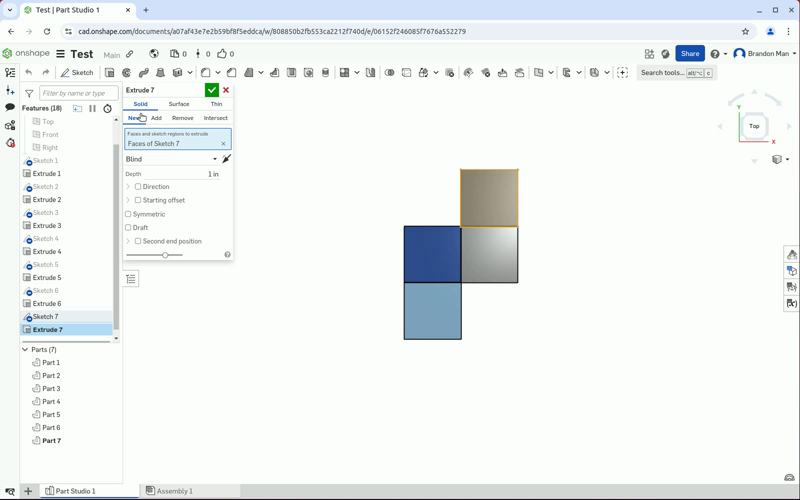
mouse_move(137, 120)
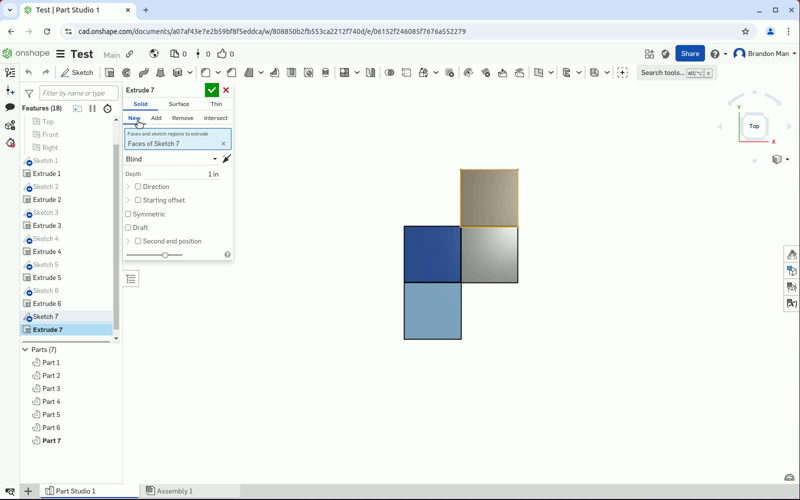
click(137, 120)
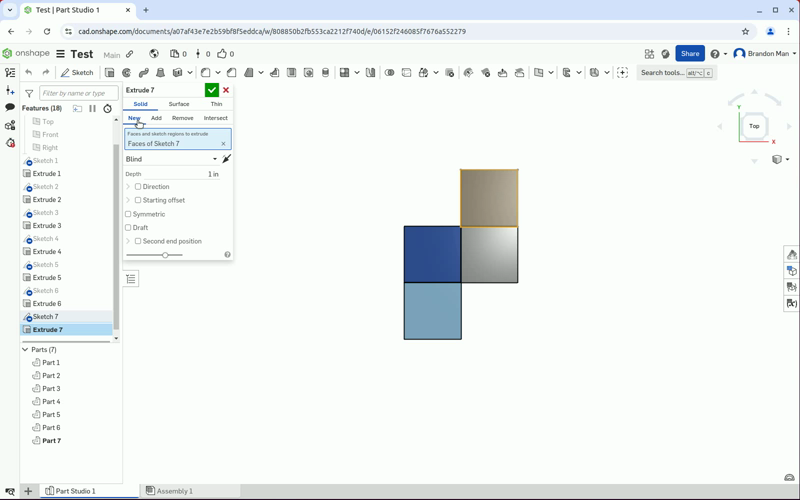
key(tab, 4)
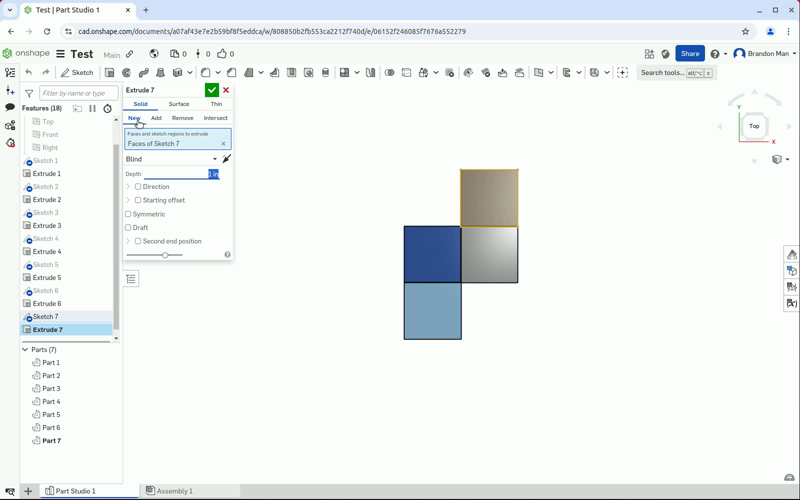
text(11.554)
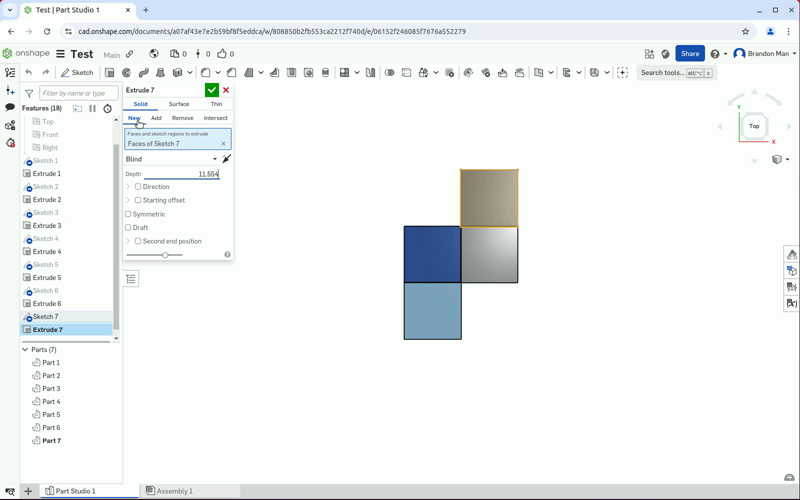
key(enter)
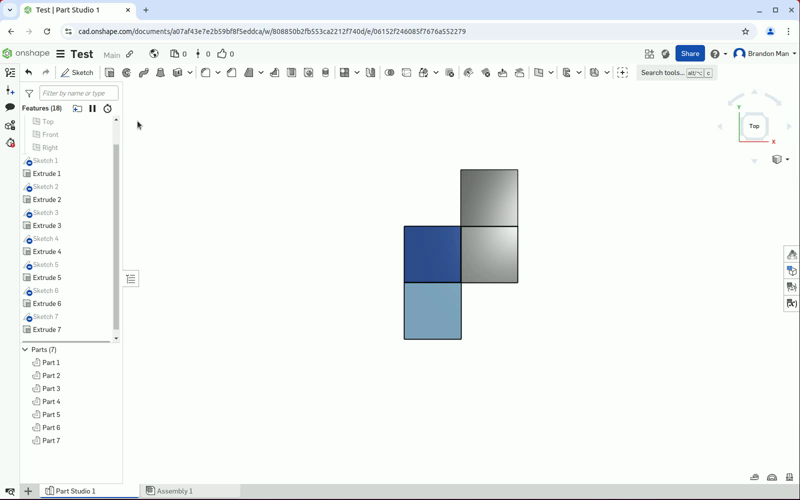
key(shift+h)
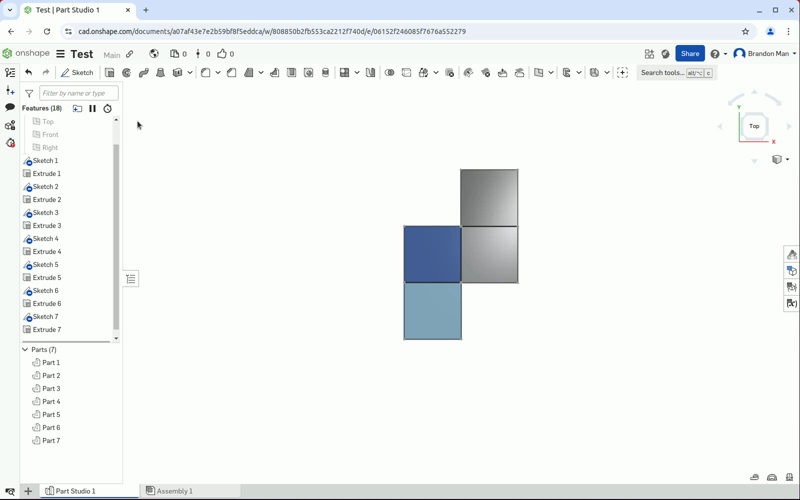
key(shift+h)
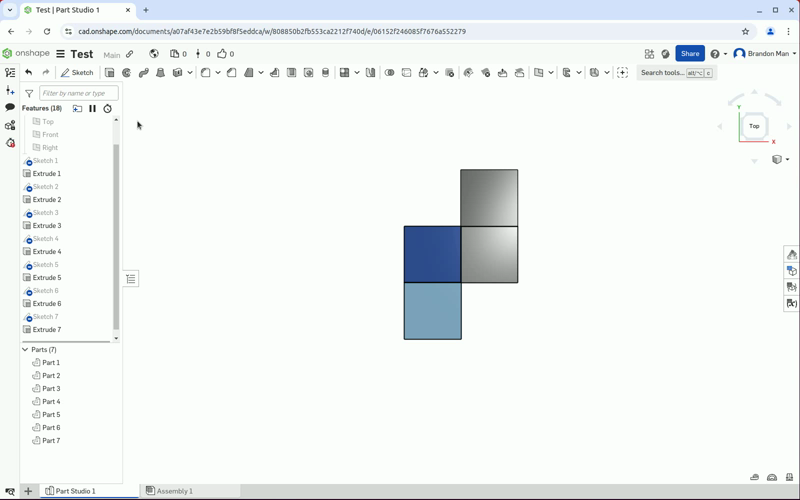
mouse_move(69, 163)
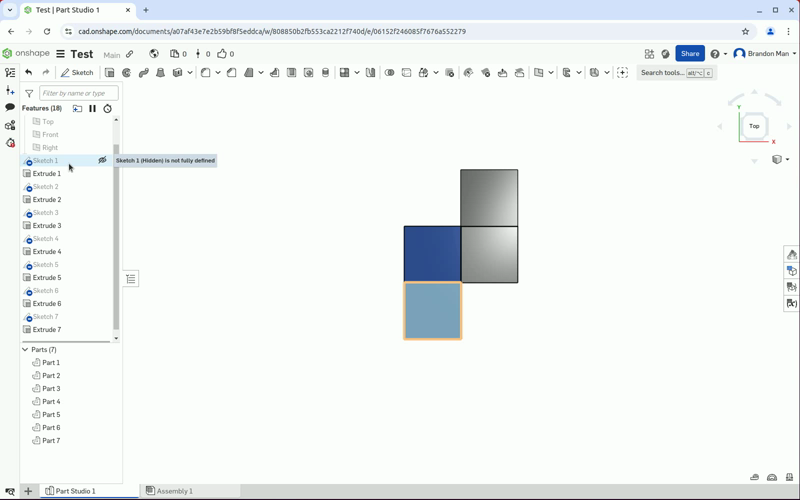
click(69, 163)
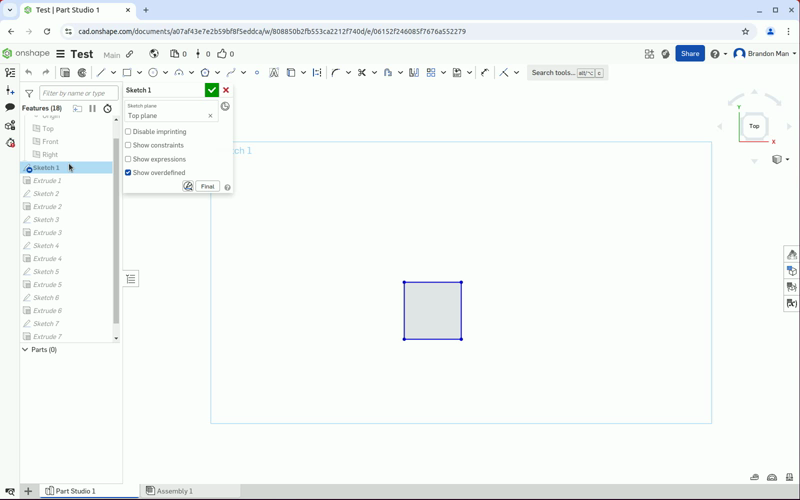
mouse_move(229, 92)
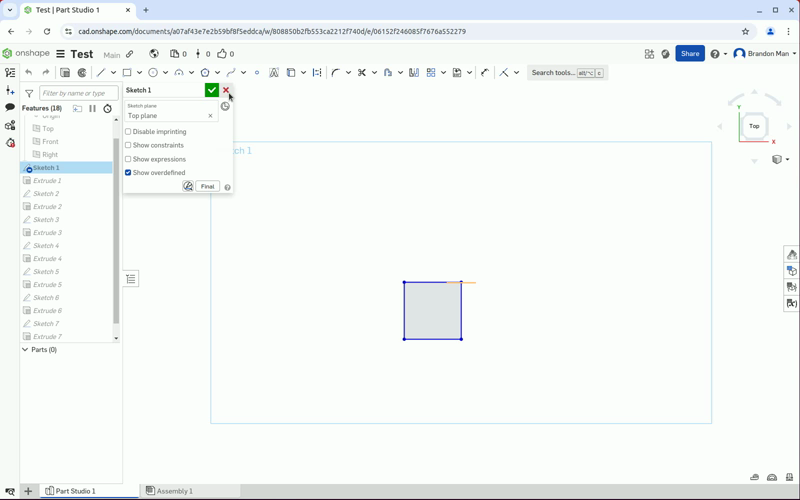
click(229, 92)
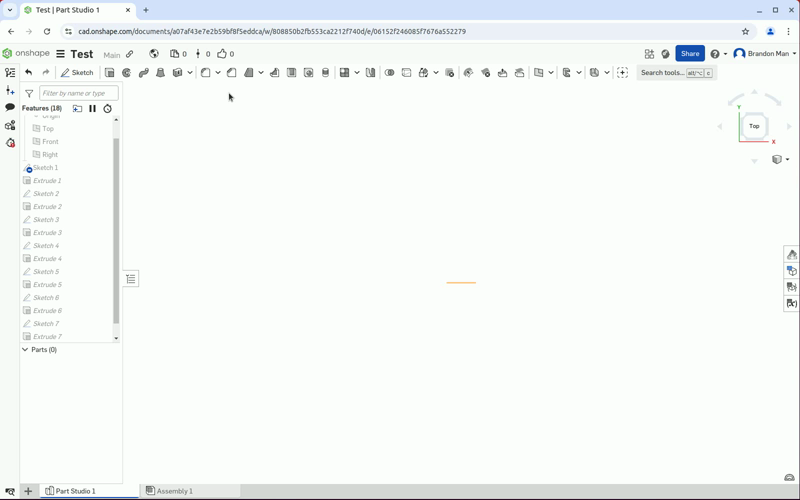
mouse_move(73, 352)
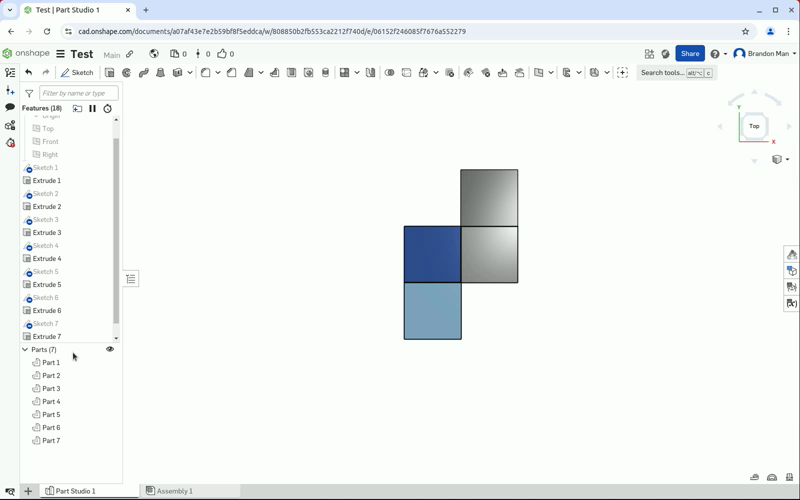
key(y)
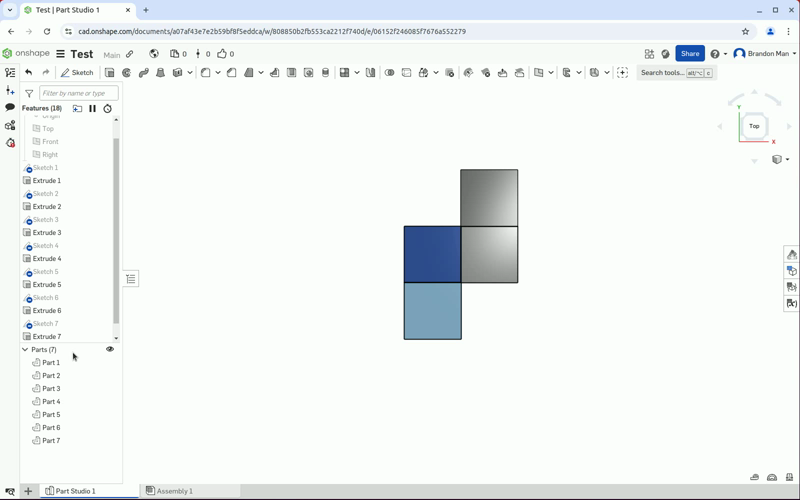
key(shift+p)
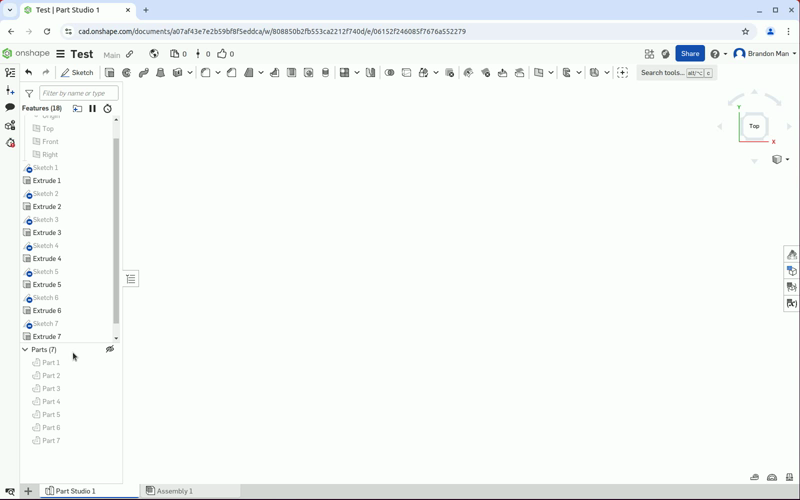
key(space)
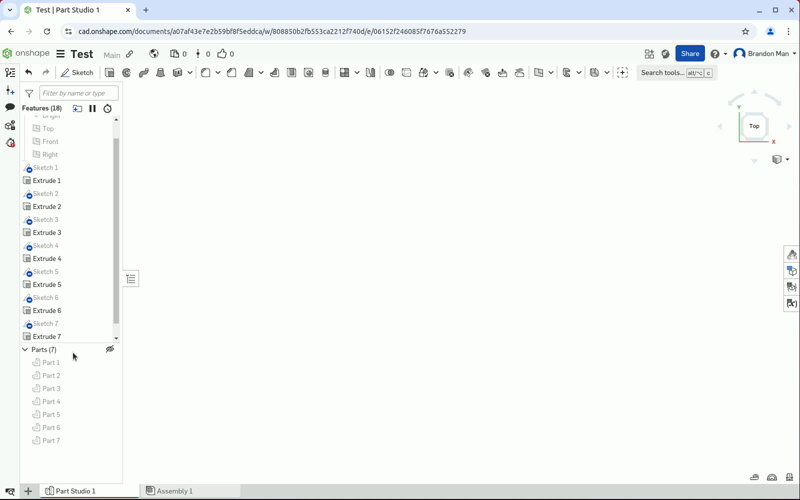
key_down(shift)
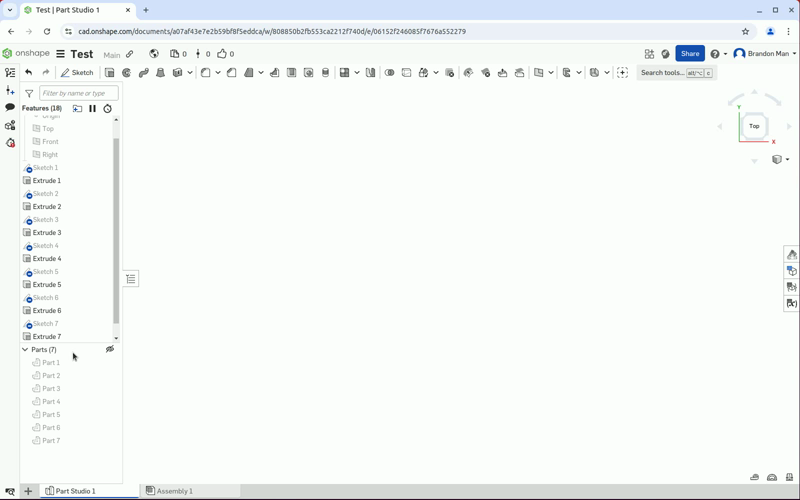
key(up)
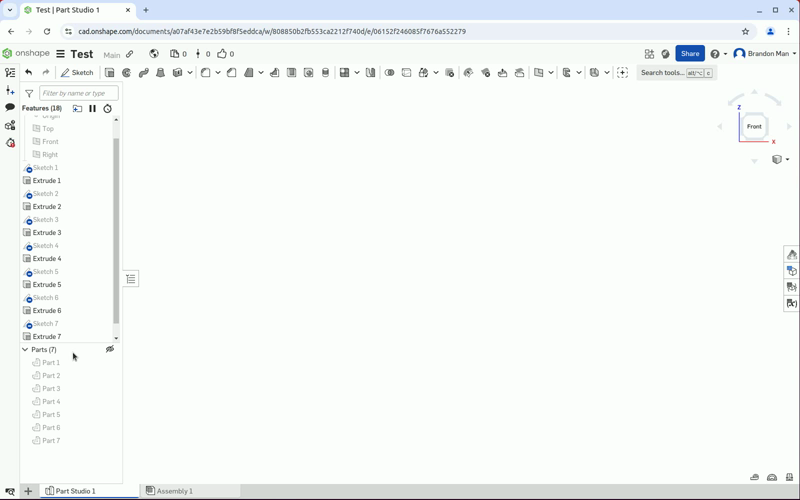
key_up(shift)
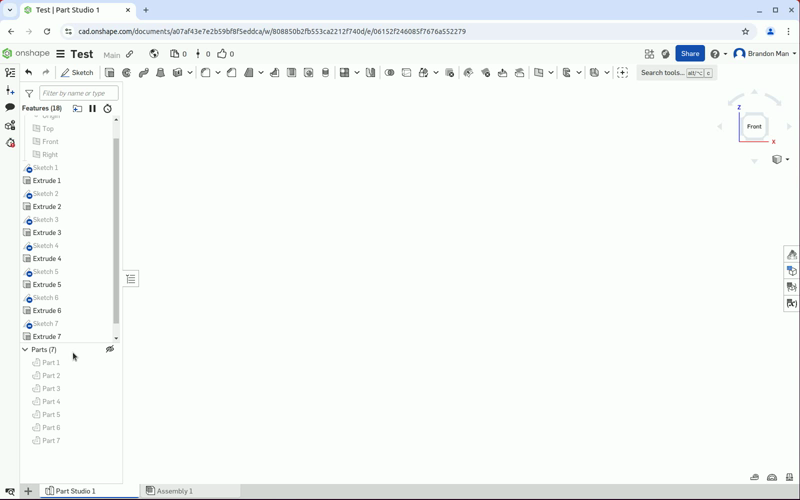
key(space)
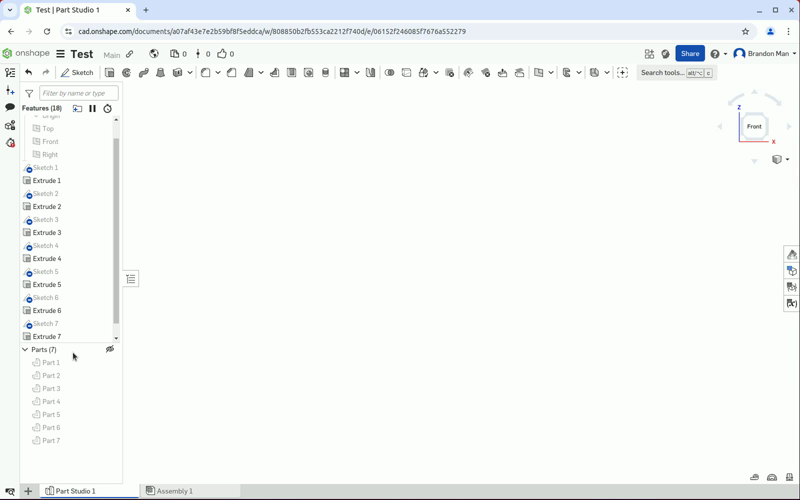
key_down(shift)
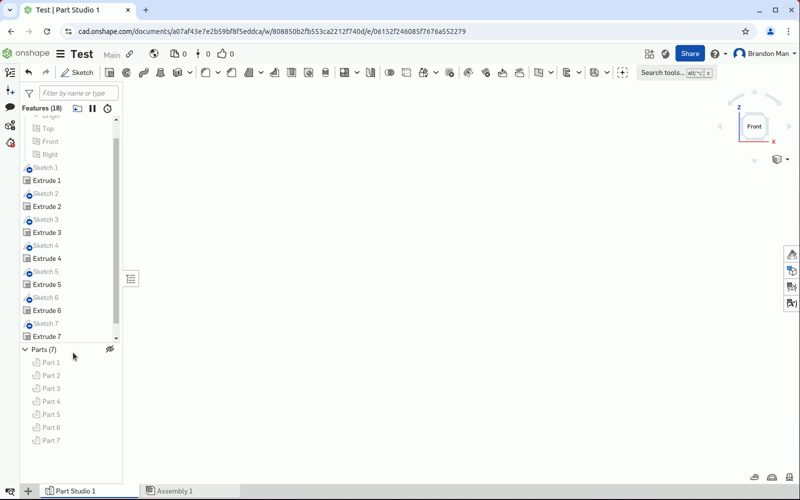
key(left)
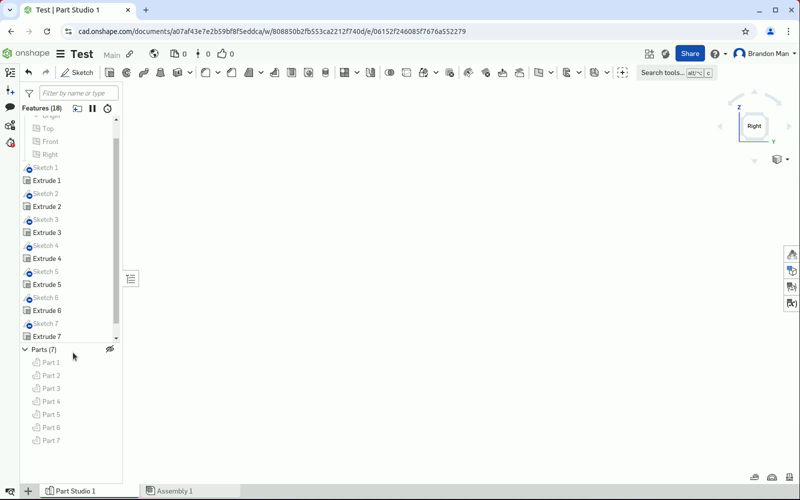
key_up(shift)
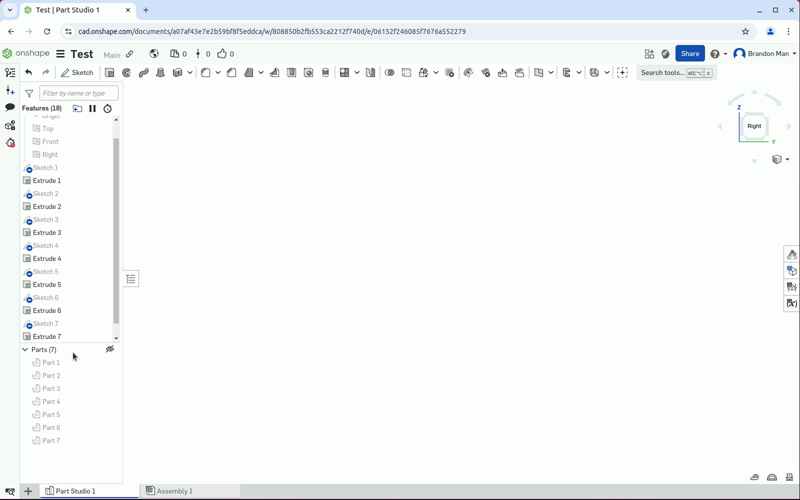
mouse_move(73, 352)
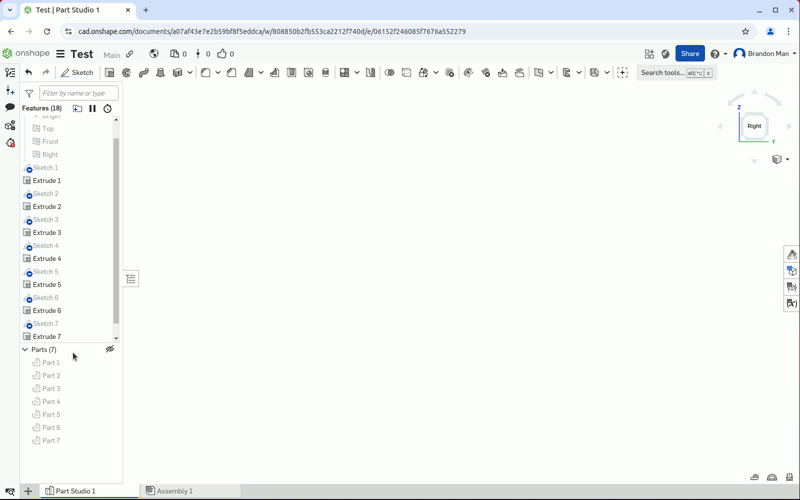
key(shift+y)
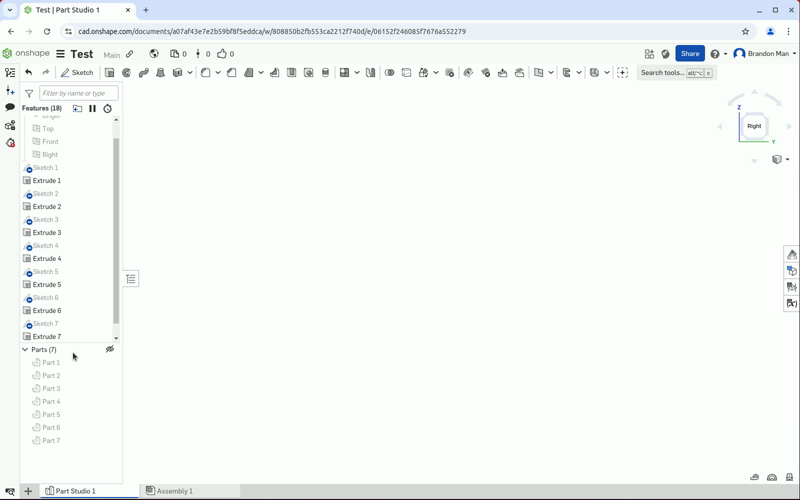
key(shift+s)
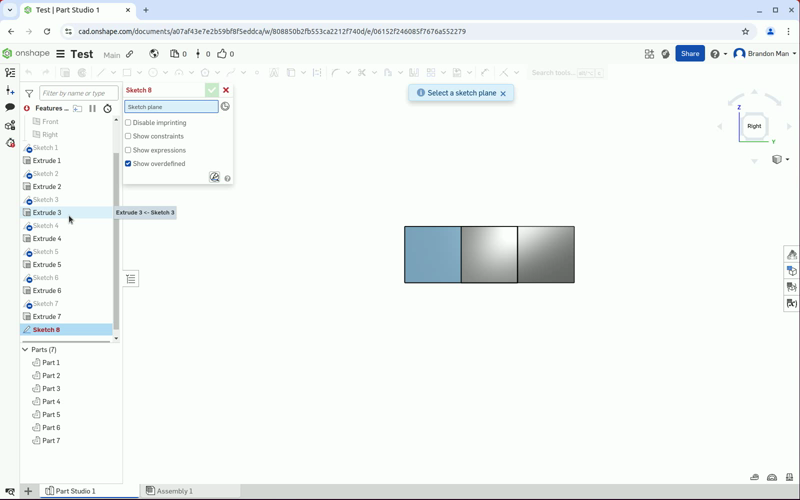
scroll(3)
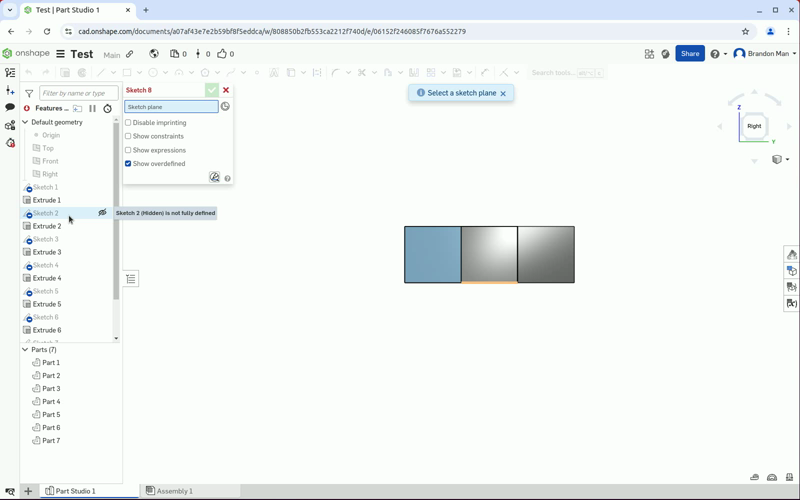
mouse_move(69, 176)
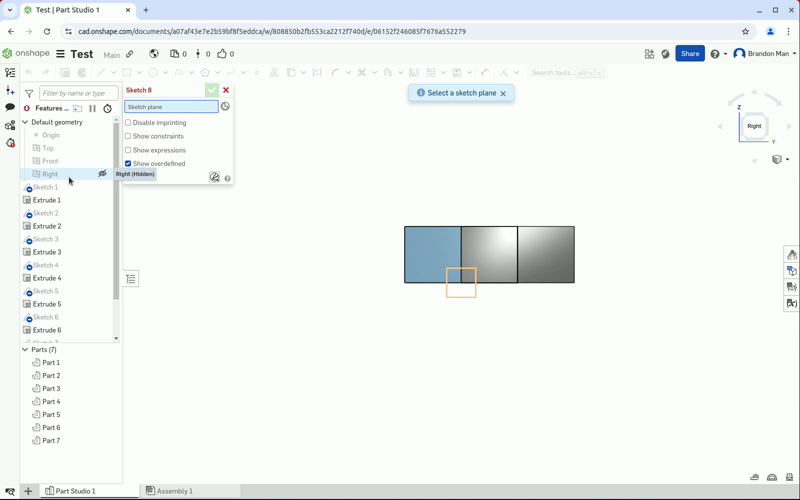
click(69, 176)
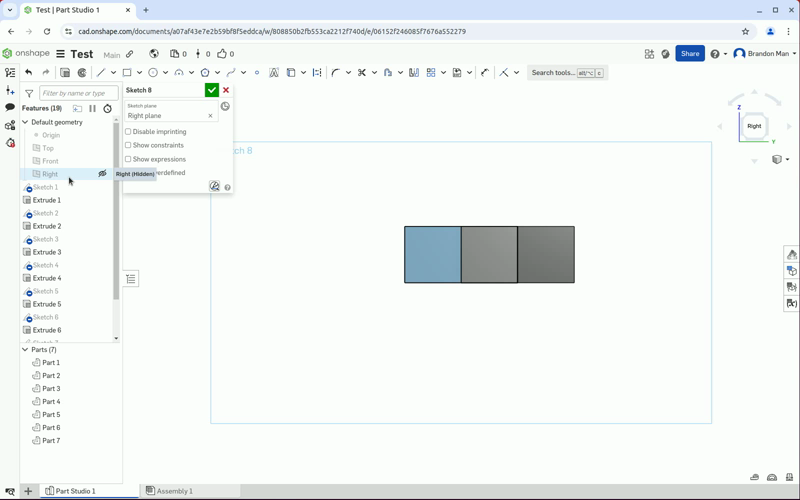
mouse_move(73, 352)
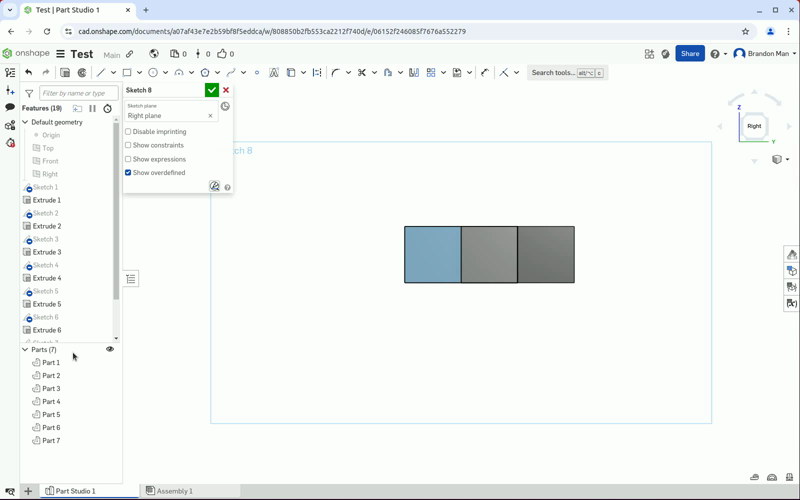
key(y)
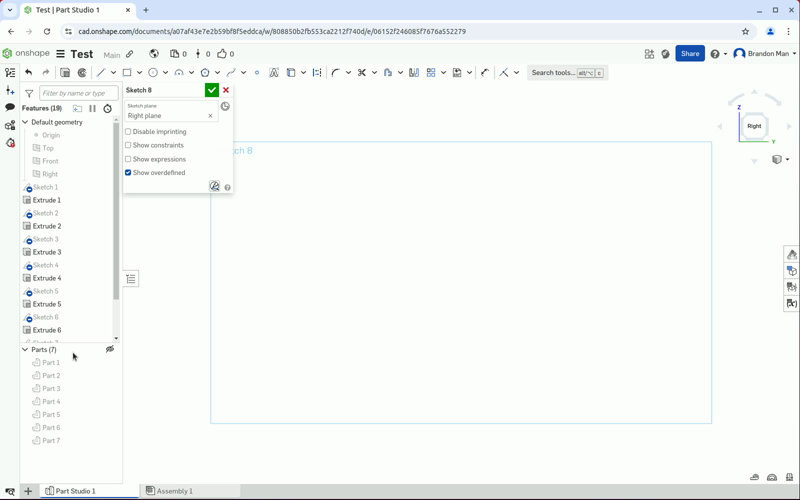
key(l)
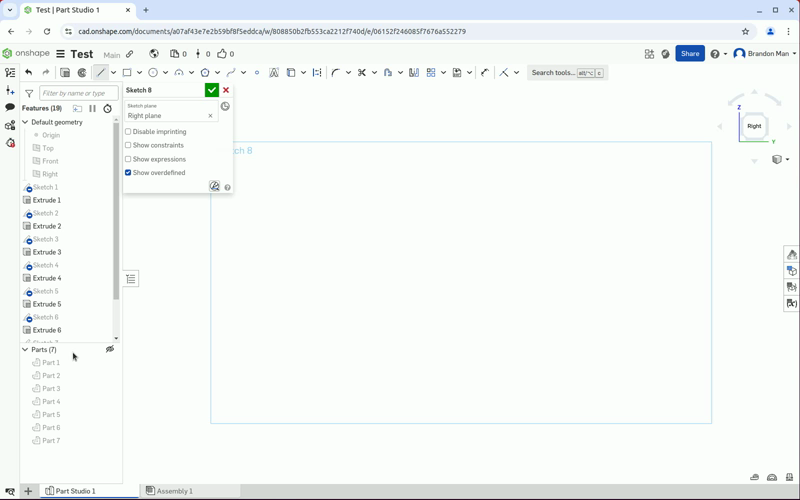
key_down(shift)
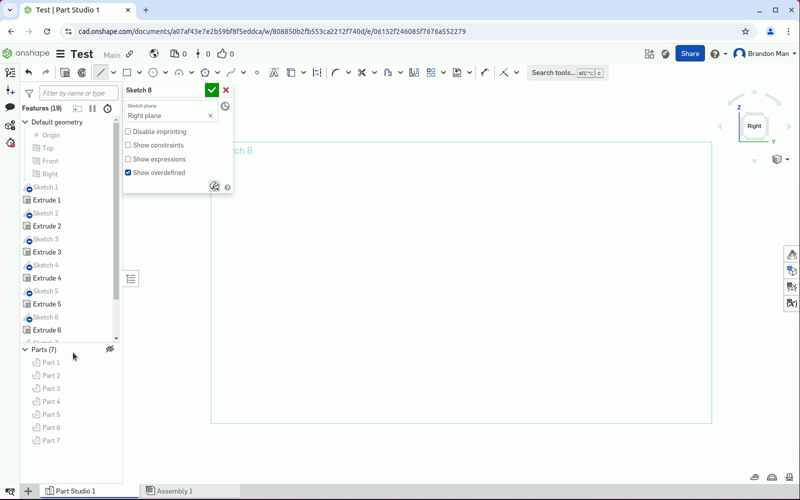
mouse_move(460, 226)
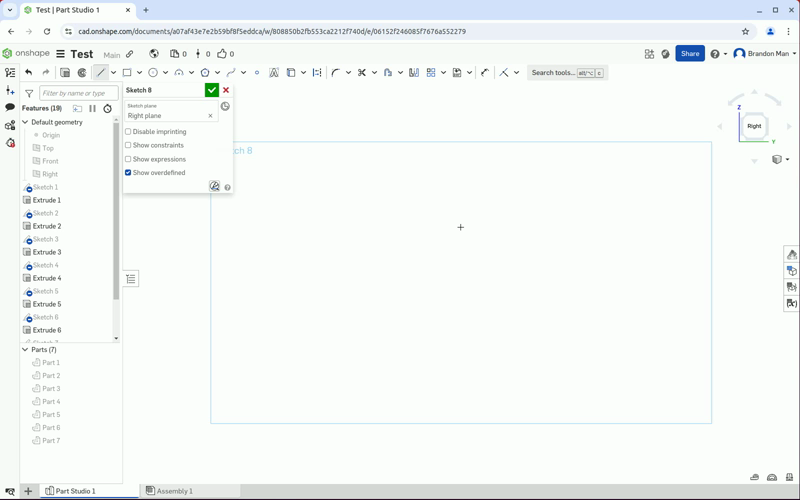
click(460, 226)
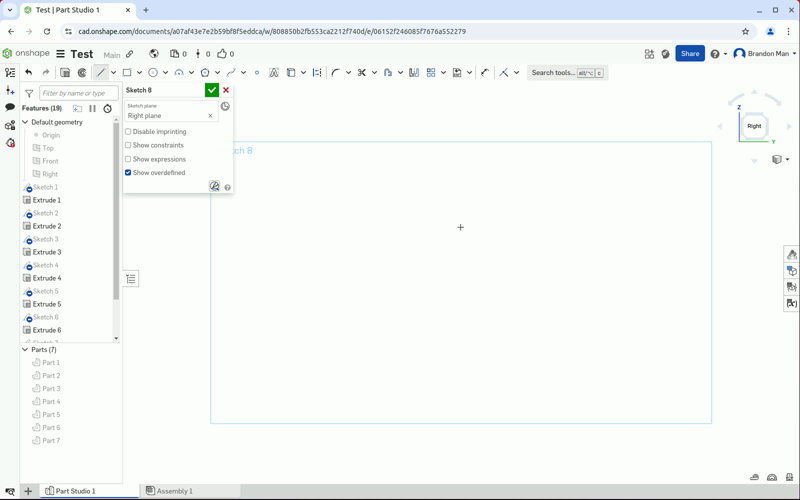
key_up(shift)
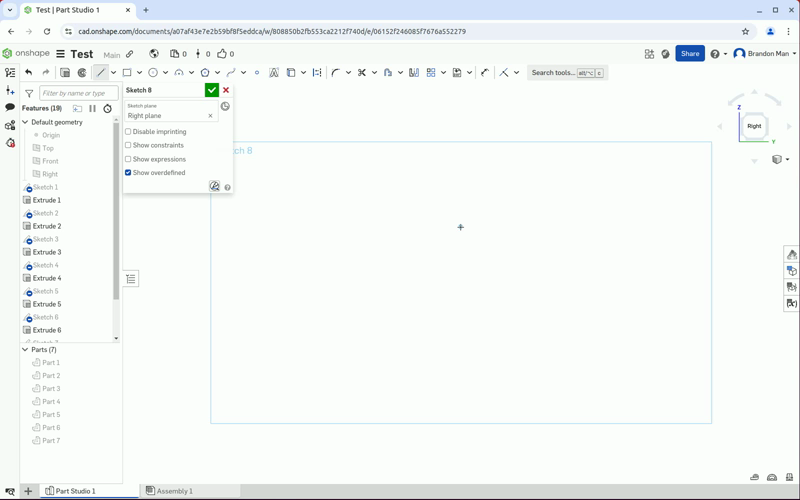
key_down(shift)
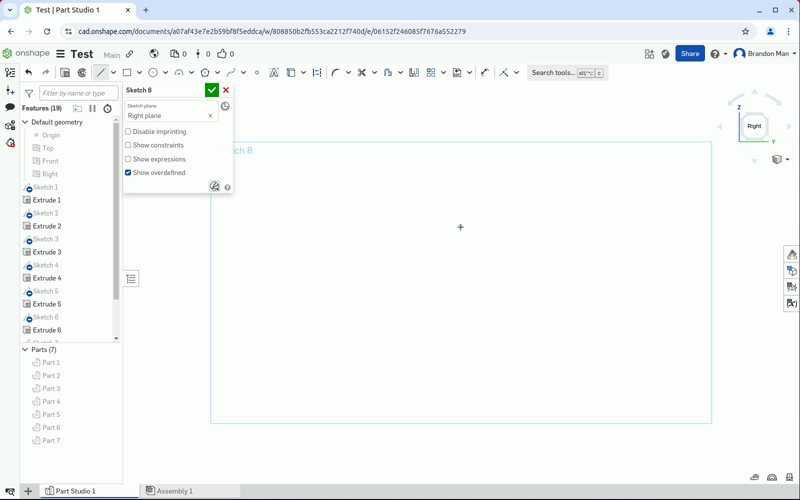
mouse_move(490, 226)
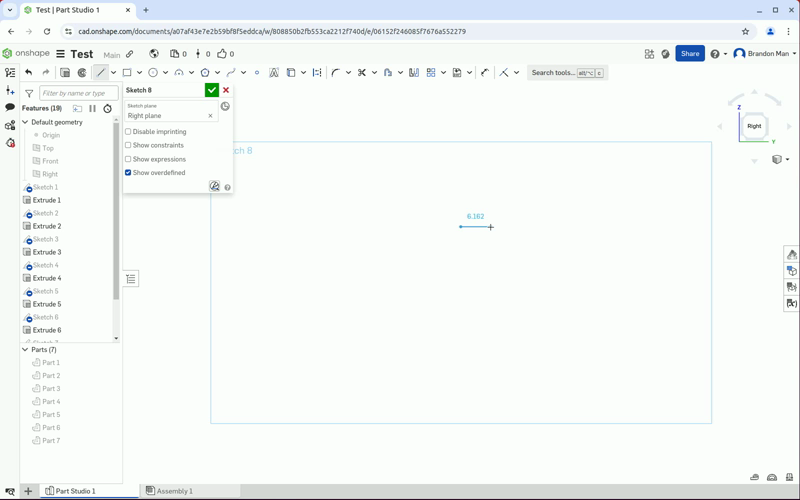
mouse_move(517, 226)
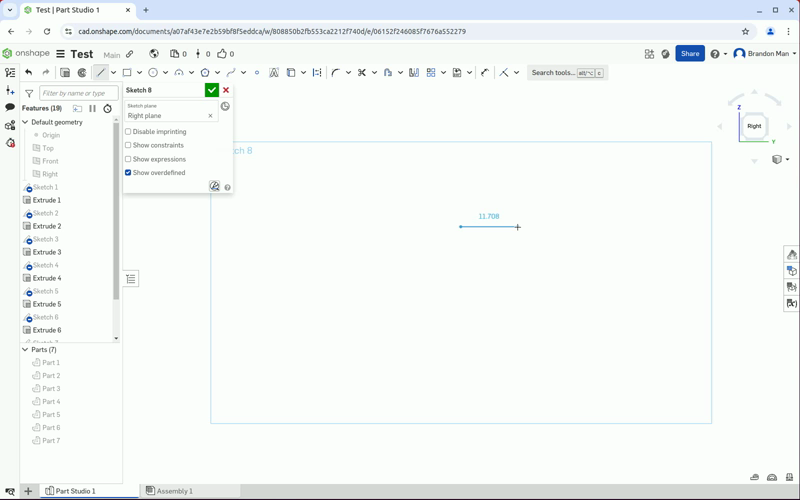
click(517, 226)
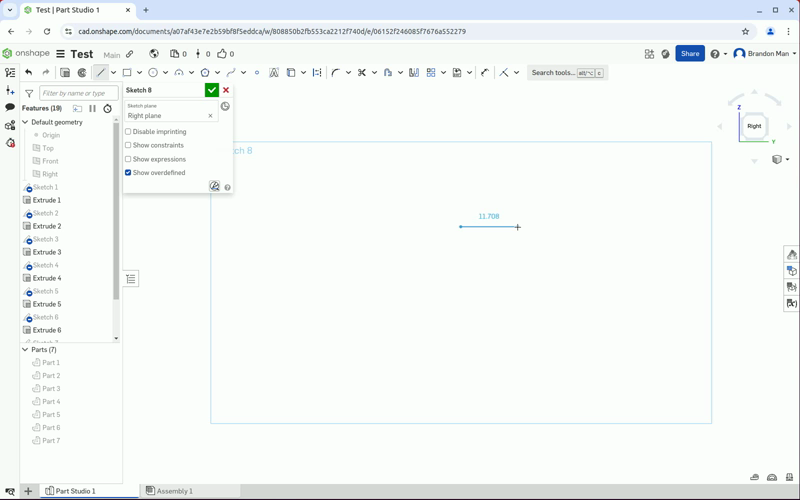
key_up(shift)
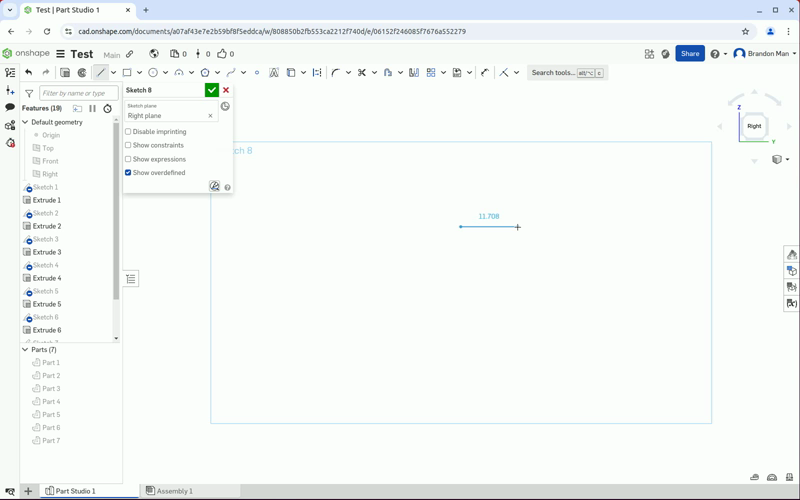
key_down(shift)
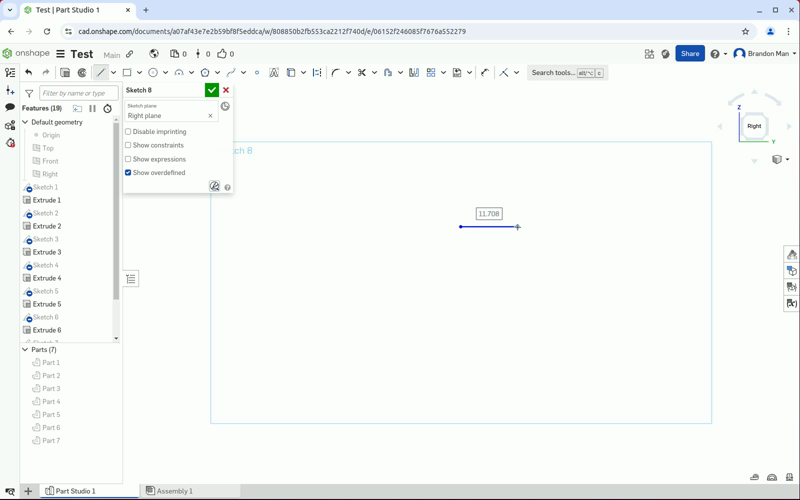
mouse_move(547, 226)
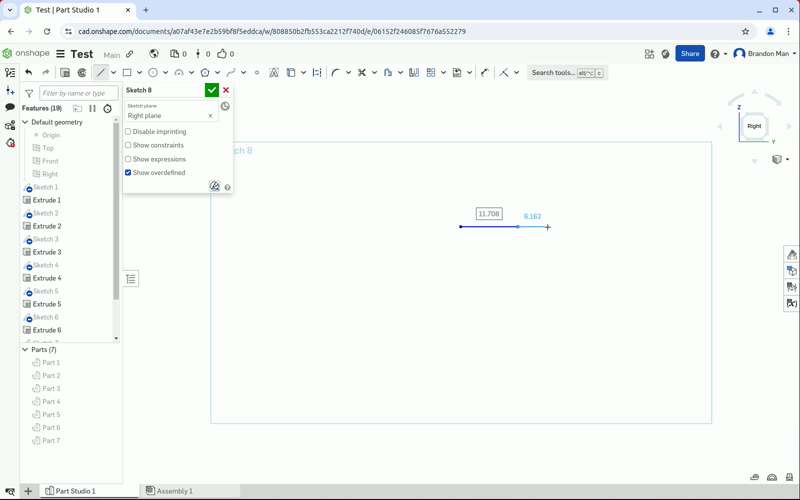
mouse_move(517, 169)
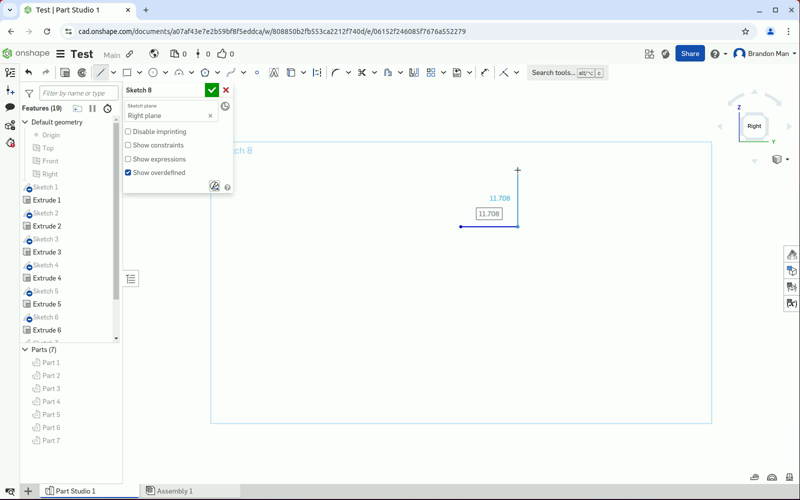
click(517, 169)
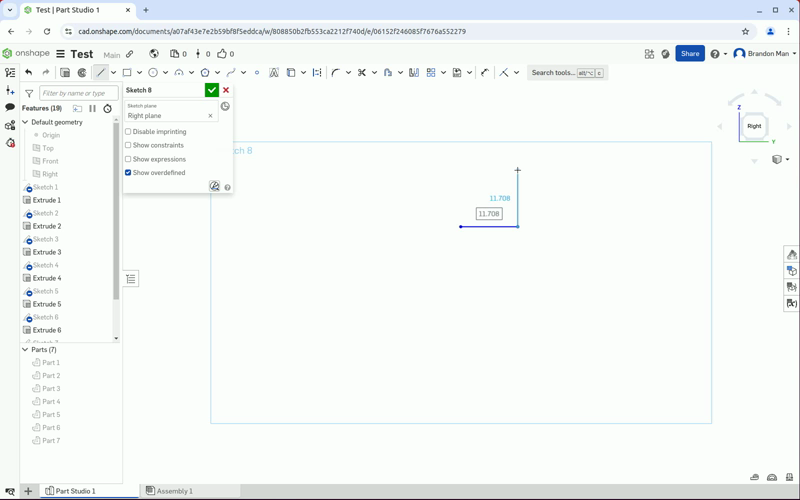
key_up(shift)
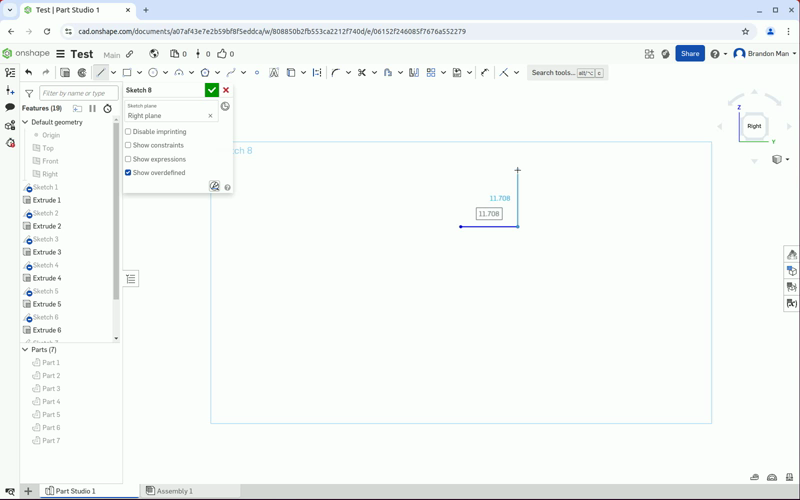
key_down(shift)
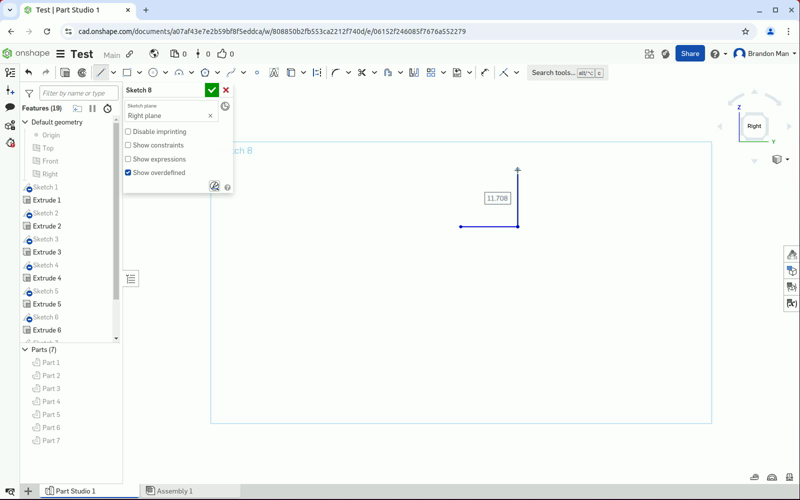
mouse_move(547, 169)
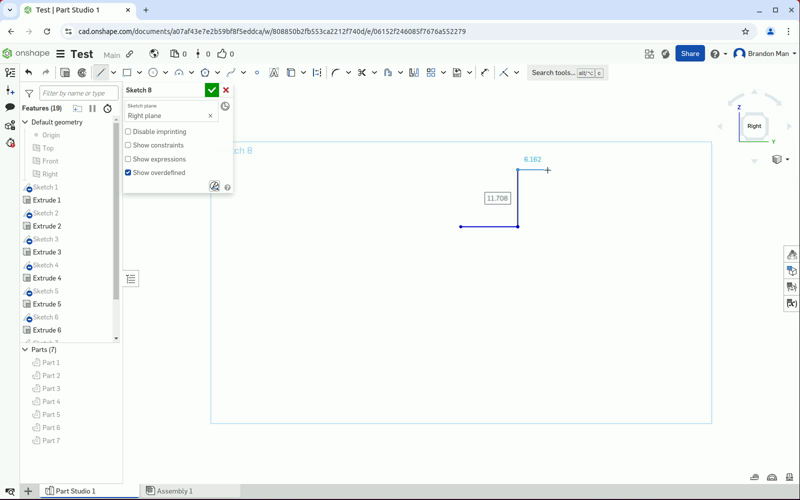
mouse_move(460, 169)
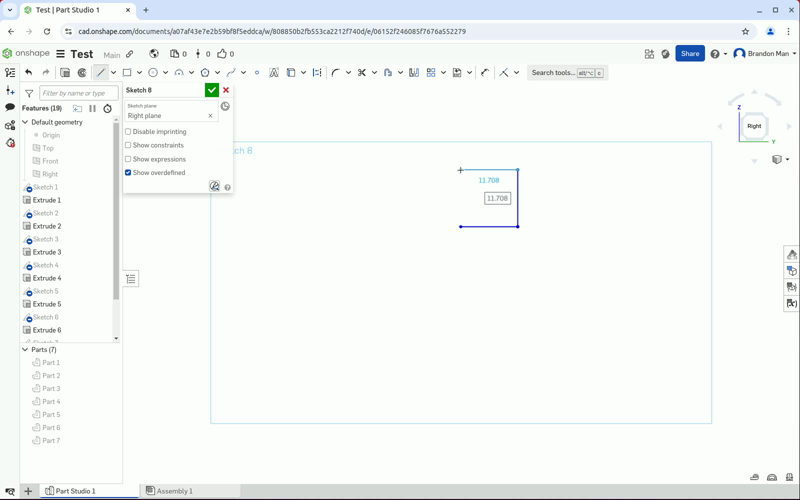
click(460, 169)
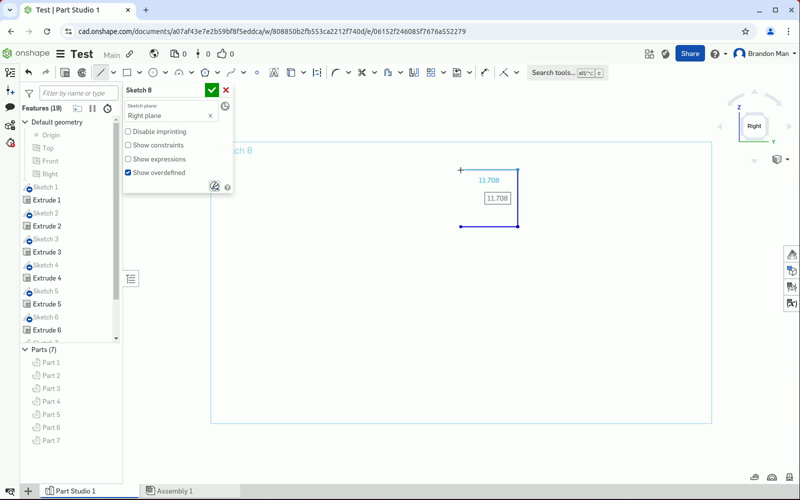
key_up(shift)
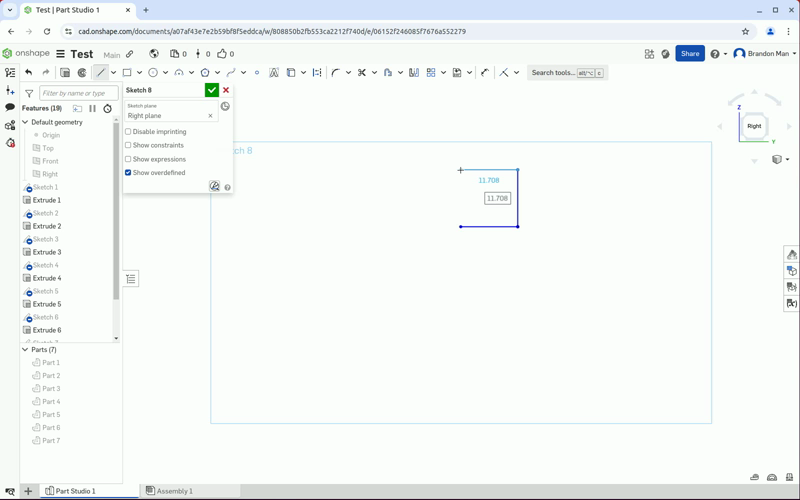
mouse_move(490, 169)
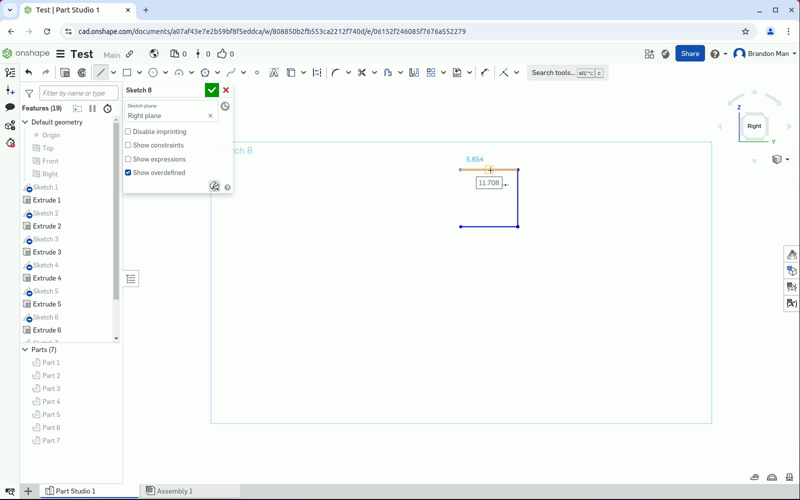
key_down(shift)
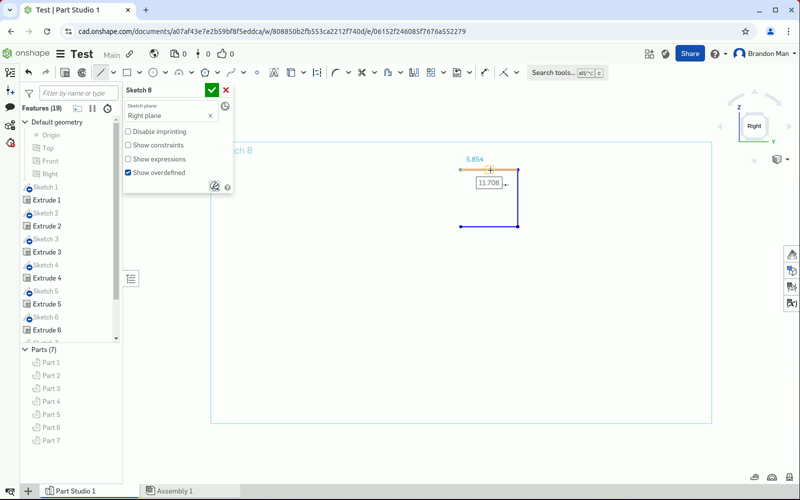
mouse_move(460, 226)
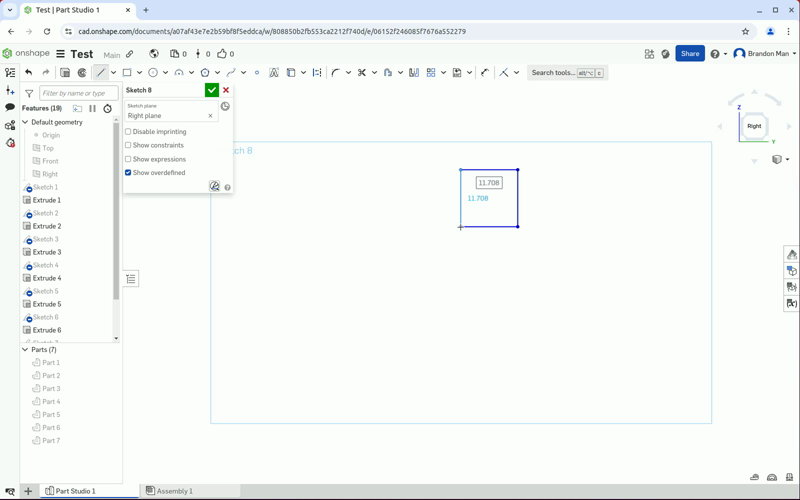
key_up(shift)
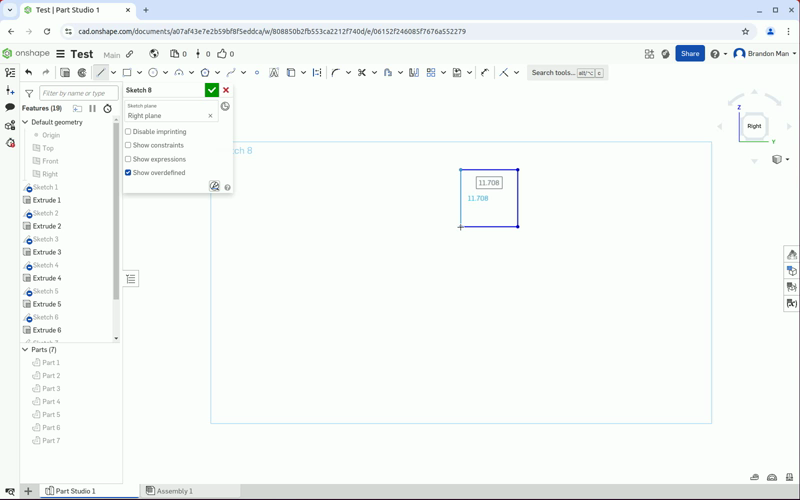
click(460, 226)
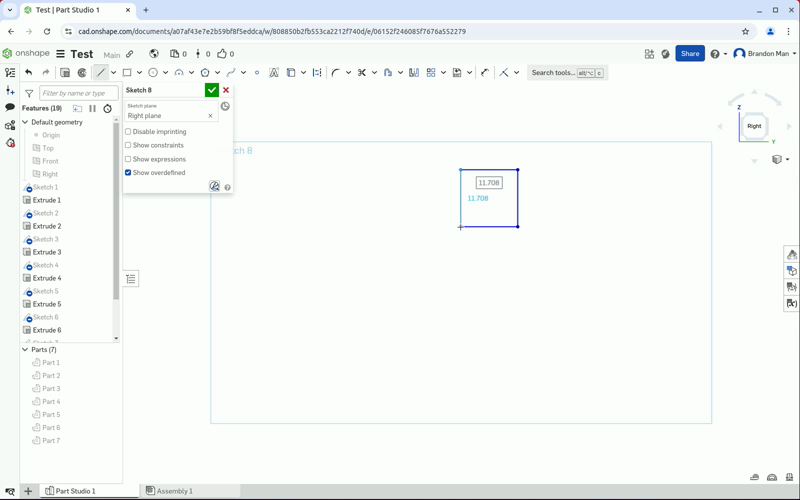
key(esc)
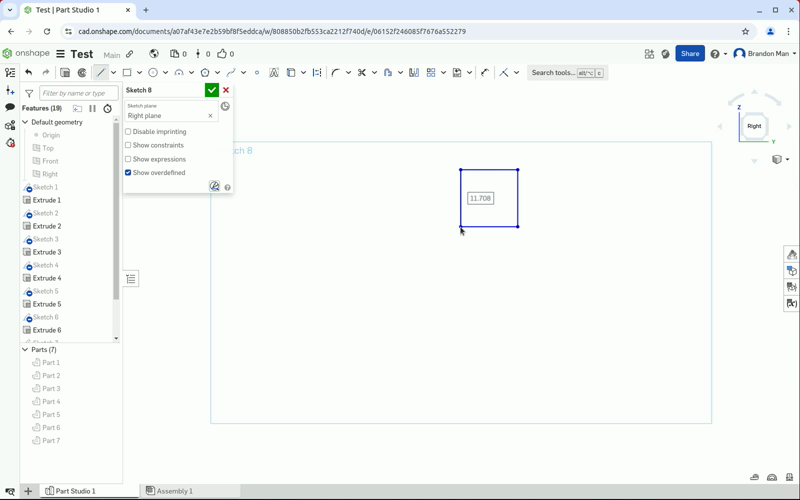
mouse_move(464, 203)
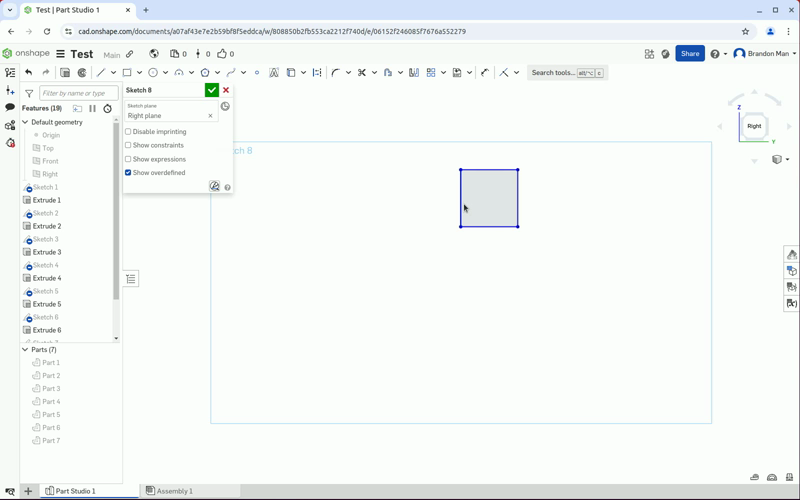
click(464, 203)
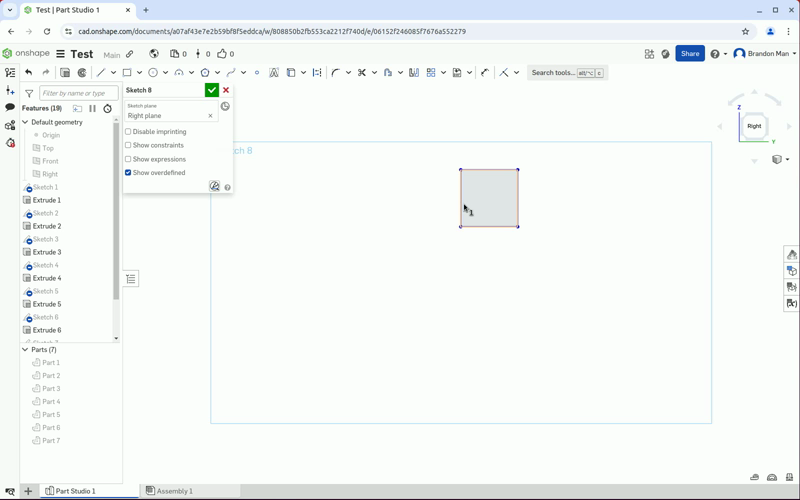
mouse_move(73, 352)
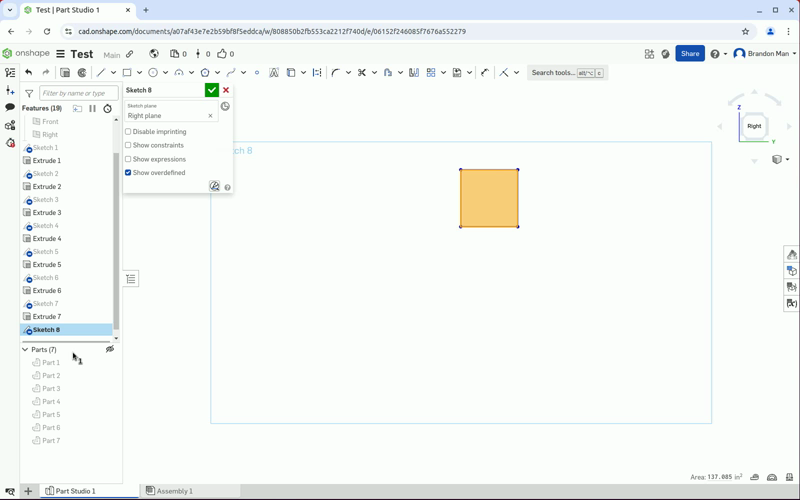
key(shift+y)
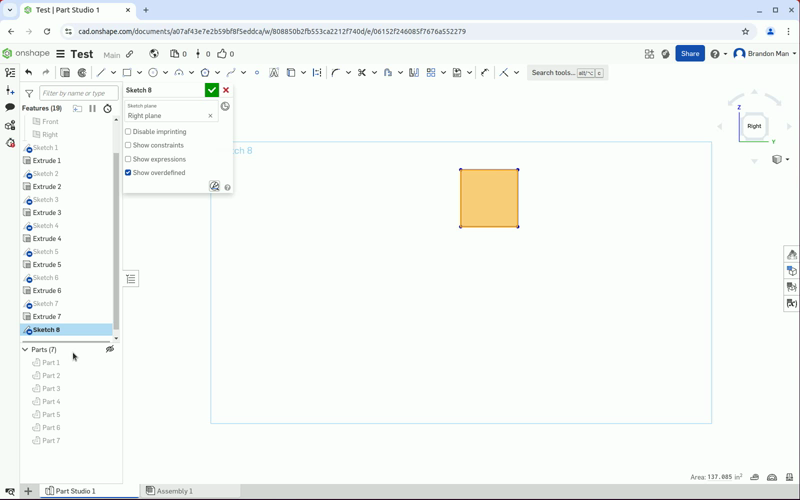
key(shift+e)
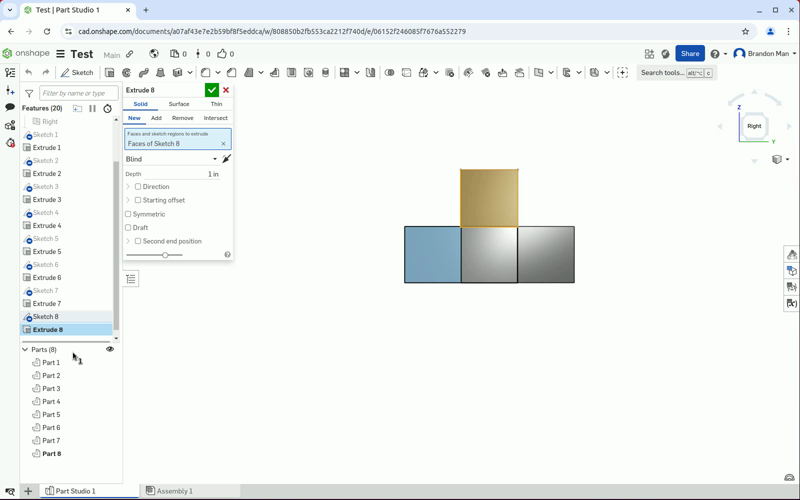
mouse_move(143, 106)
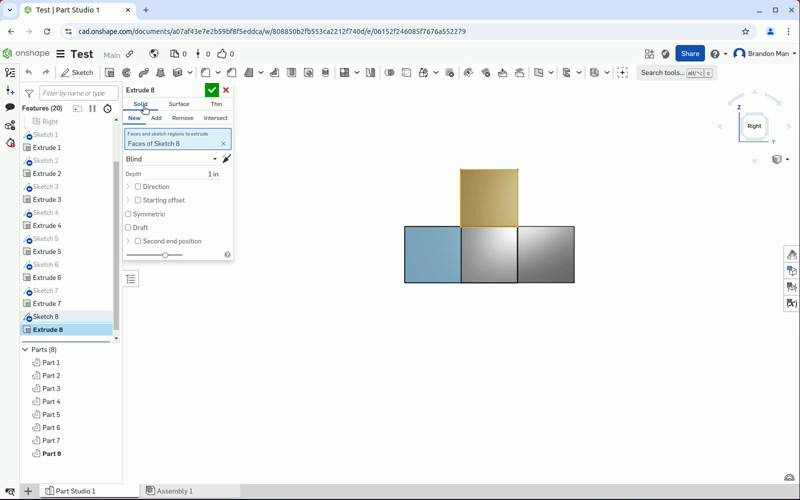
click(143, 106)
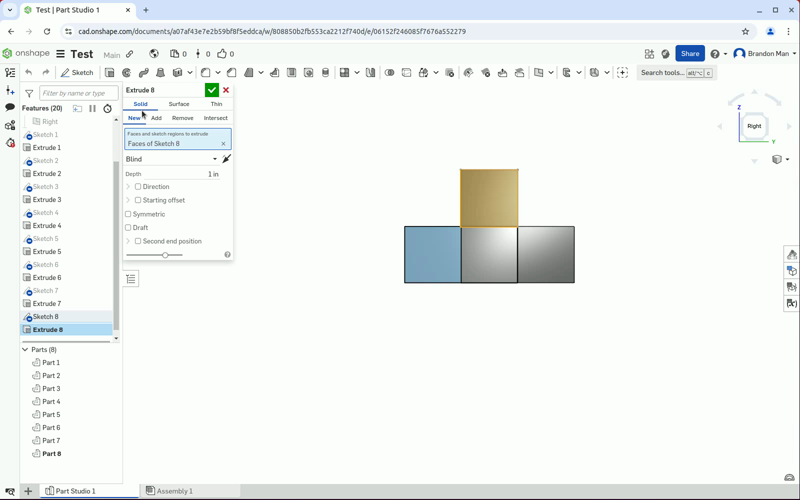
mouse_move(137, 120)
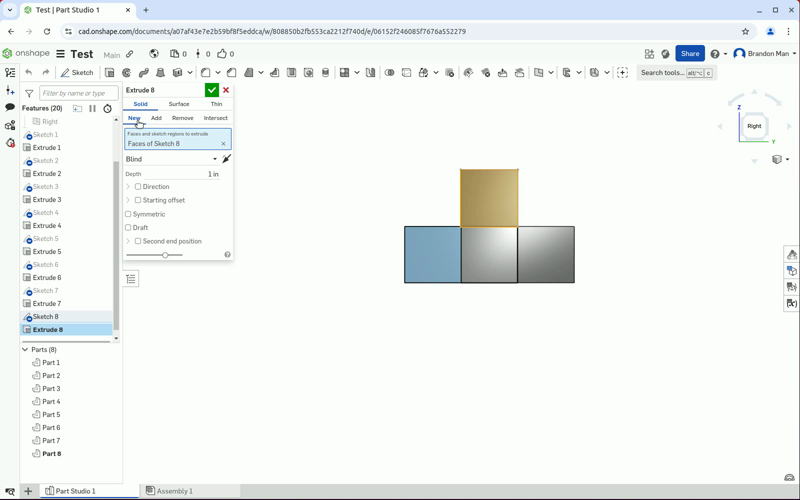
click(137, 120)
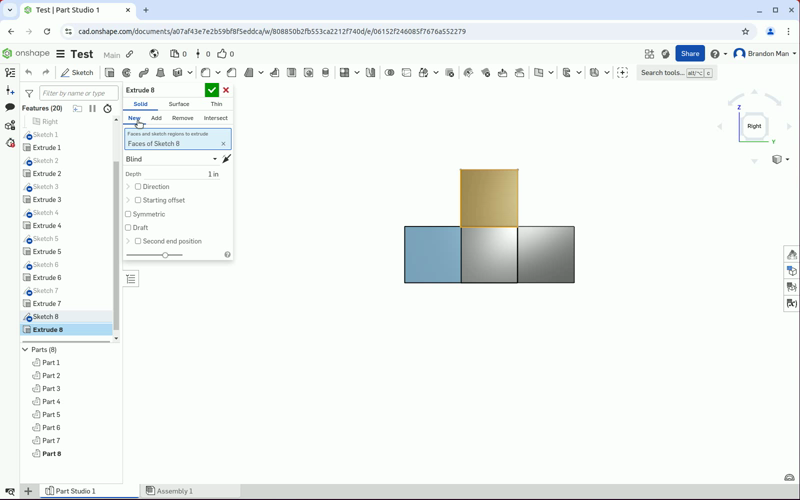
key(tab, 4)
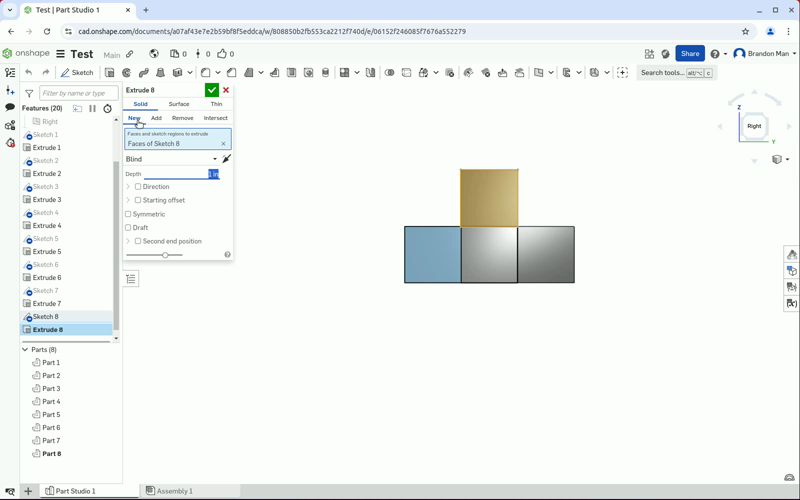
text(11.554)
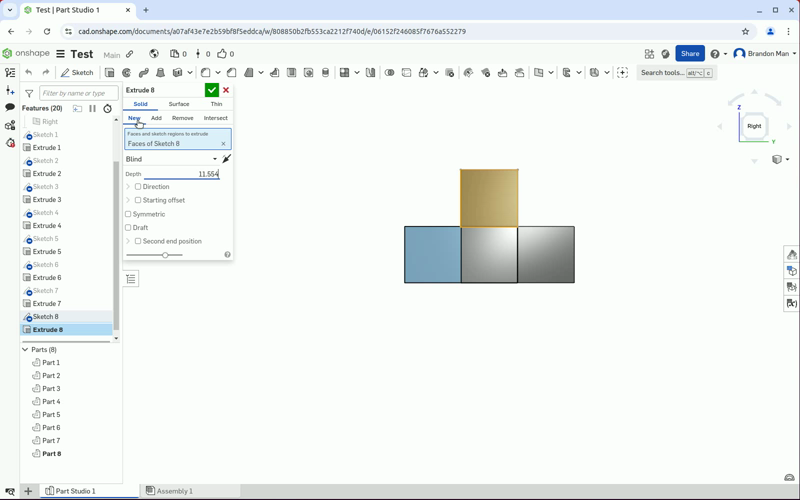
key(enter)
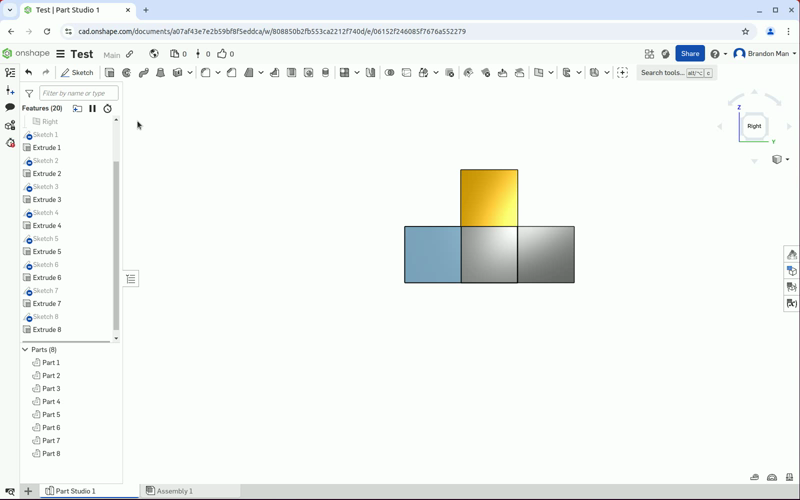
key(shift+h)
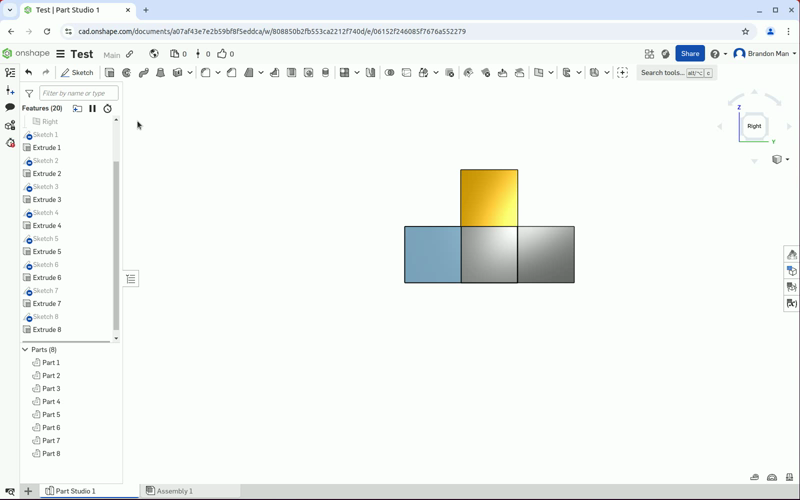
key(shift+h)
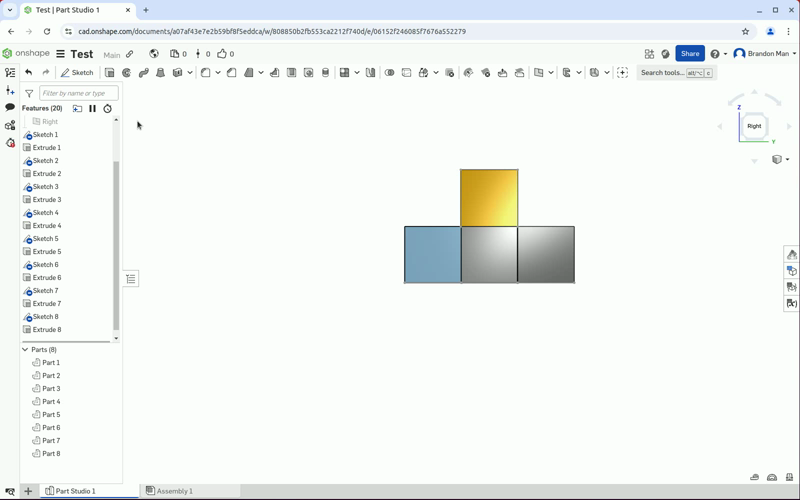
key(shift+7)
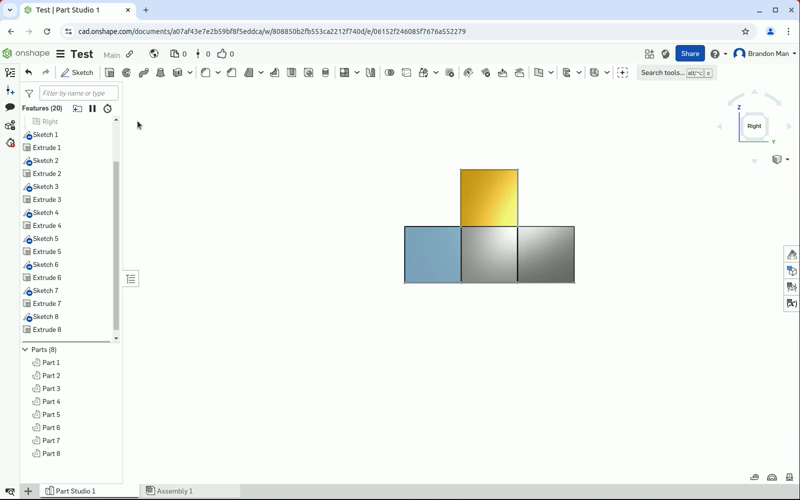
key(right, 2)
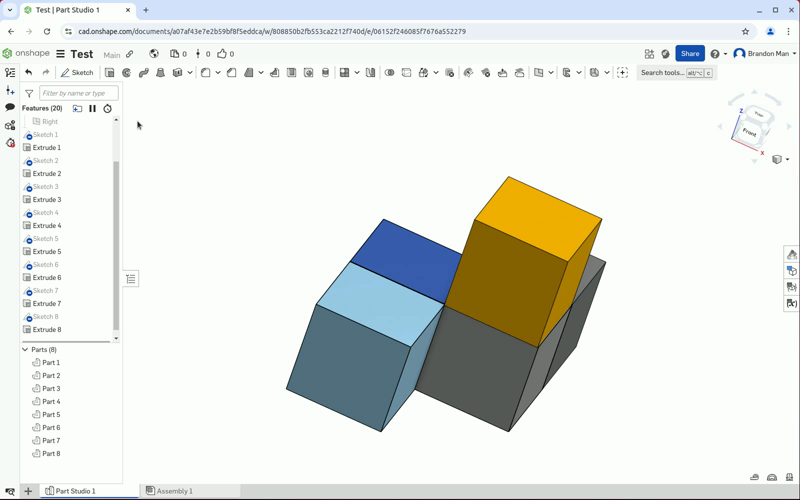
key(down, 2)
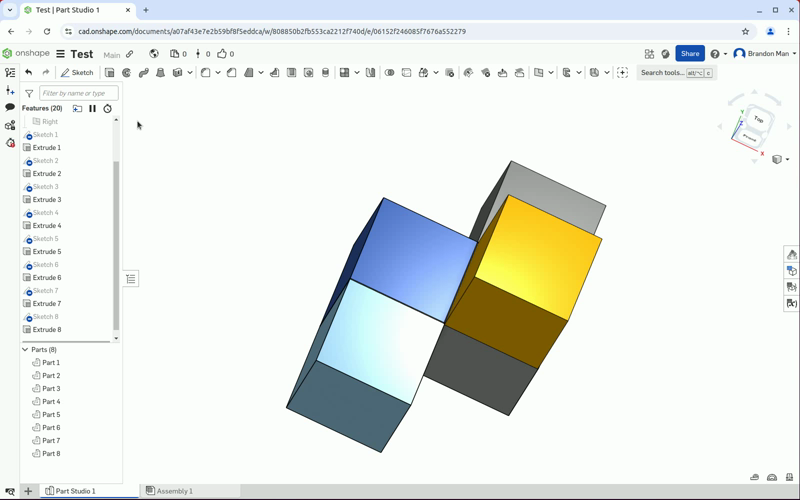
key(up, 2)
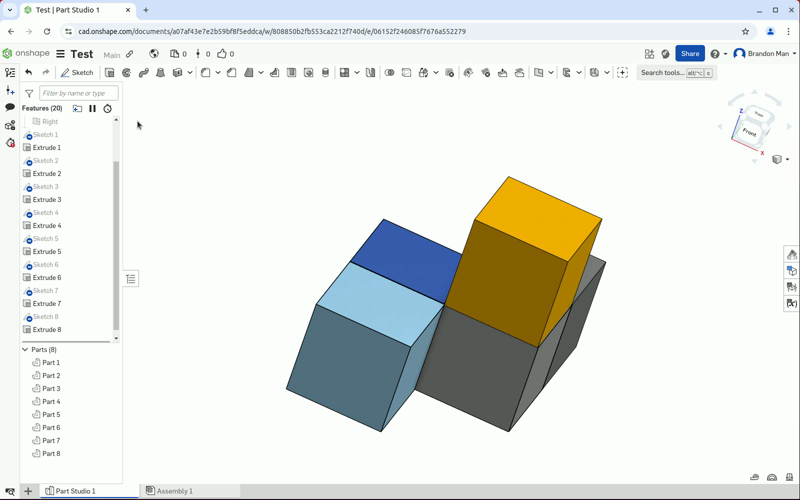
key(left, 2)
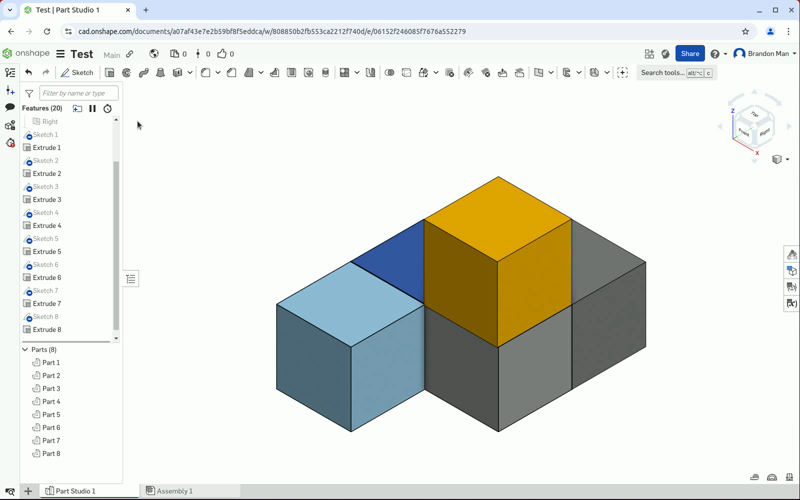
mouse_move(69, 137)
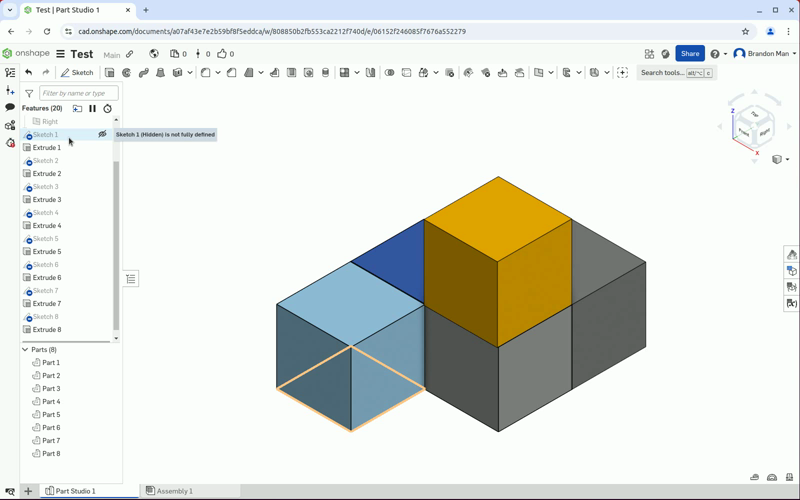
click(69, 137)